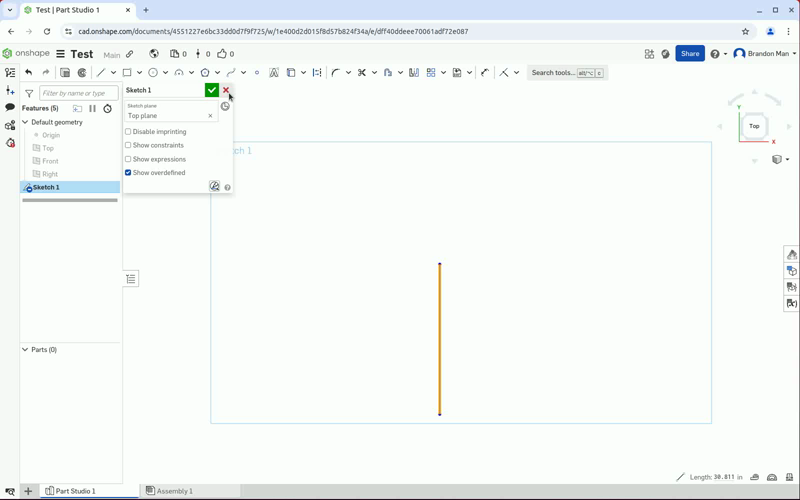
key(shift+h)
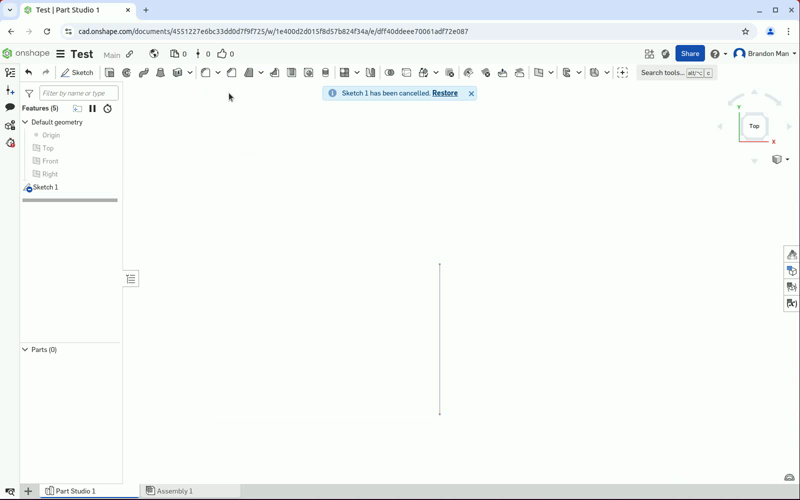
key(shift+s)
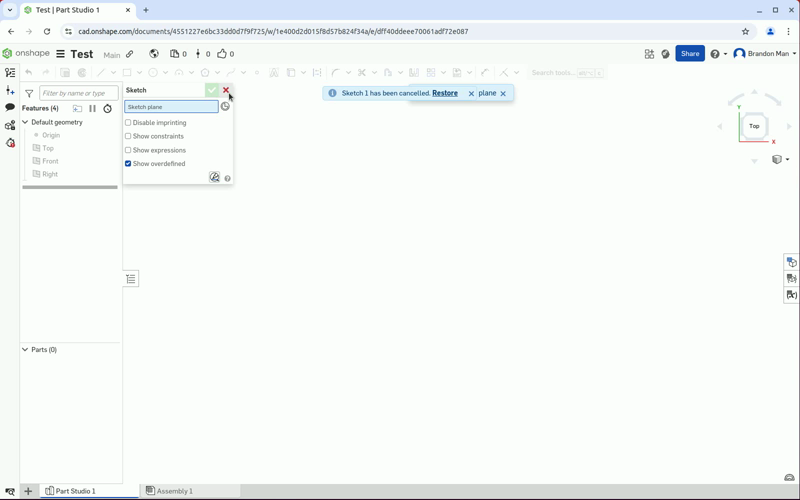
mouse_move(73, 150)
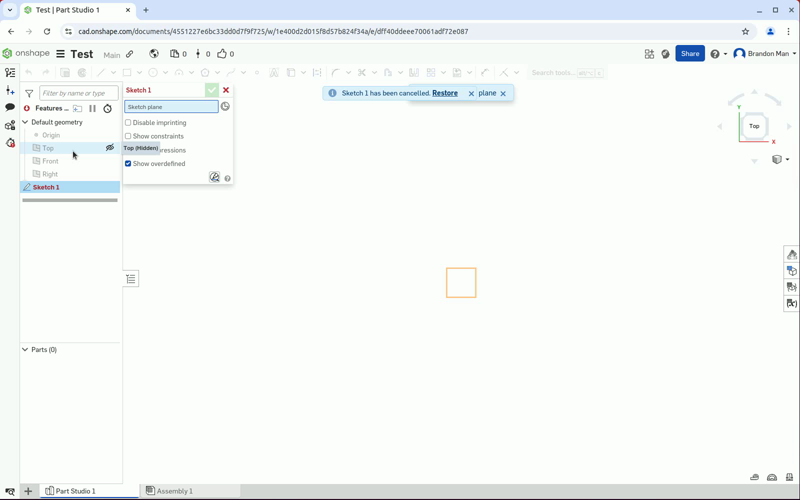
click(73, 150)
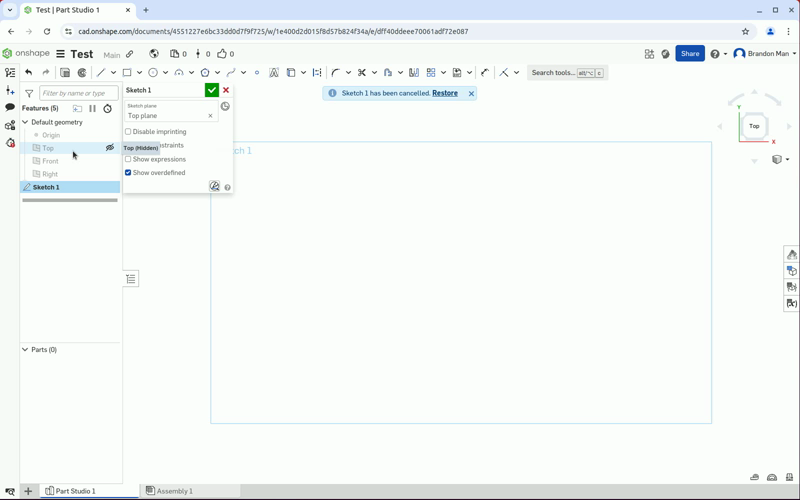
mouse_move(73, 352)
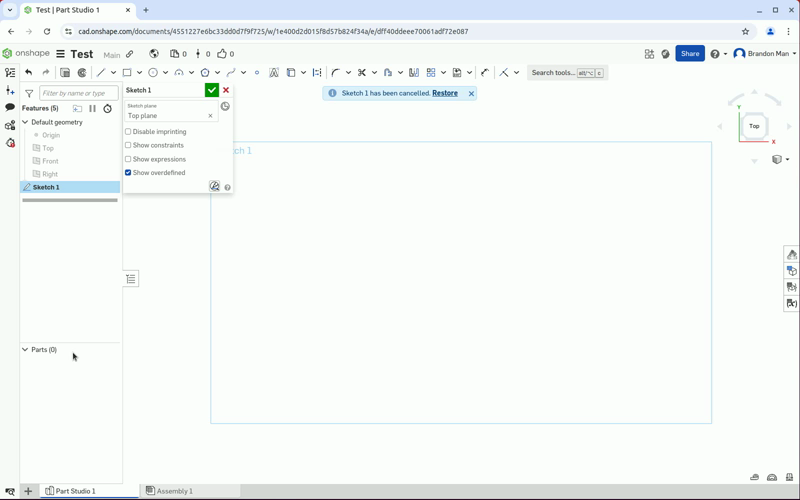
key(y)
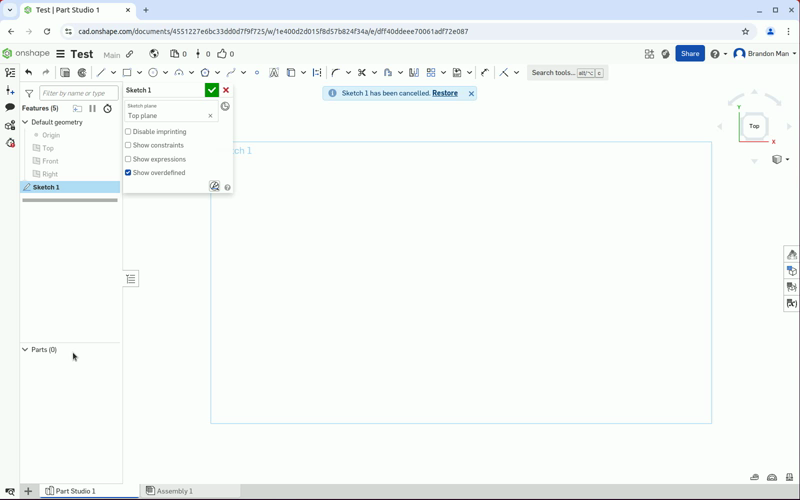
key(l)
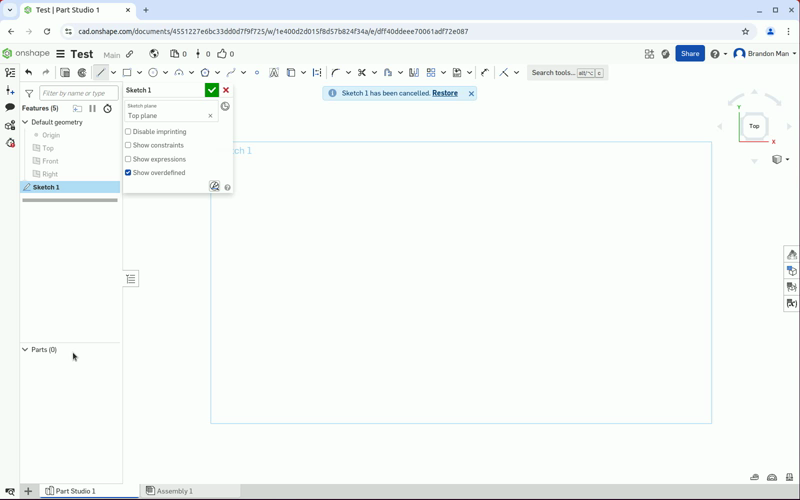
key_down(shift)
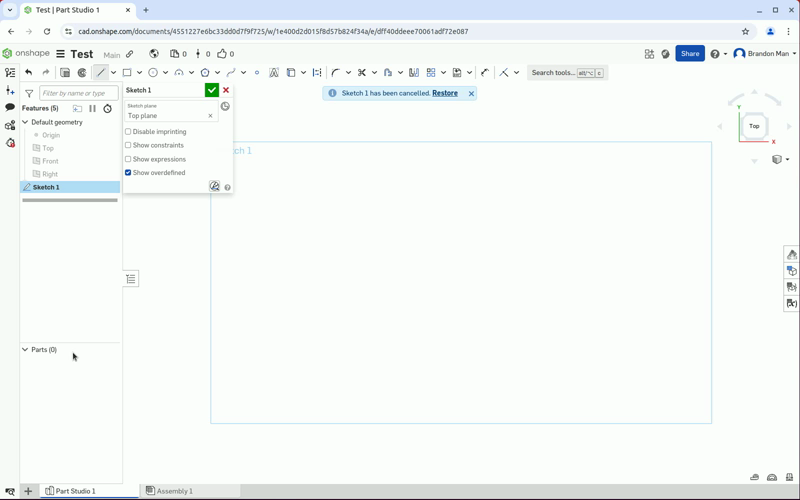
mouse_move(392, 395)
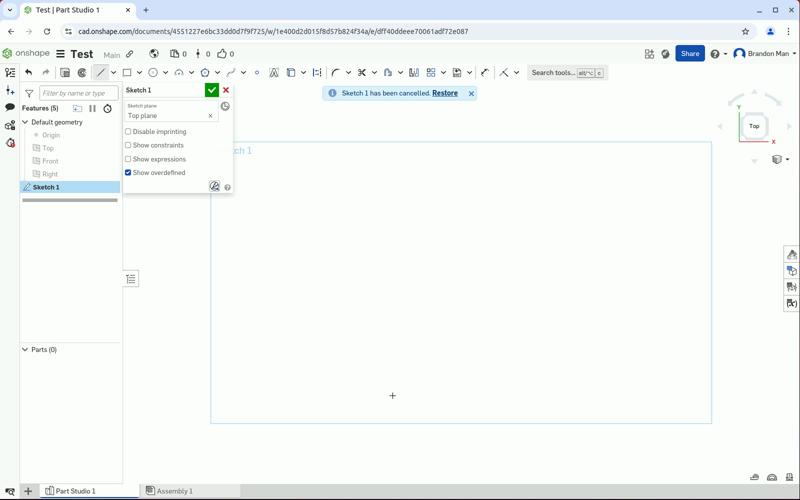
click(392, 395)
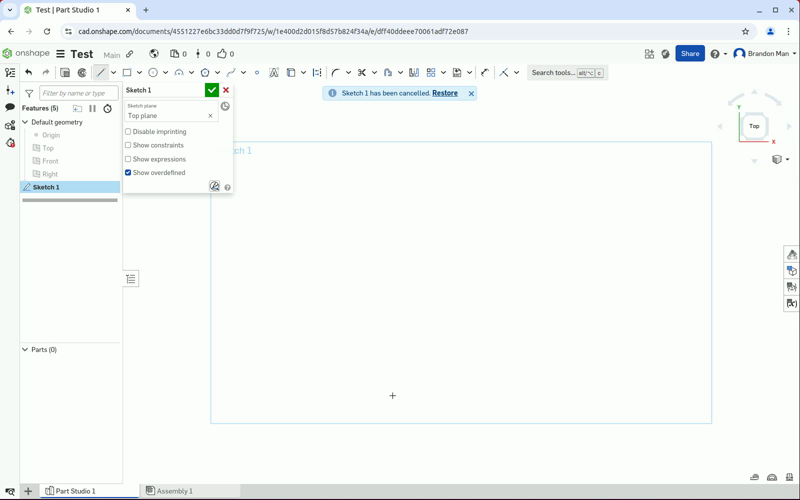
key_up(shift)
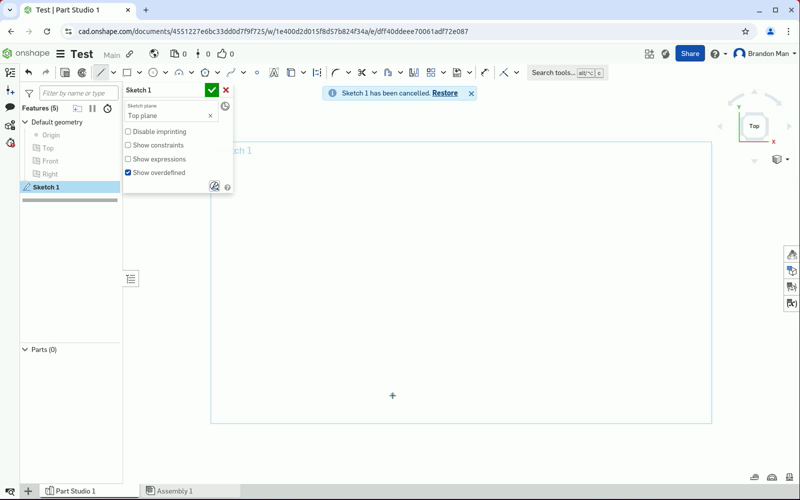
key_down(shift)
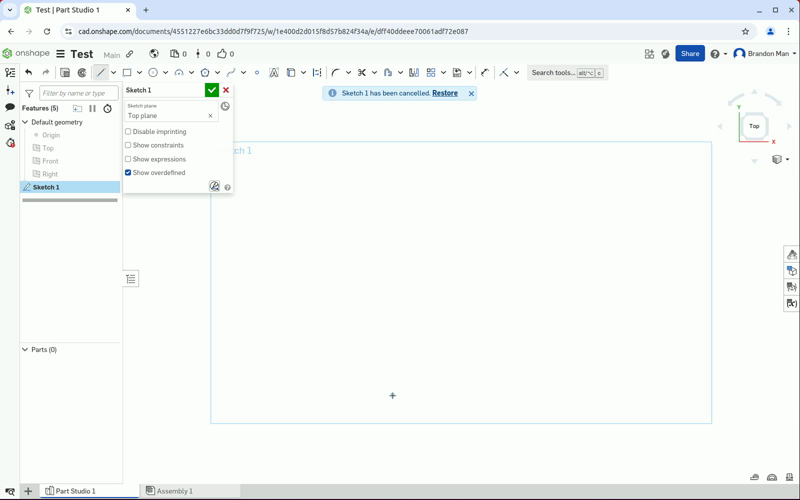
mouse_move(527, 395)
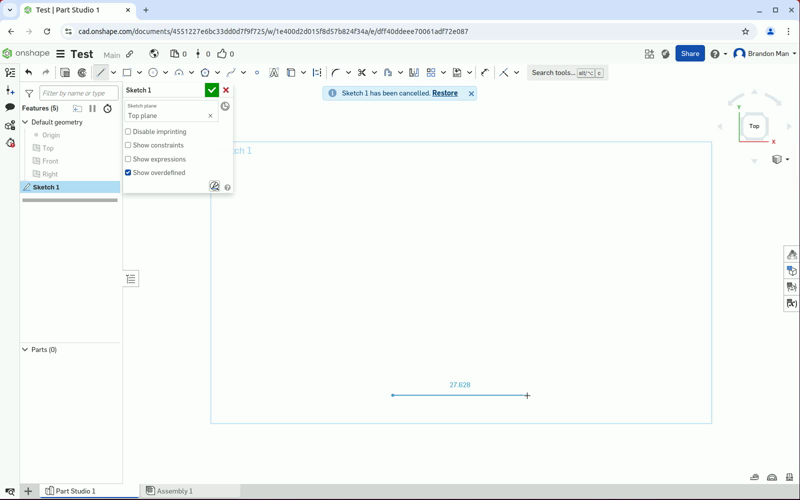
click(527, 395)
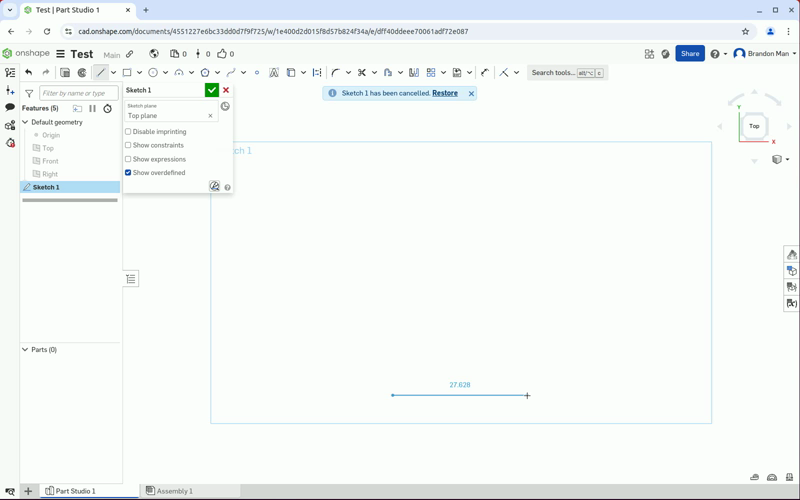
key_up(shift)
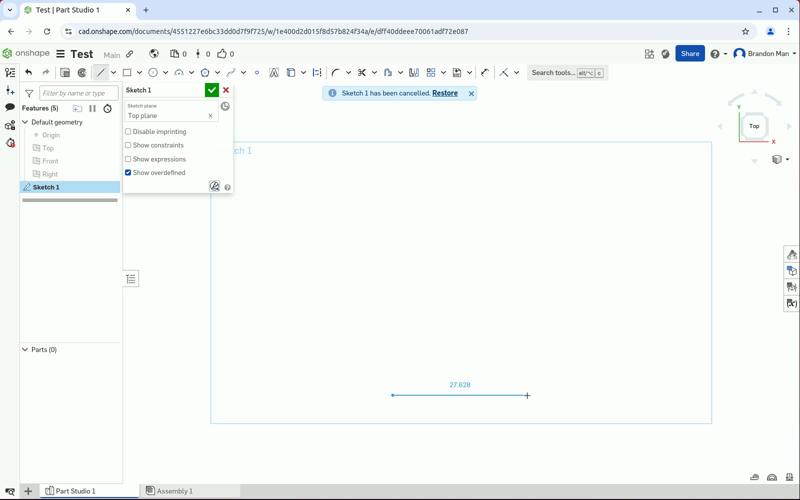
key_down(shift)
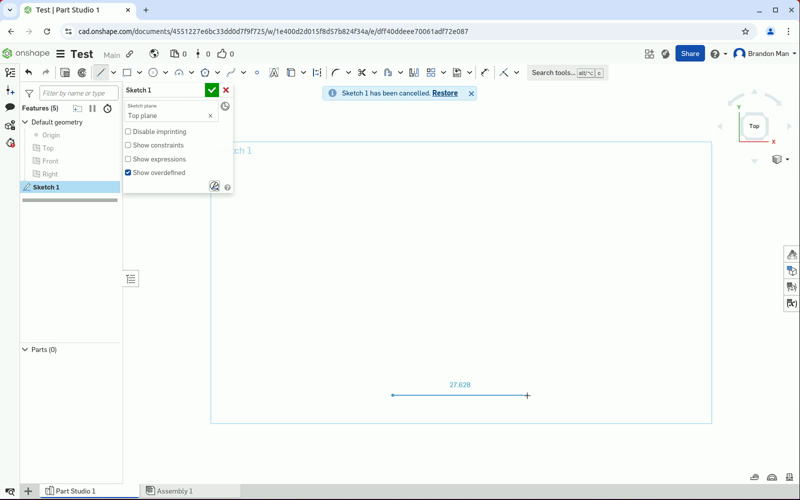
mouse_move(527, 171)
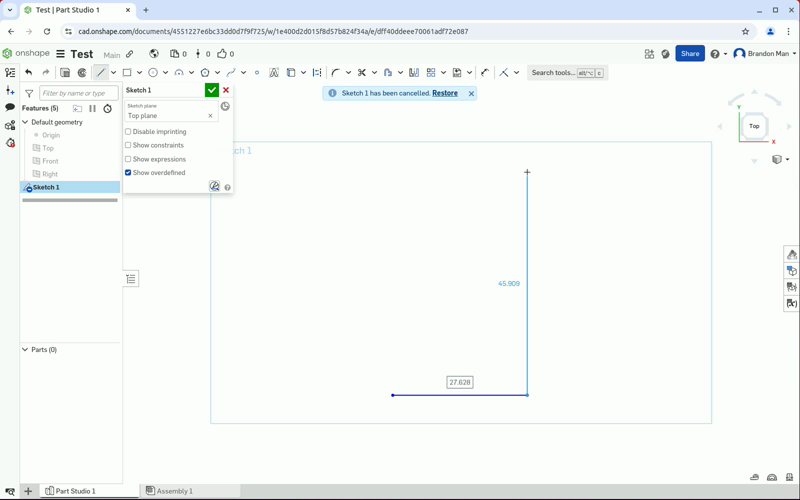
click(527, 171)
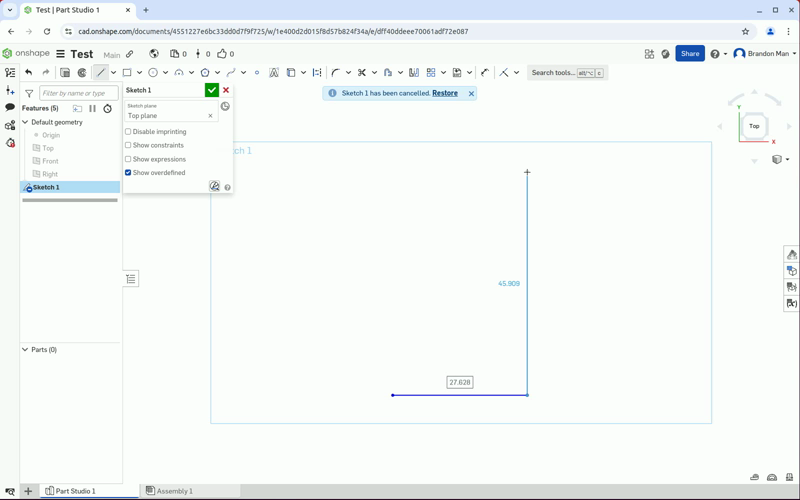
key_up(shift)
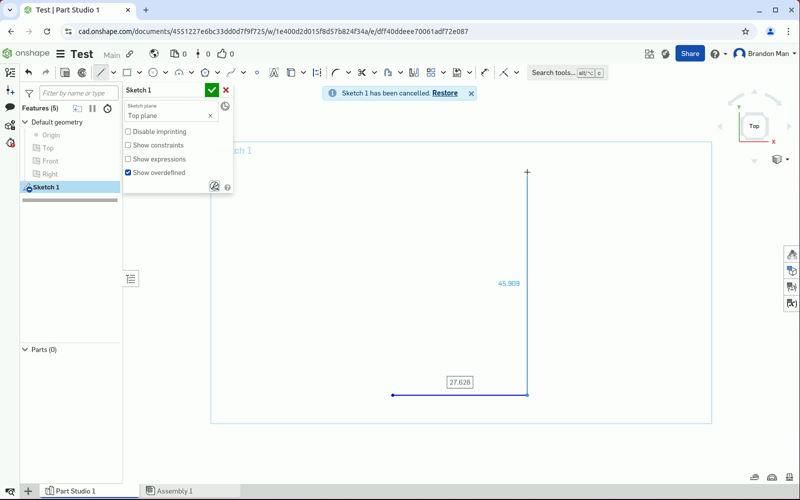
key_down(shift)
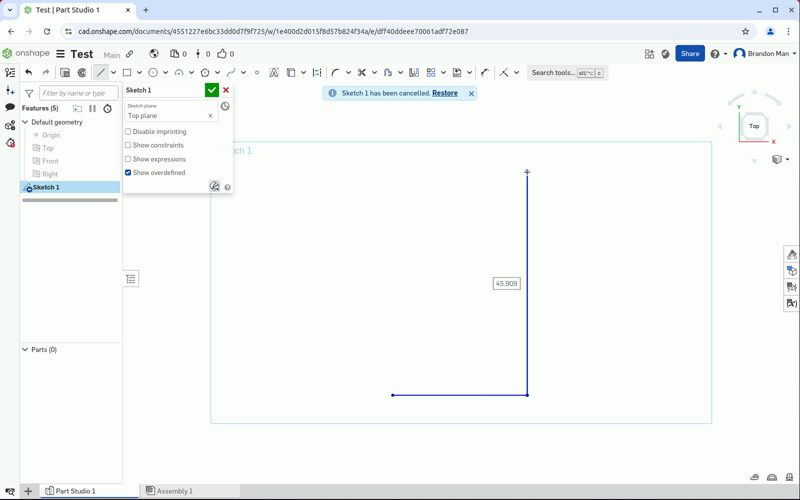
mouse_move(392, 171)
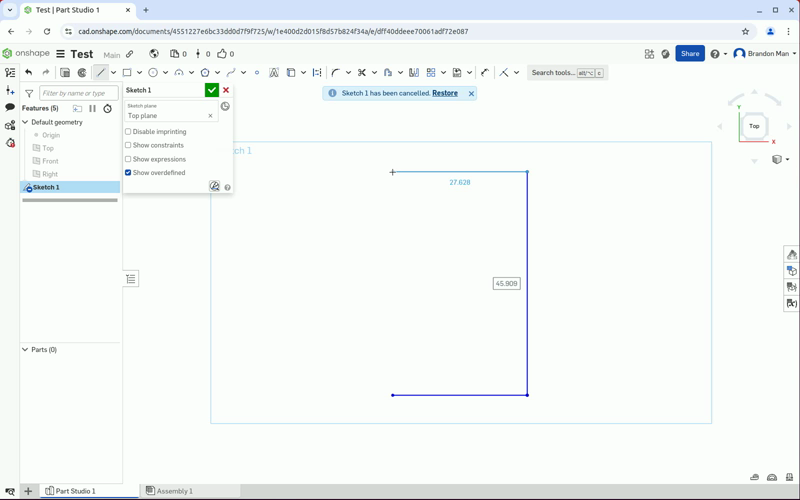
click(392, 171)
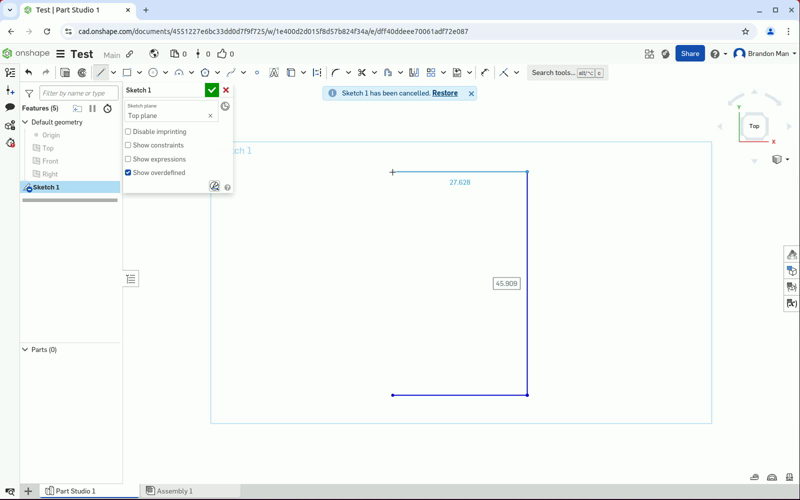
key_up(shift)
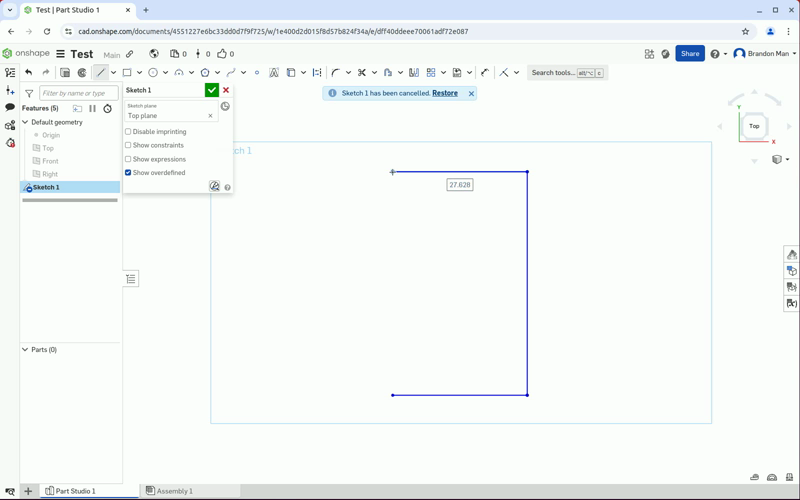
key_down(shift)
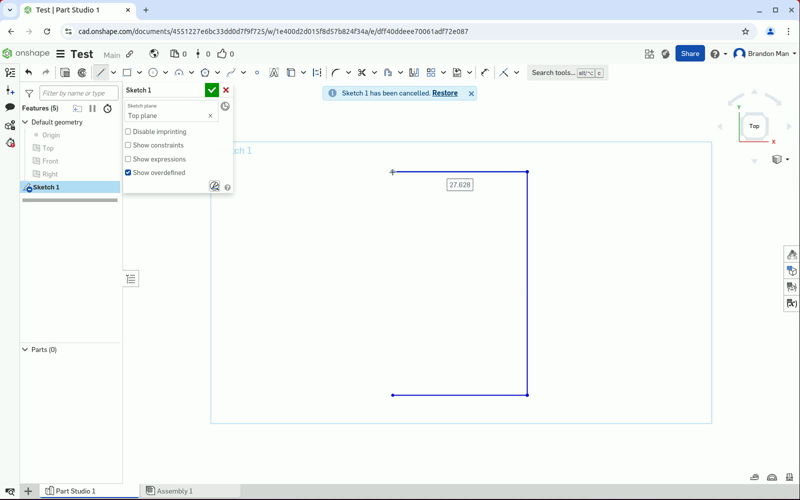
mouse_move(392, 395)
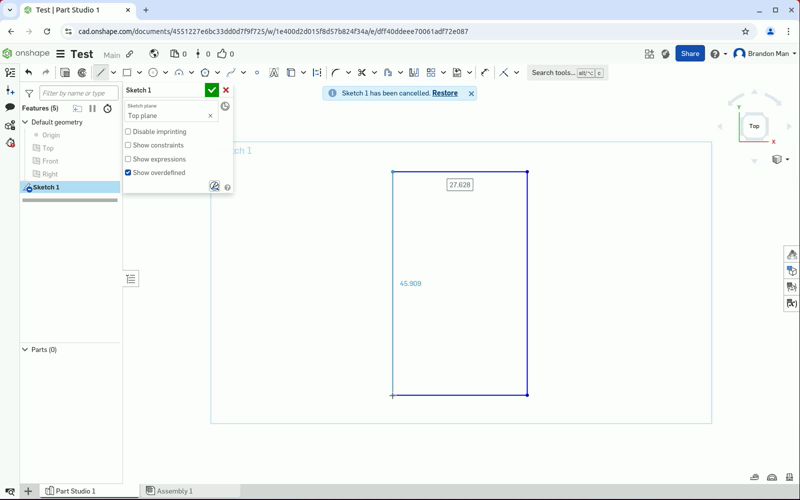
key_up(shift)
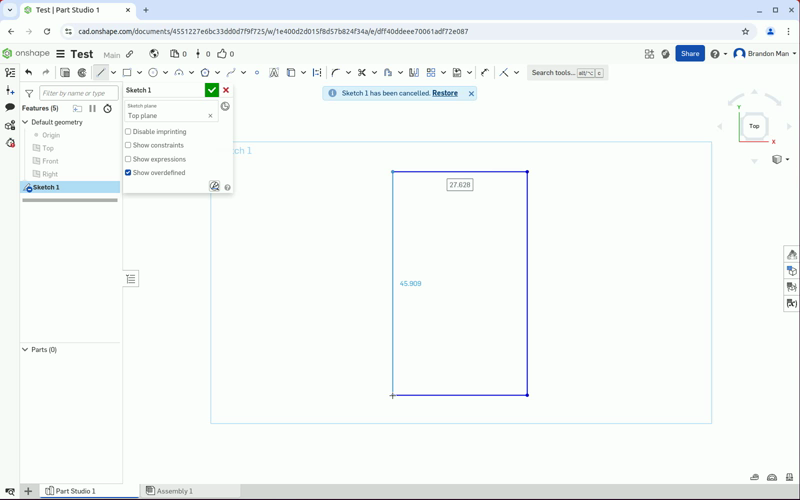
click(392, 395)
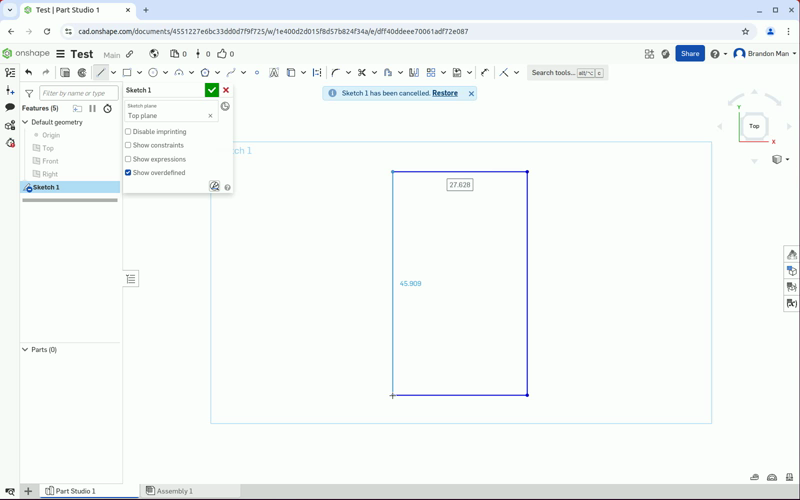
key(esc)
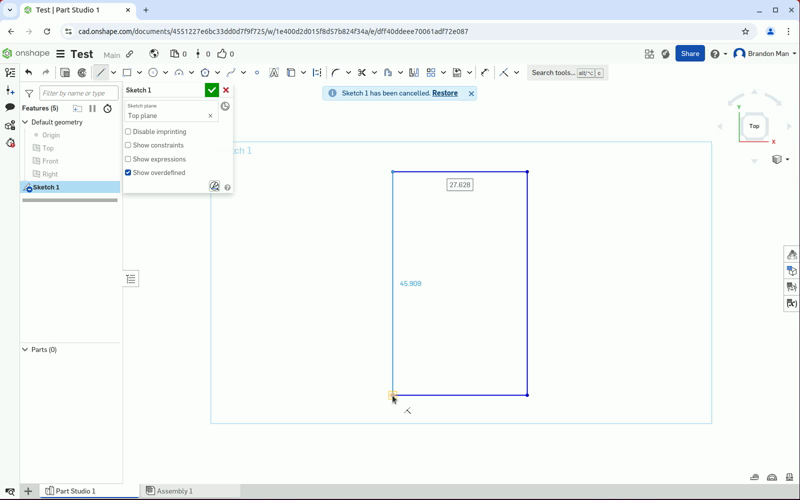
key(a)
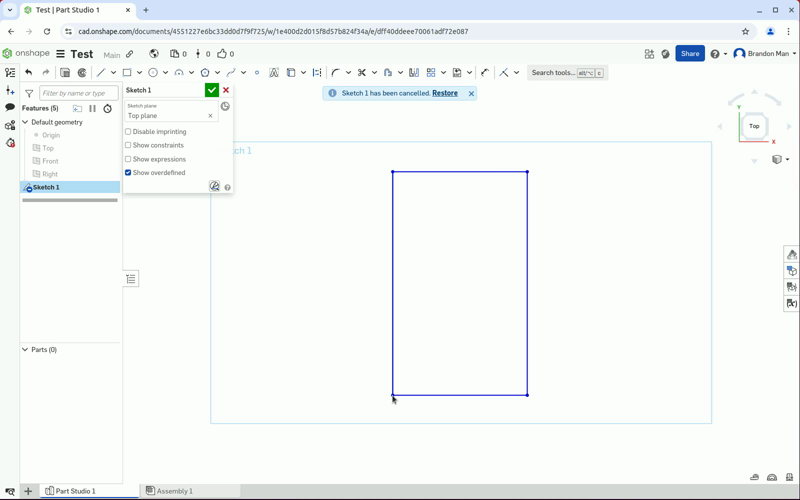
key_down(shift)
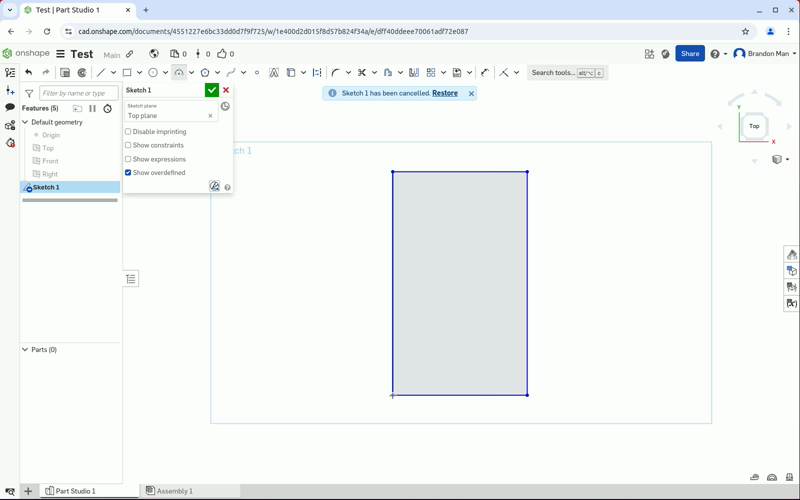
mouse_move(397, 320)
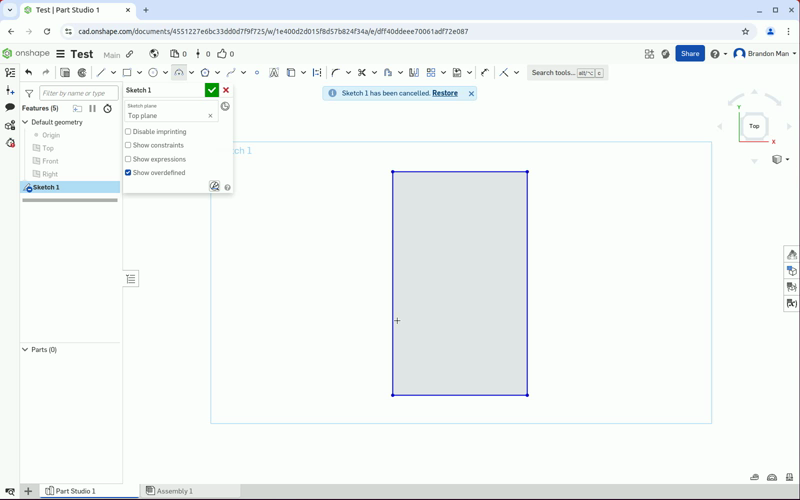
click(397, 320)
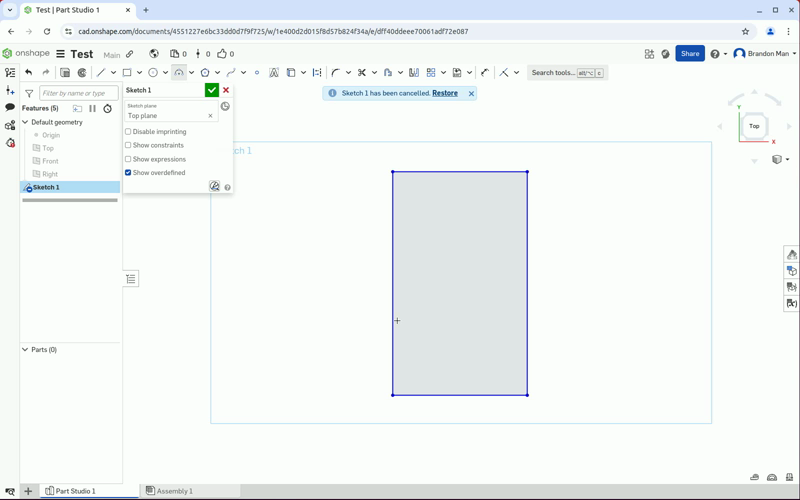
key_up(shift)
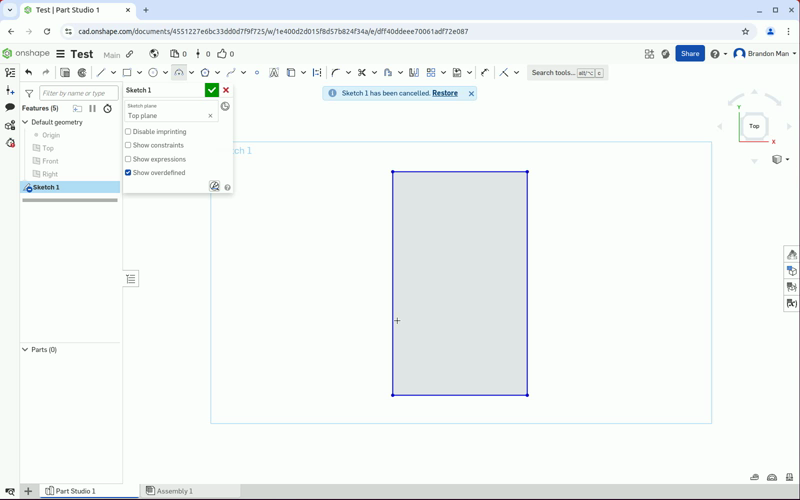
key_down(shift)
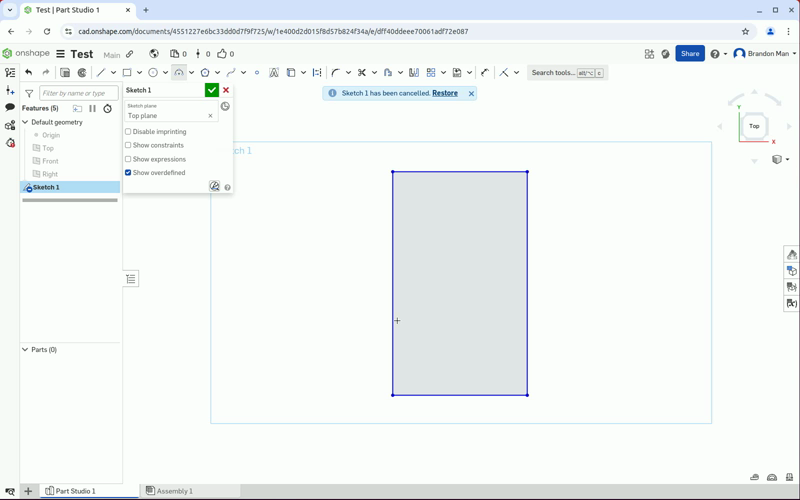
mouse_move(522, 320)
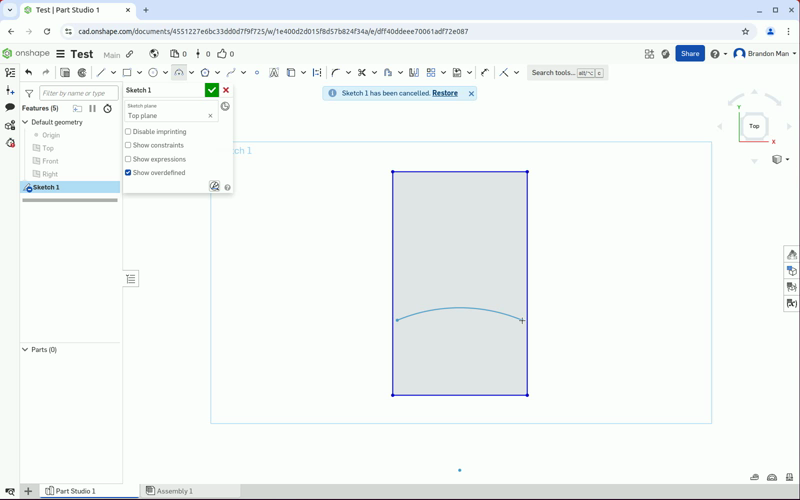
click(522, 320)
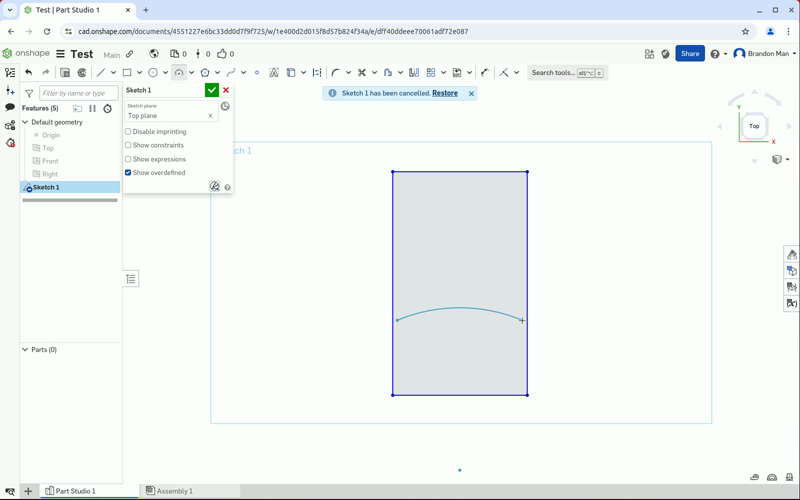
mouse_move(459, 382)
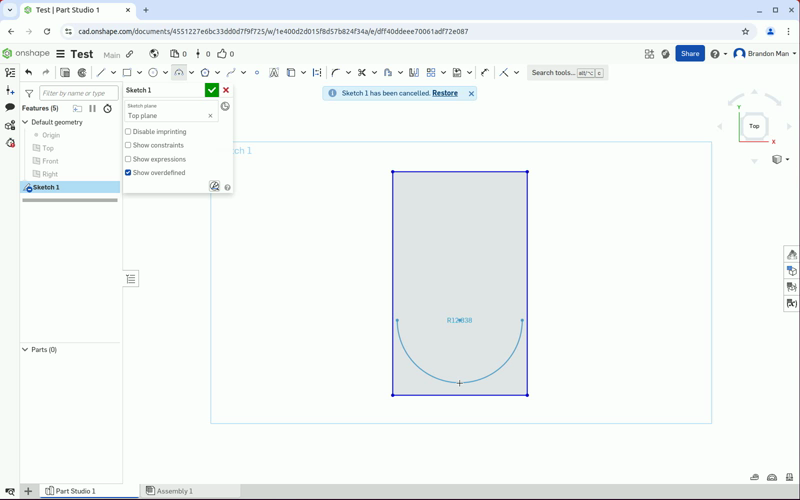
click(459, 382)
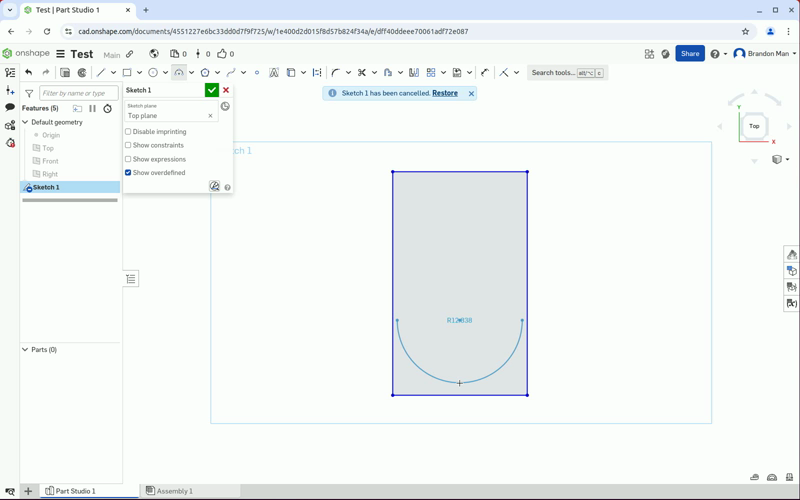
key_up(shift)
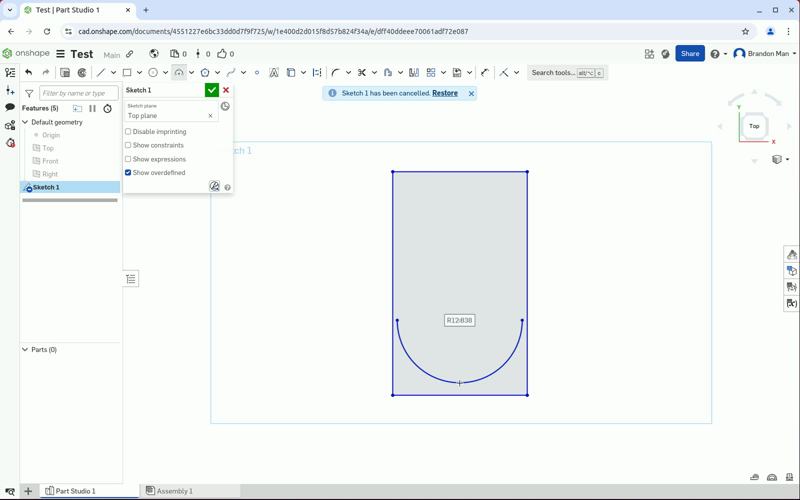
key(esc)
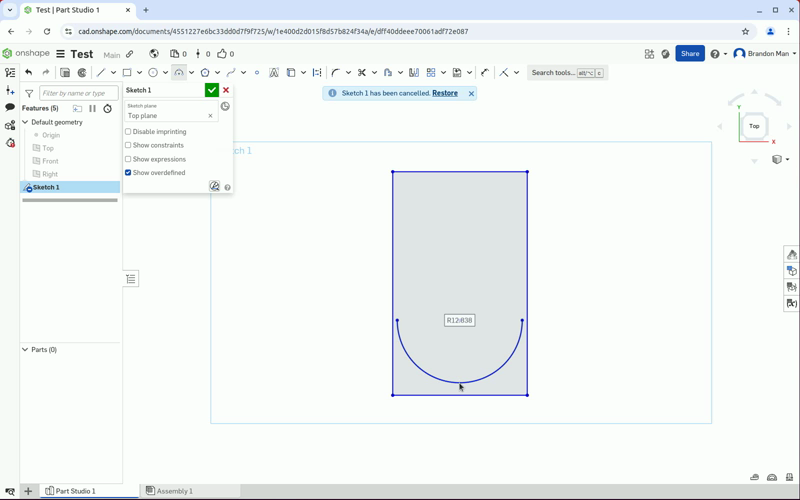
key(l)
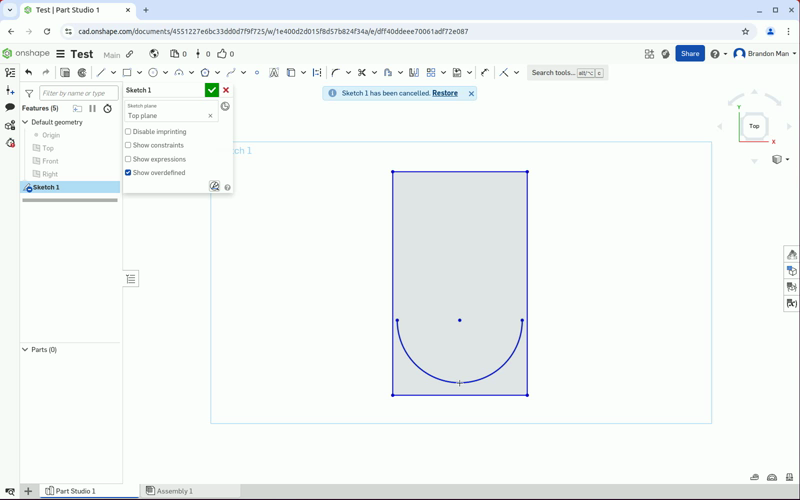
mouse_move(522, 320)
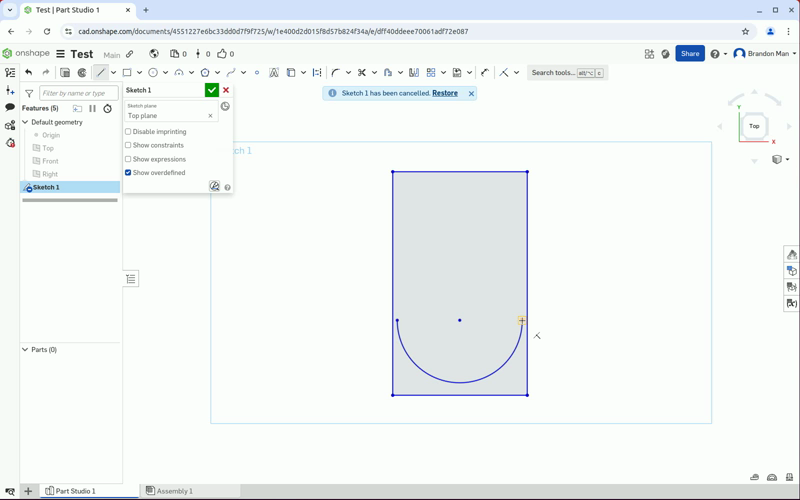
click(522, 320)
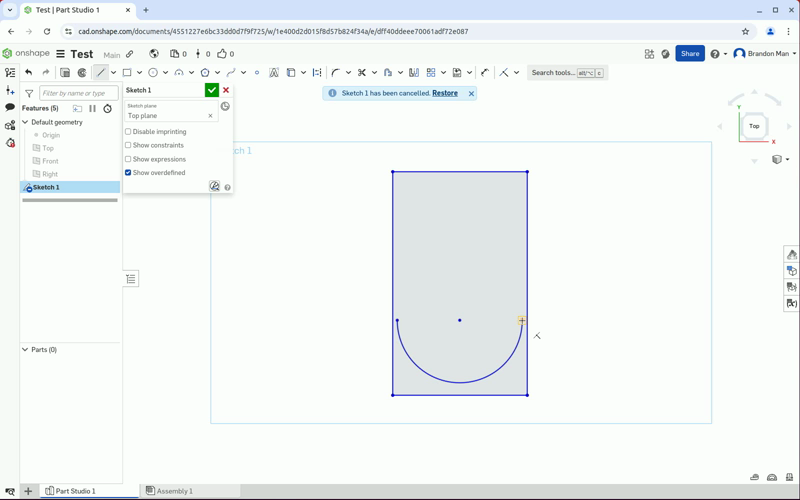
key_down(shift)
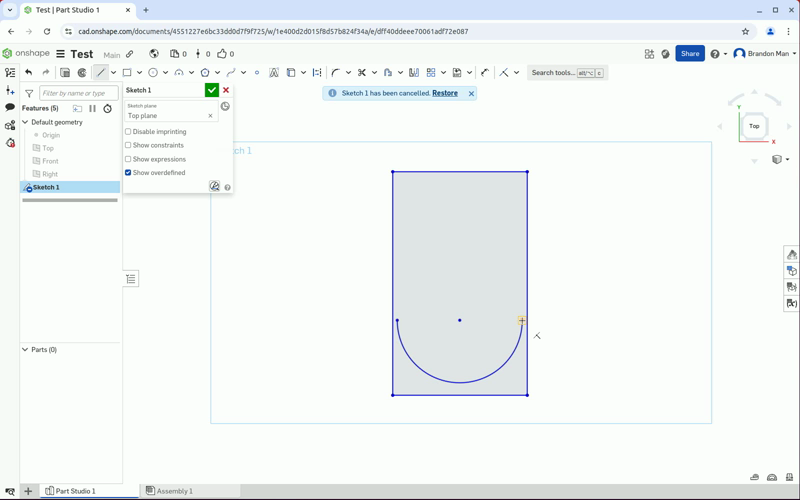
mouse_move(522, 246)
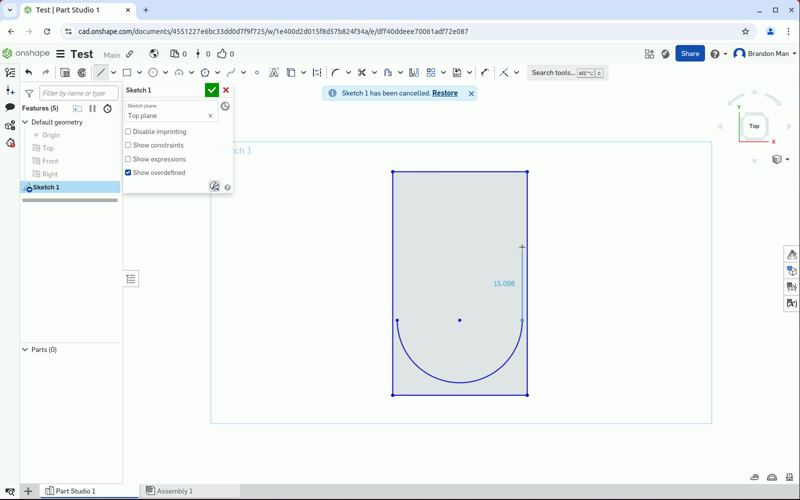
click(522, 246)
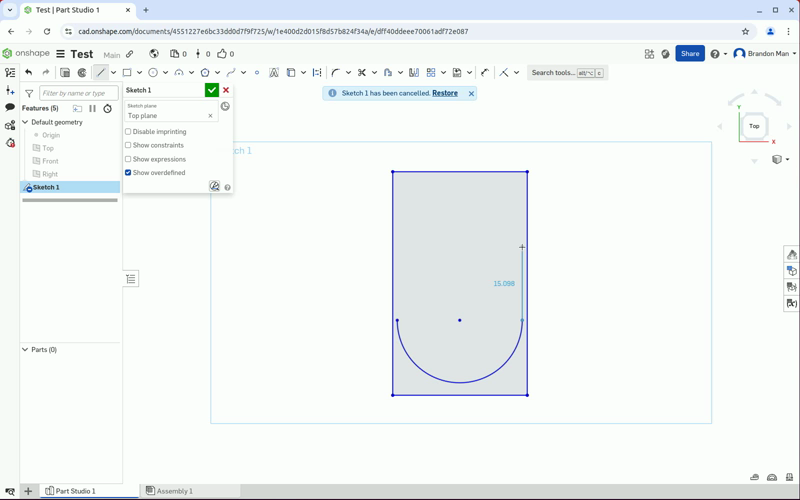
key_up(shift)
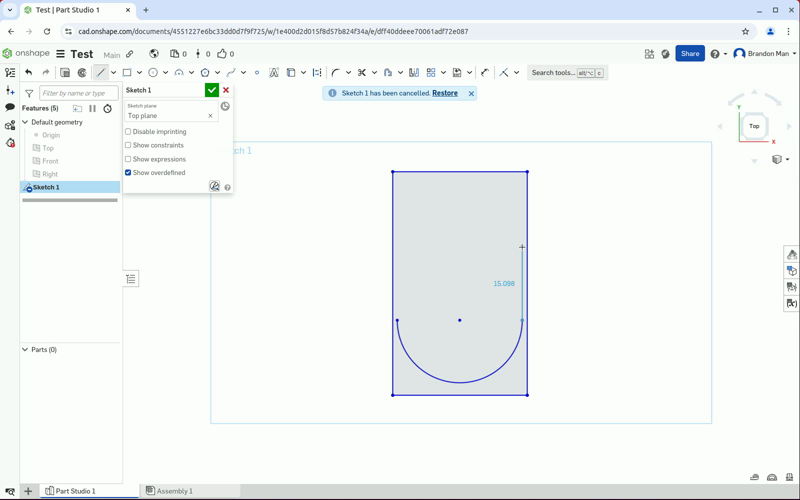
key(esc)
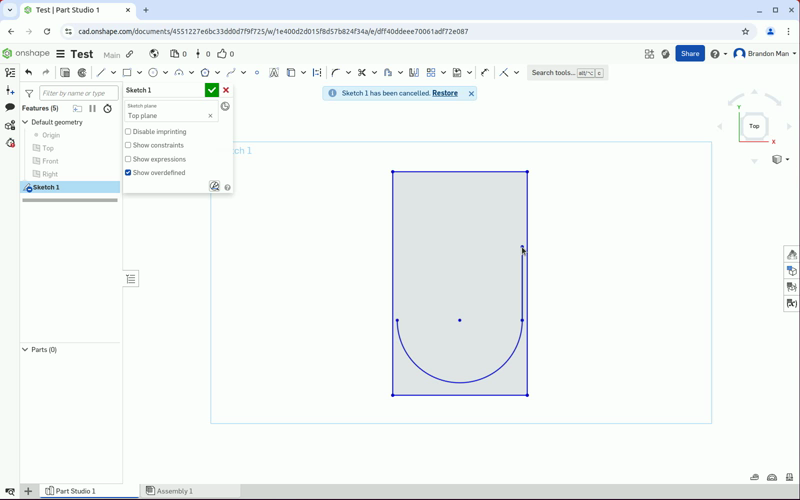
key(a)
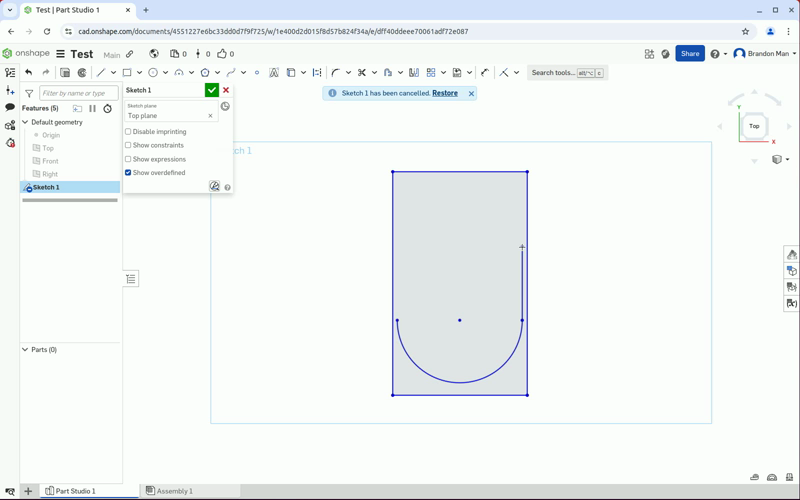
mouse_move(522, 246)
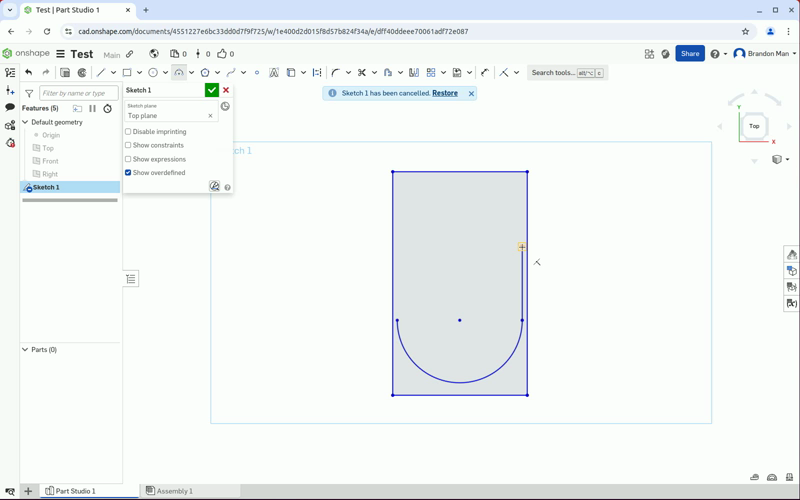
click(522, 246)
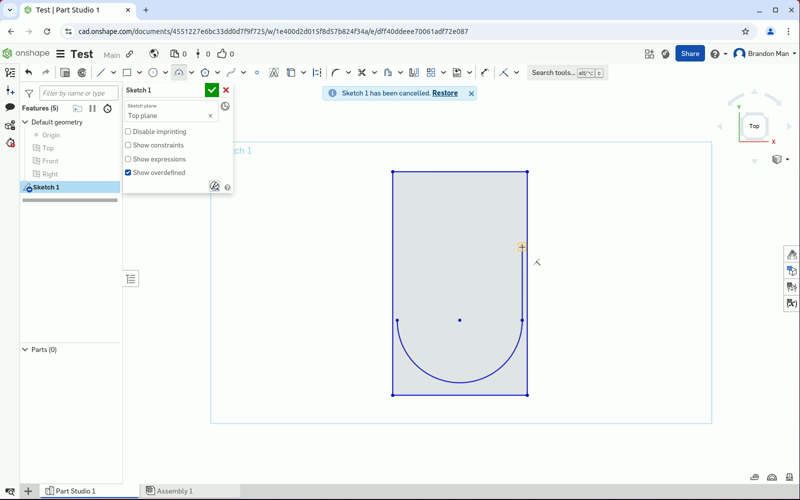
key_down(shift)
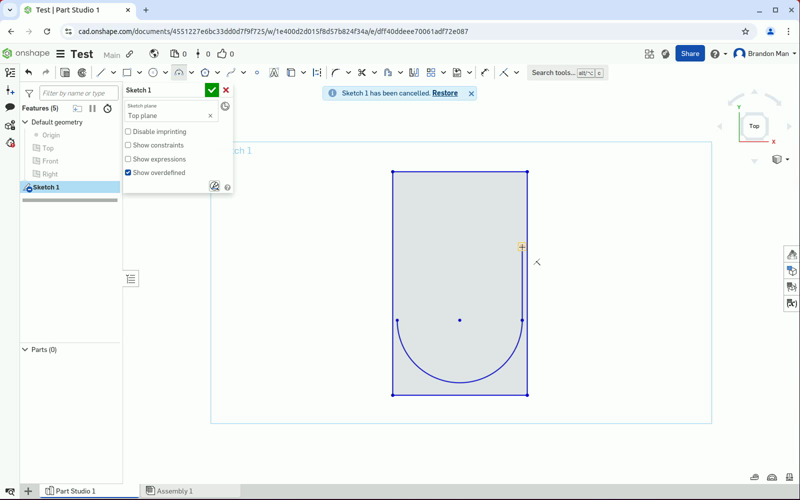
mouse_move(397, 246)
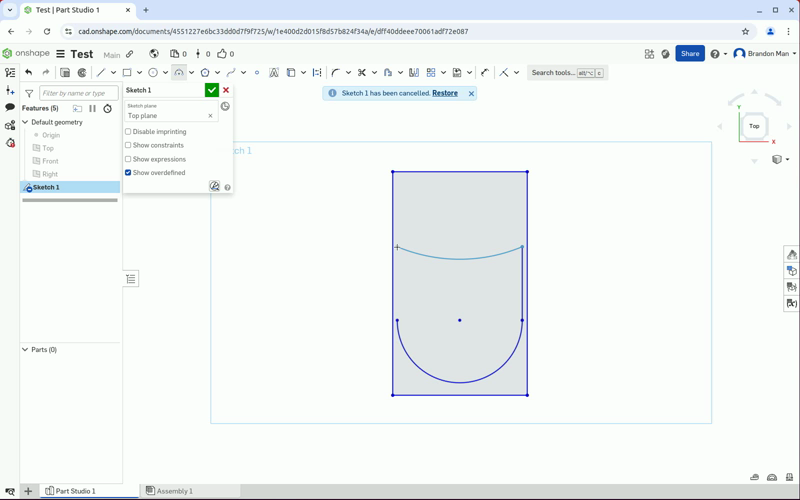
click(397, 246)
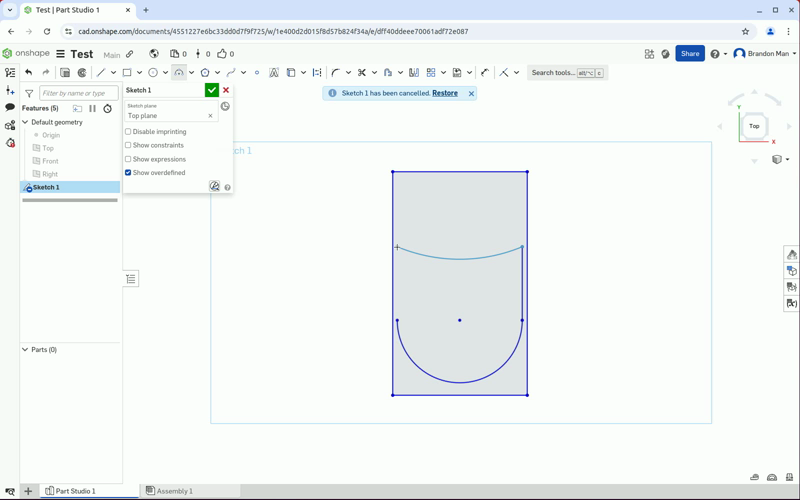
mouse_move(459, 184)
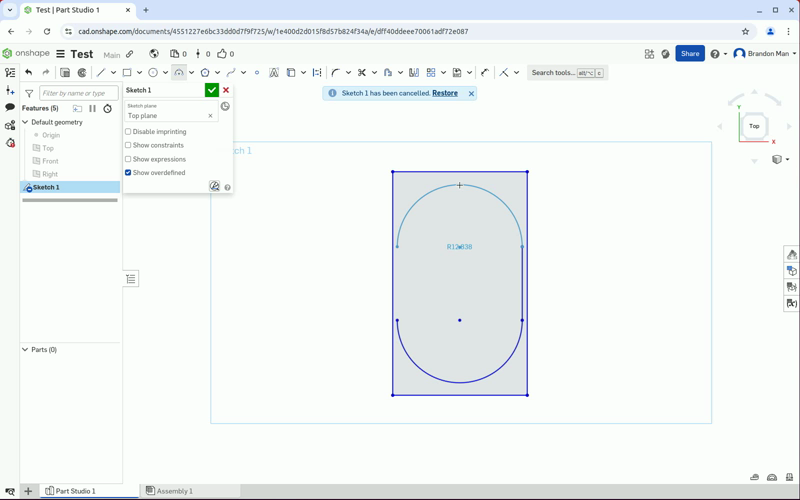
click(459, 184)
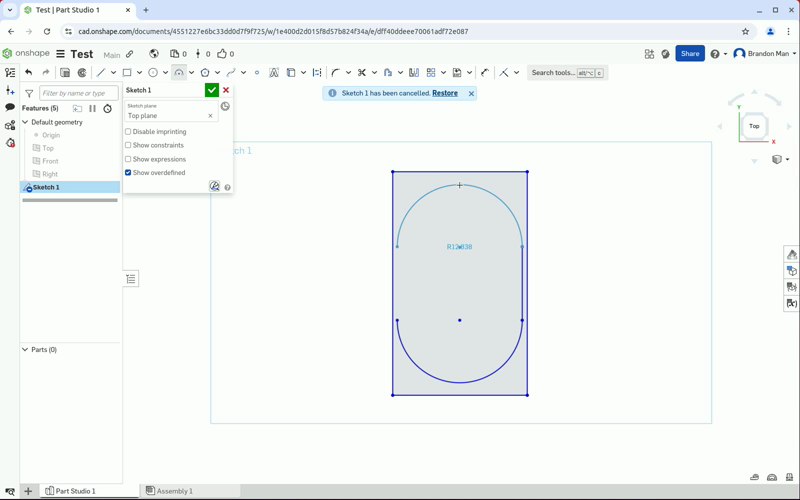
key_up(shift)
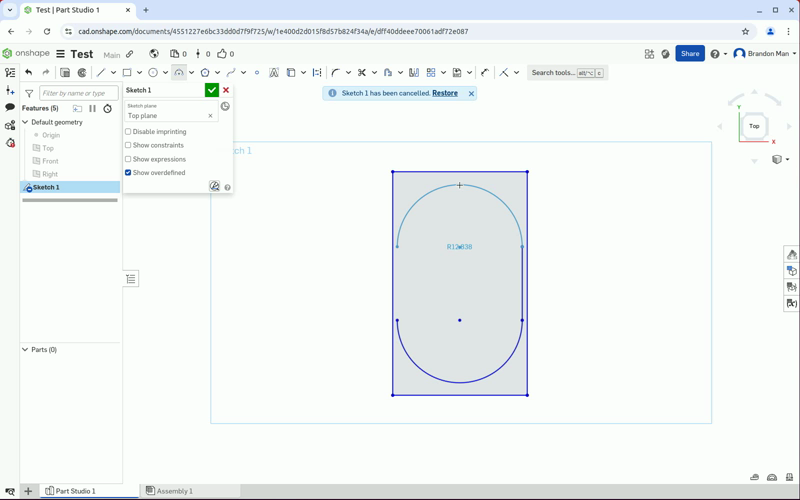
key(esc)
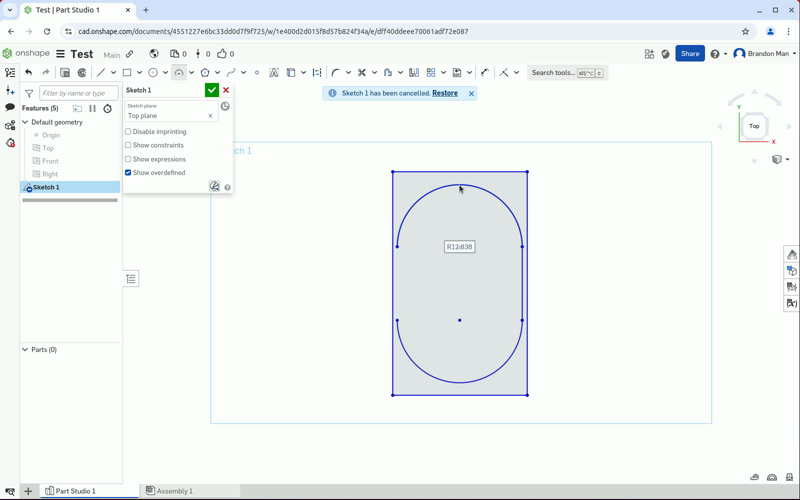
key(l)
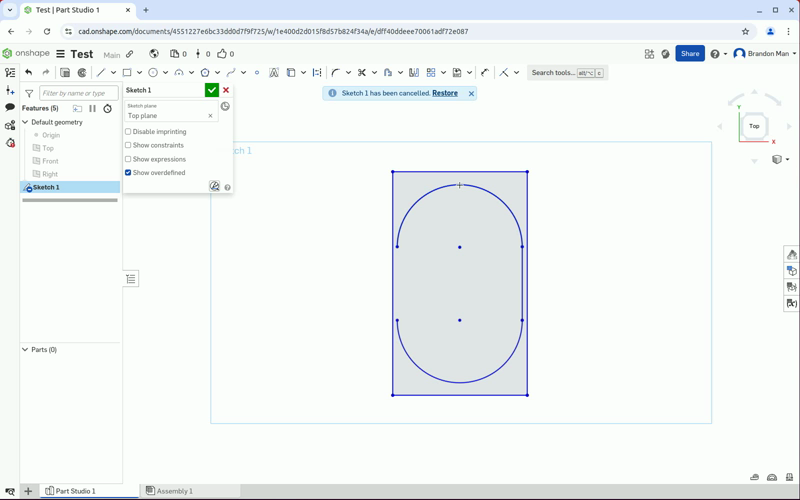
mouse_move(397, 246)
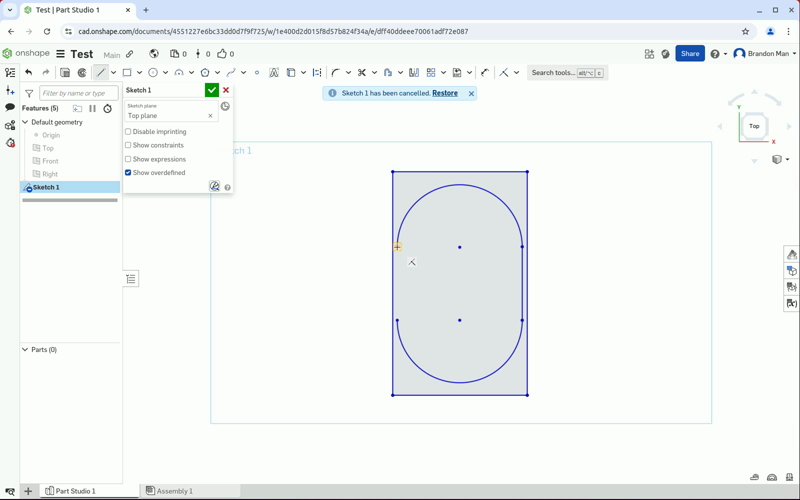
click(397, 246)
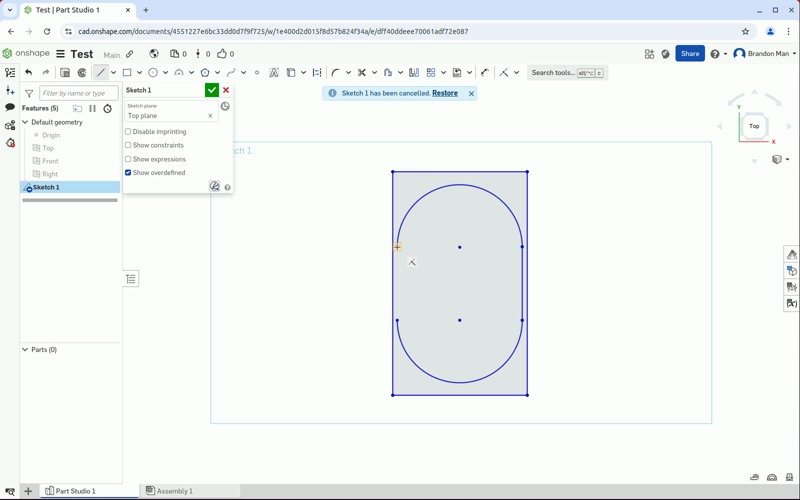
key_down(shift)
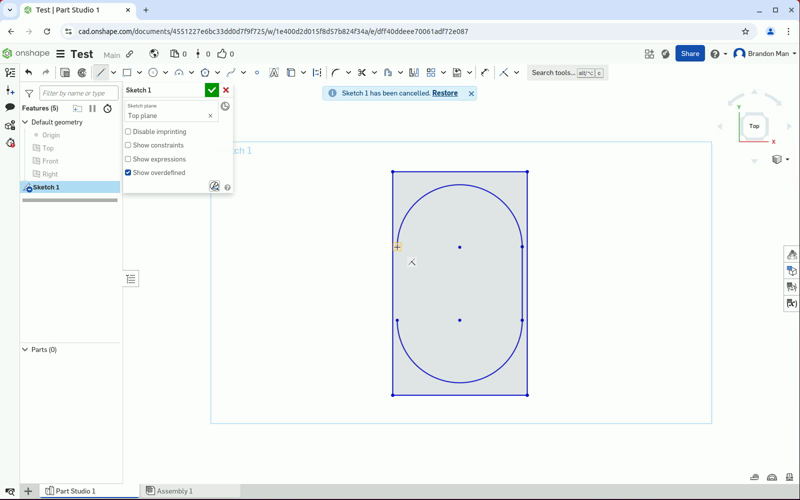
mouse_move(397, 320)
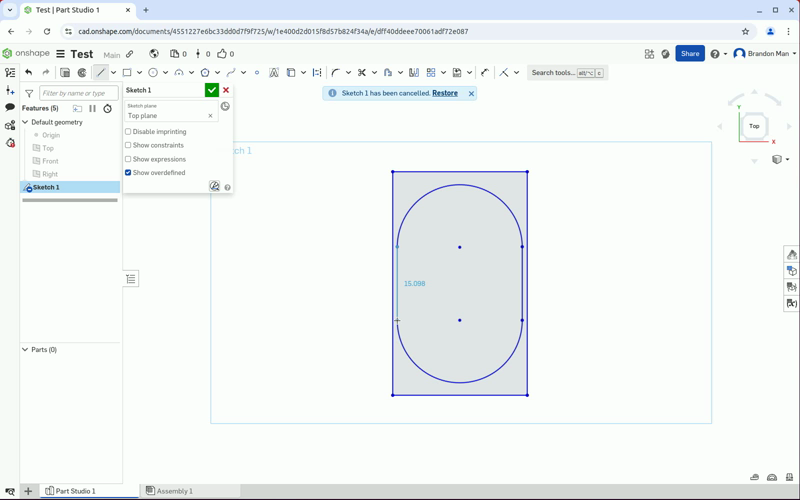
key_up(shift)
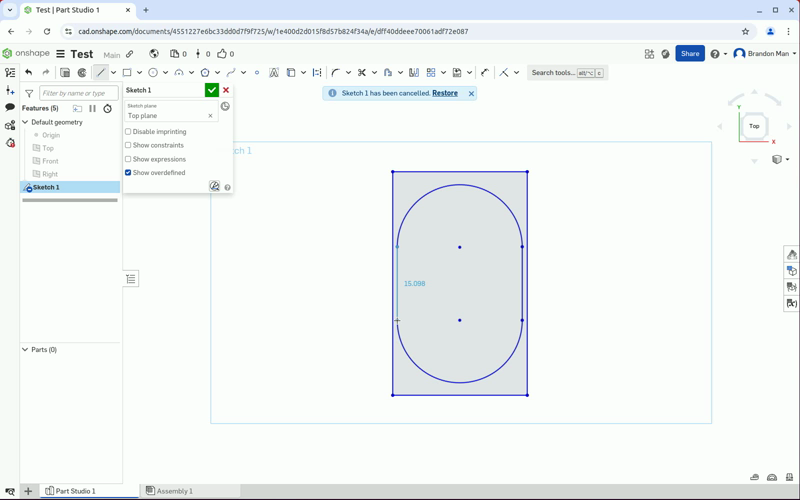
click(397, 320)
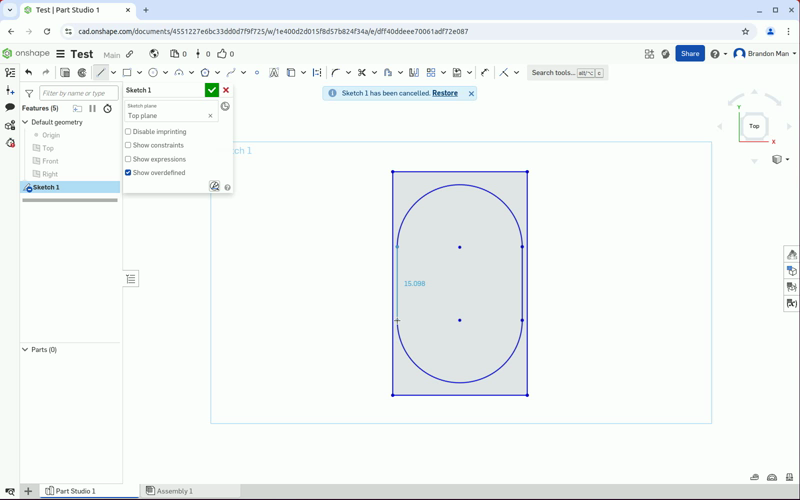
key(esc)
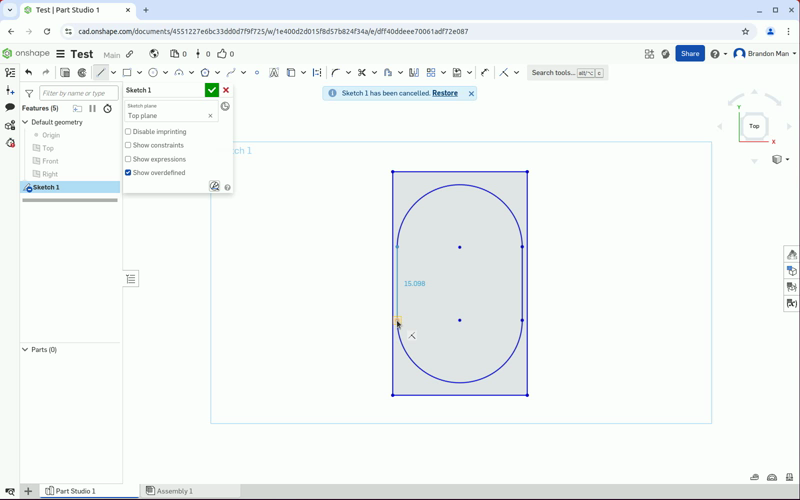
mouse_move(503, 381)
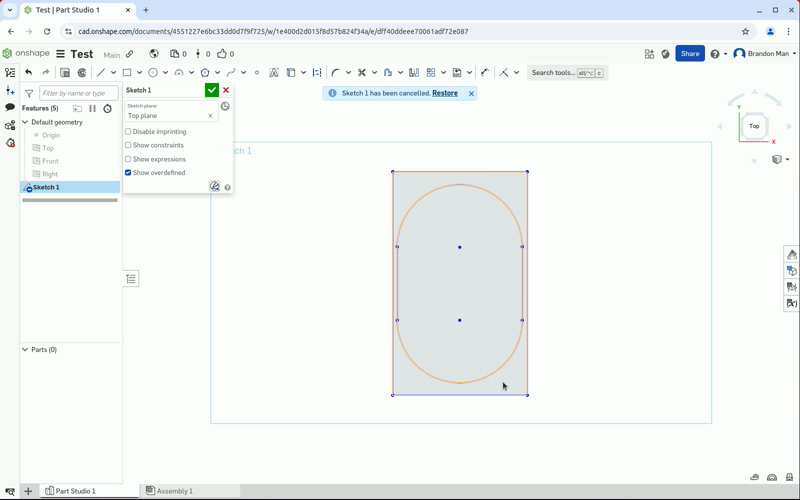
click(503, 381)
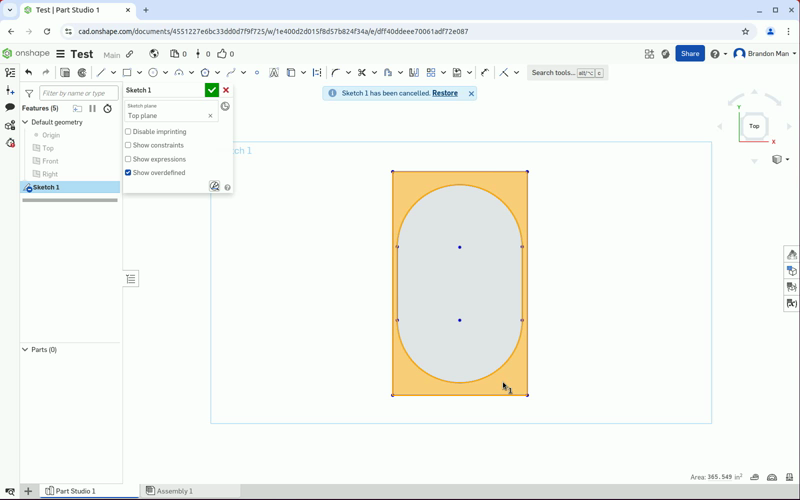
mouse_move(73, 352)
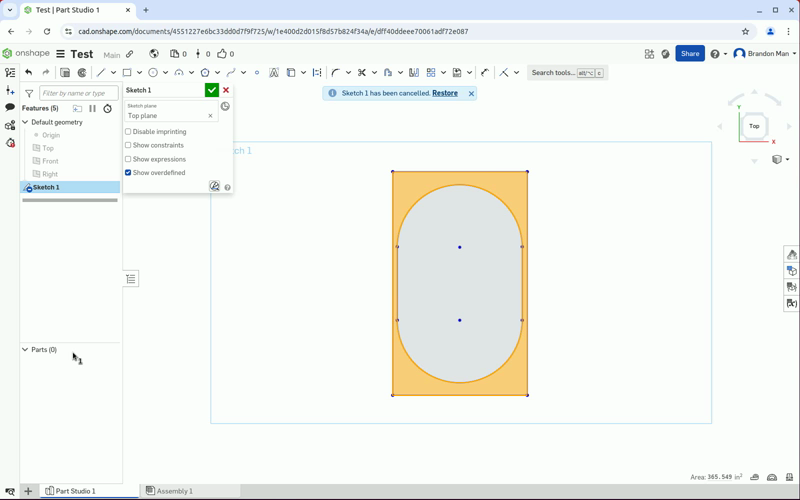
key(shift+y)
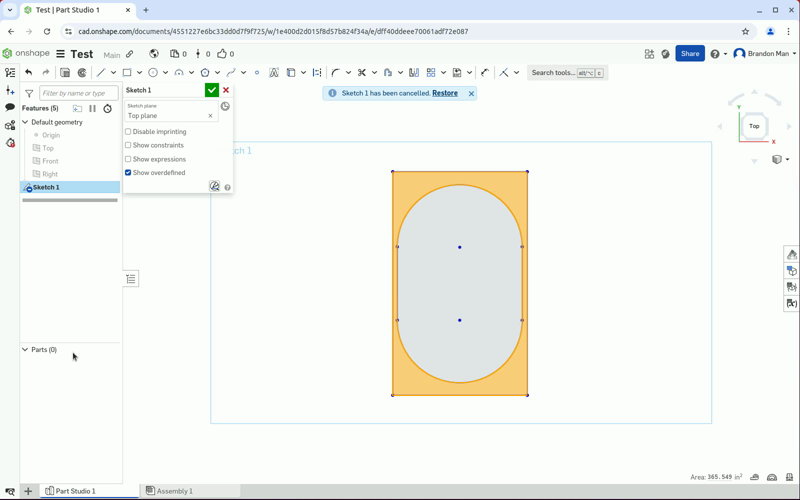
key(shift+e)
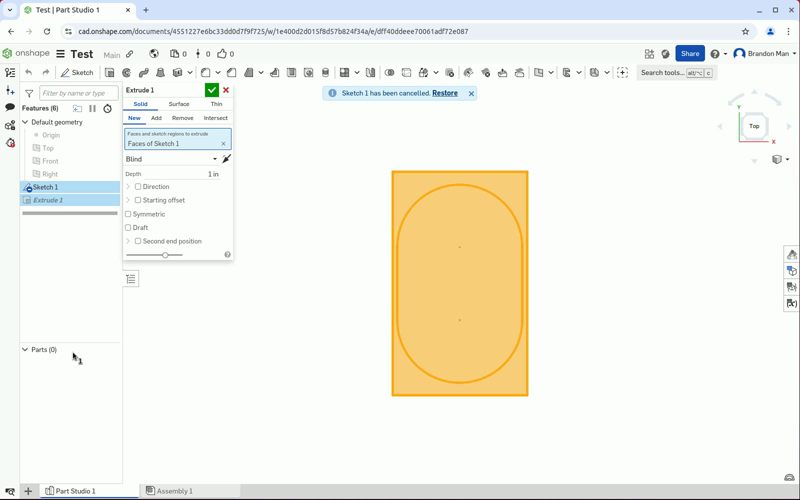
mouse_move(143, 106)
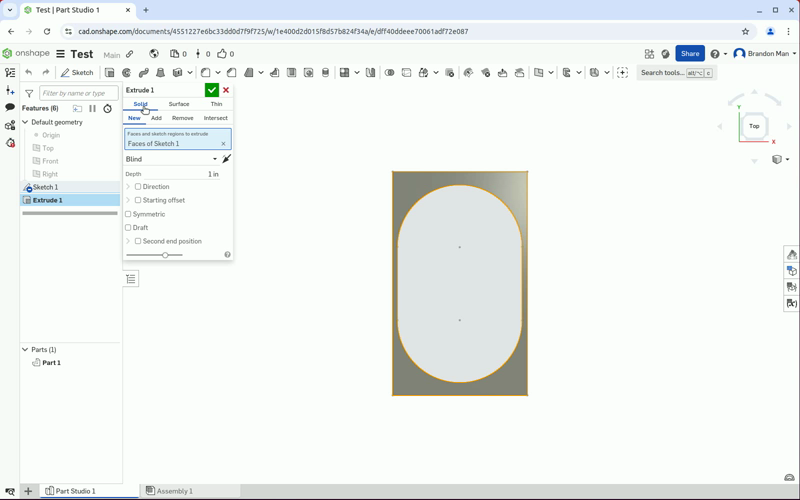
click(143, 106)
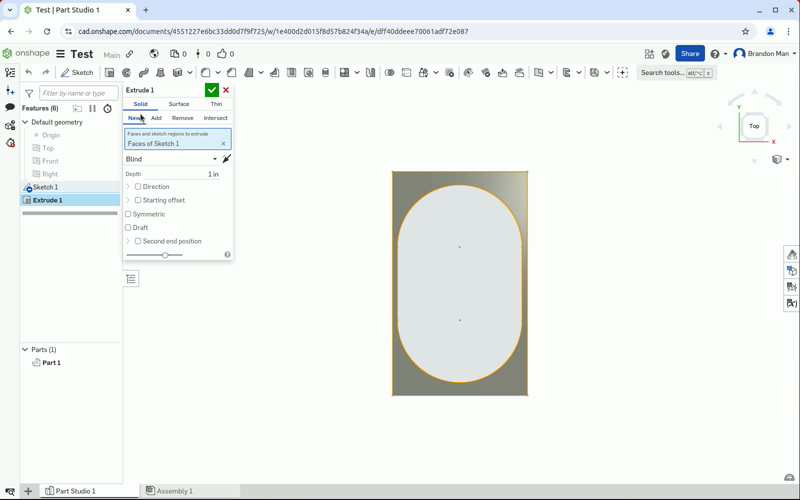
mouse_move(137, 120)
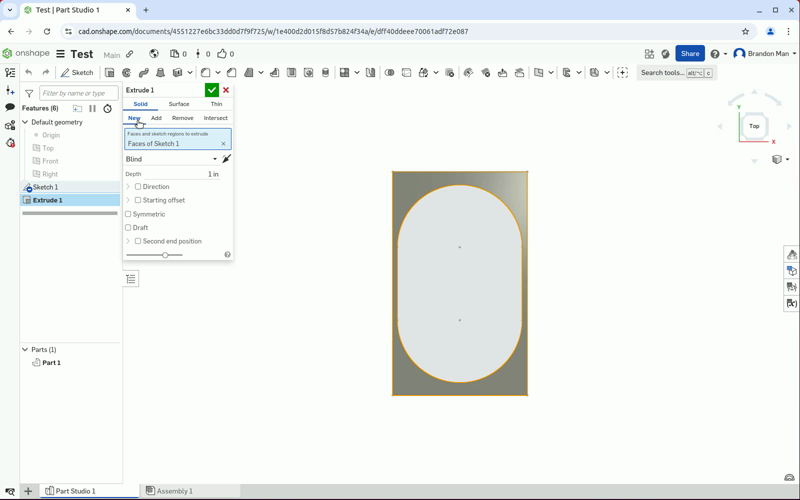
click(137, 120)
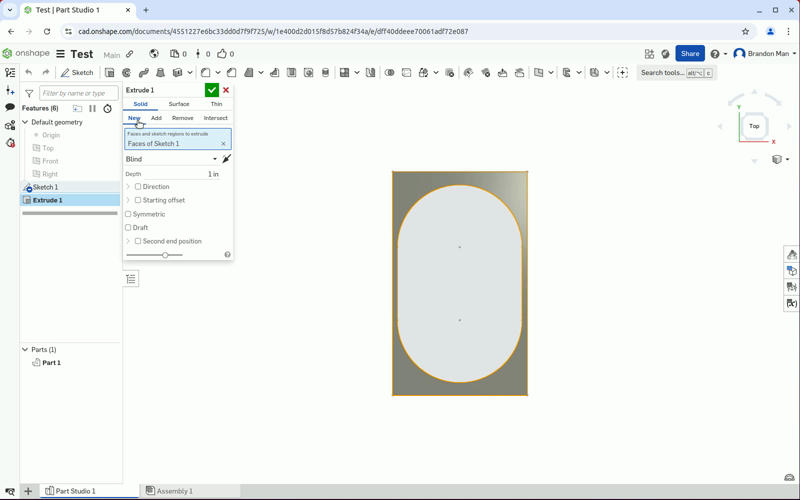
key(tab, 4)
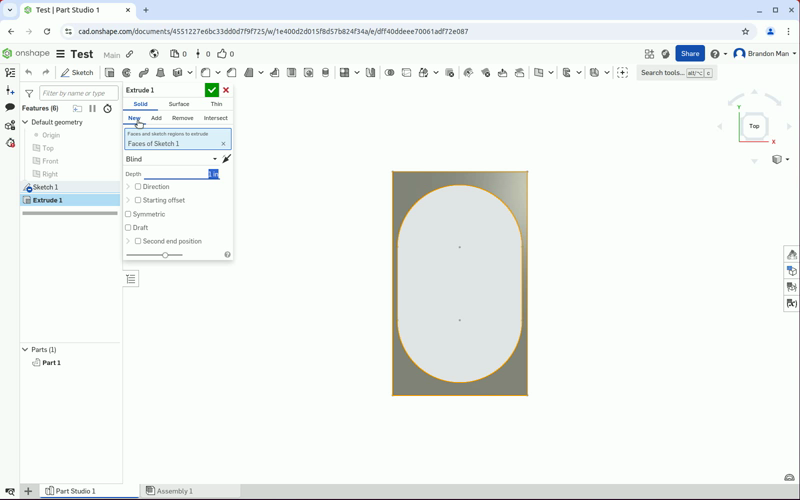
text(-18.535)
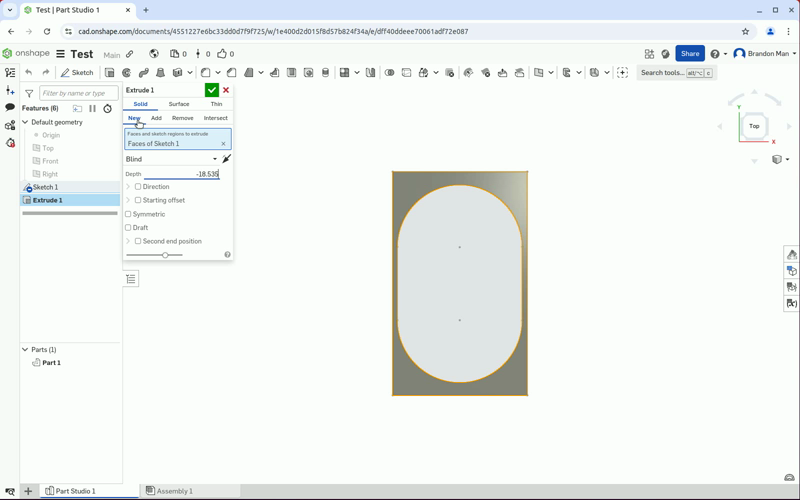
key(enter)
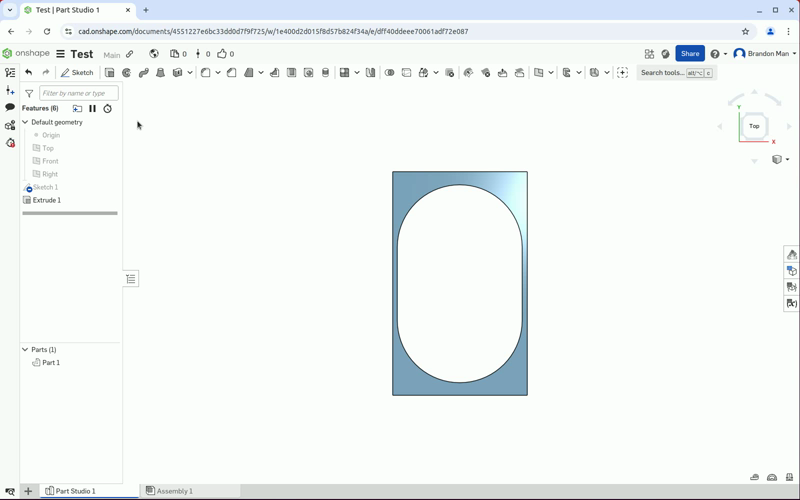
key(shift+h)
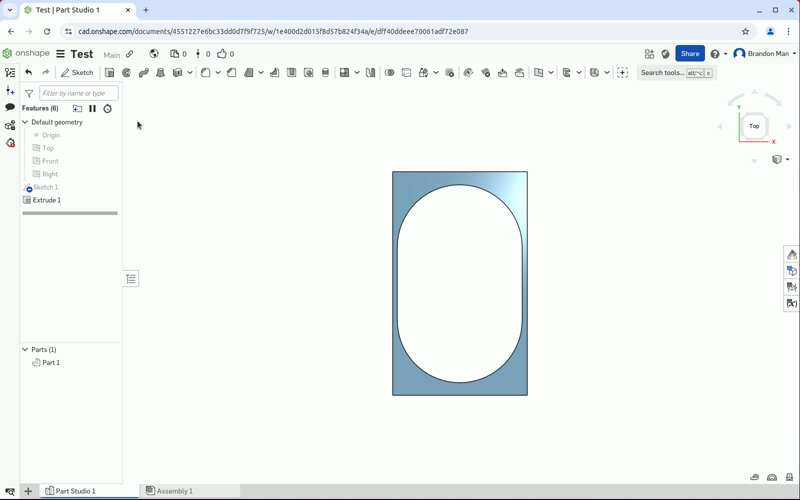
key(shift+h)
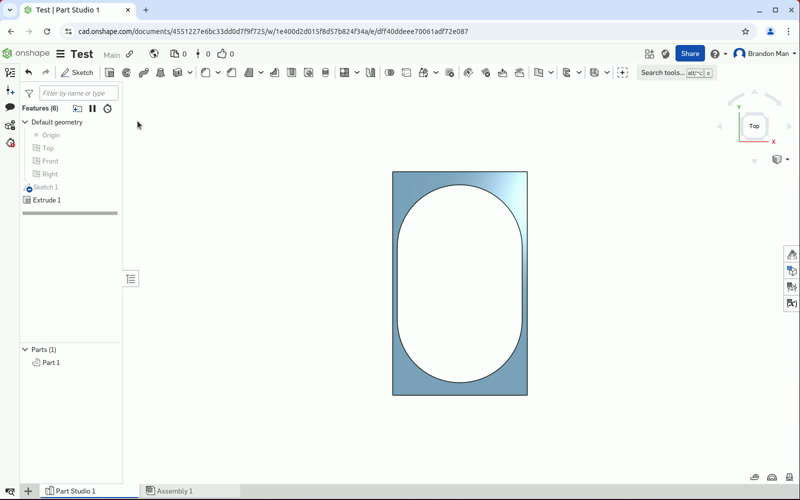
mouse_move(73, 189)
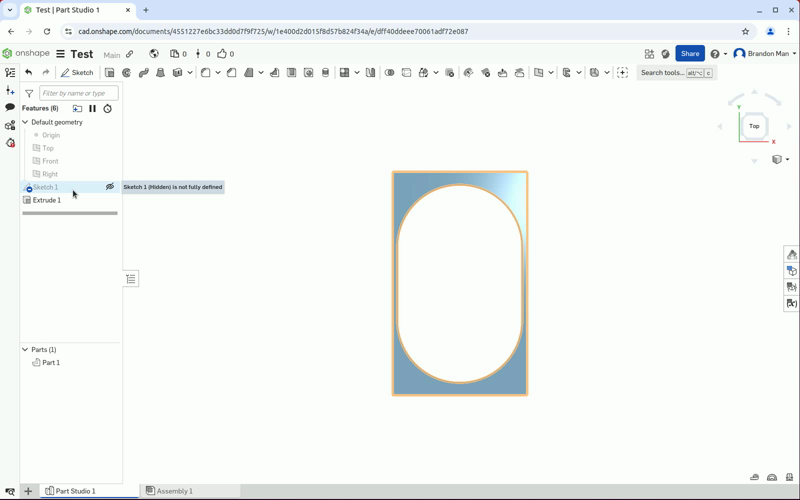
click(73, 189)
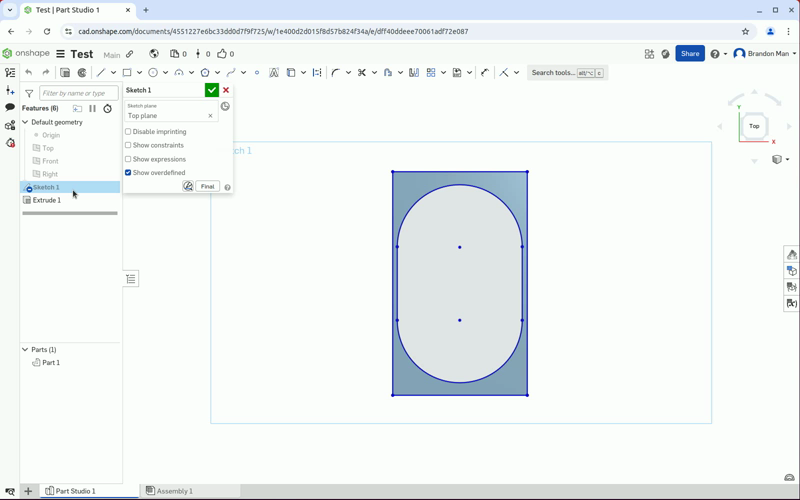
mouse_move(229, 92)
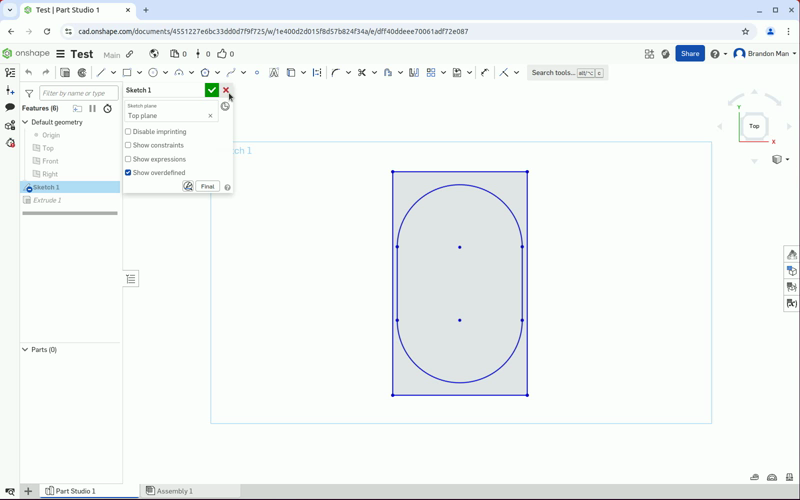
click(229, 92)
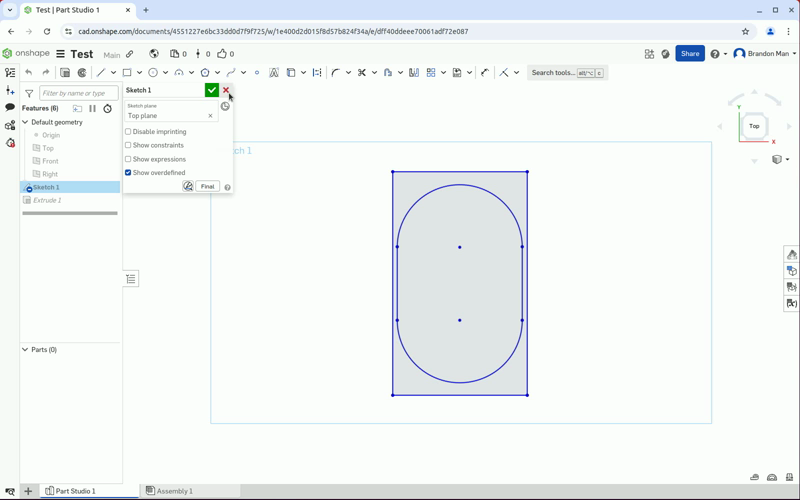
key(shift+s)
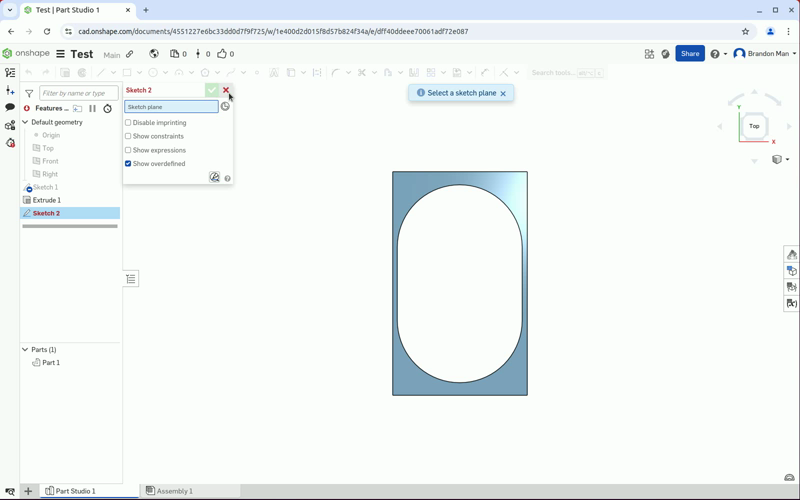
mouse_move(73, 150)
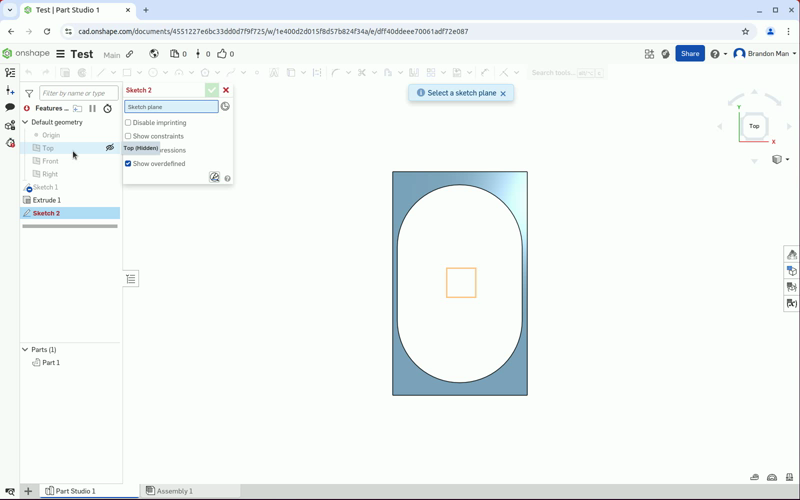
click(73, 150)
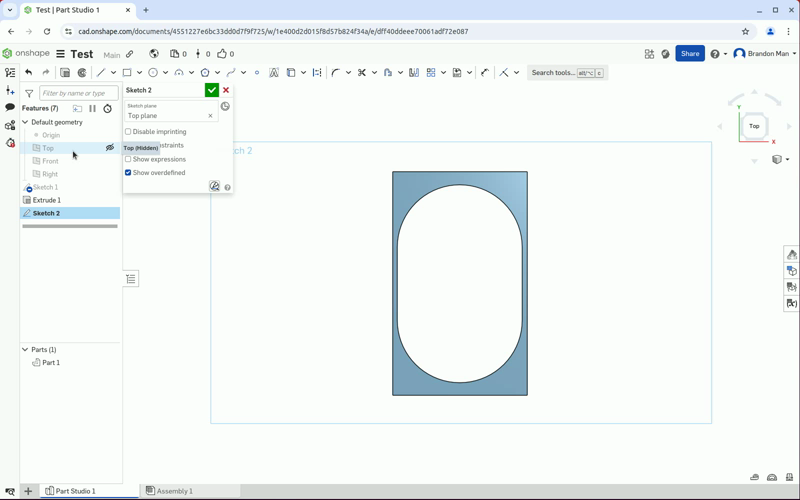
mouse_move(73, 352)
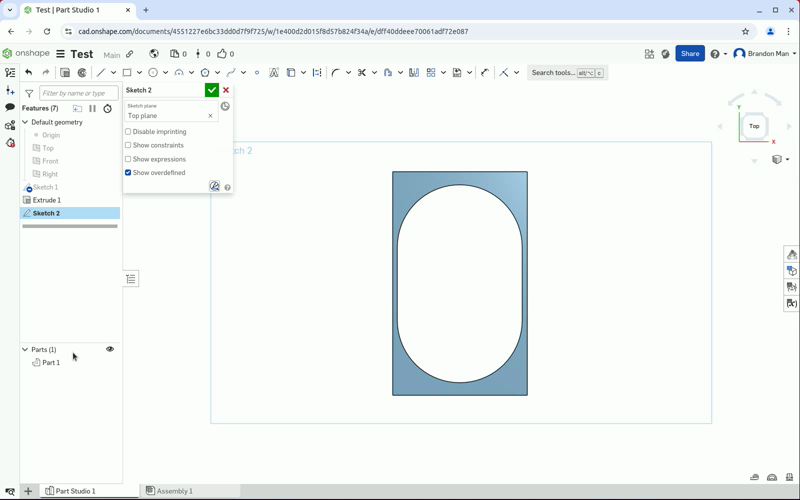
key(y)
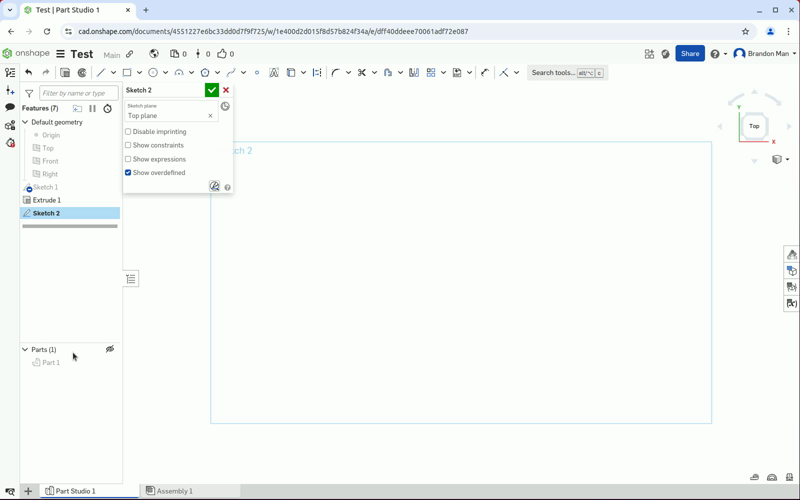
key(l)
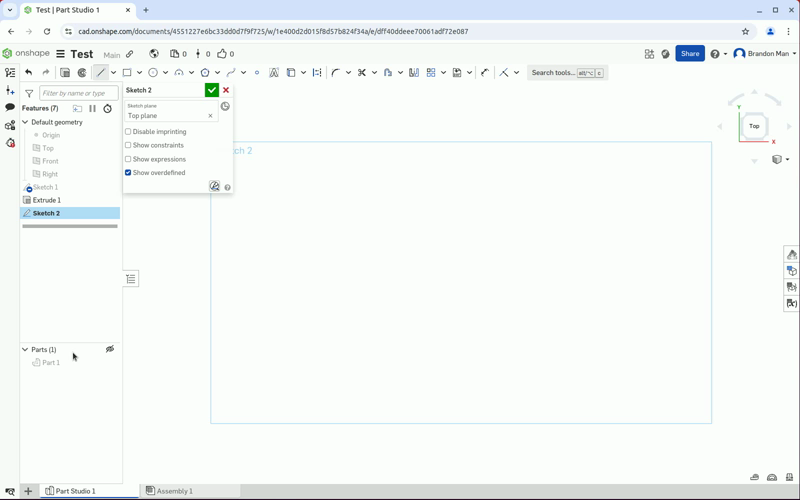
key_down(shift)
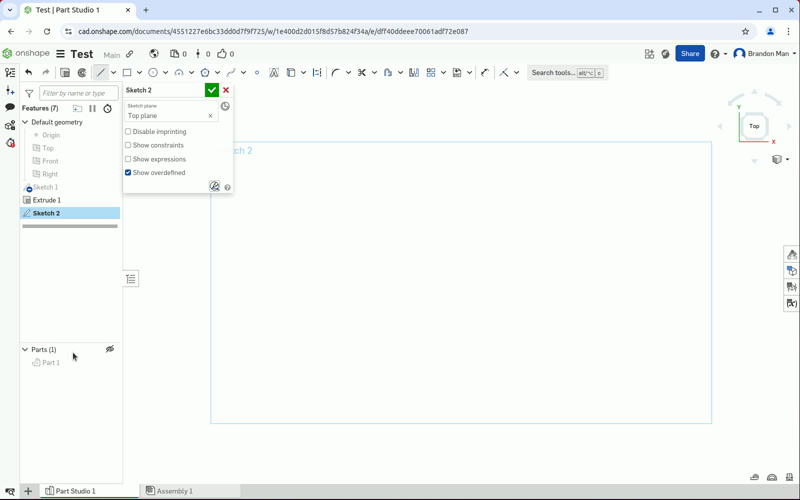
mouse_move(398, 318)
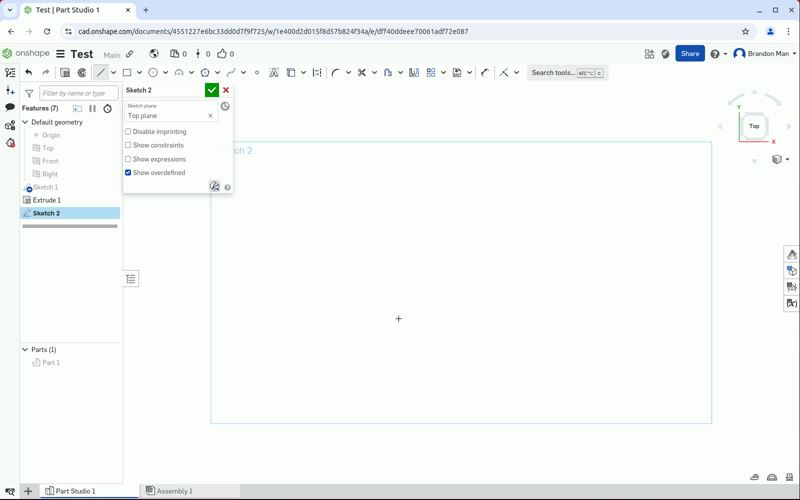
click(398, 318)
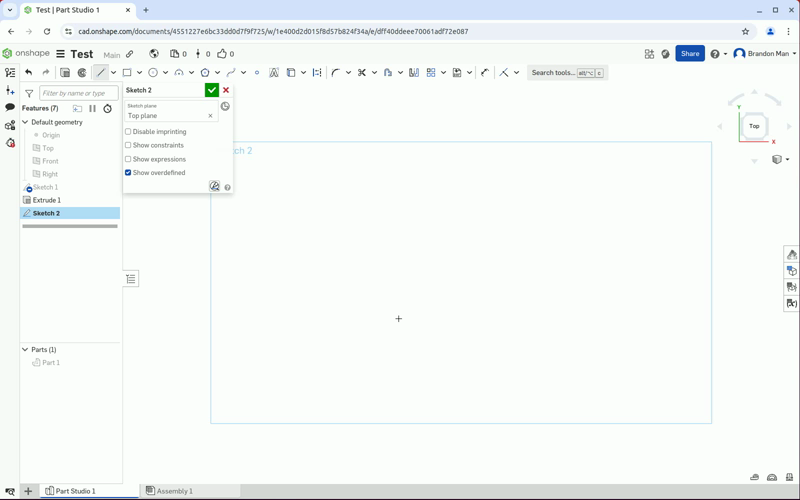
key_up(shift)
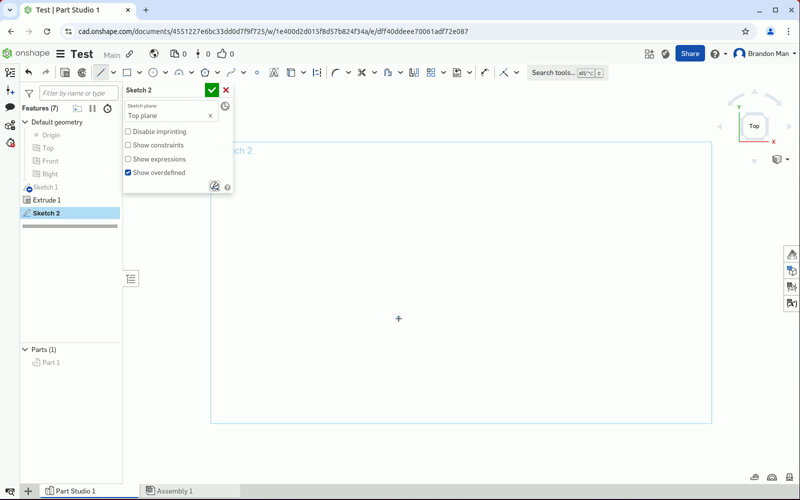
key_down(shift)
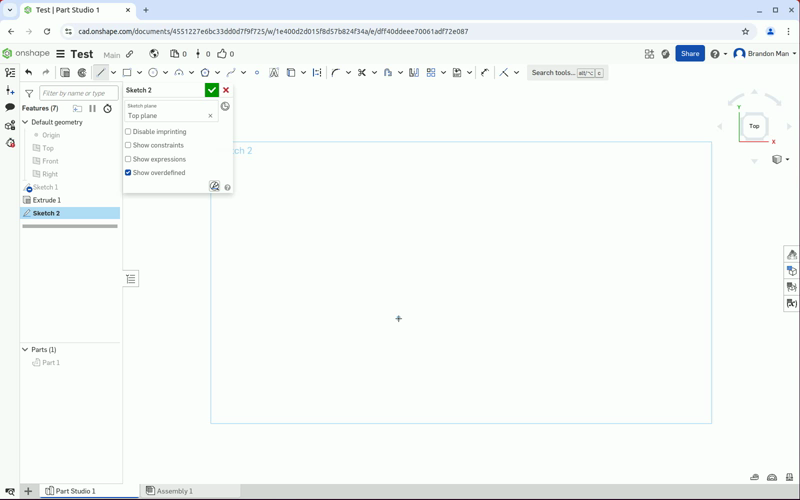
mouse_move(461, 353)
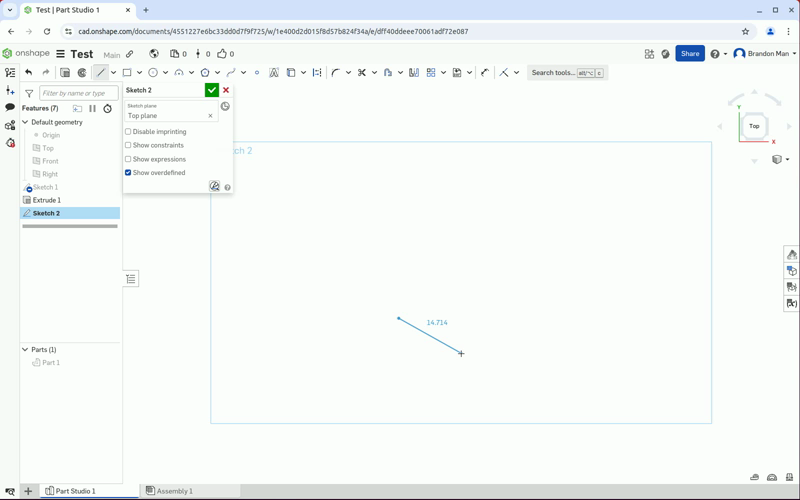
click(461, 353)
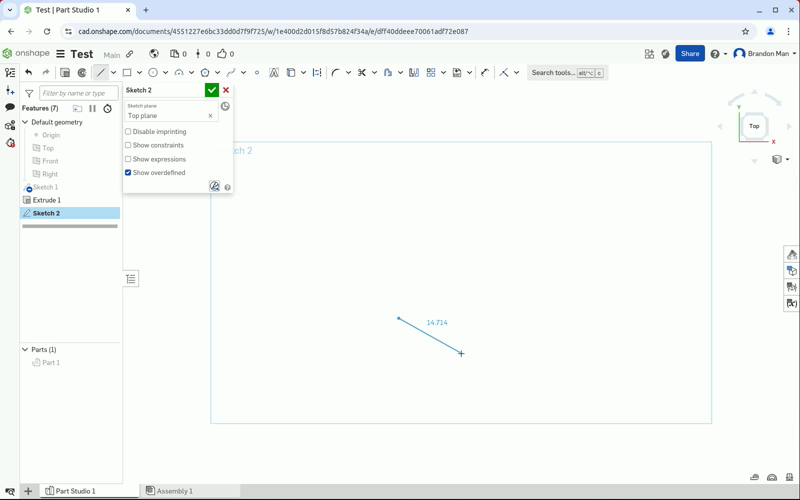
key_up(shift)
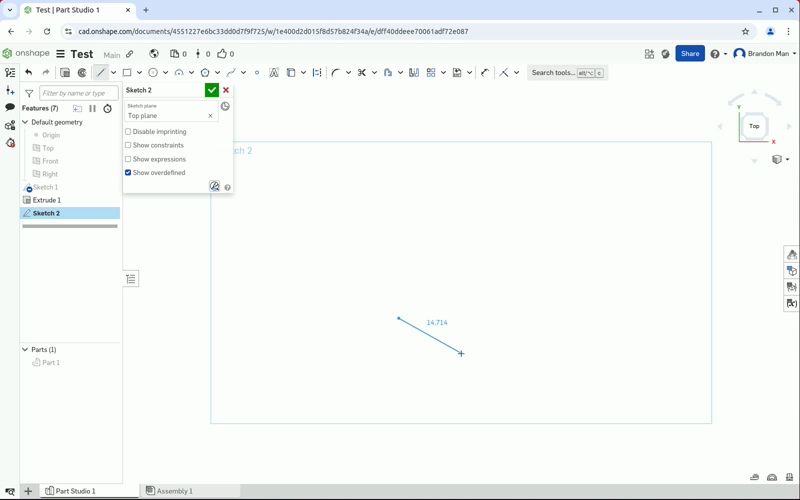
key_down(shift)
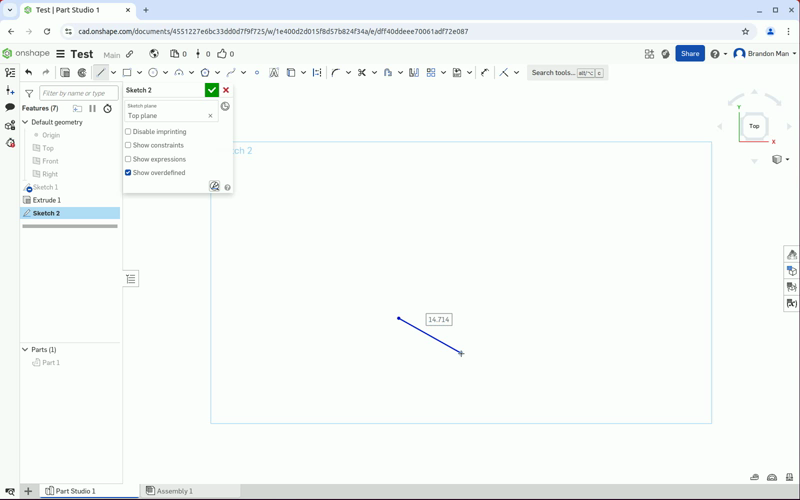
mouse_move(522, 318)
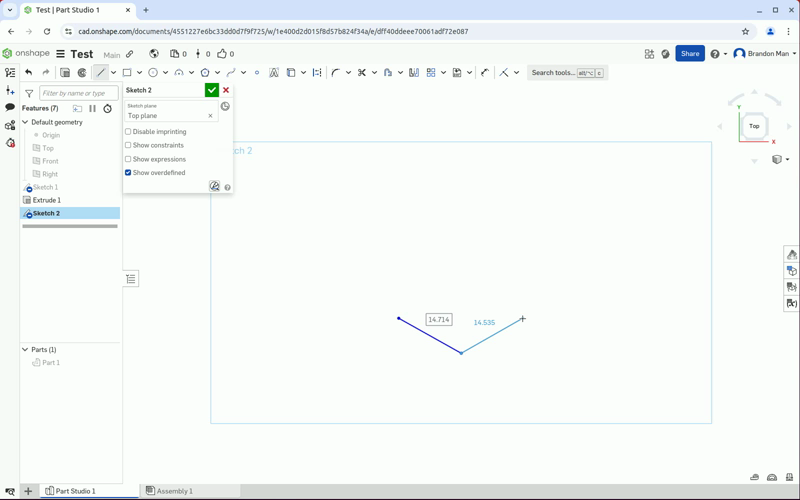
click(522, 318)
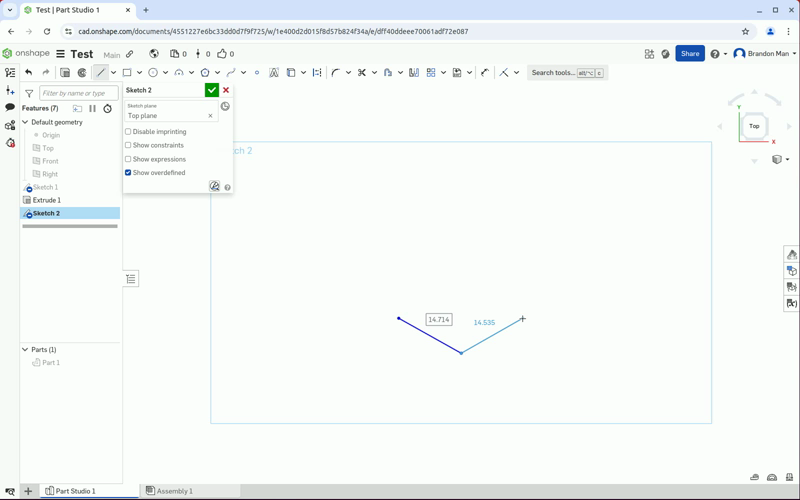
key_up(shift)
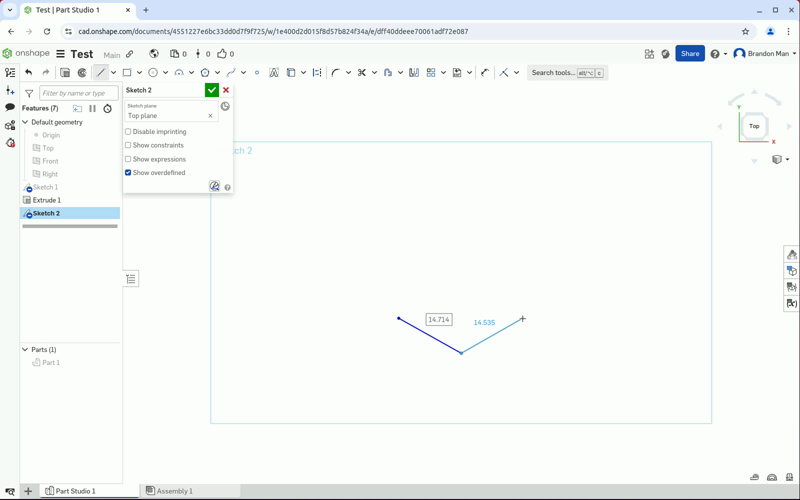
key_down(shift)
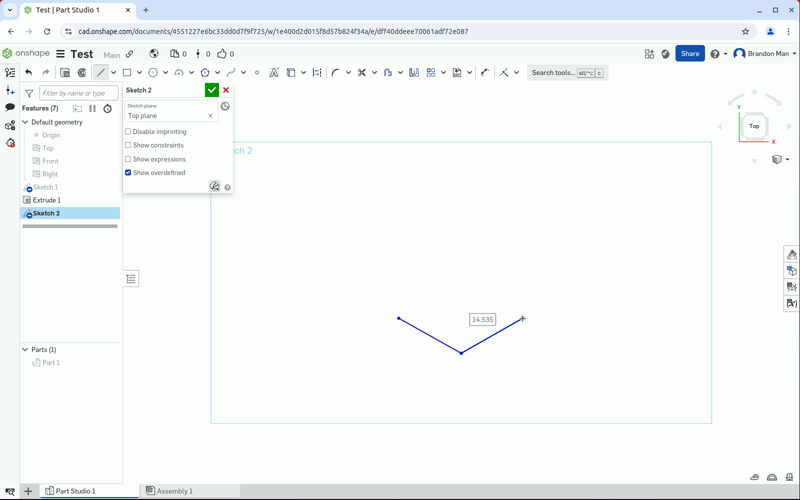
mouse_move(522, 246)
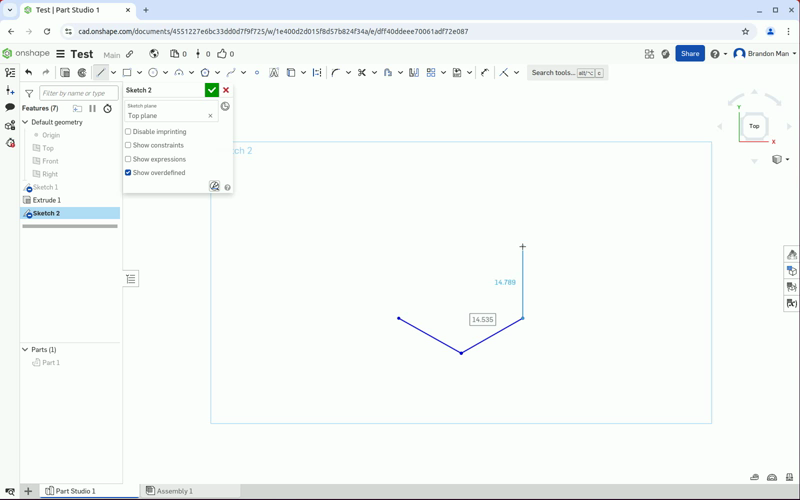
click(522, 246)
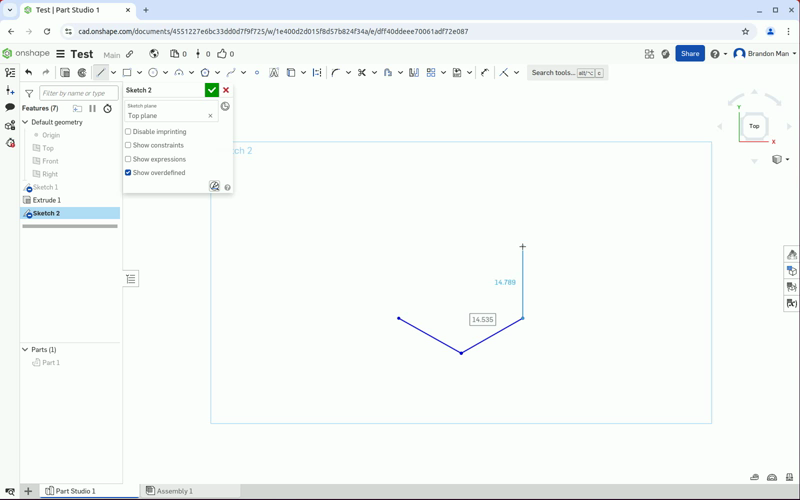
key_up(shift)
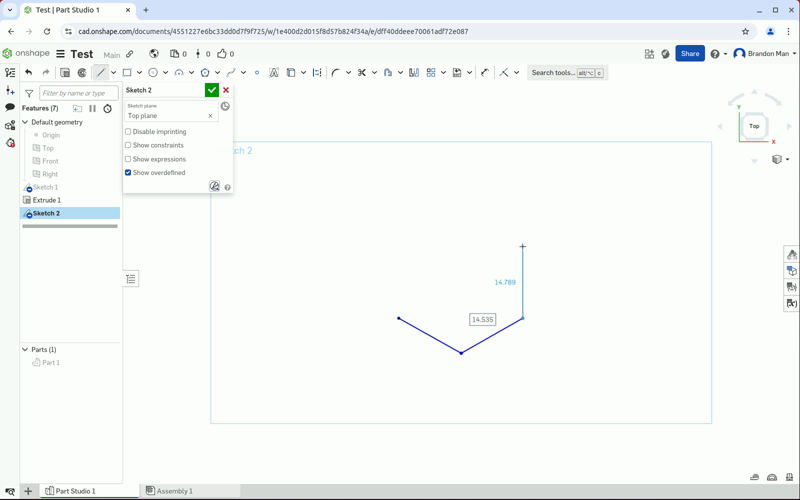
key_down(shift)
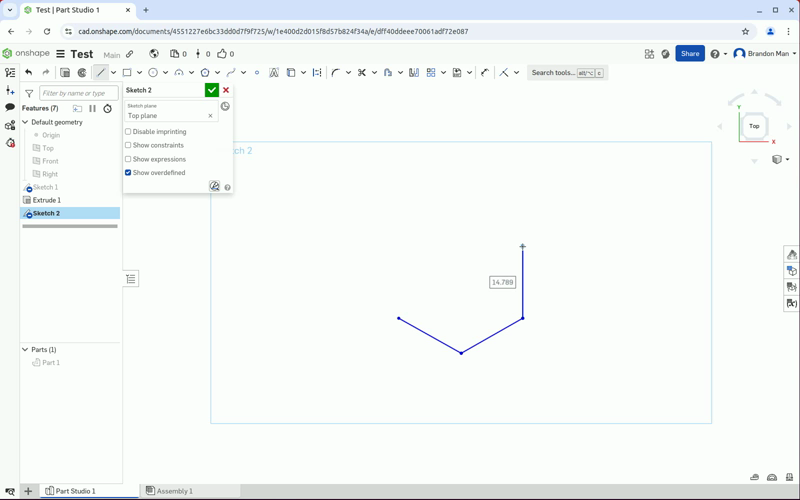
mouse_move(461, 210)
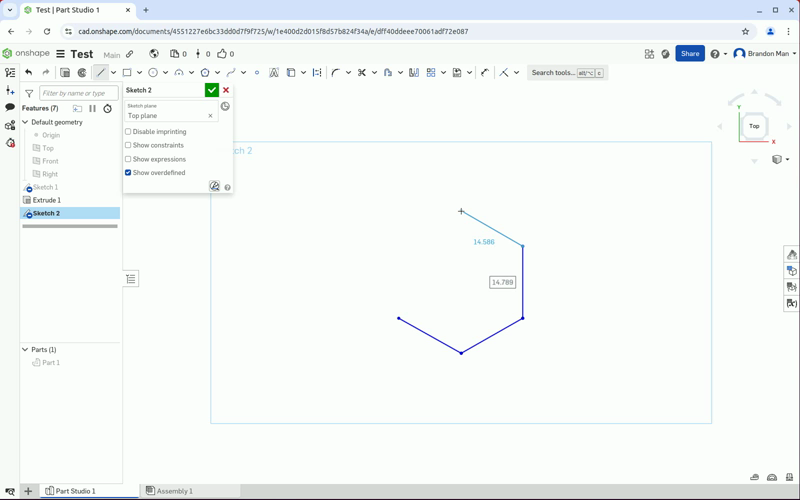
click(461, 210)
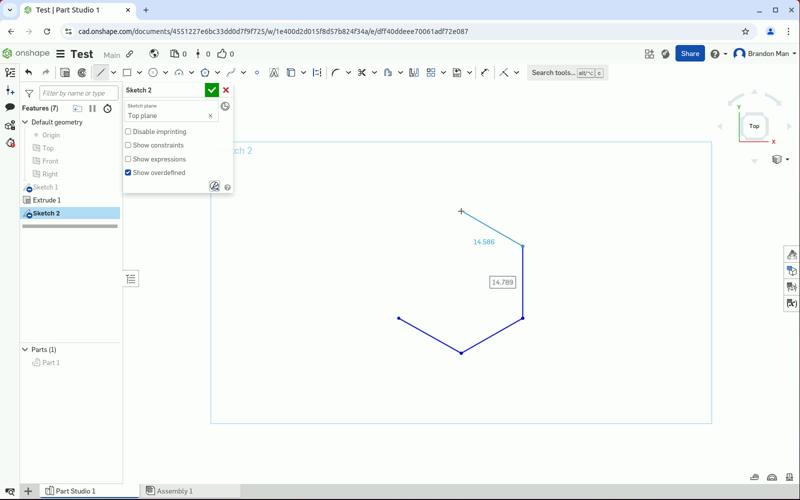
key_up(shift)
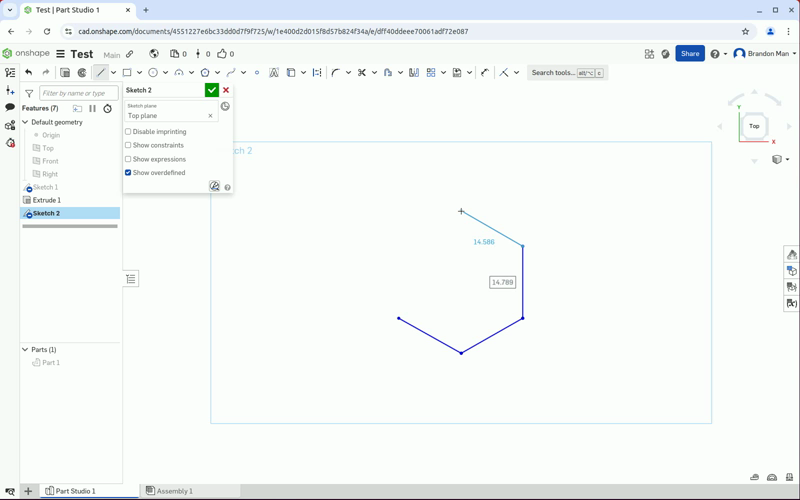
key_down(shift)
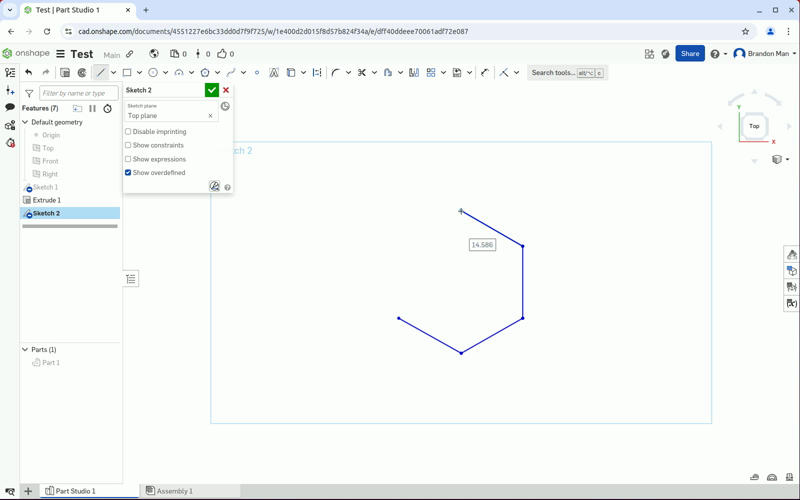
mouse_move(398, 246)
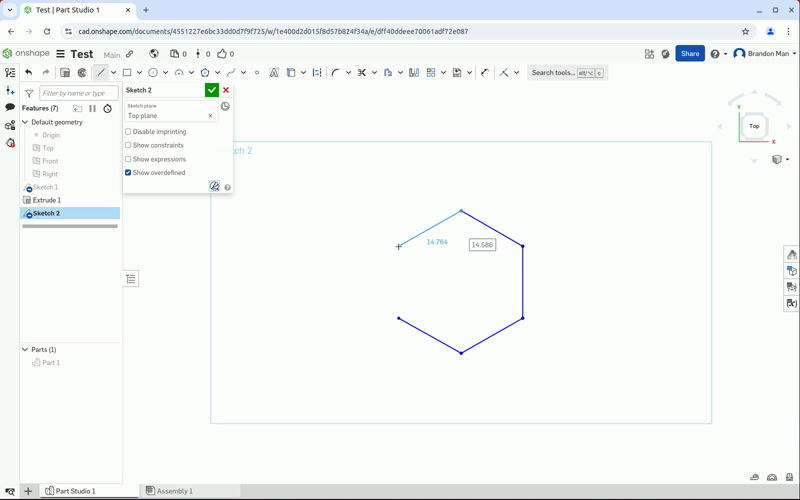
click(398, 246)
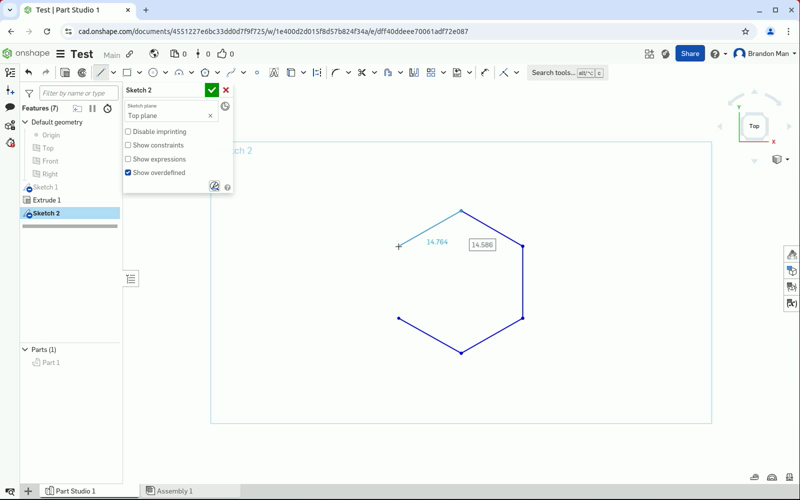
key_up(shift)
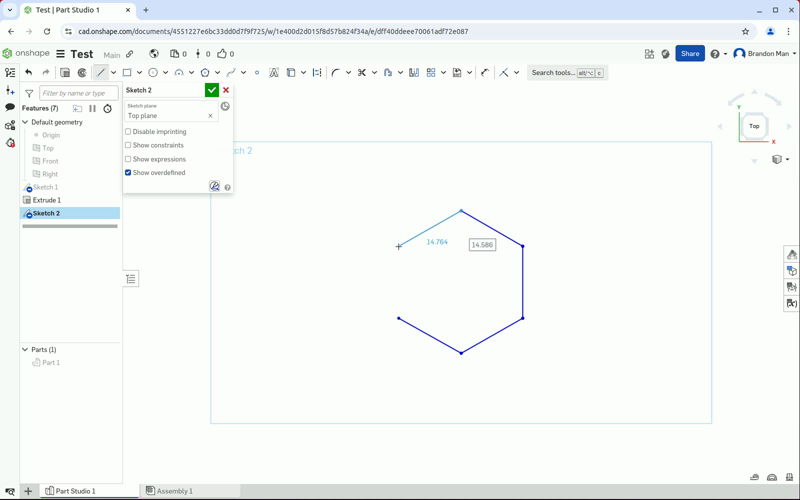
key_down(shift)
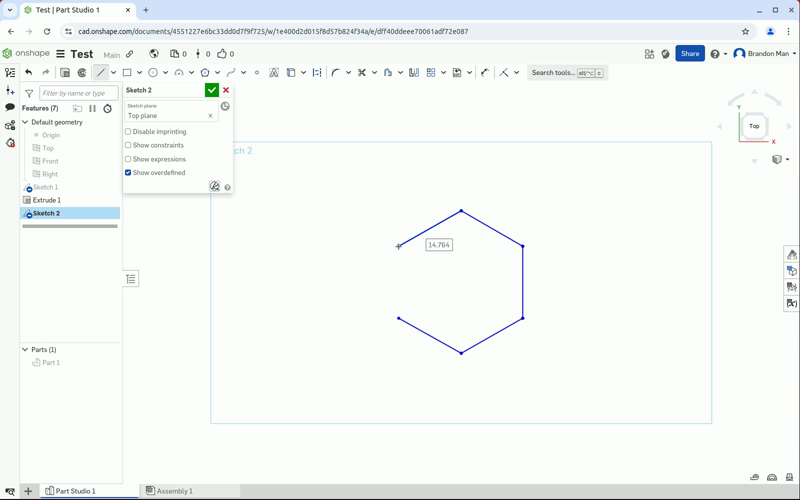
mouse_move(398, 318)
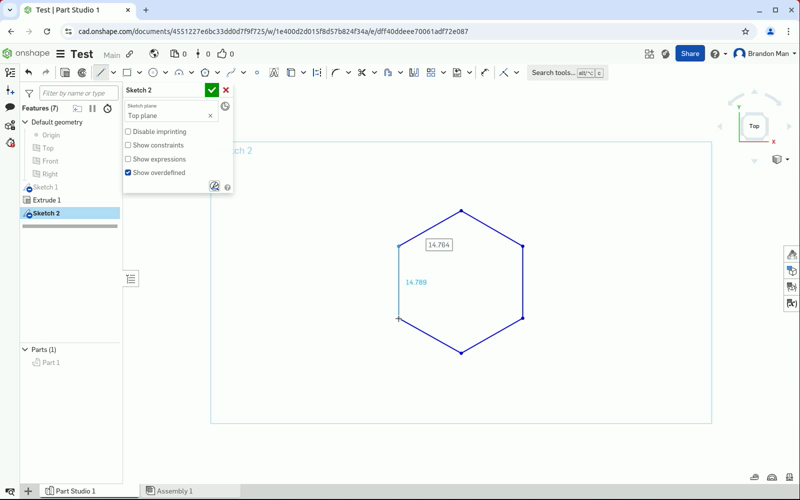
key_up(shift)
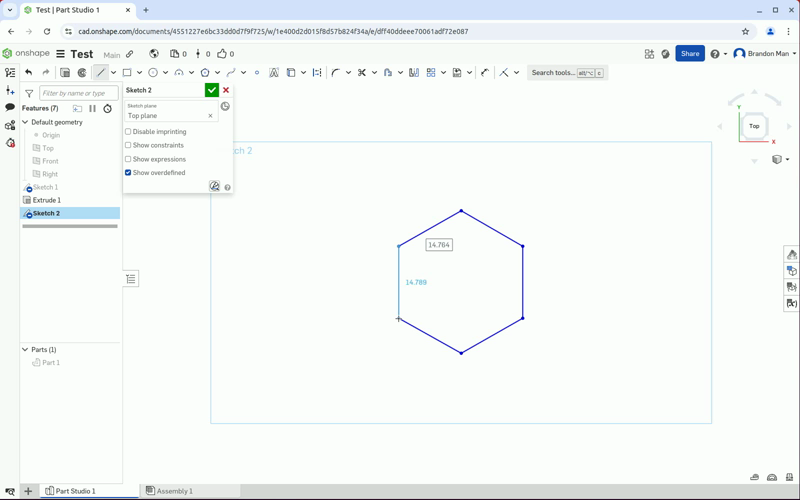
click(398, 318)
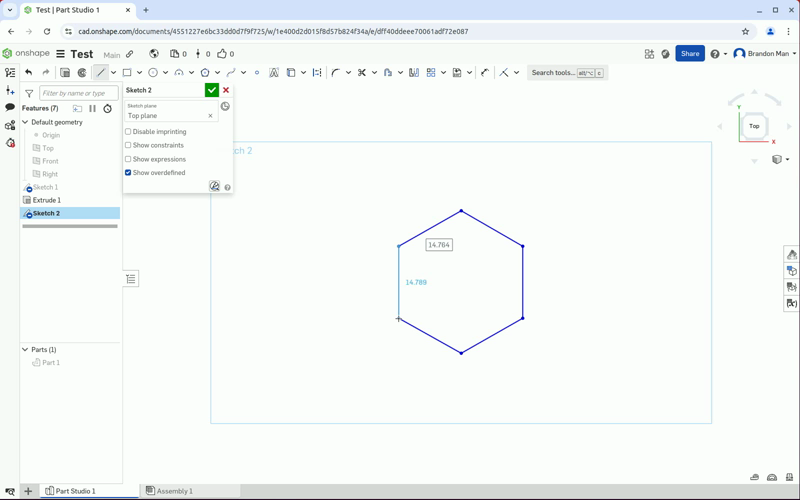
key(esc)
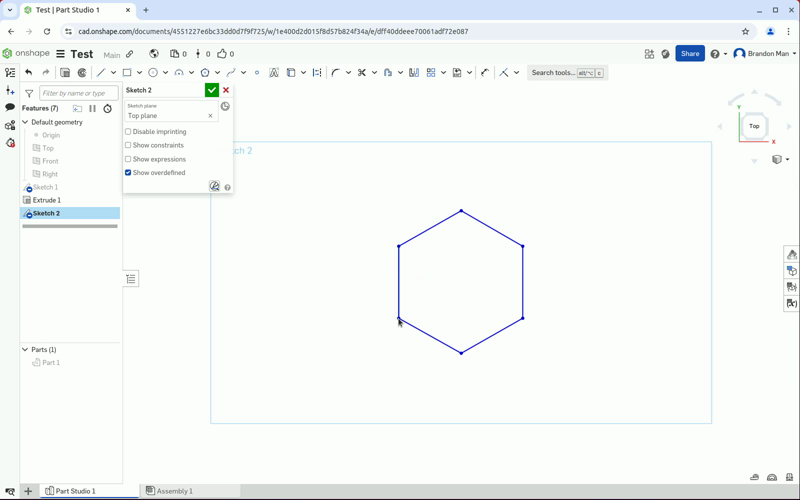
key(c)
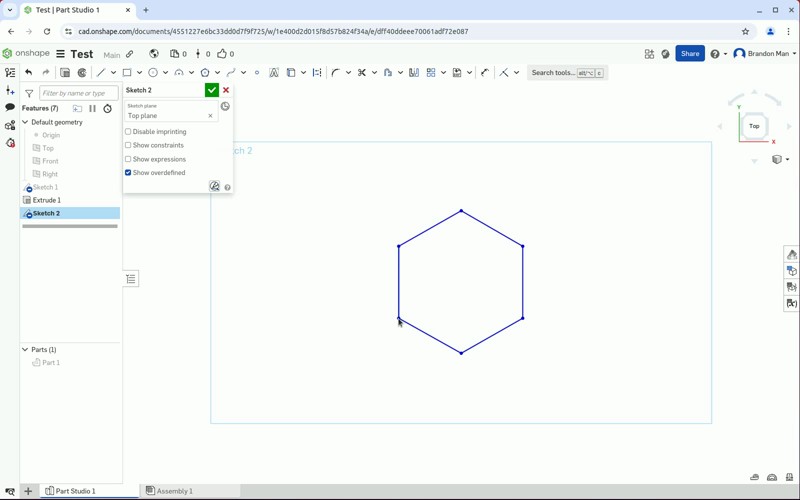
key_down(shift)
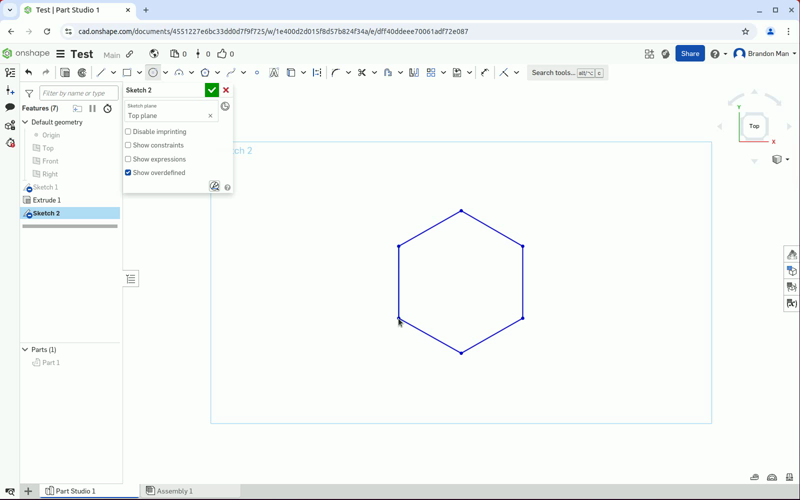
mouse_move(461, 282)
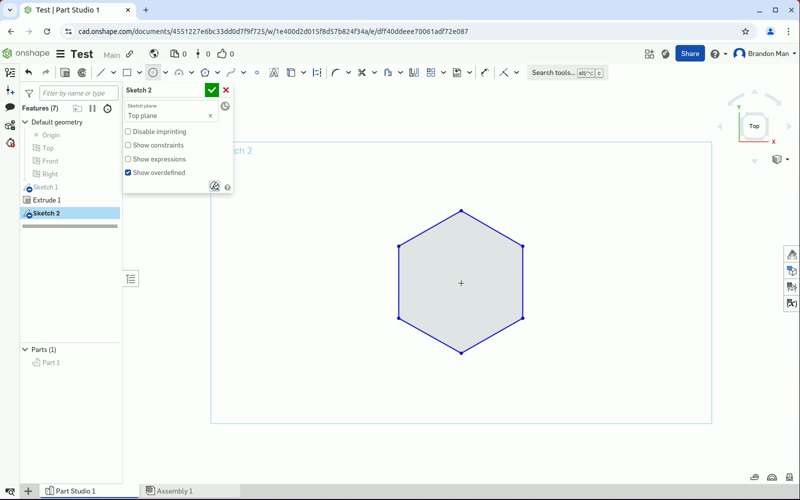
click(461, 282)
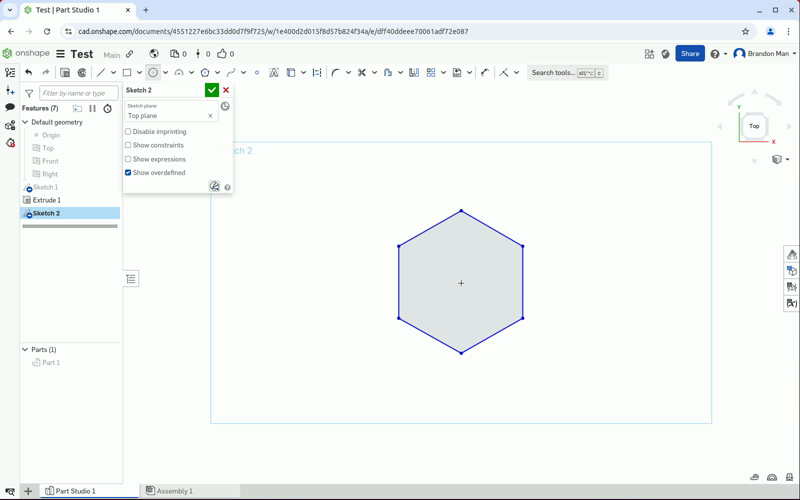
key_up(shift)
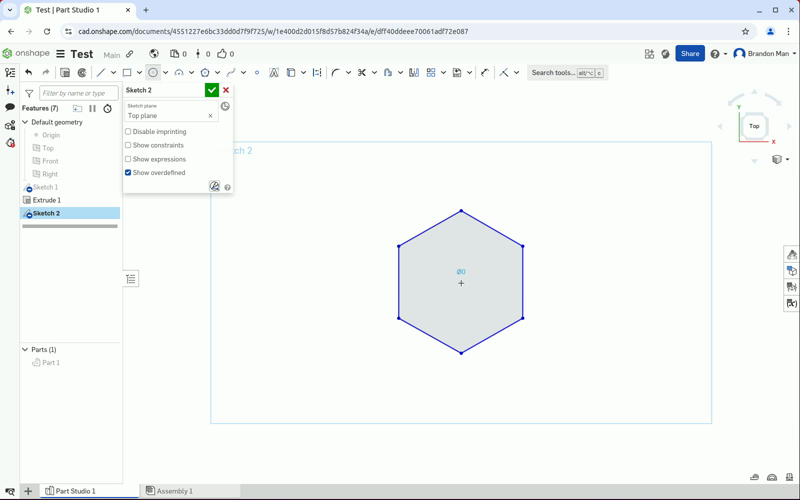
mouse_move(498, 282)
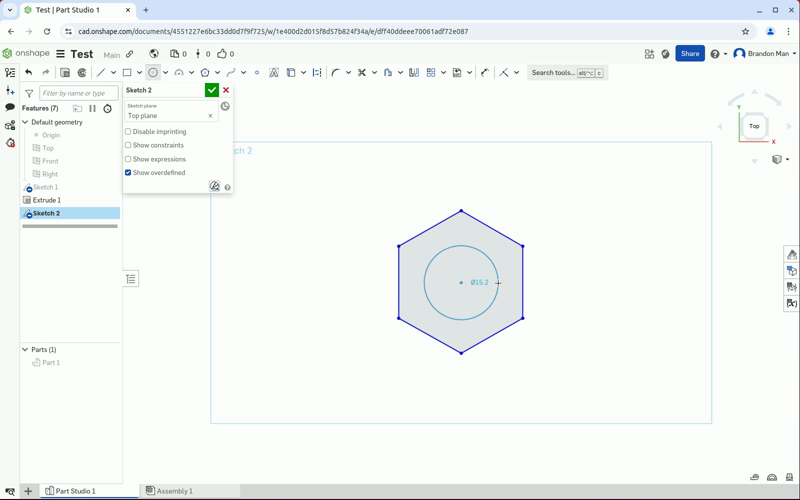
click(498, 282)
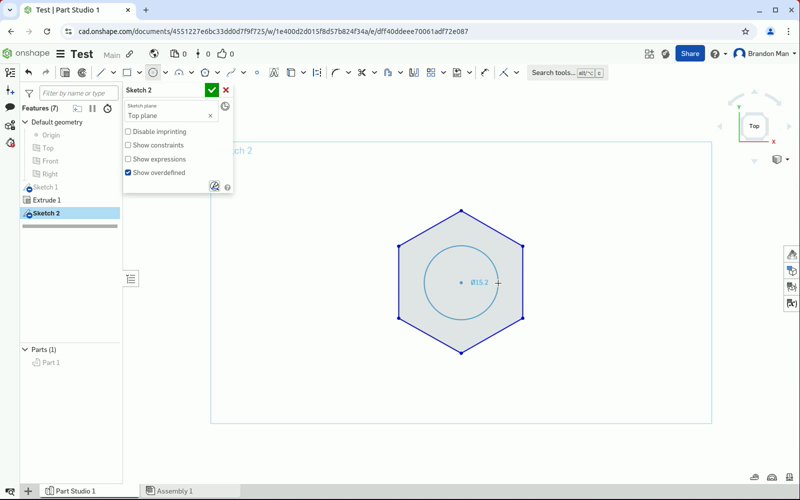
key(esc)
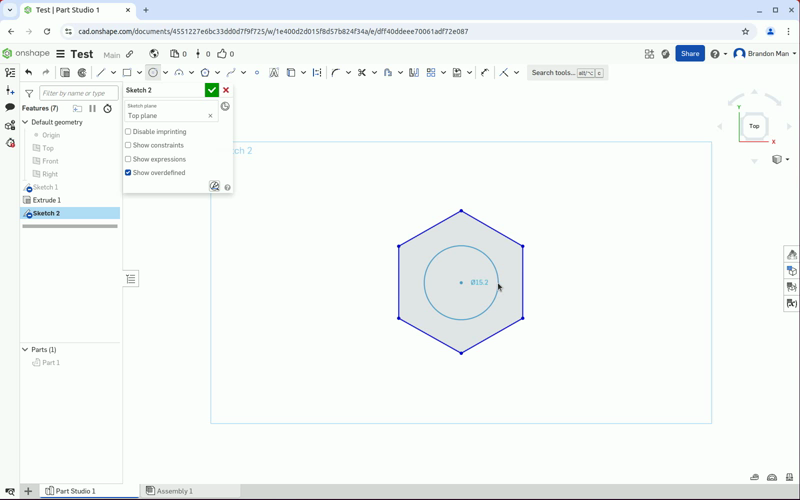
mouse_move(502, 258)
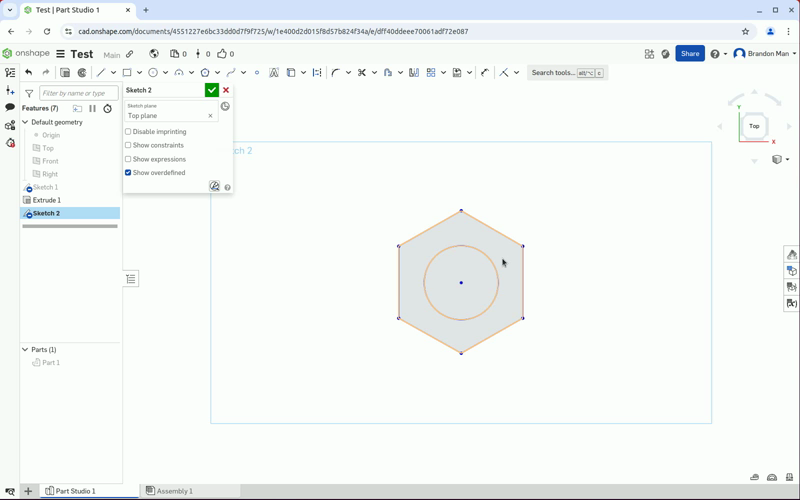
click(502, 258)
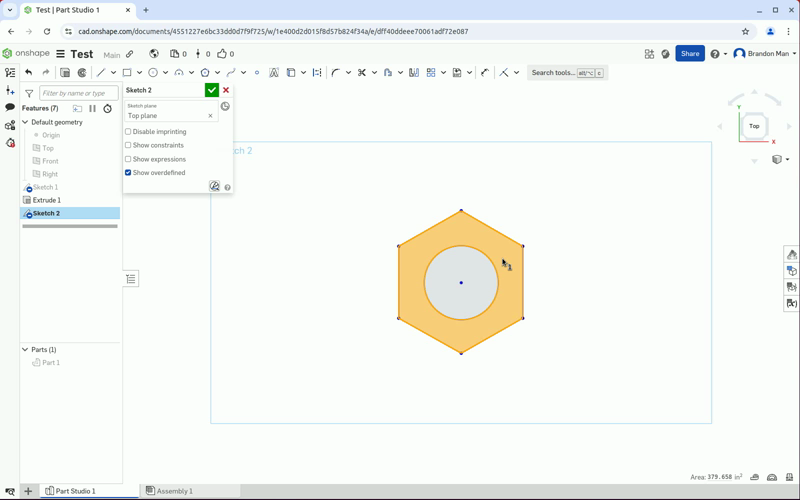
mouse_move(73, 352)
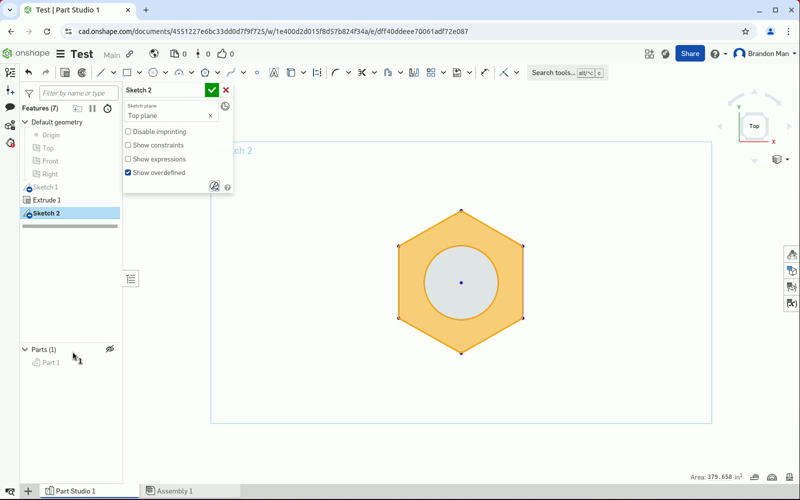
key(shift+y)
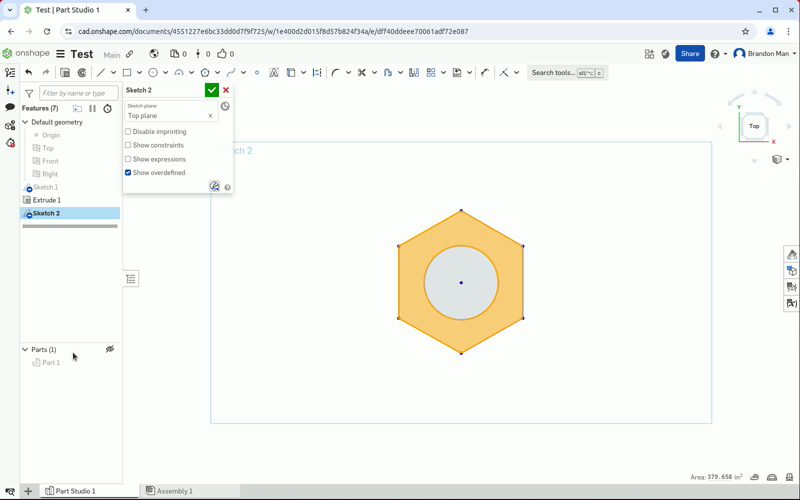
key(shift+e)
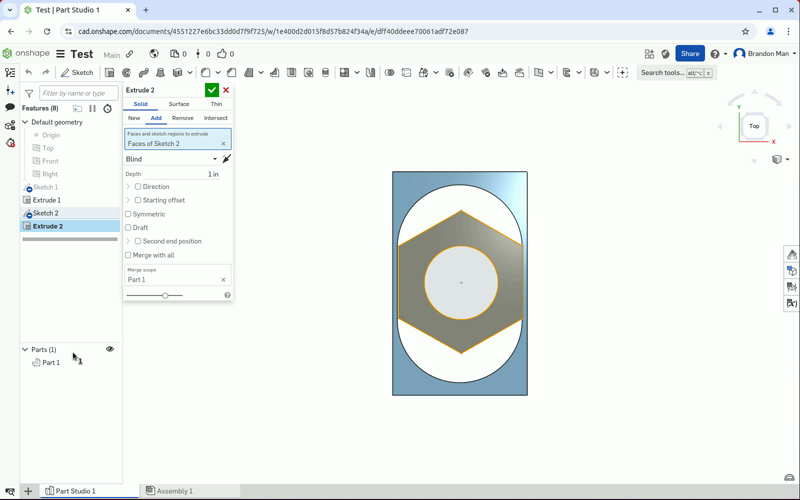
mouse_move(143, 106)
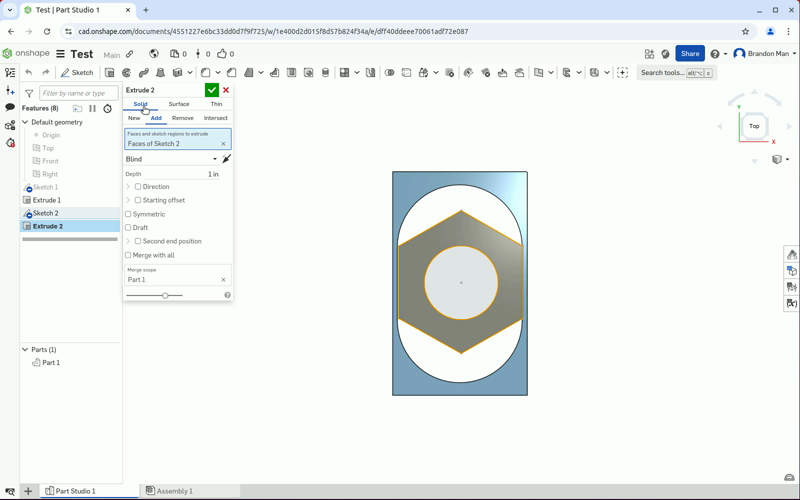
click(143, 106)
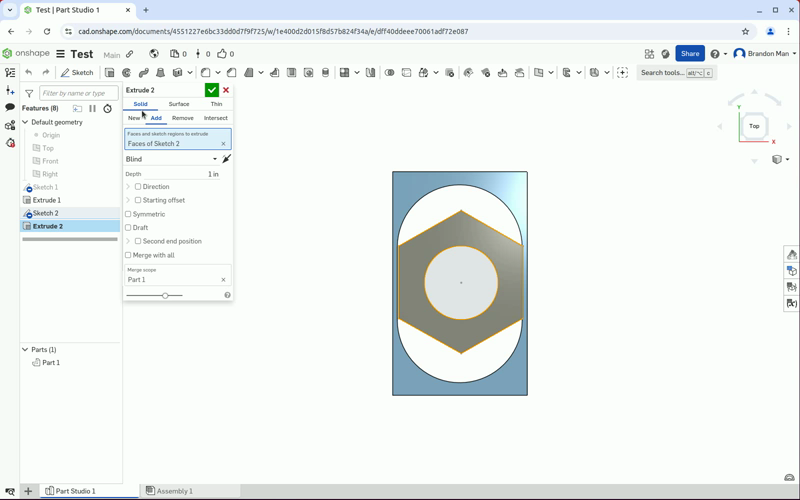
mouse_move(137, 120)
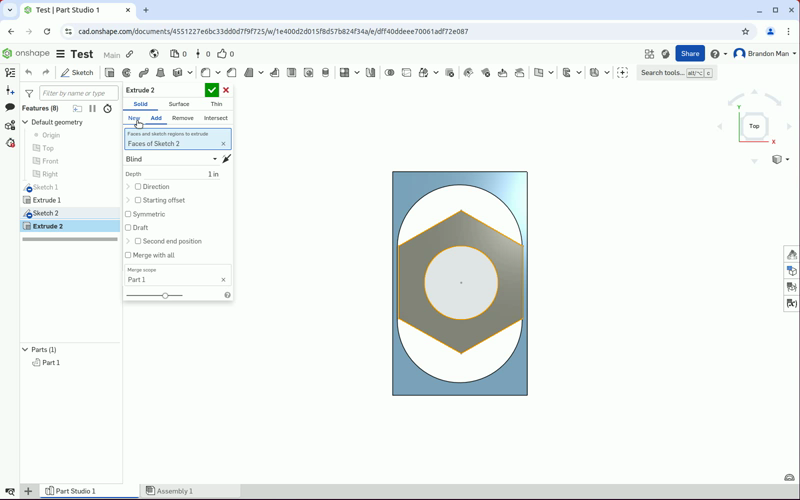
click(137, 120)
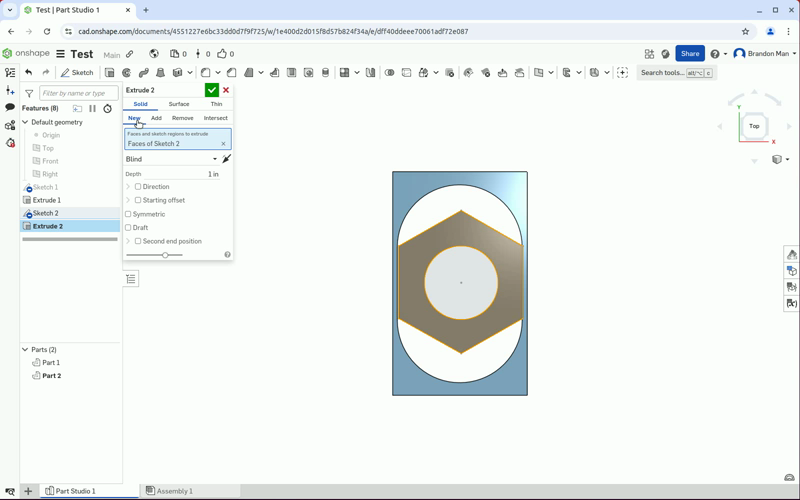
key(tab, 4)
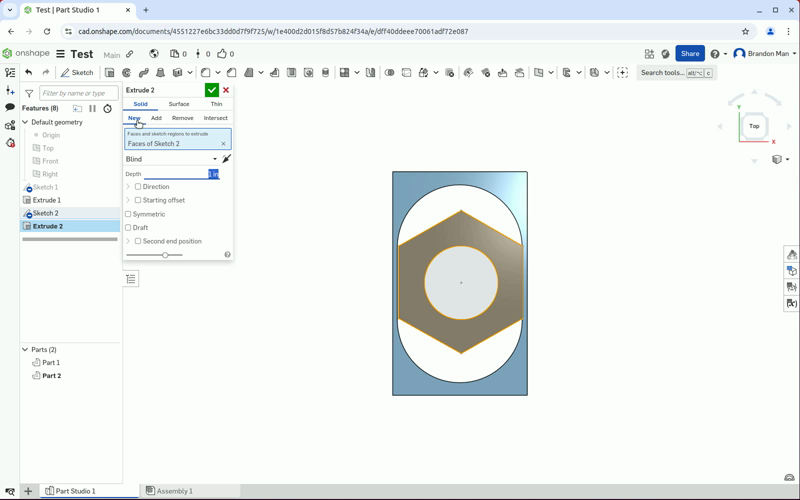
text(-18.535)
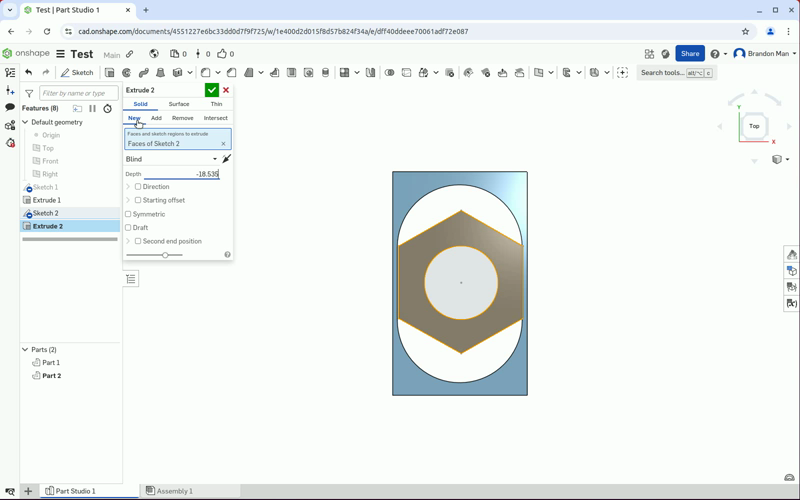
key(enter)
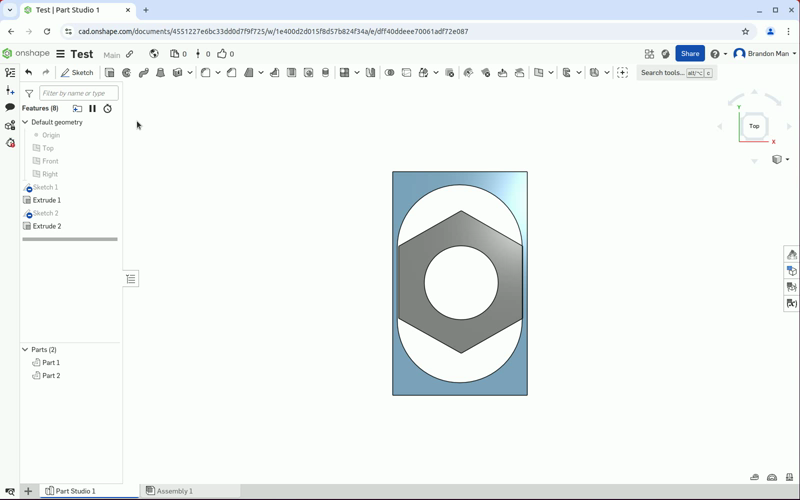
key(shift+h)
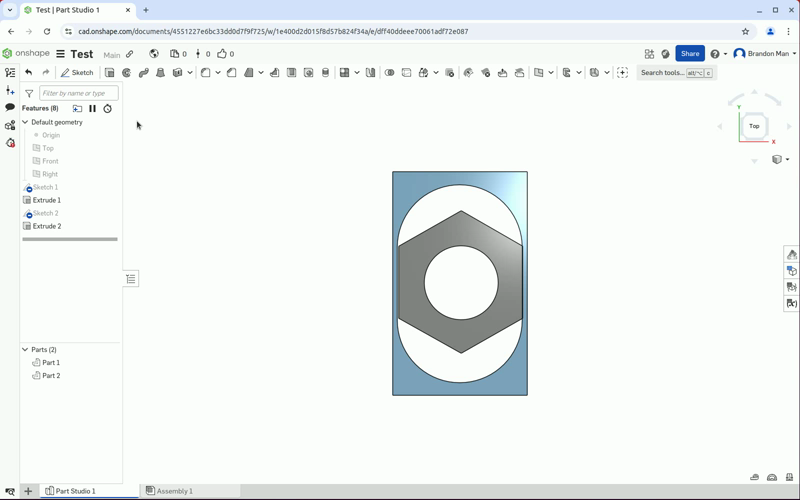
key(shift+h)
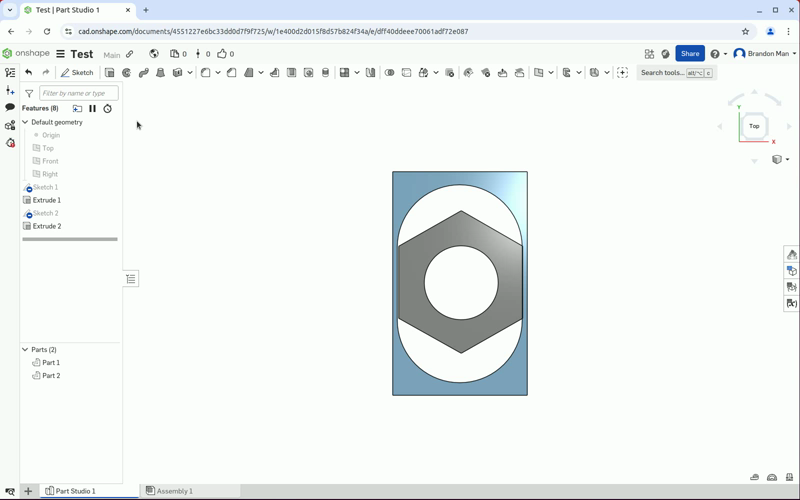
mouse_move(73, 189)
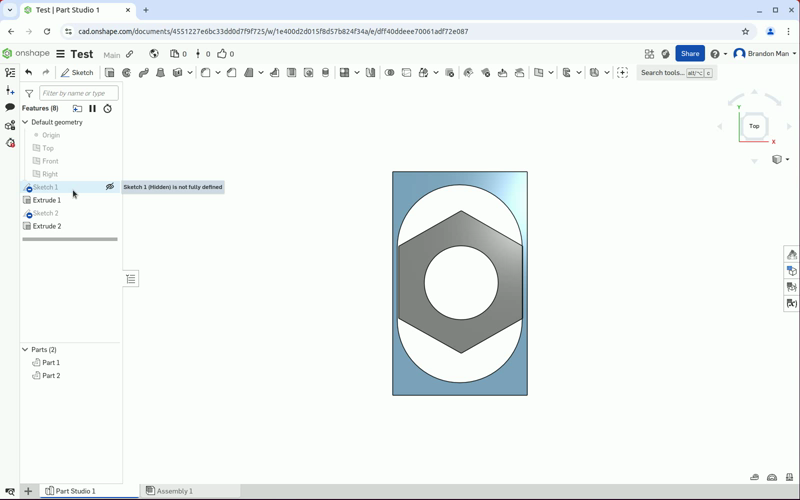
click(73, 189)
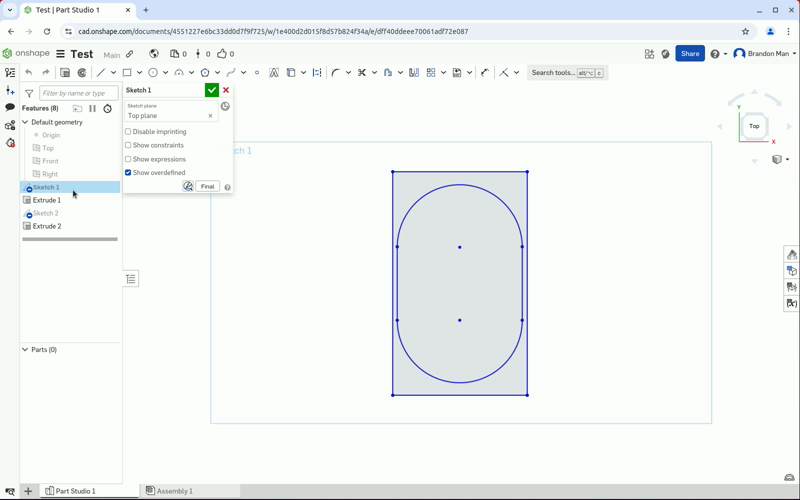
mouse_move(229, 92)
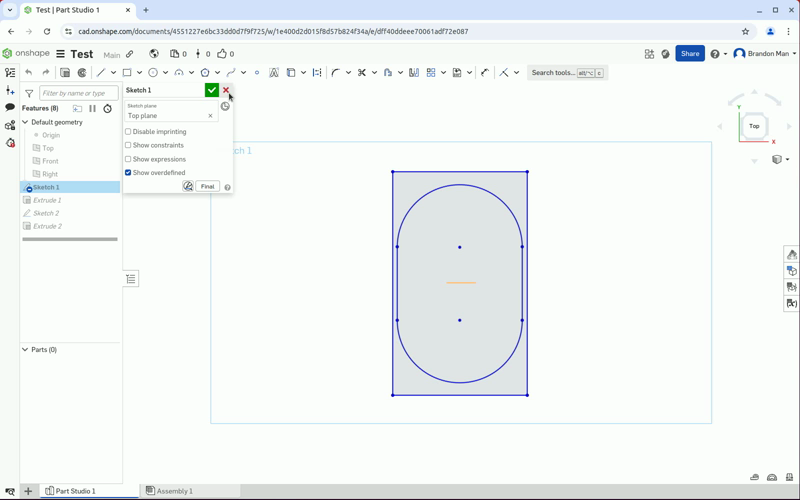
click(229, 92)
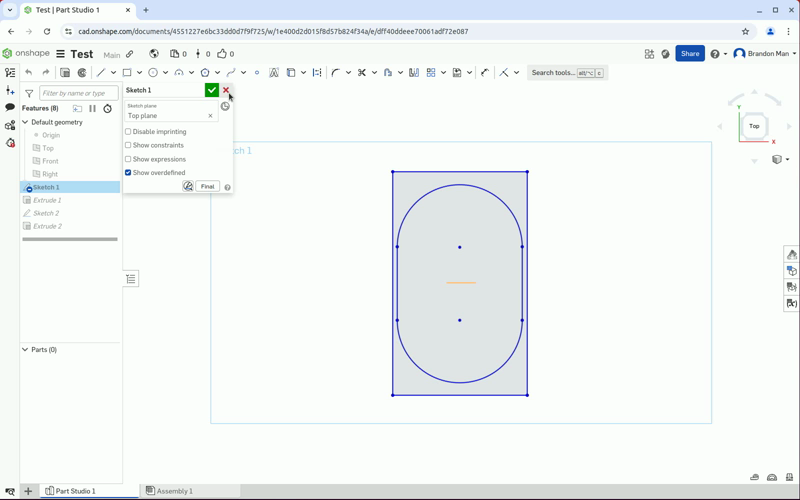
key(shift+s)
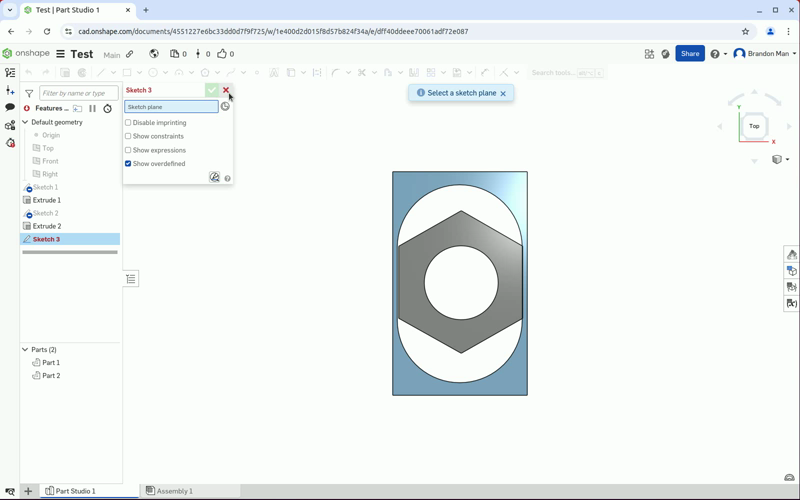
mouse_move(73, 150)
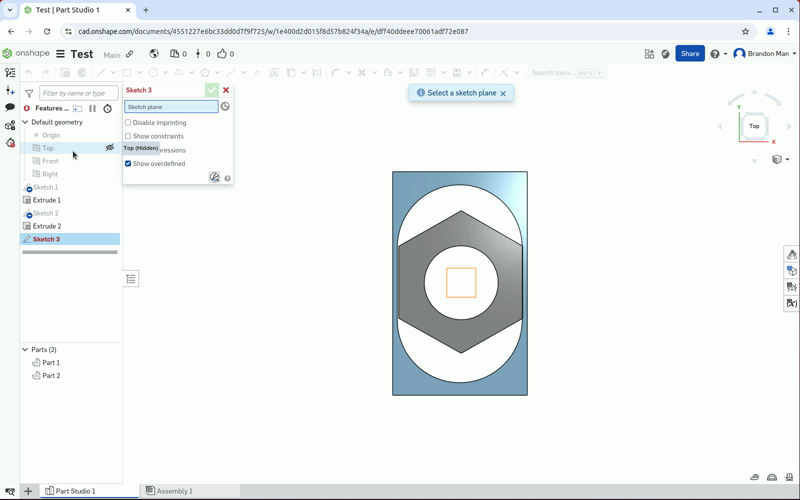
click(73, 150)
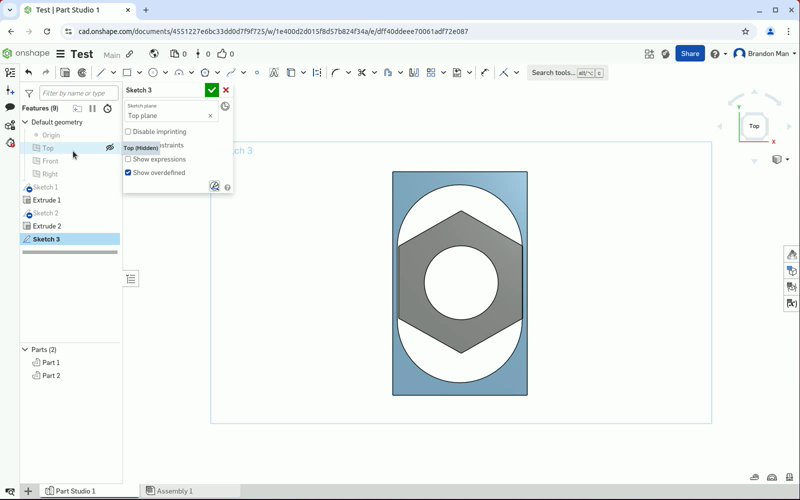
mouse_move(73, 352)
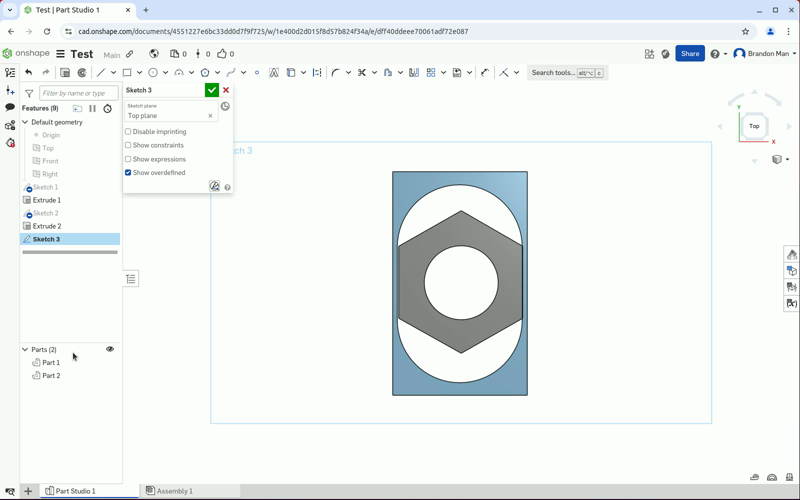
key(y)
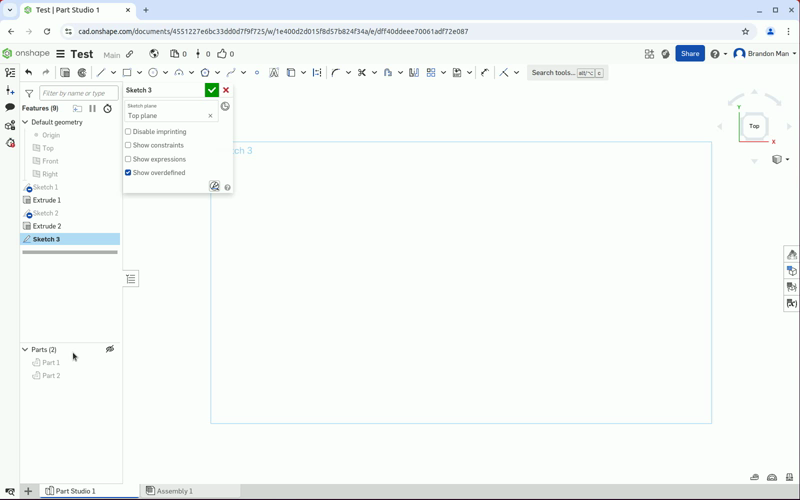
key(a)
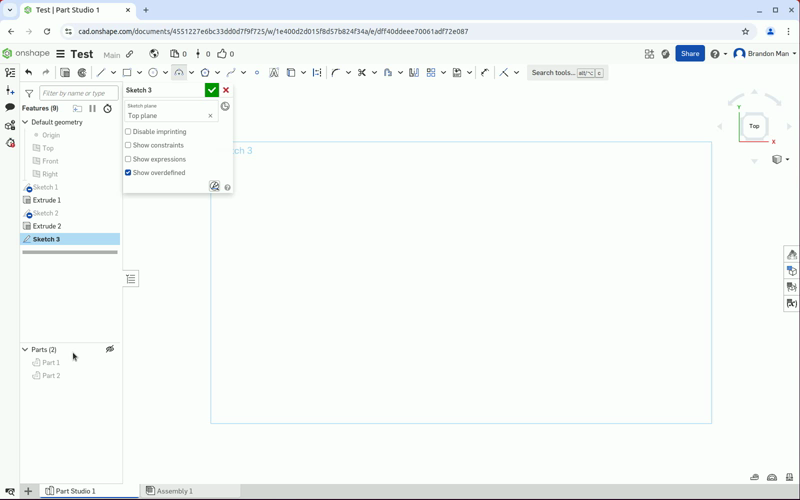
key_down(shift)
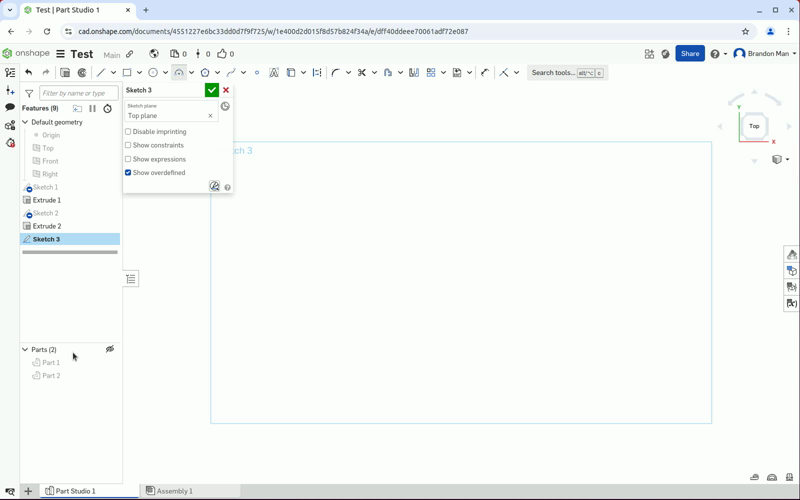
mouse_move(398, 318)
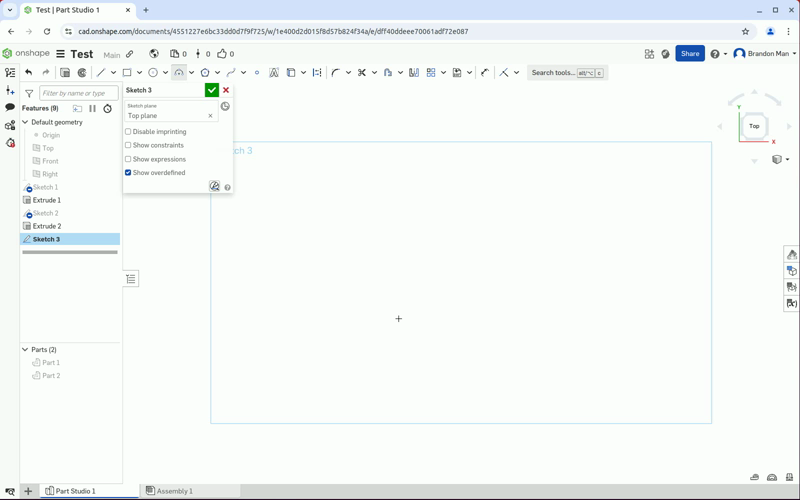
click(398, 318)
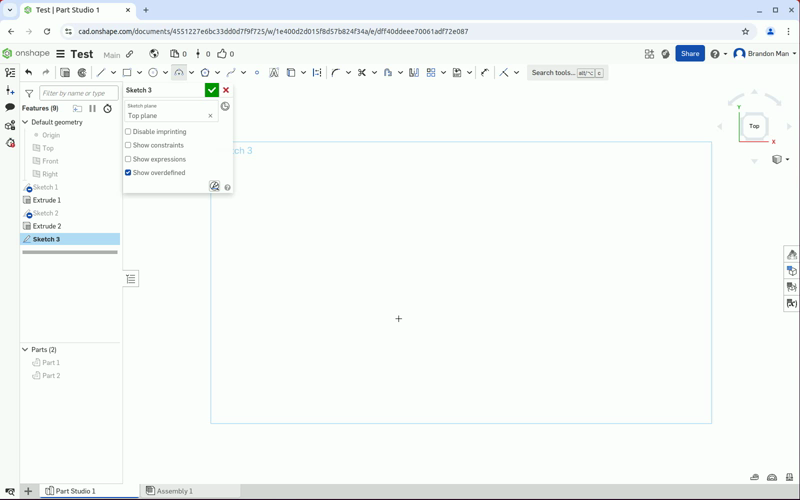
key_up(shift)
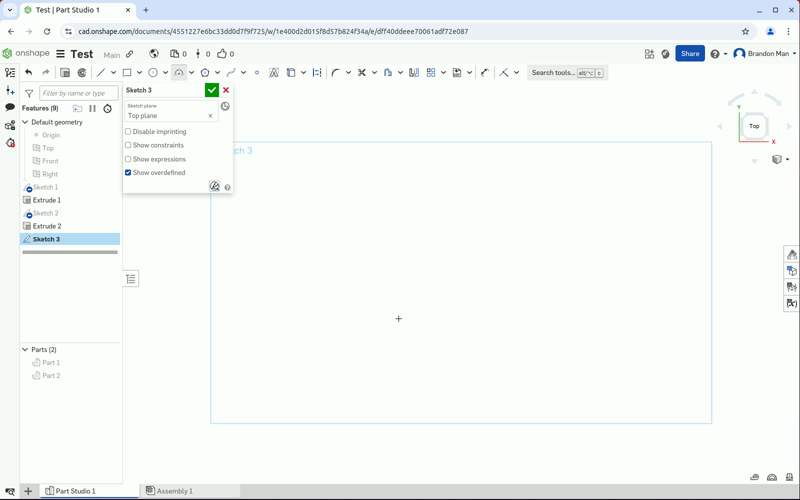
key_down(shift)
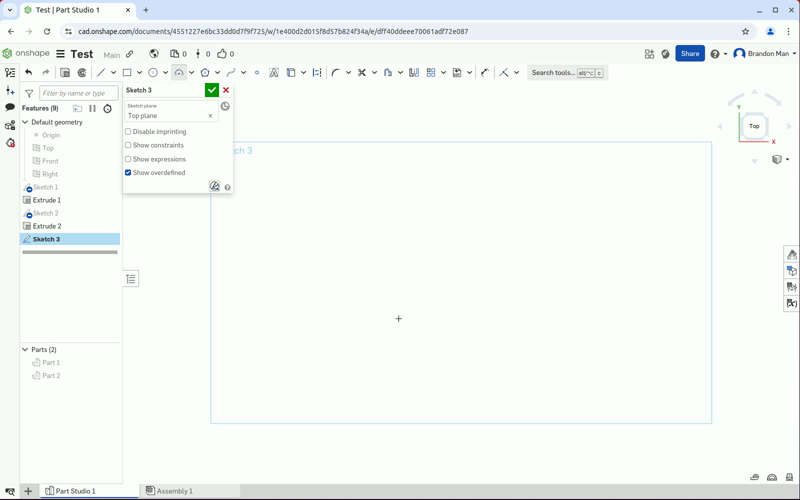
mouse_move(522, 318)
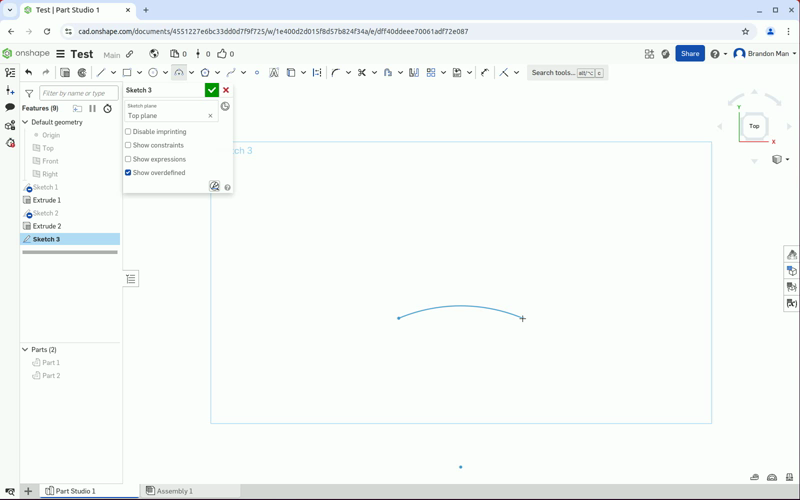
click(522, 318)
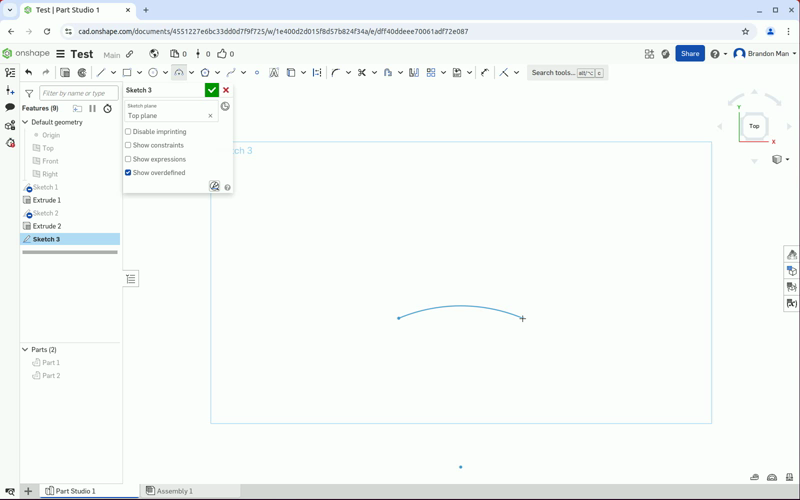
mouse_move(460, 380)
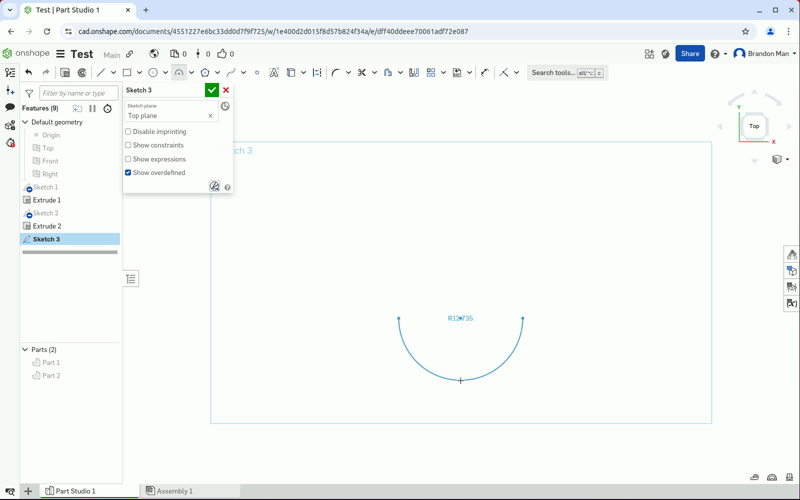
click(460, 380)
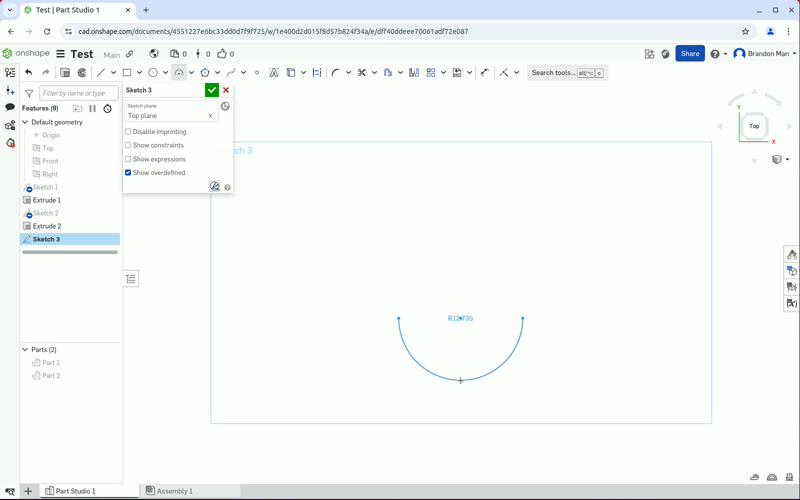
key_up(shift)
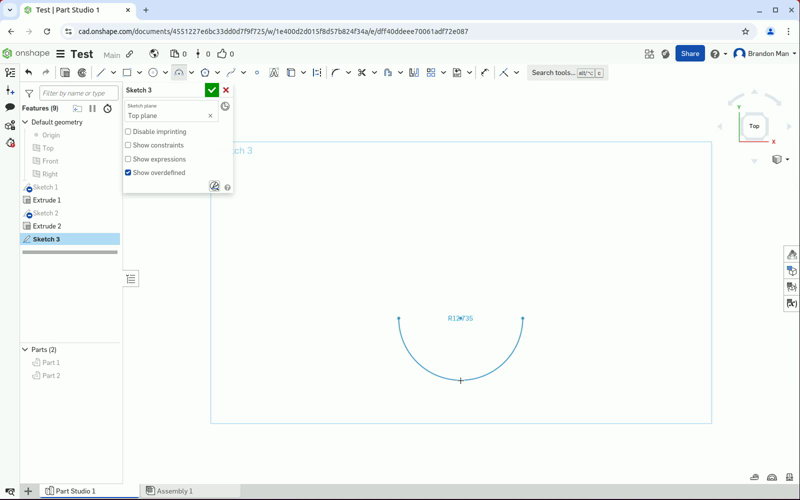
key(esc)
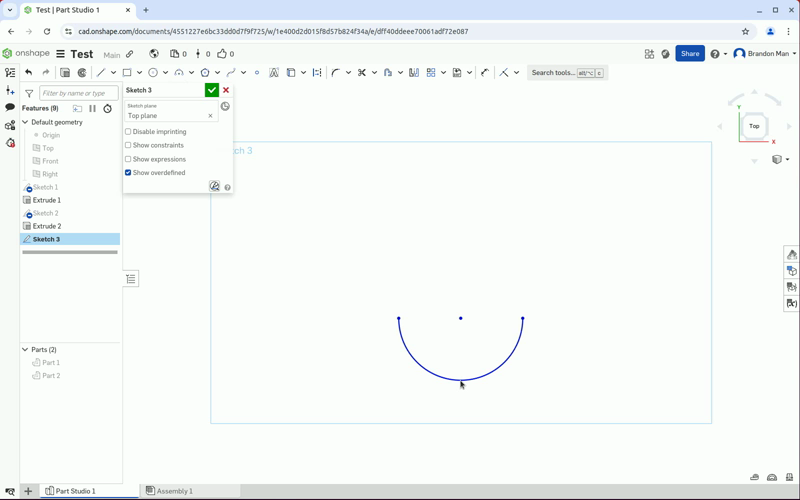
key(l)
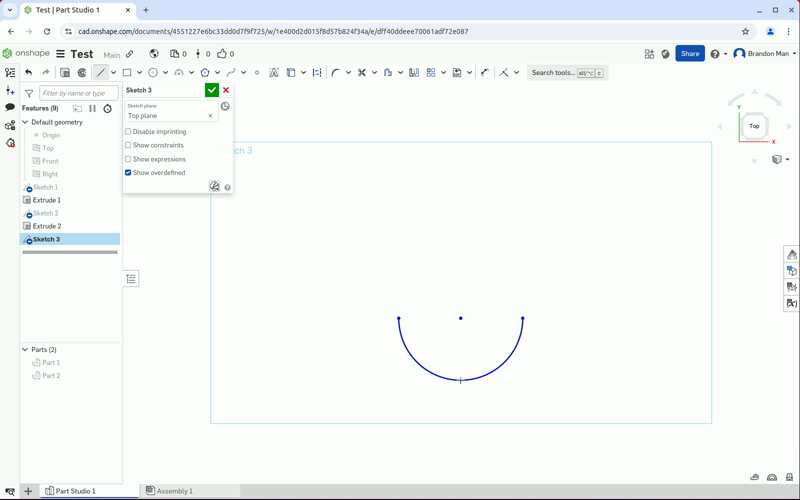
mouse_move(522, 318)
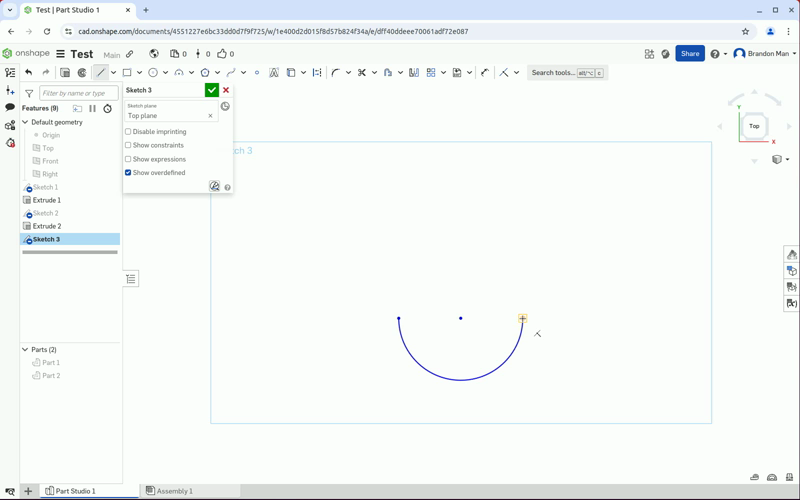
click(522, 318)
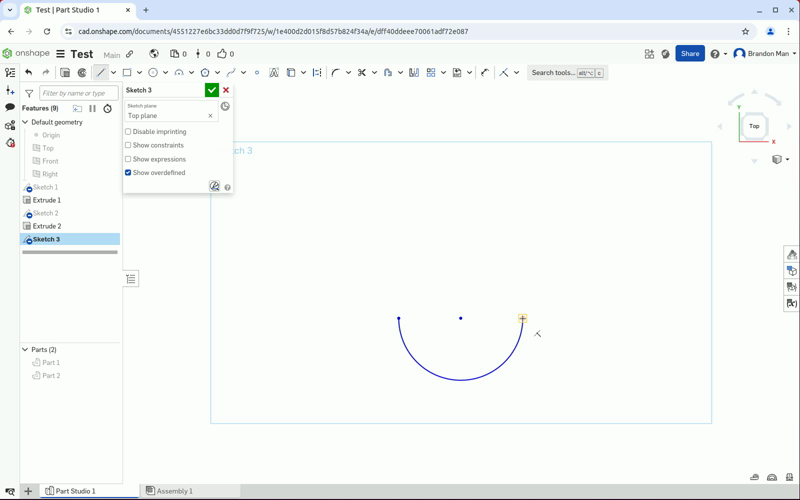
key_down(shift)
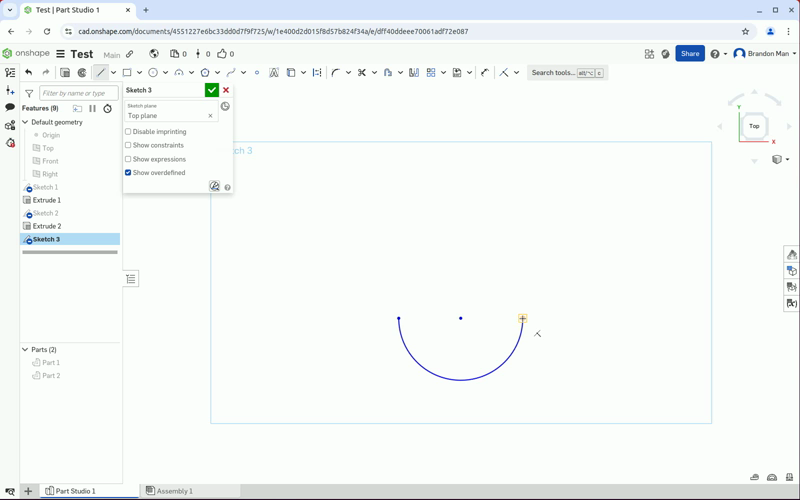
mouse_move(461, 353)
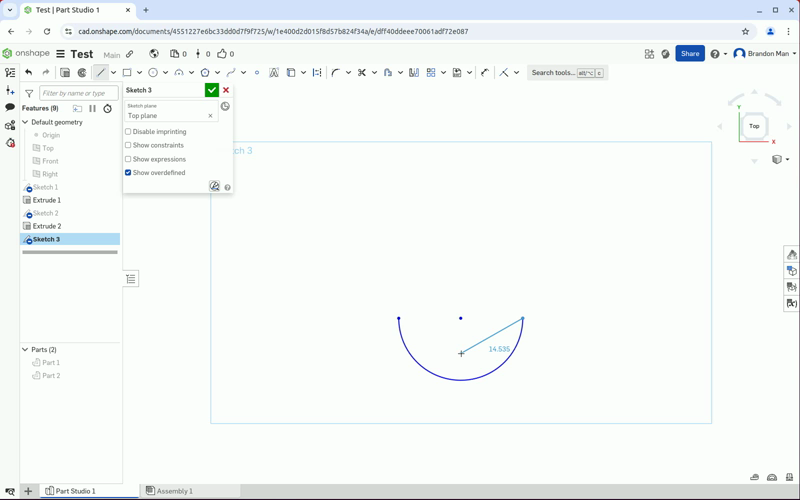
click(461, 353)
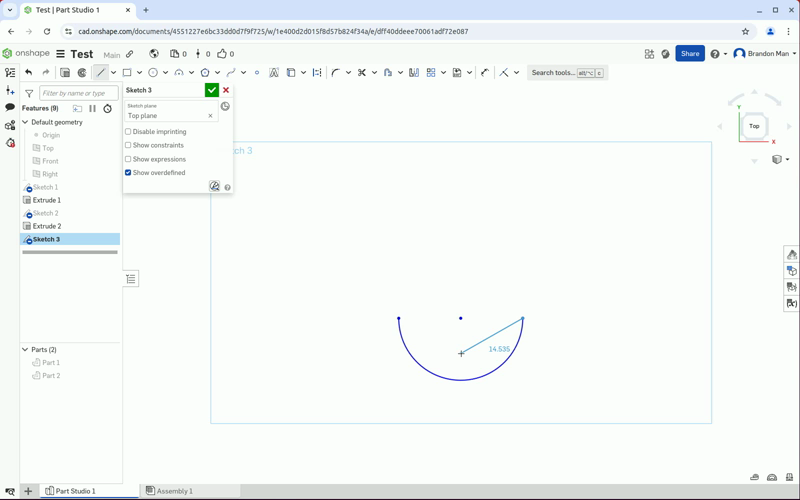
key_up(shift)
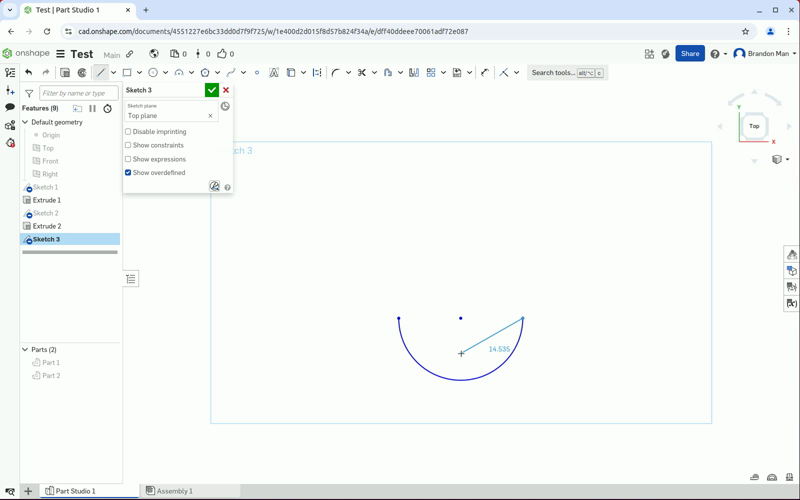
key_down(shift)
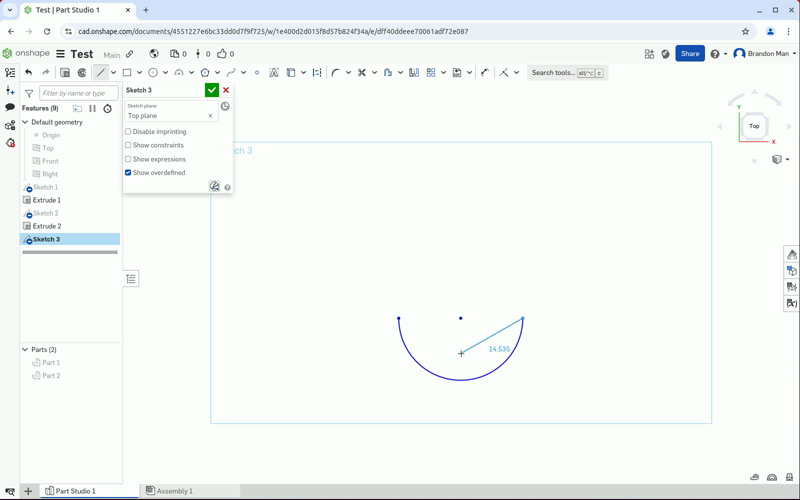
mouse_move(398, 318)
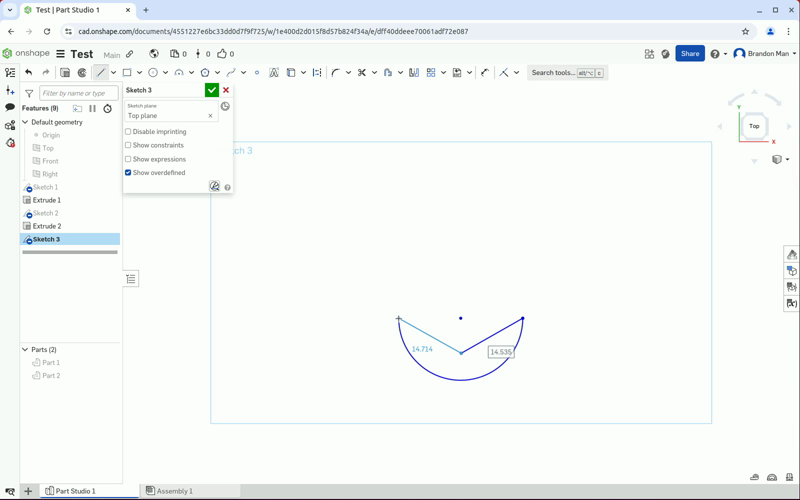
key_up(shift)
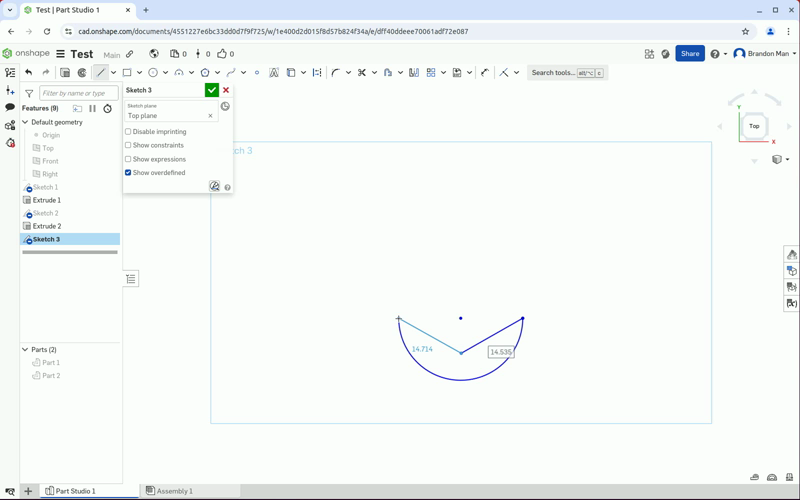
click(398, 318)
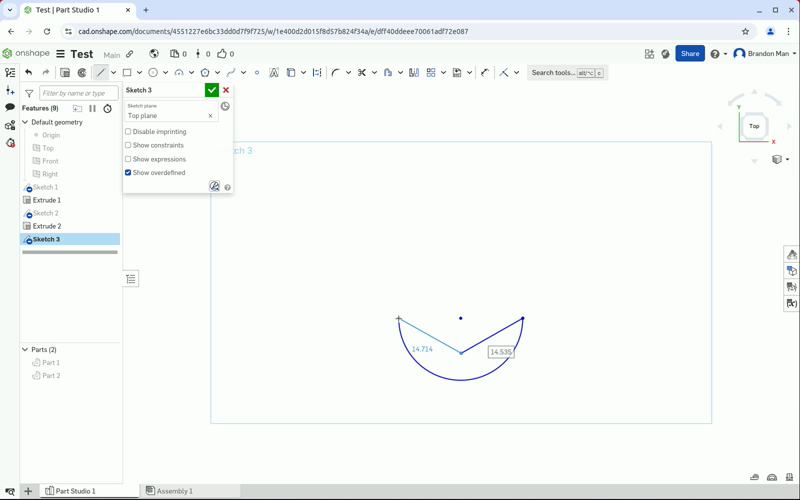
key(esc)
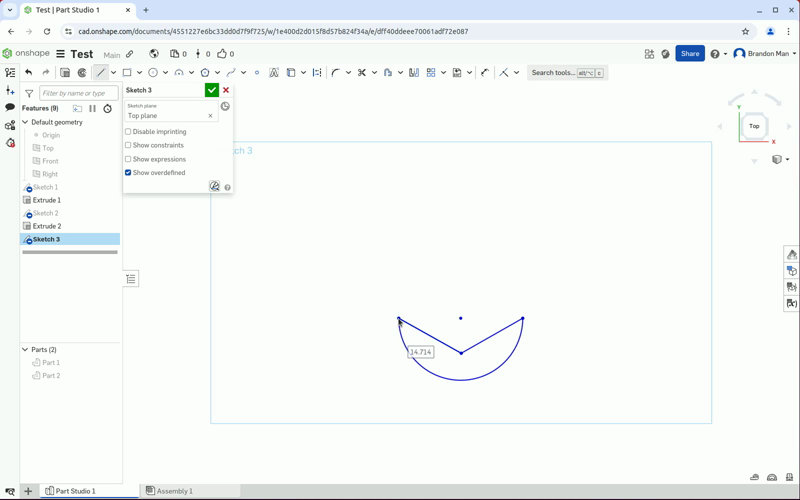
mouse_move(430, 348)
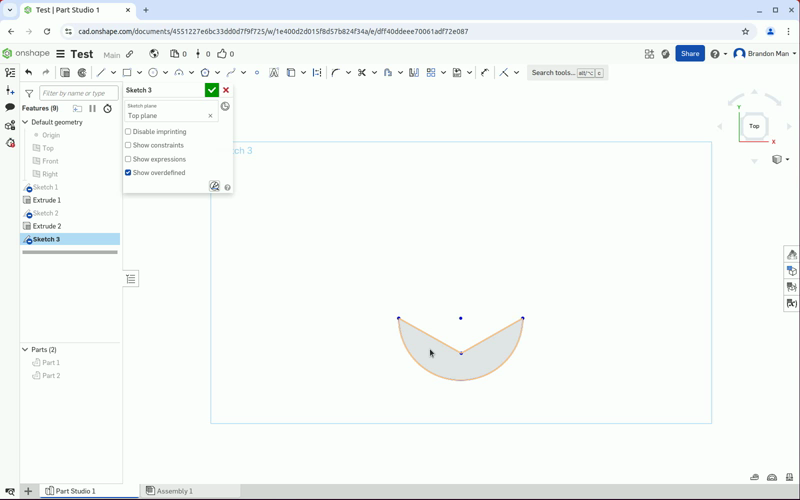
click(430, 348)
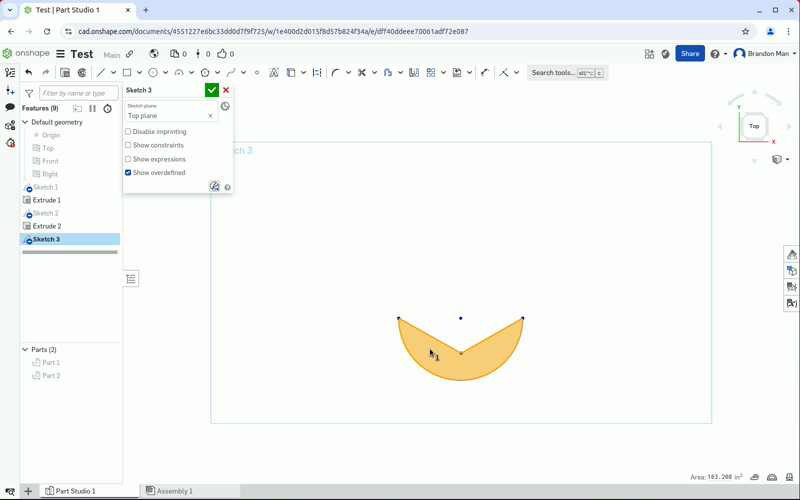
mouse_move(73, 352)
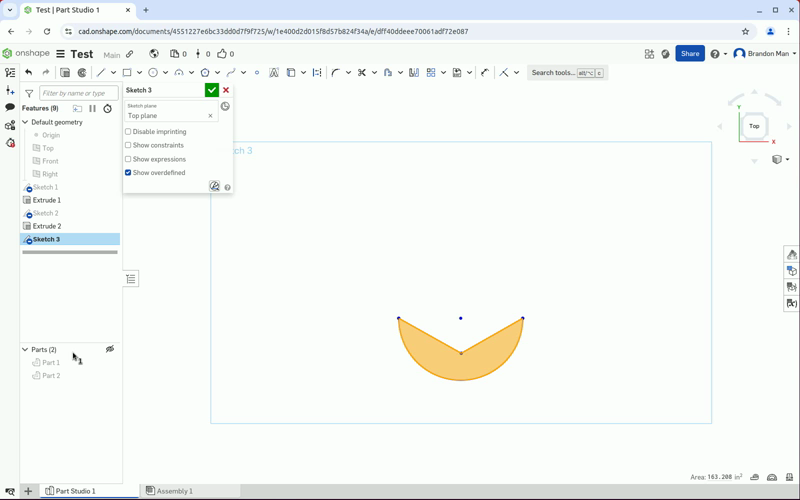
key(shift+y)
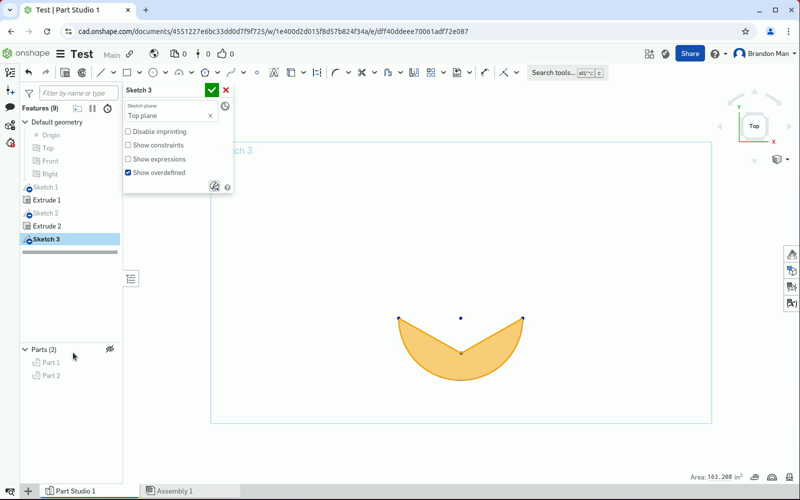
key(shift+e)
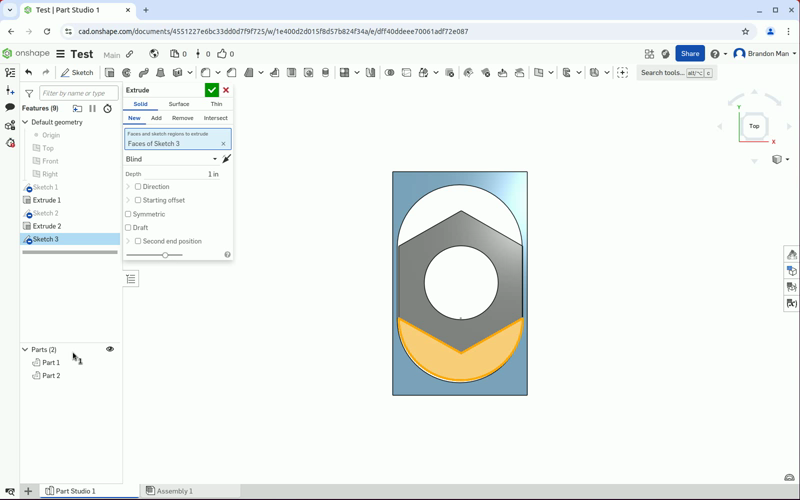
mouse_move(143, 106)
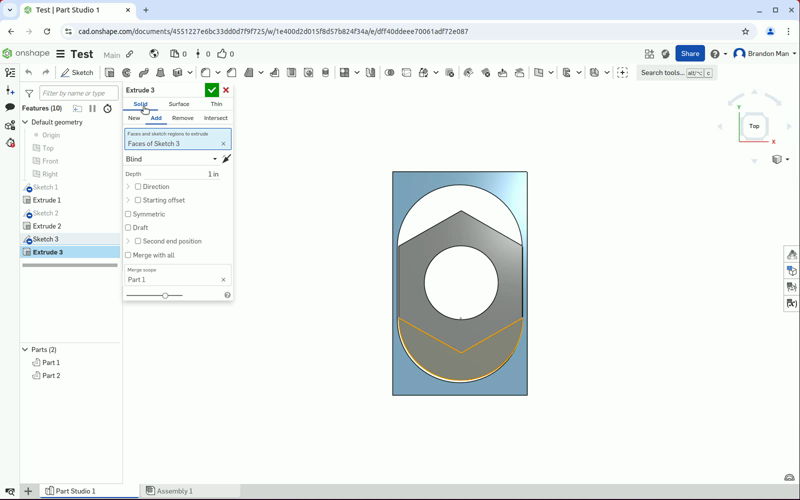
click(143, 106)
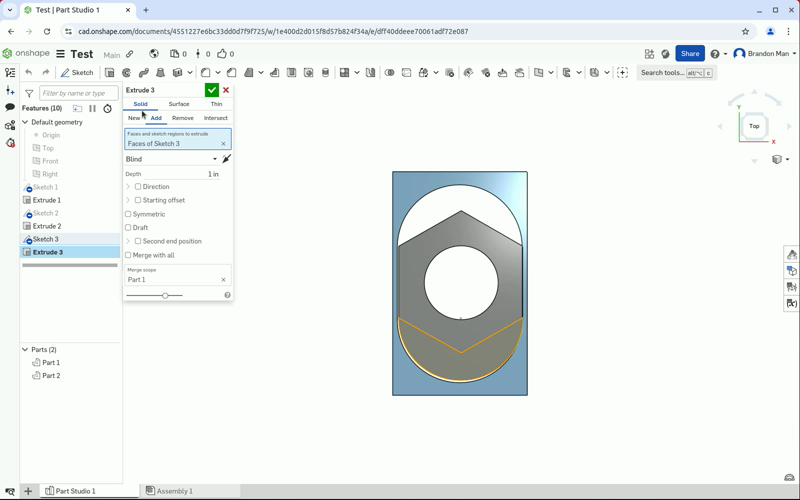
mouse_move(137, 120)
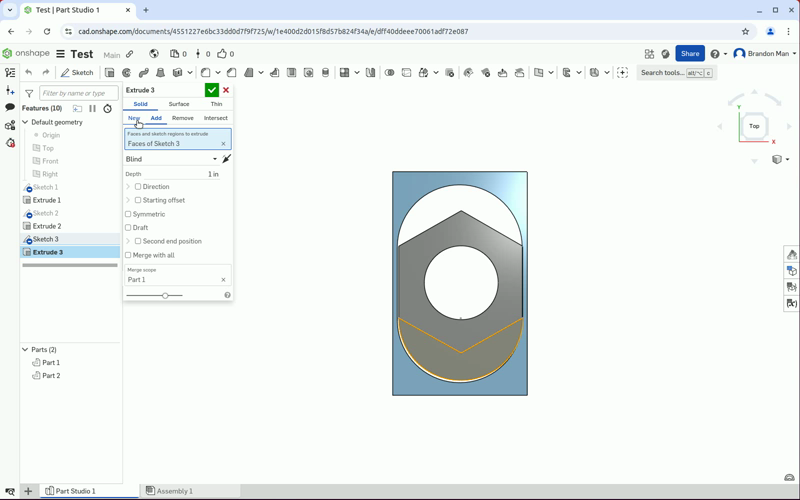
click(137, 120)
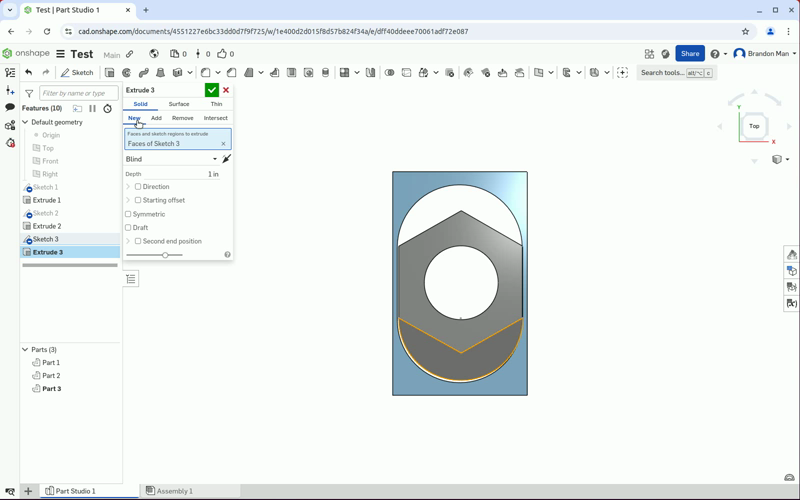
key(tab, 4)
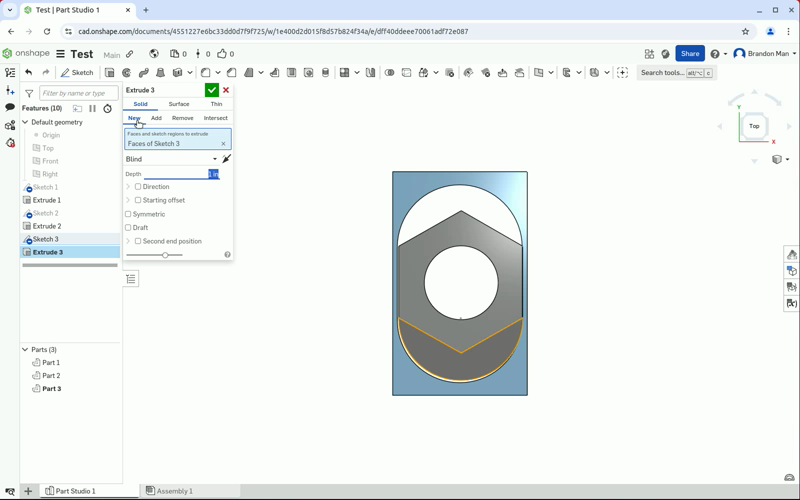
text(-18.535)
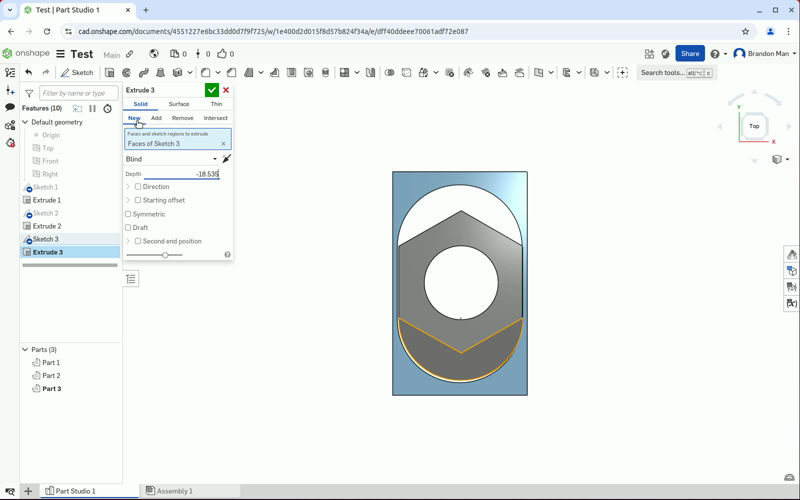
key(enter)
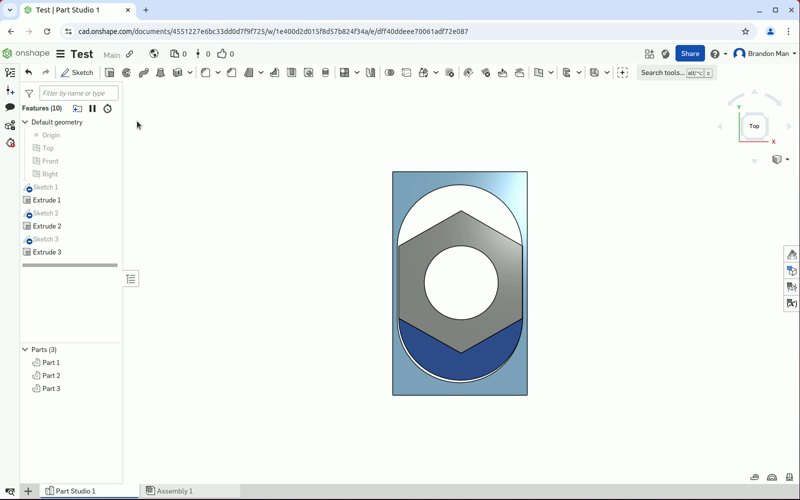
key(shift+h)
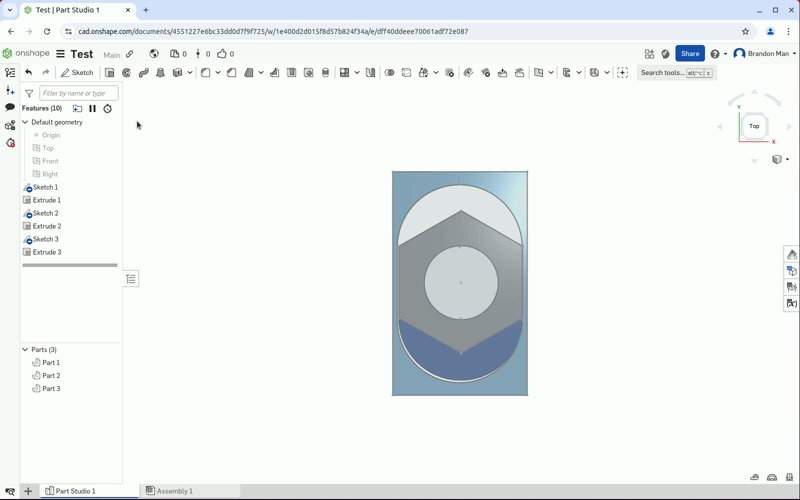
key(shift+h)
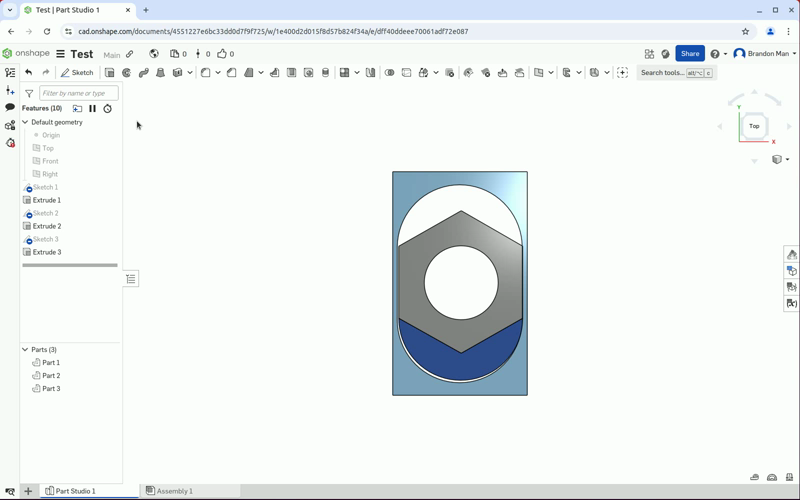
mouse_move(73, 189)
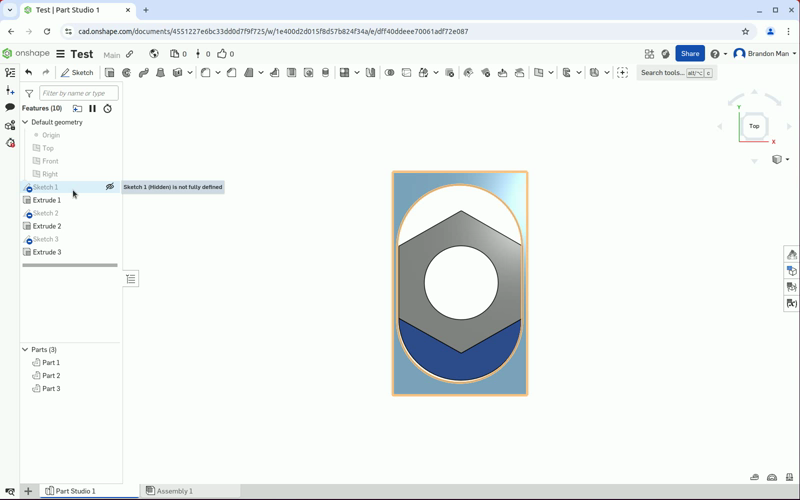
click(73, 189)
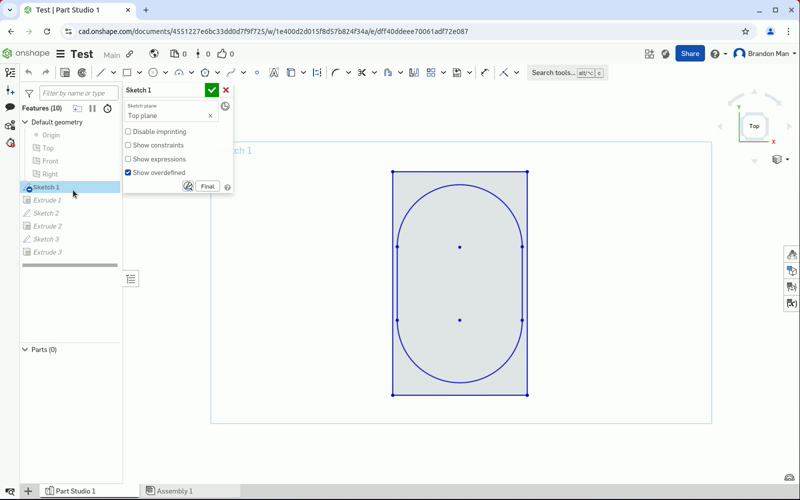
mouse_move(229, 92)
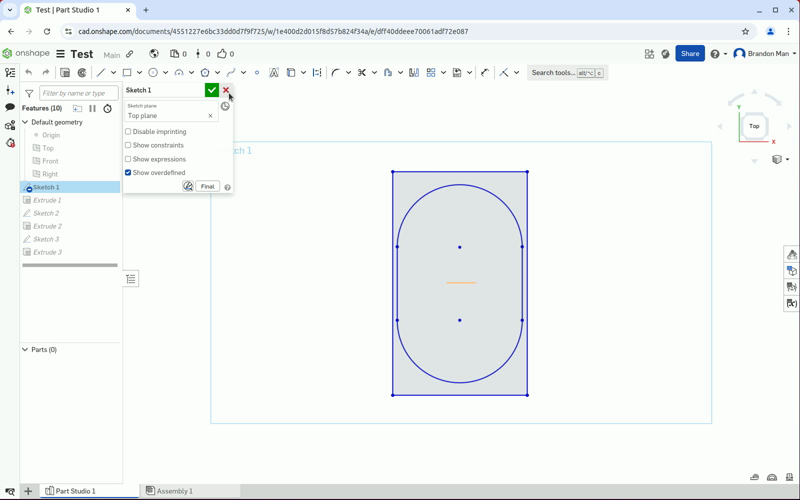
click(229, 92)
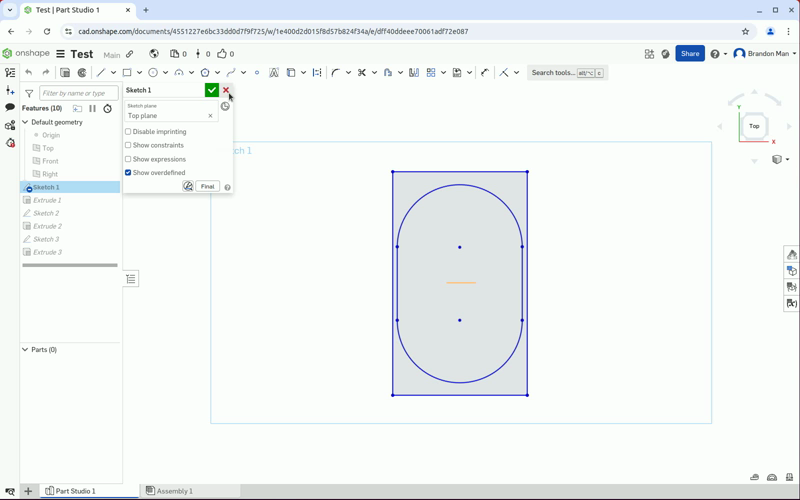
key(shift+s)
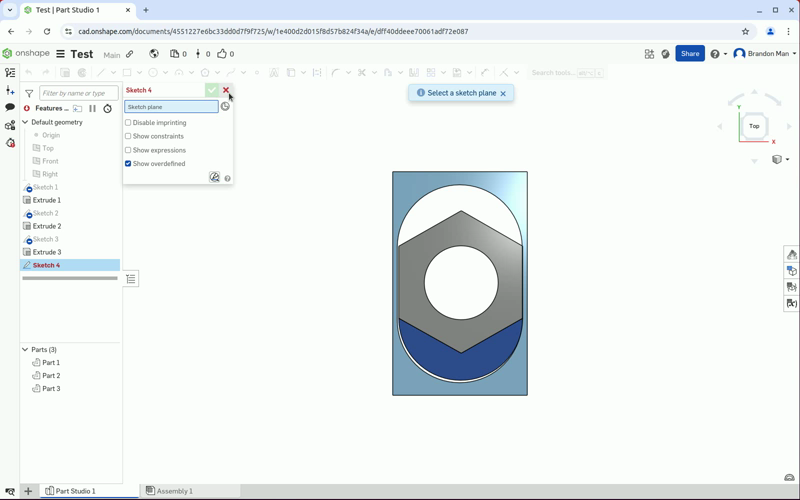
mouse_move(73, 150)
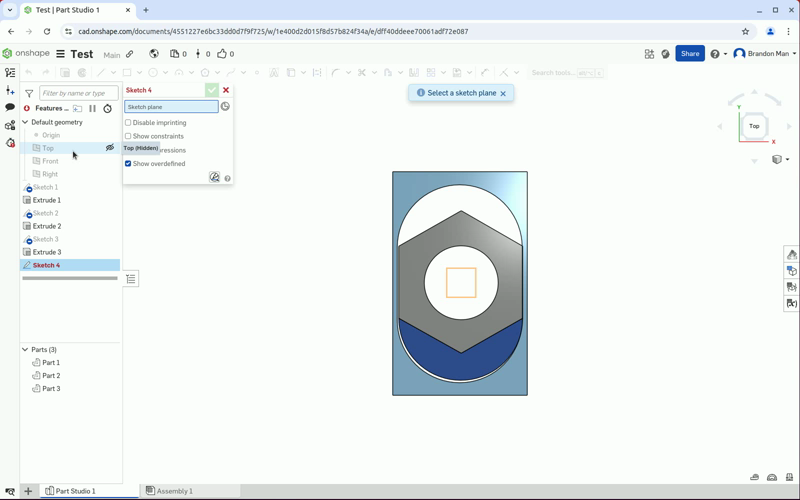
click(73, 150)
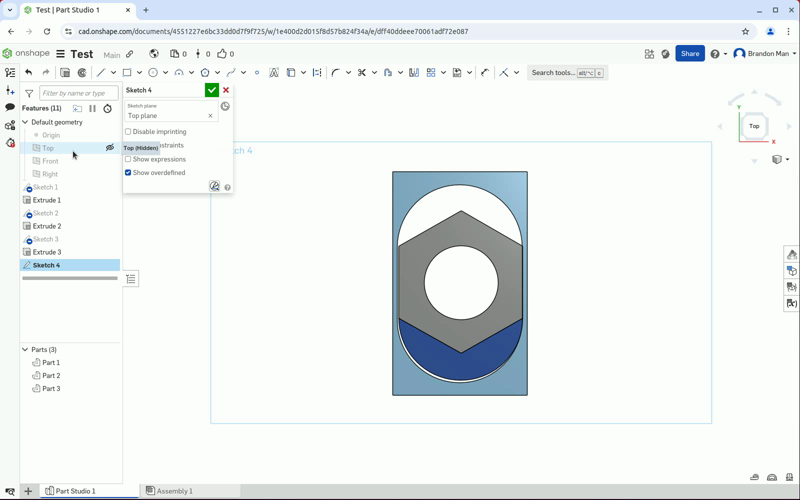
mouse_move(73, 352)
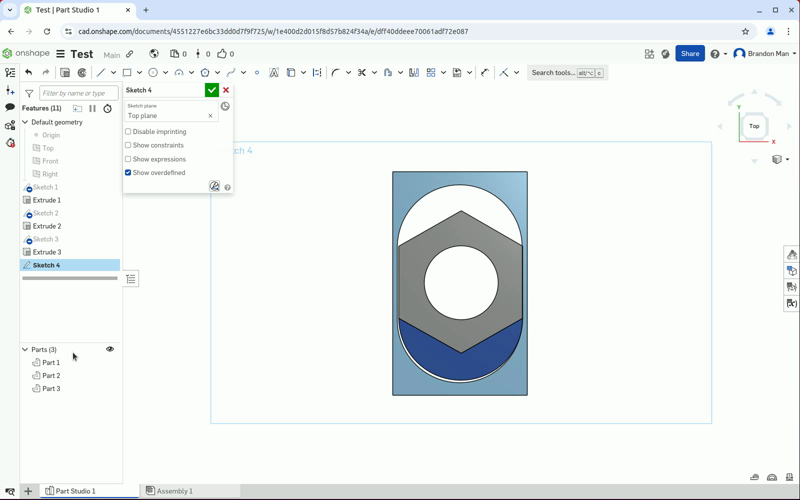
key(y)
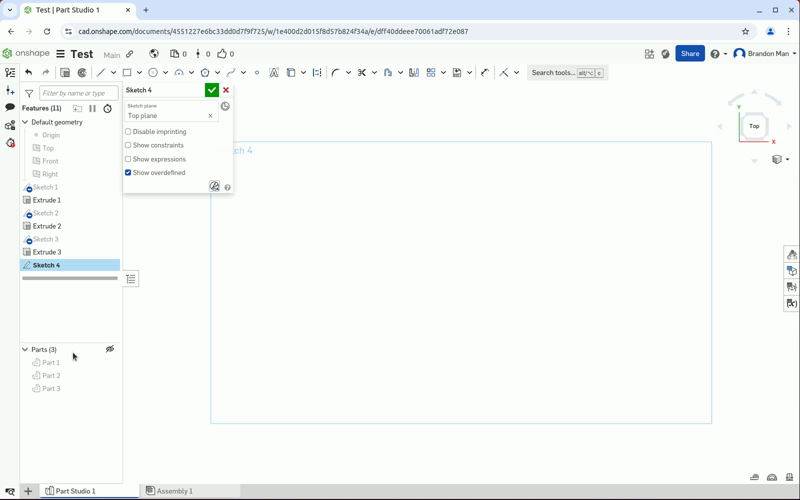
key(l)
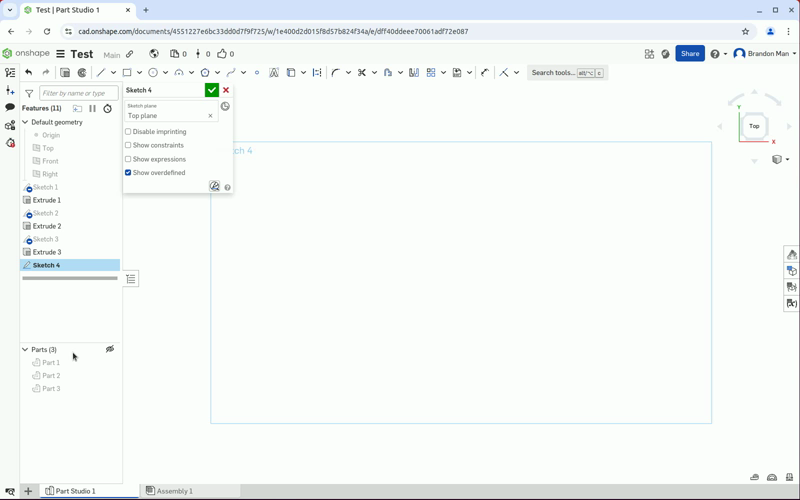
key_down(shift)
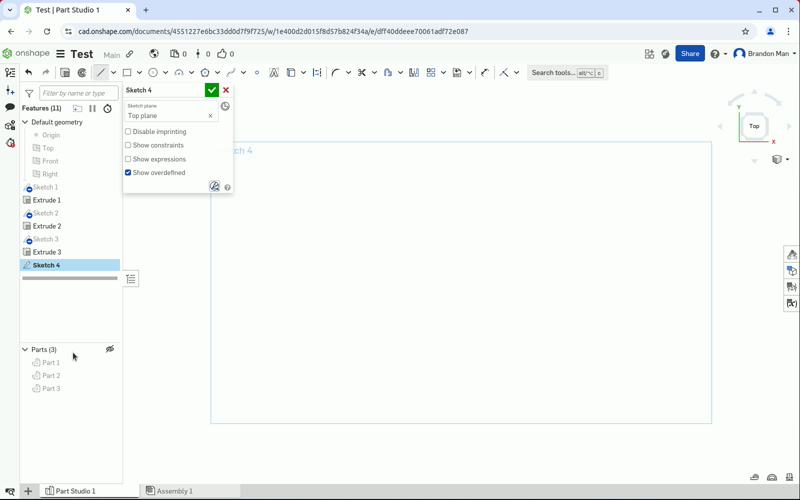
mouse_move(398, 247)
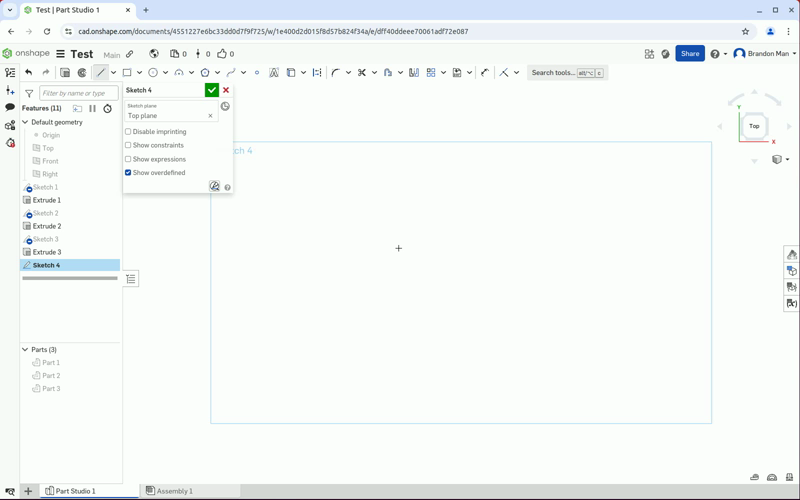
click(398, 247)
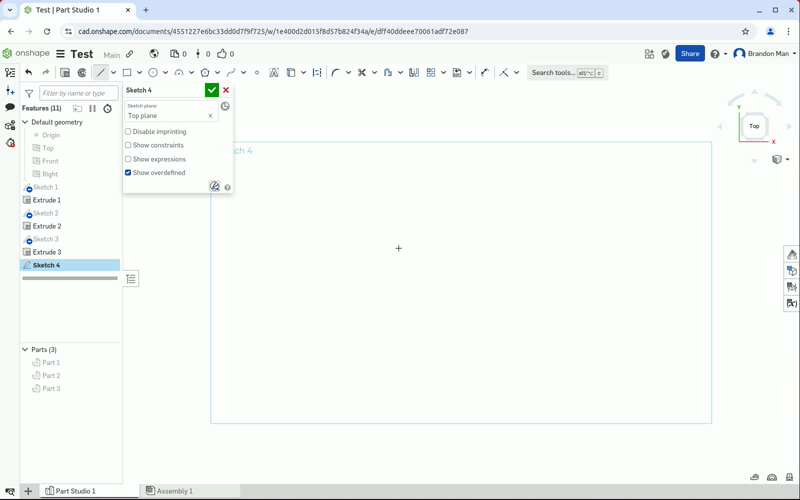
key_up(shift)
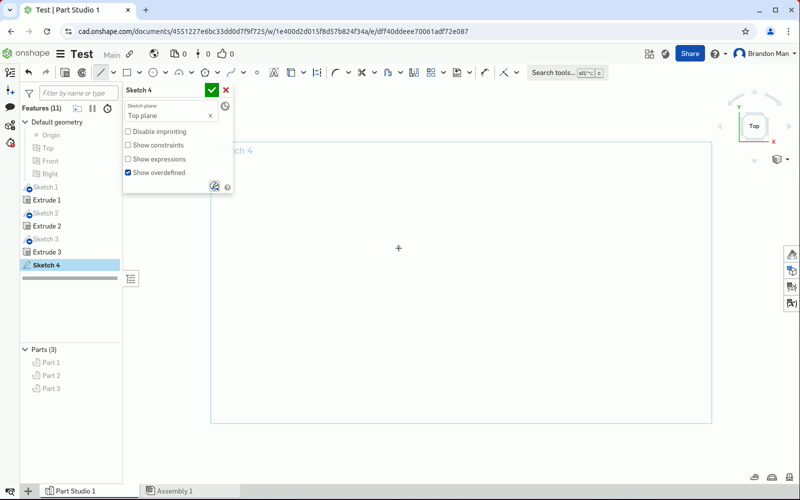
key_down(shift)
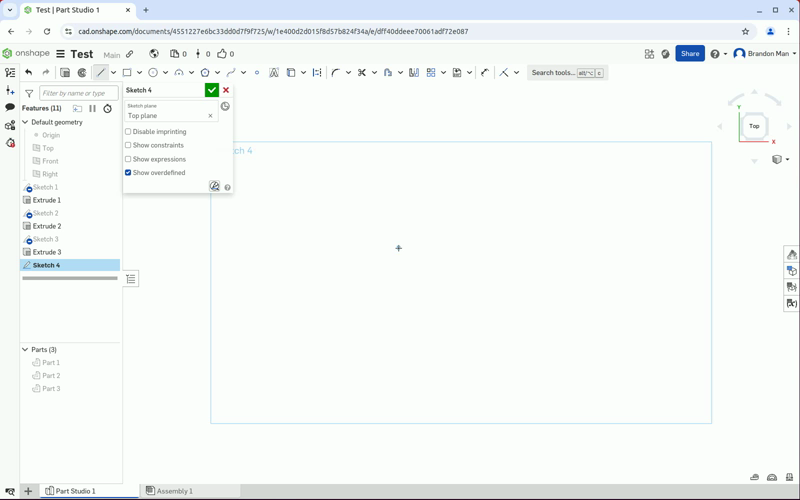
mouse_move(461, 212)
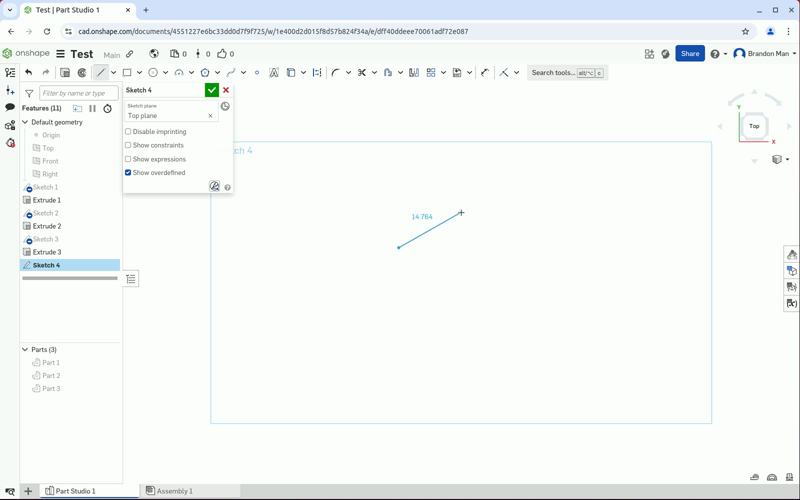
click(461, 212)
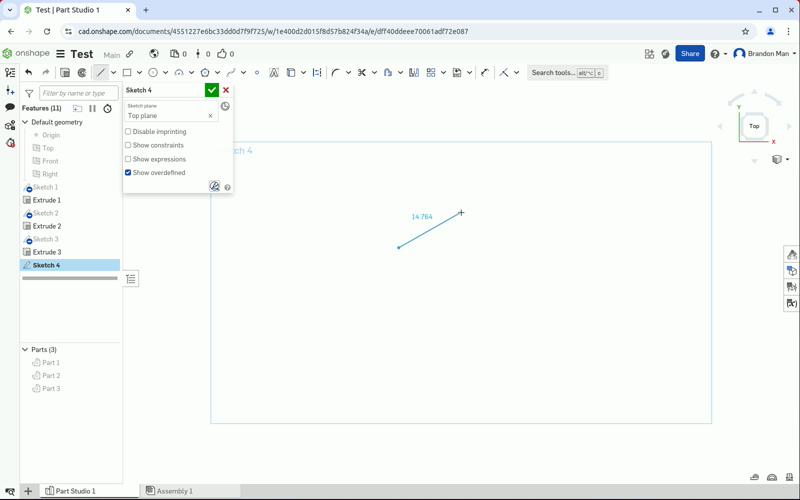
key_up(shift)
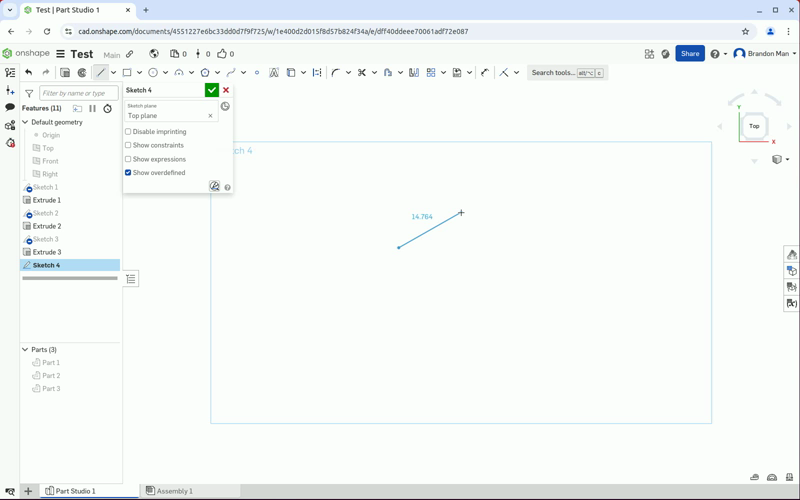
key_down(shift)
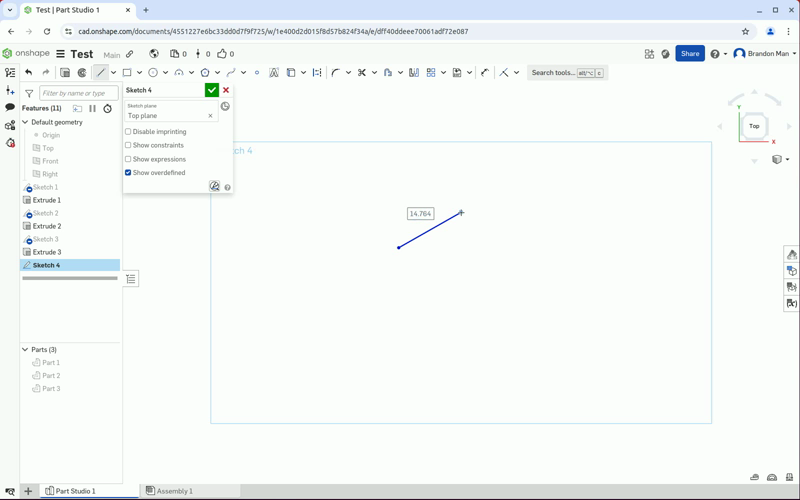
mouse_move(522, 247)
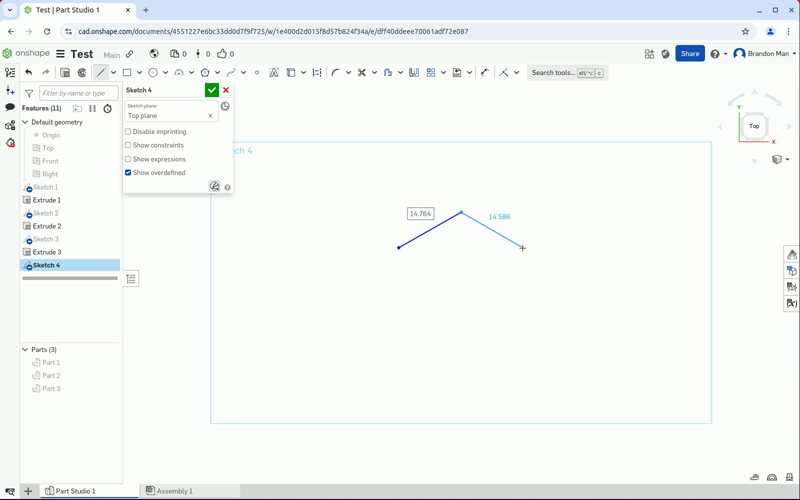
click(522, 247)
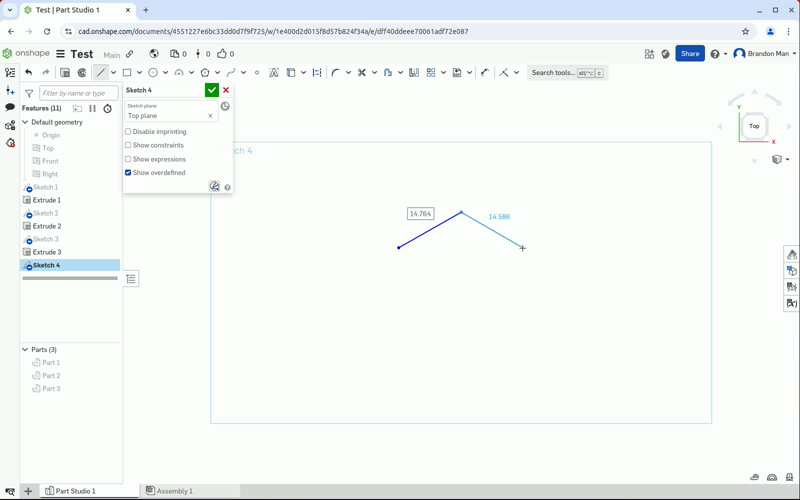
key_up(shift)
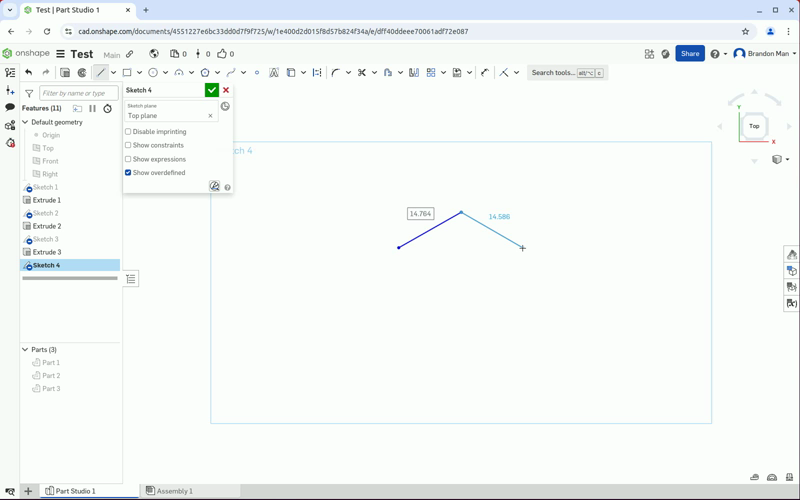
key(esc)
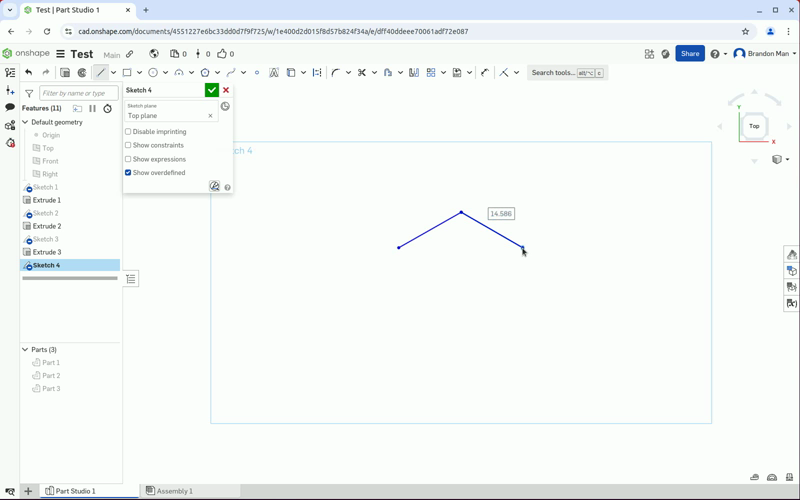
key(a)
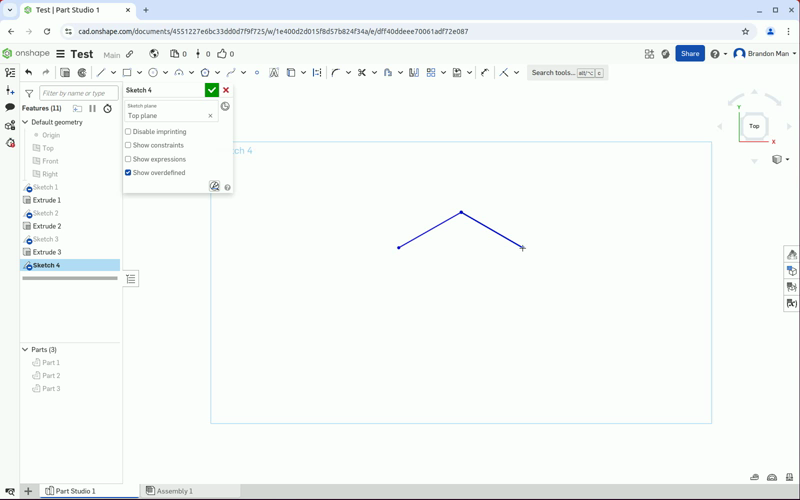
mouse_move(522, 247)
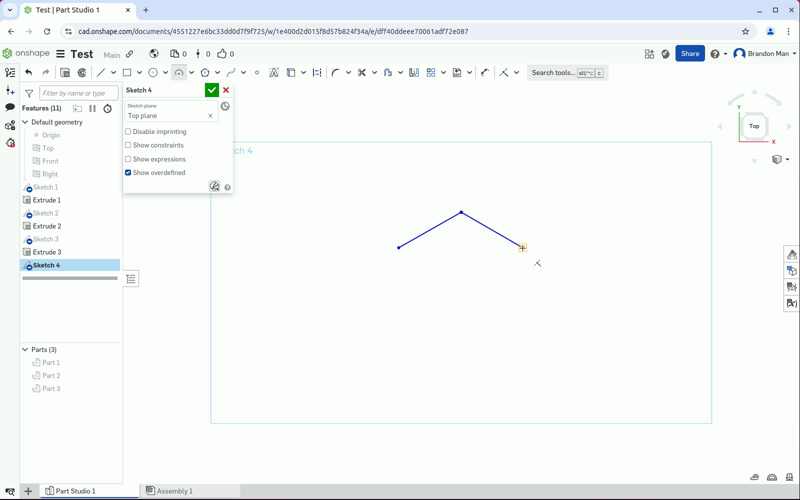
click(522, 247)
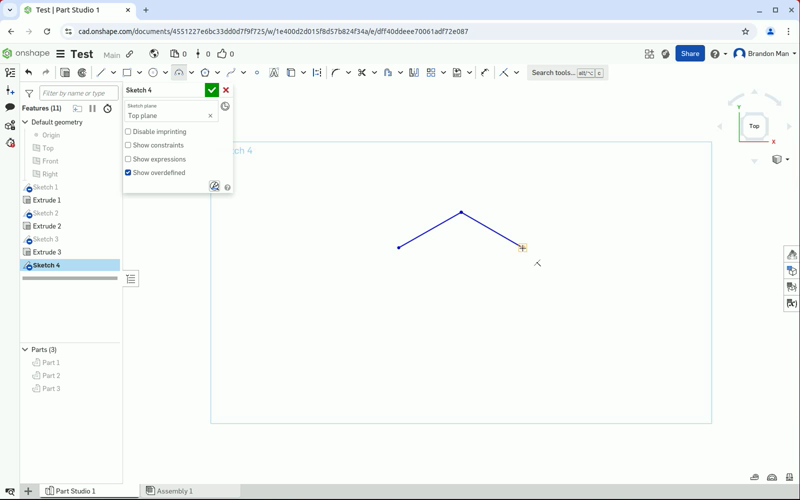
mouse_move(398, 247)
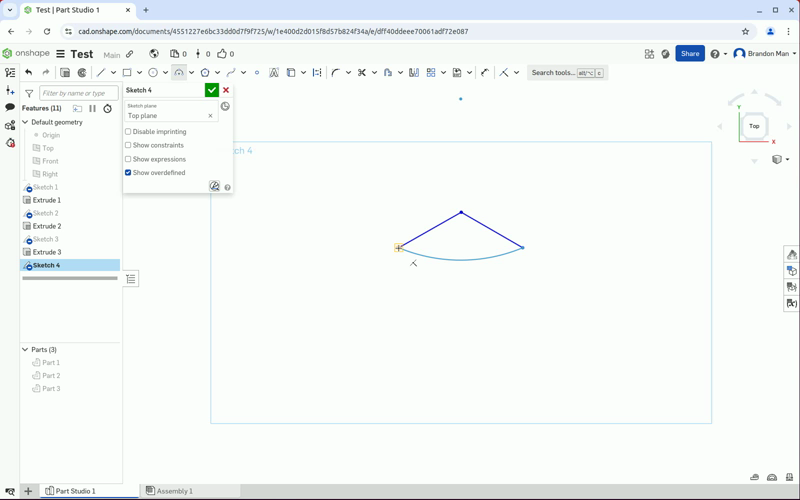
click(398, 247)
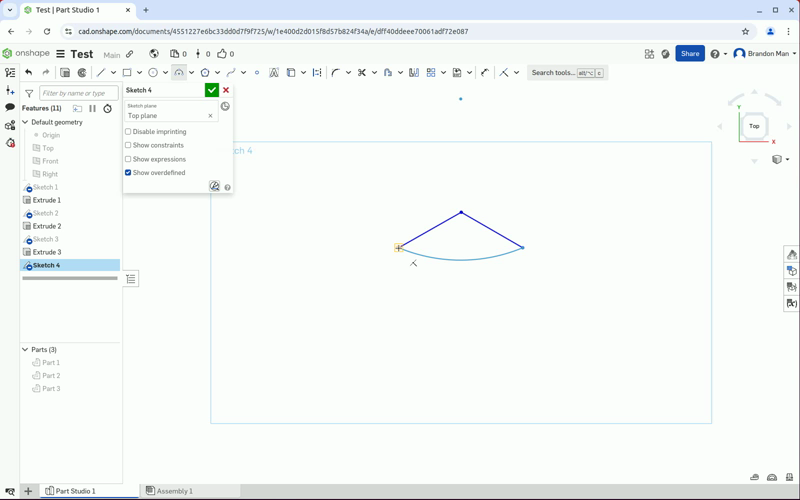
key_down(shift)
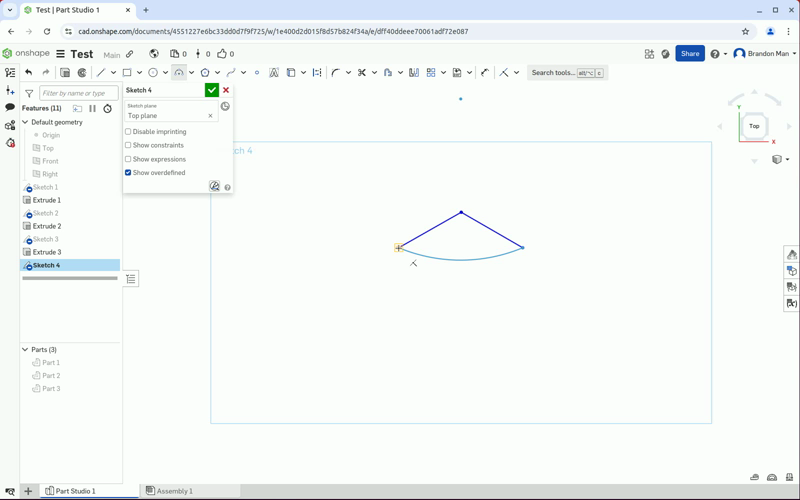
mouse_move(460, 185)
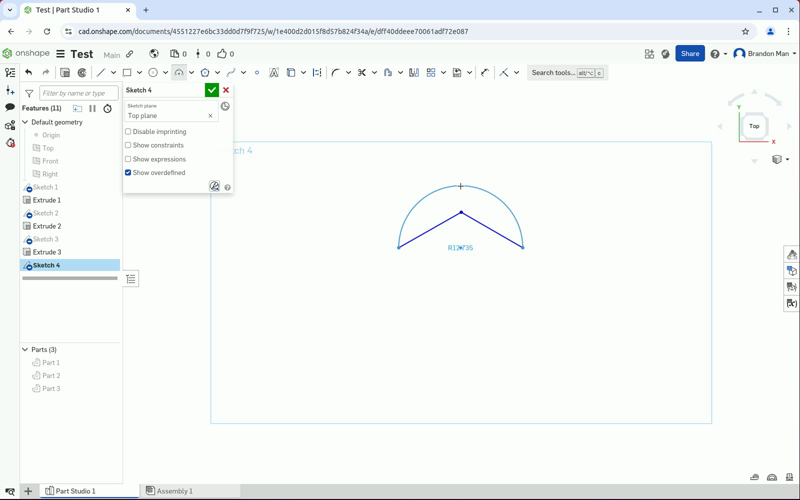
click(460, 185)
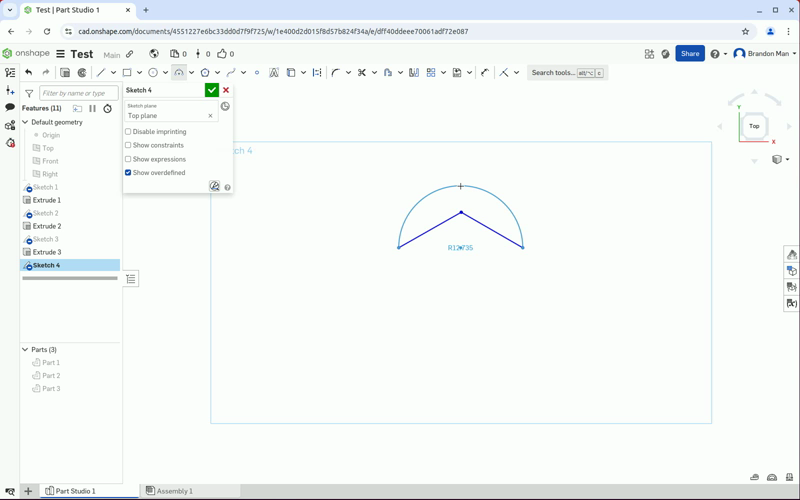
key_up(shift)
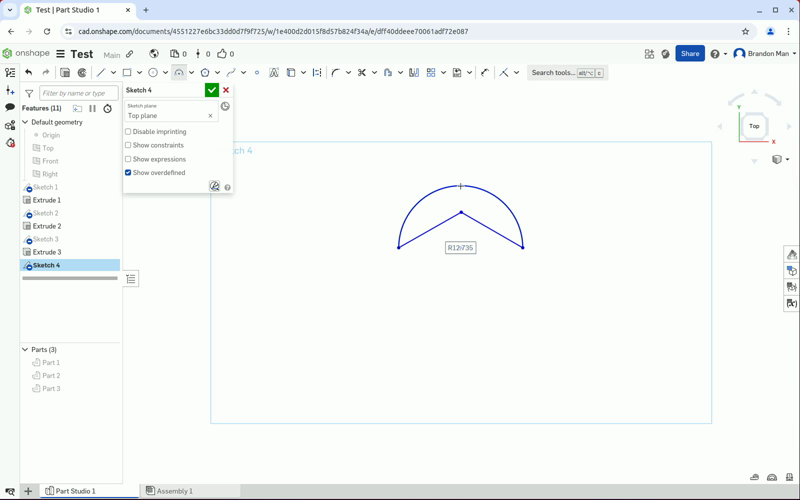
key(esc)
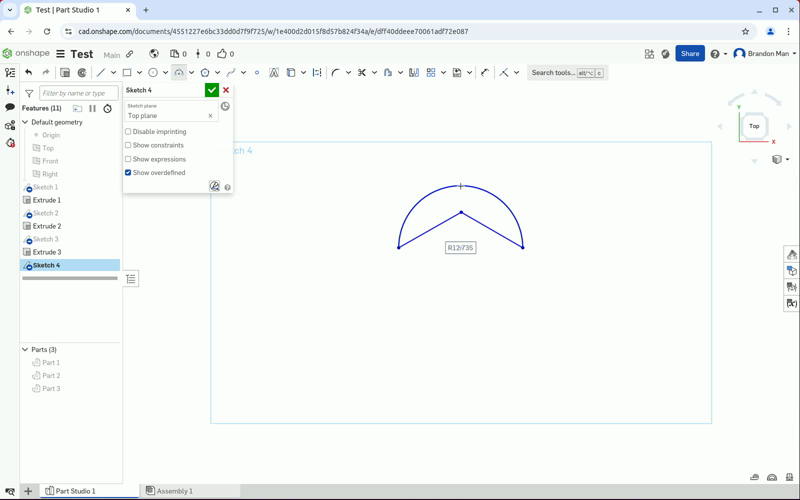
mouse_move(500, 223)
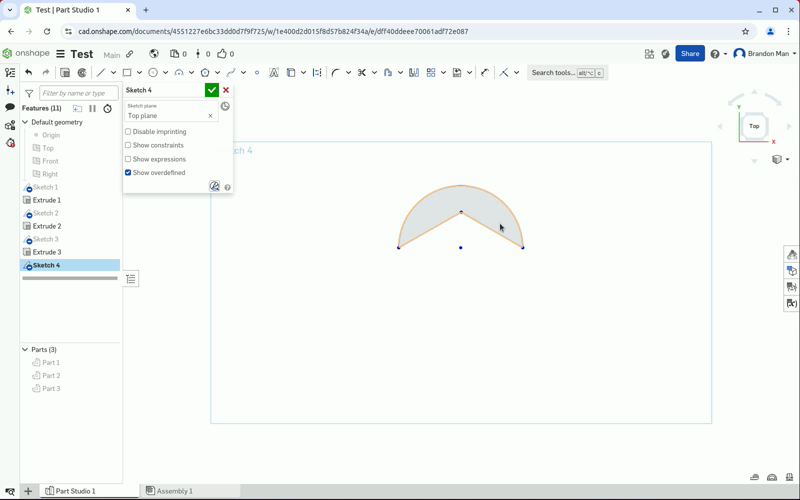
click(500, 223)
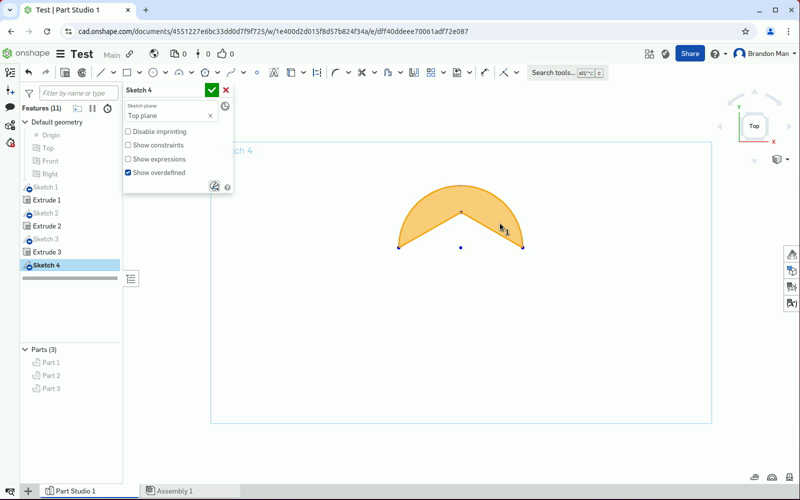
mouse_move(73, 352)
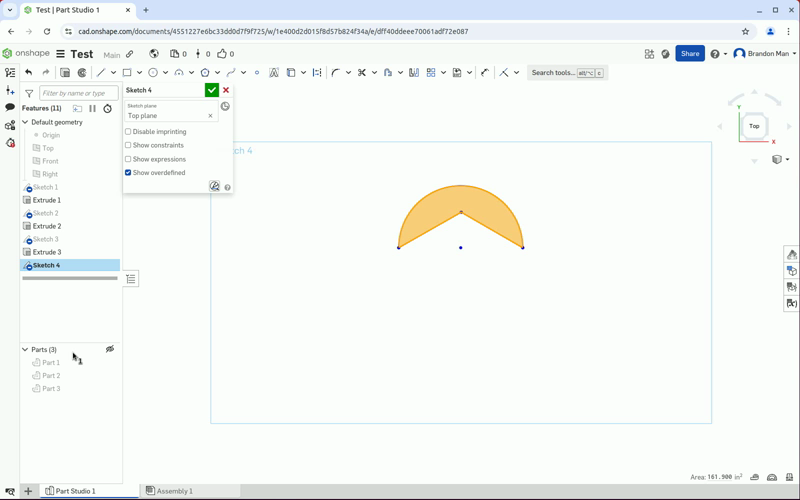
key(shift+y)
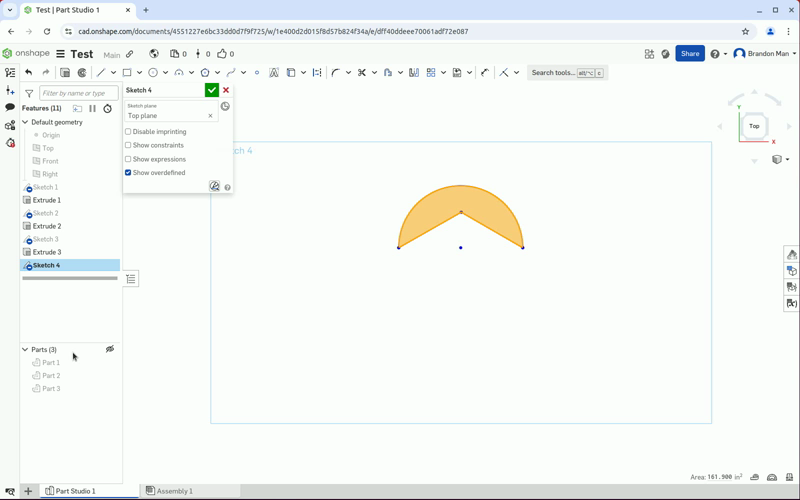
key(shift+e)
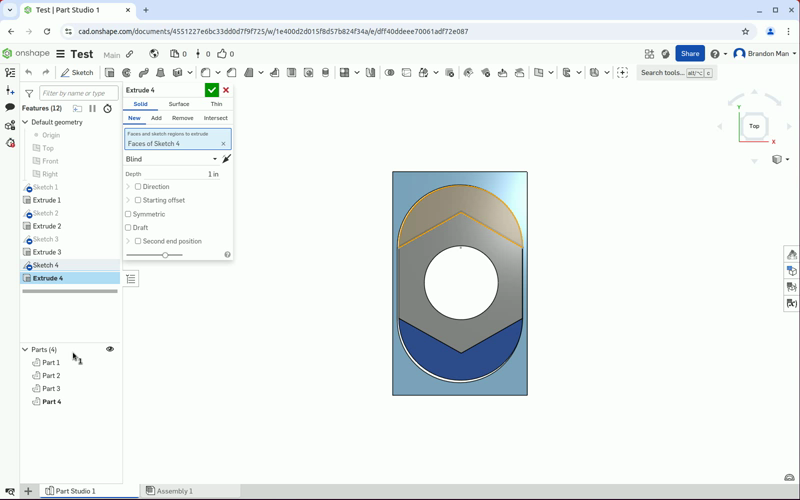
mouse_move(143, 106)
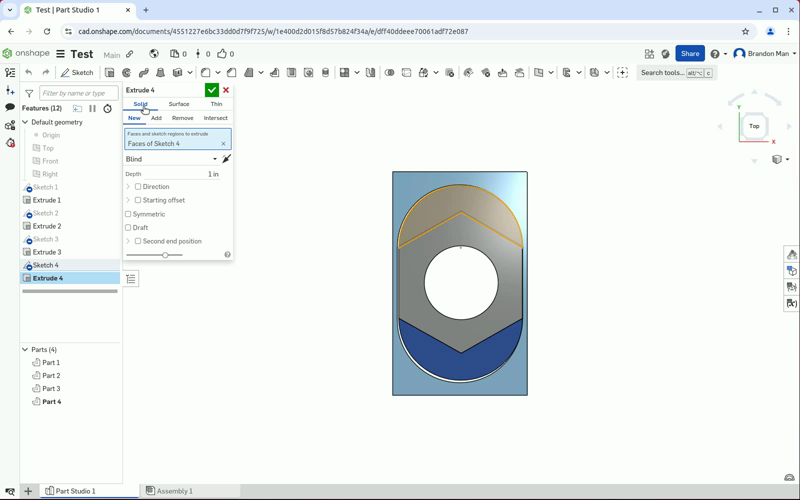
click(143, 106)
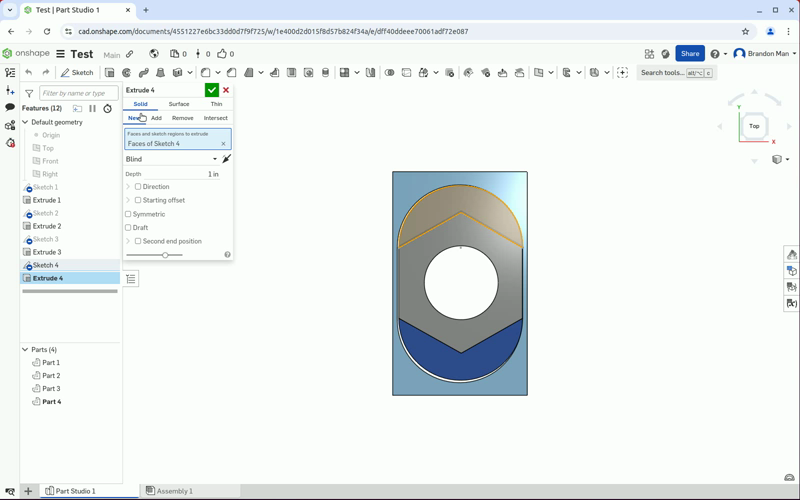
mouse_move(137, 120)
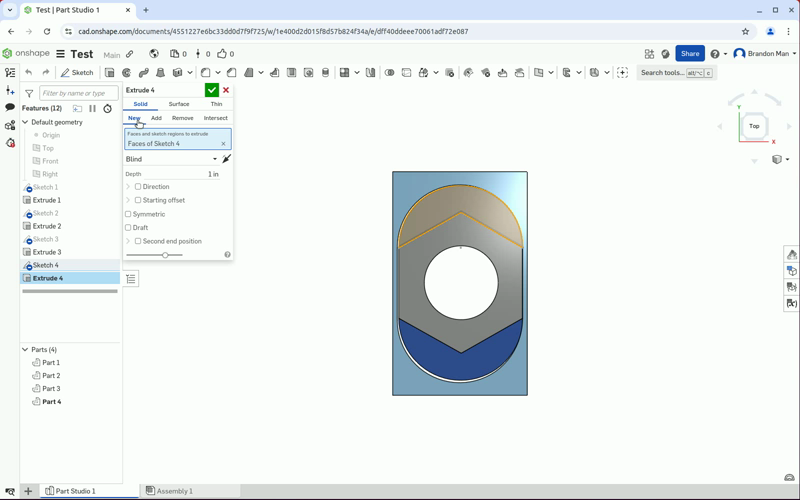
click(137, 120)
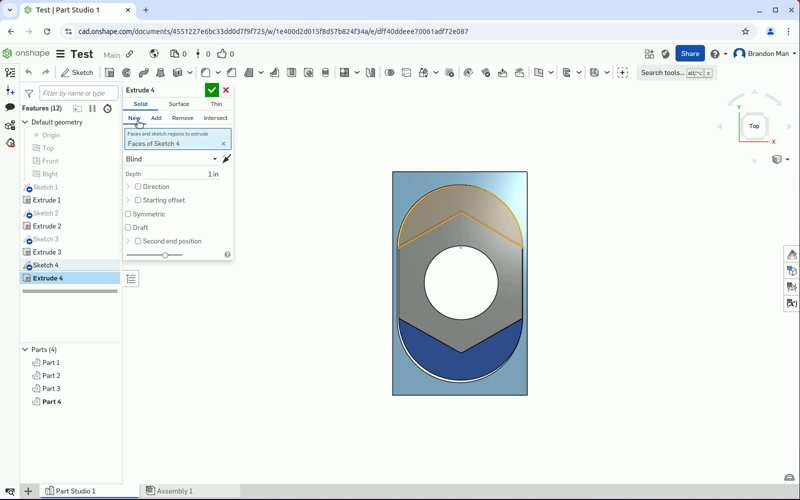
key(tab, 4)
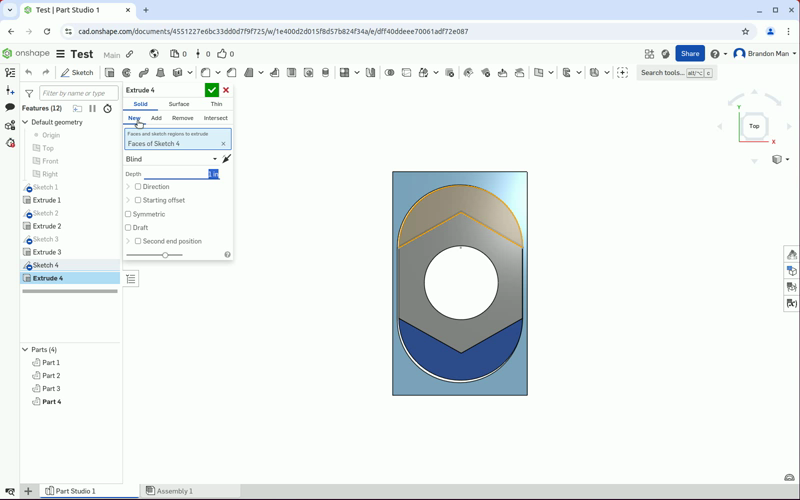
text(-18.535)
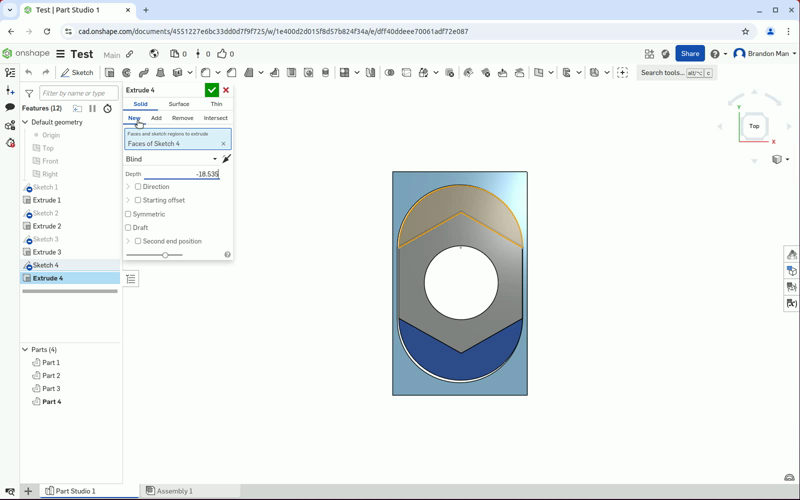
key(enter)
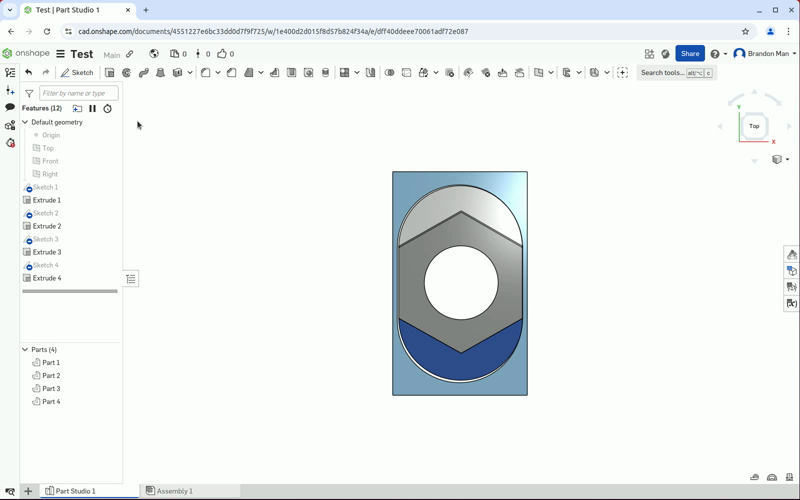
key(shift+h)
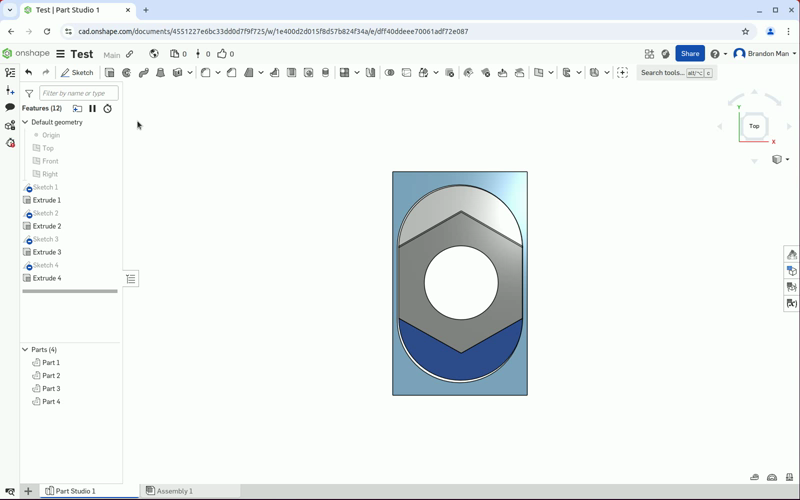
key(shift+h)
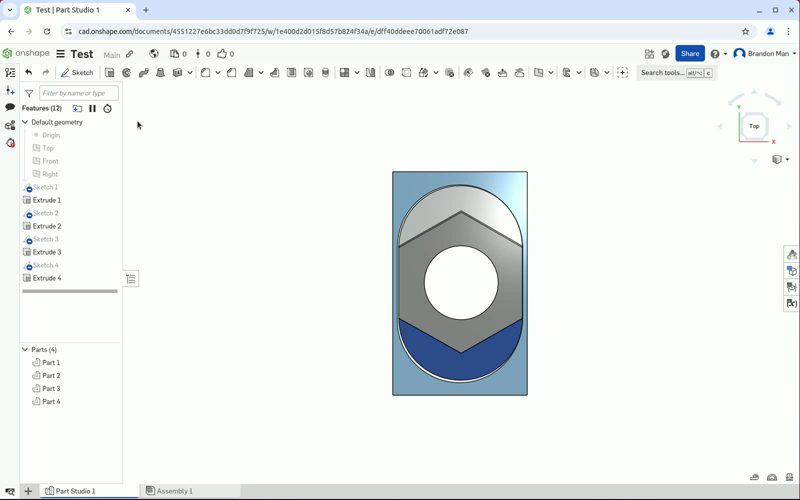
mouse_move(73, 189)
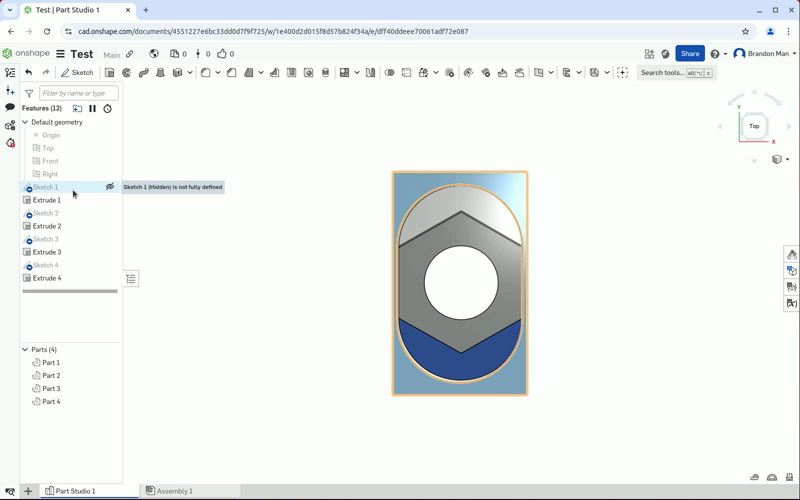
click(73, 189)
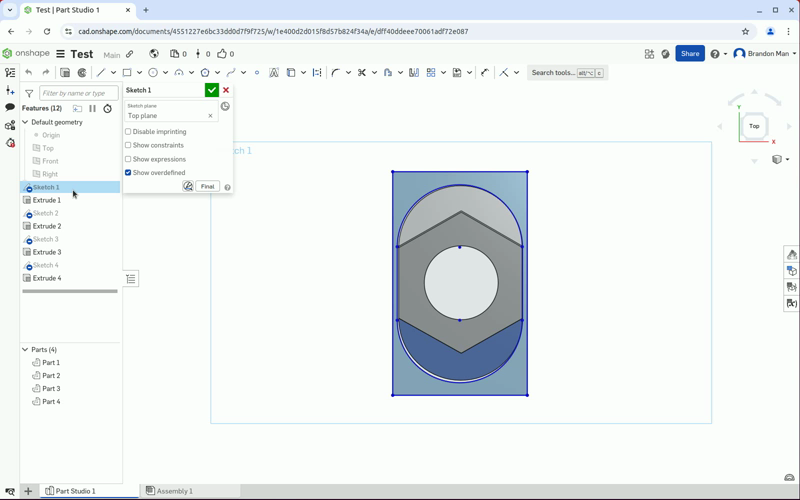
mouse_move(229, 92)
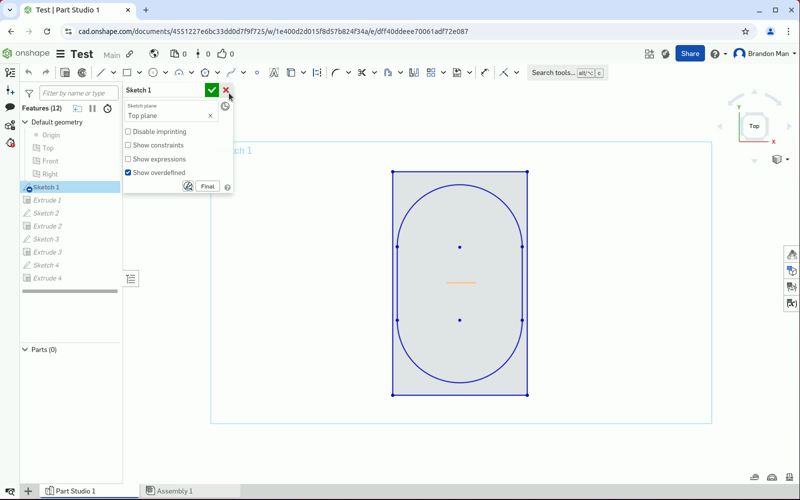
click(229, 92)
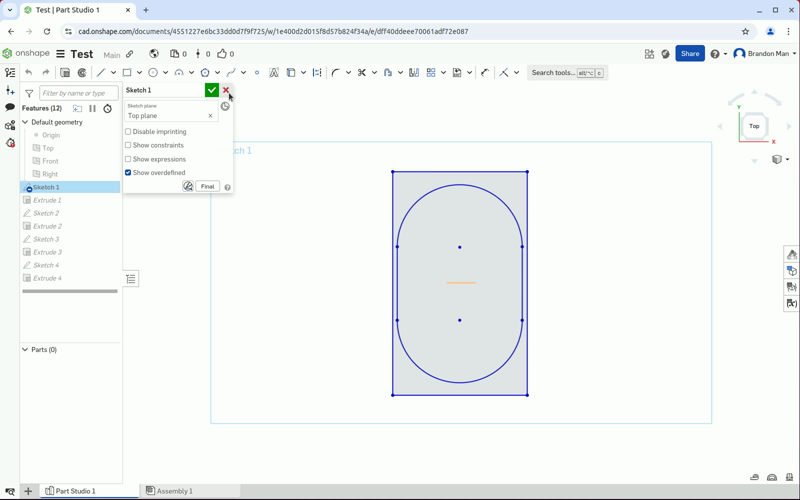
key(shift+s)
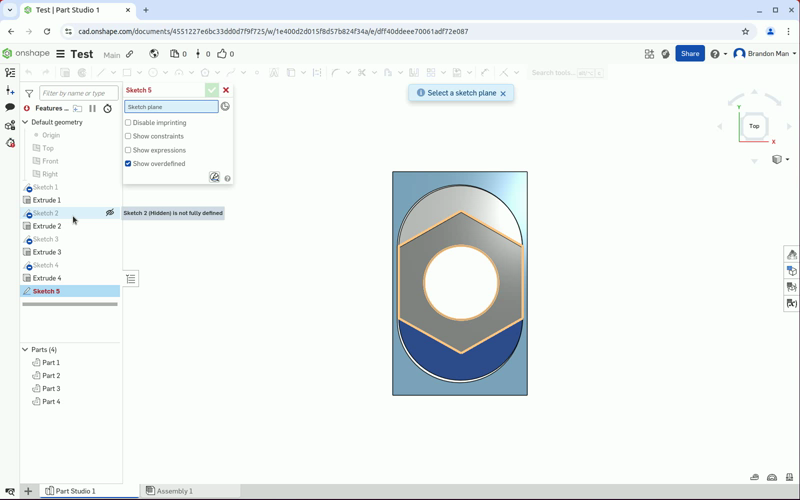
scroll(3)
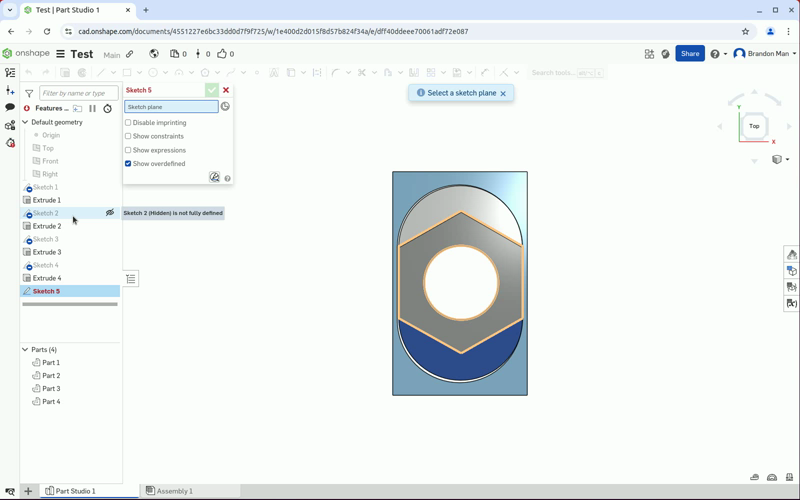
mouse_move(73, 150)
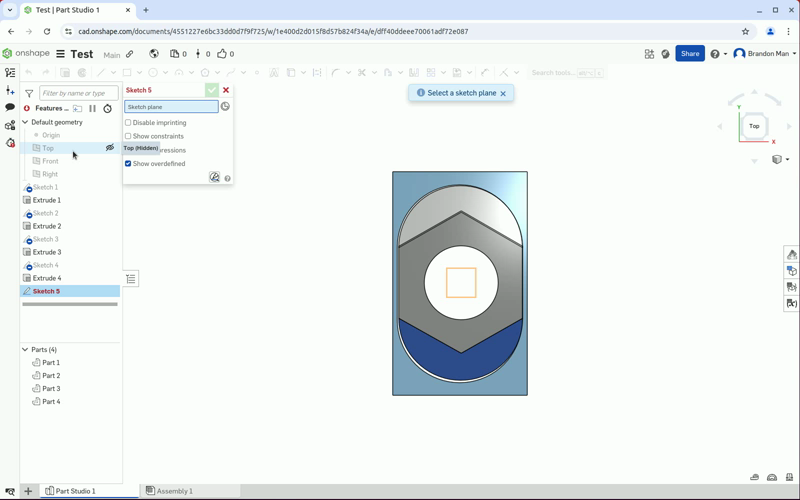
click(73, 150)
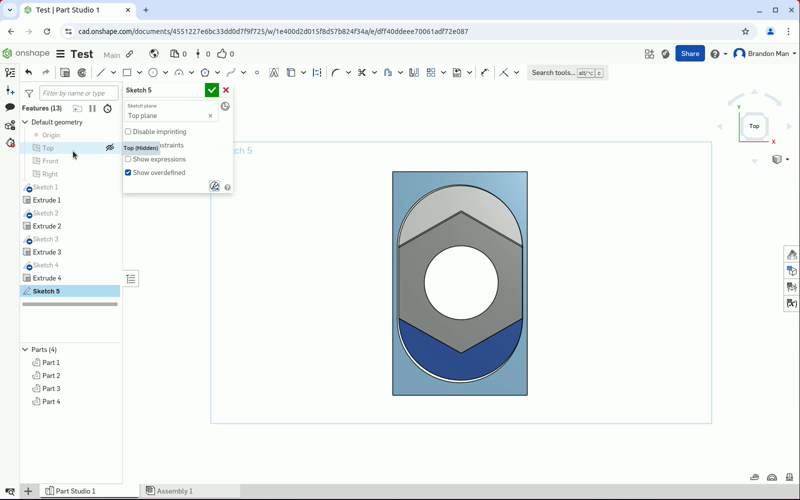
mouse_move(73, 352)
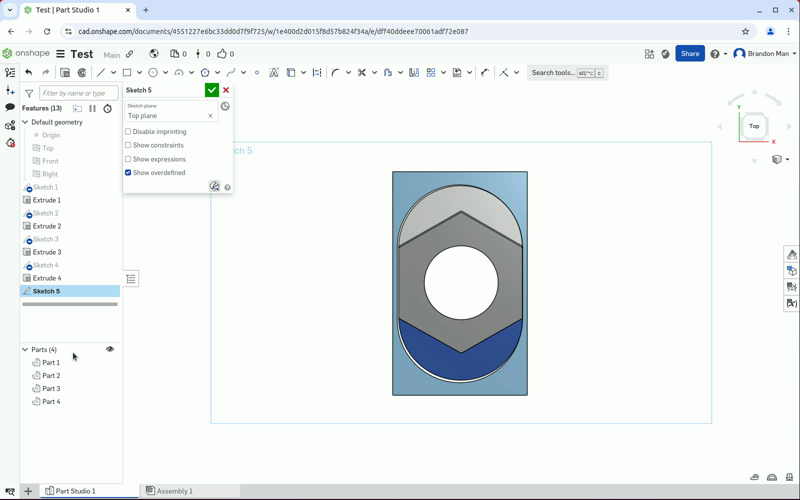
key(y)
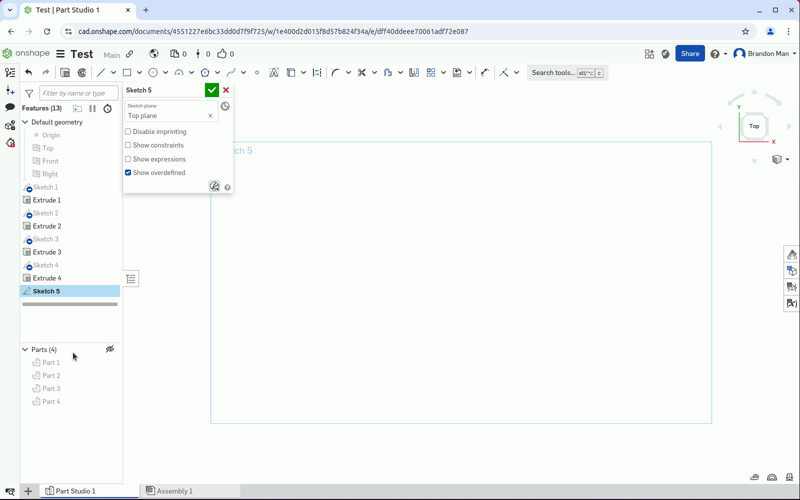
key(l)
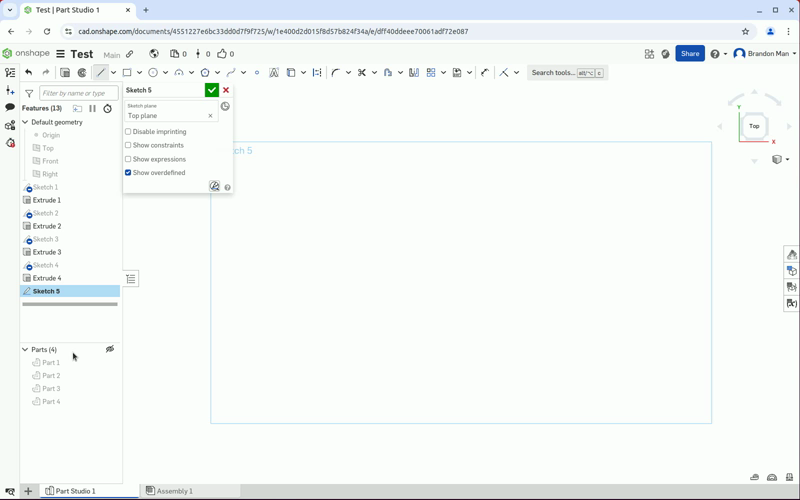
key_down(shift)
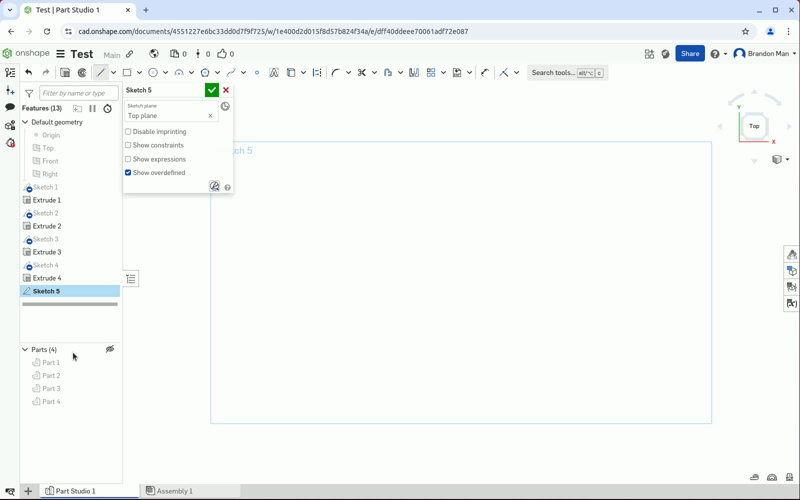
mouse_move(398, 318)
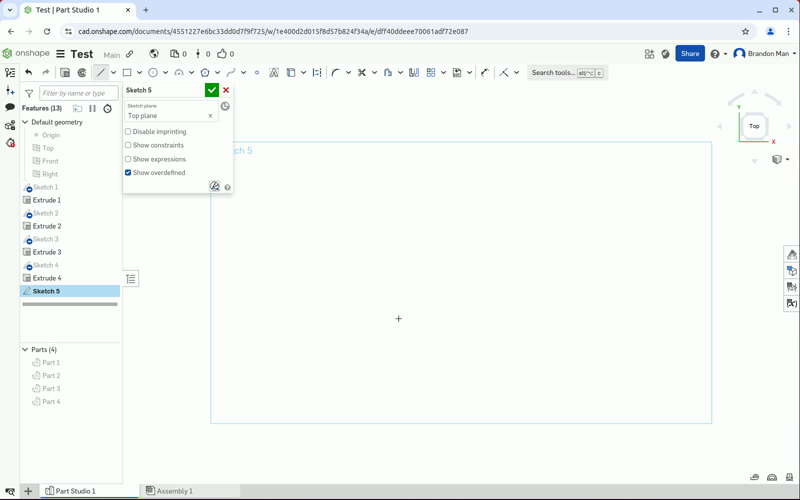
click(398, 318)
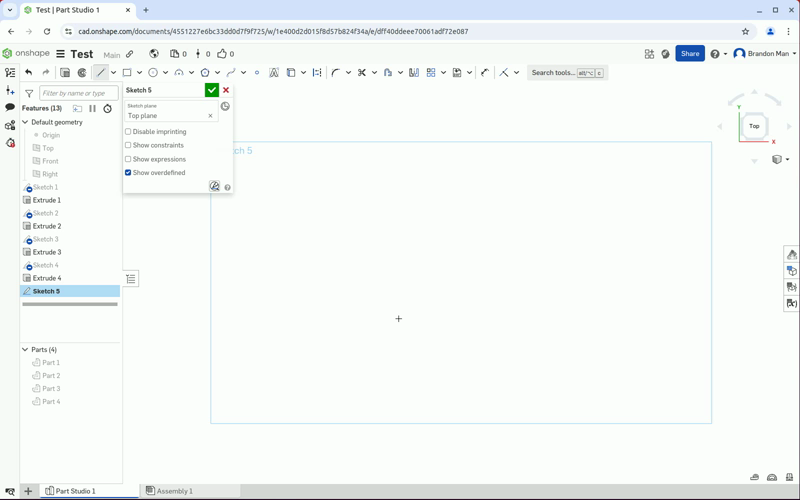
key_up(shift)
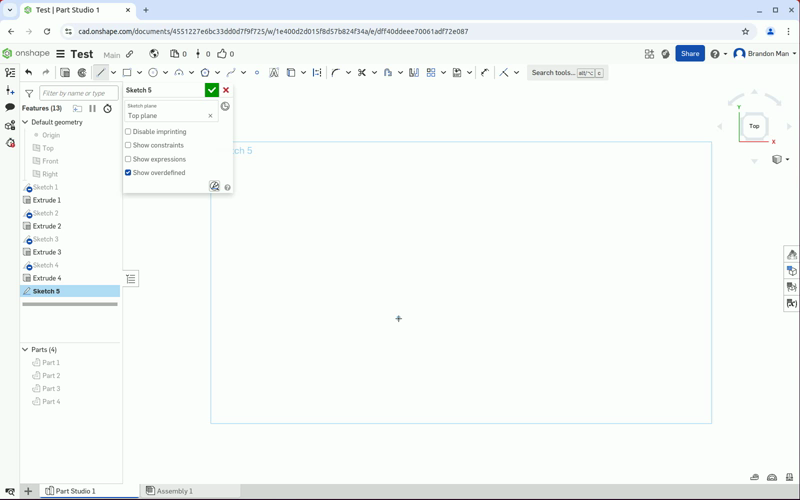
key_down(shift)
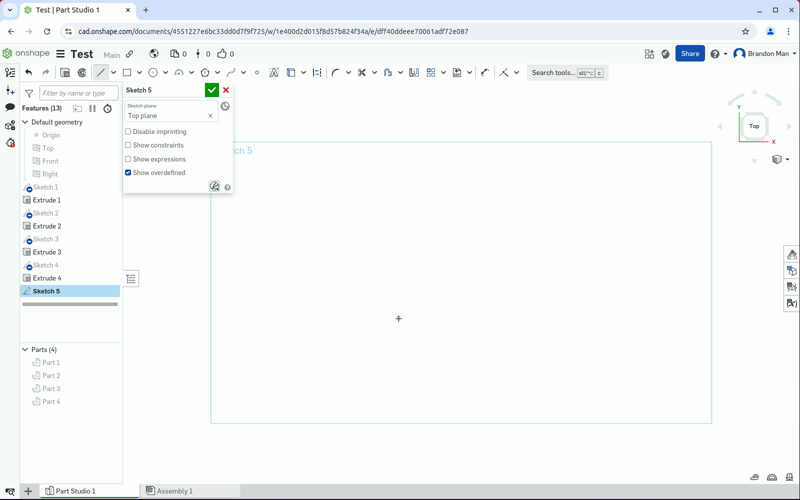
mouse_move(461, 353)
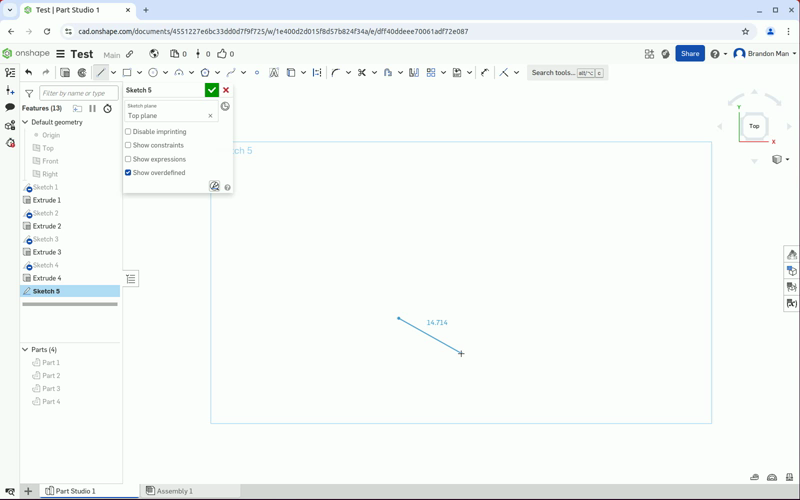
click(461, 353)
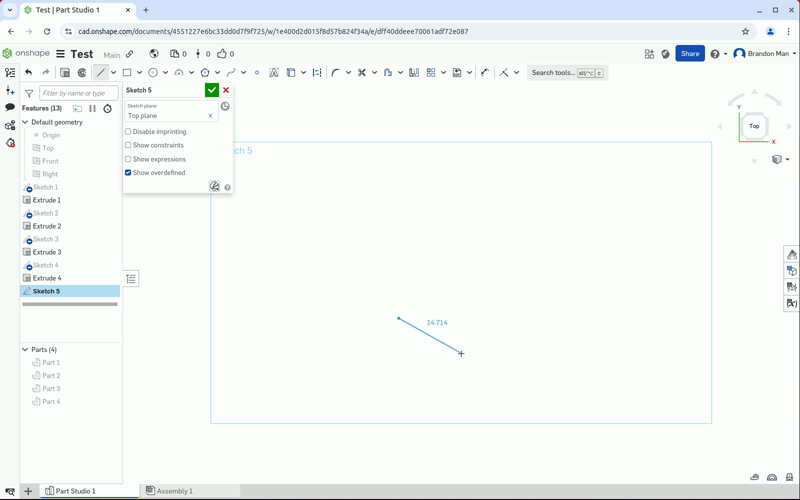
key_up(shift)
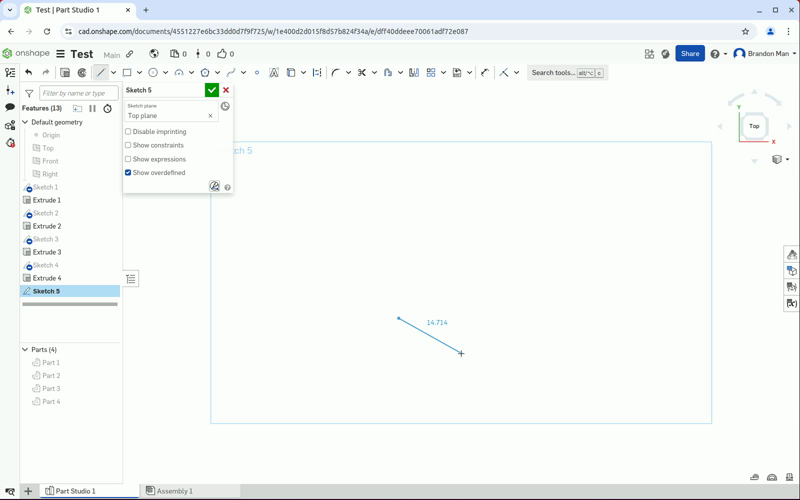
key_down(shift)
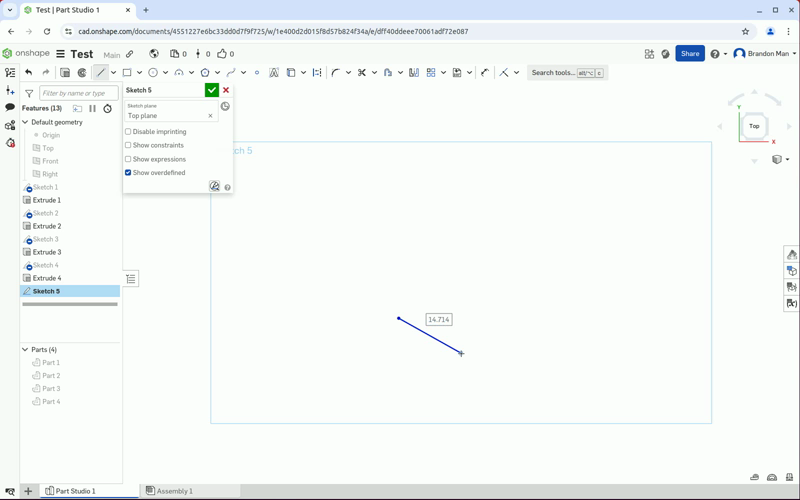
mouse_move(522, 318)
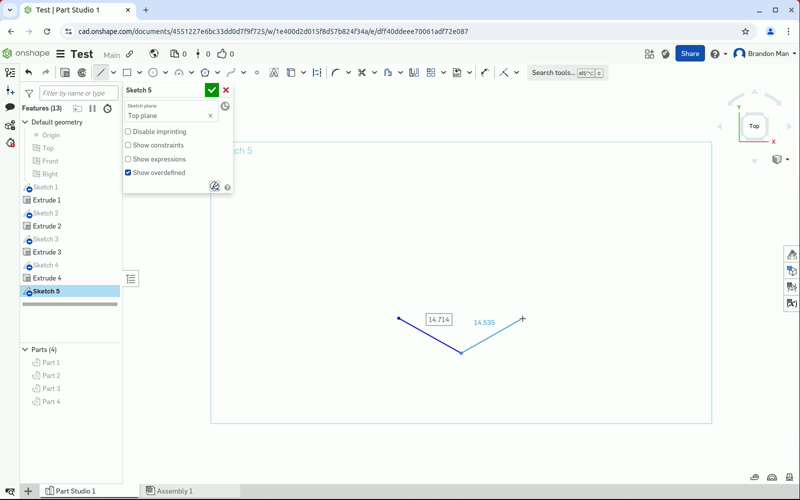
click(522, 318)
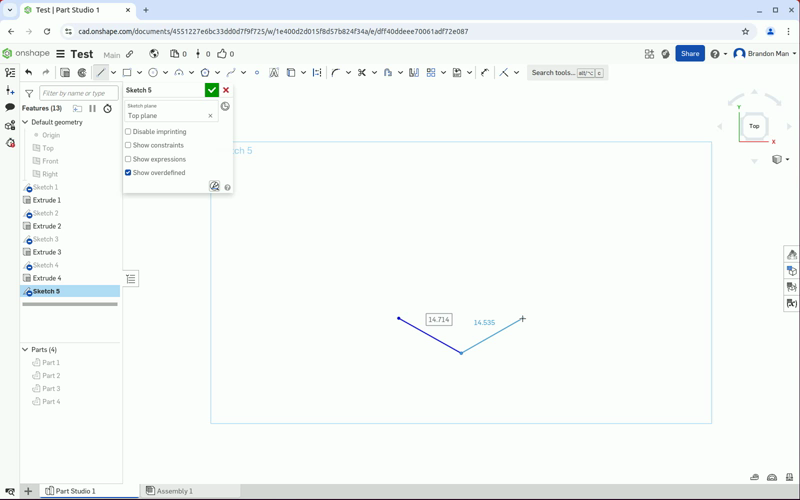
key_up(shift)
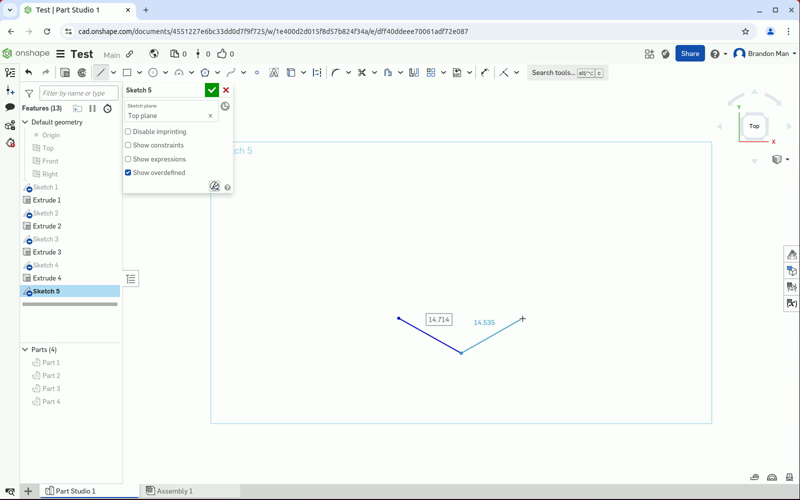
key_down(shift)
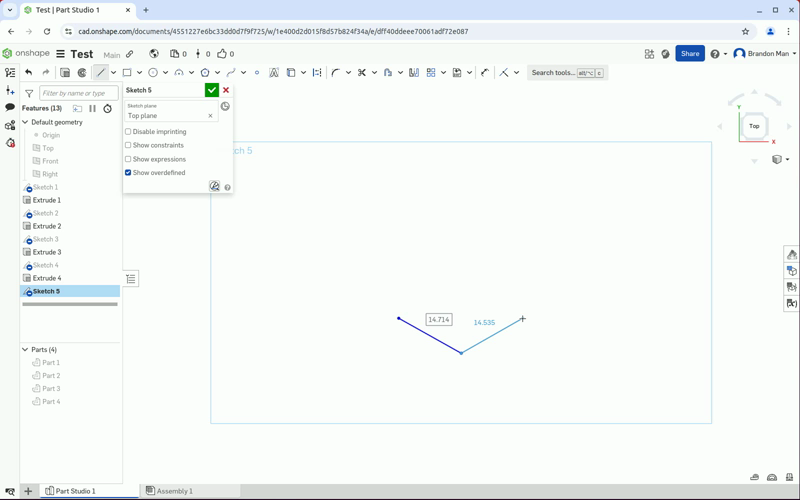
mouse_move(522, 246)
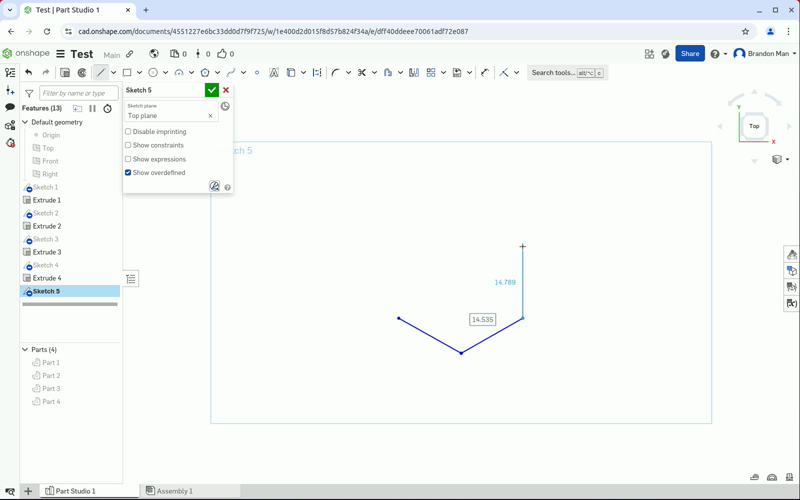
click(522, 246)
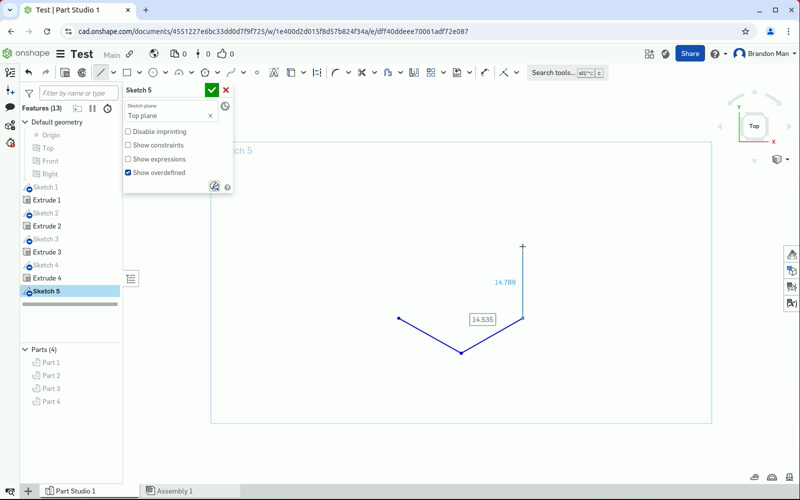
key_up(shift)
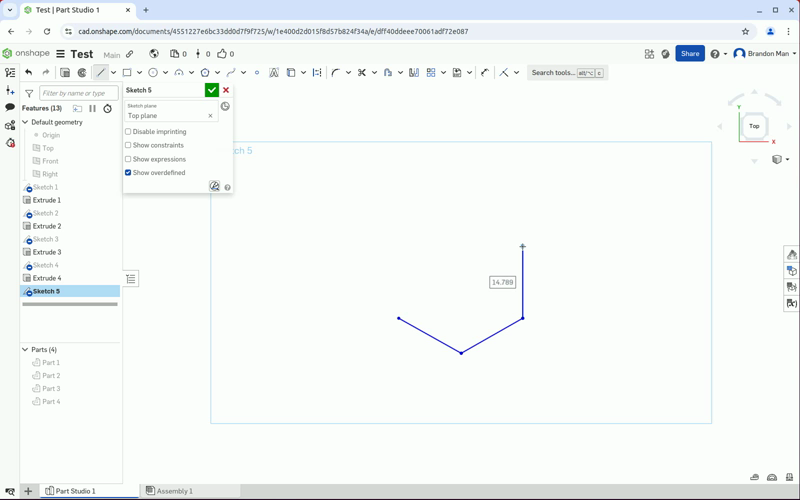
key_down(shift)
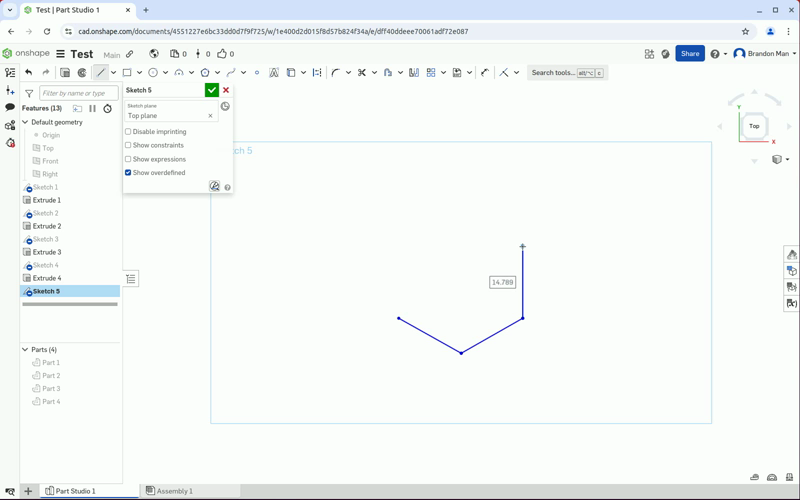
mouse_move(461, 210)
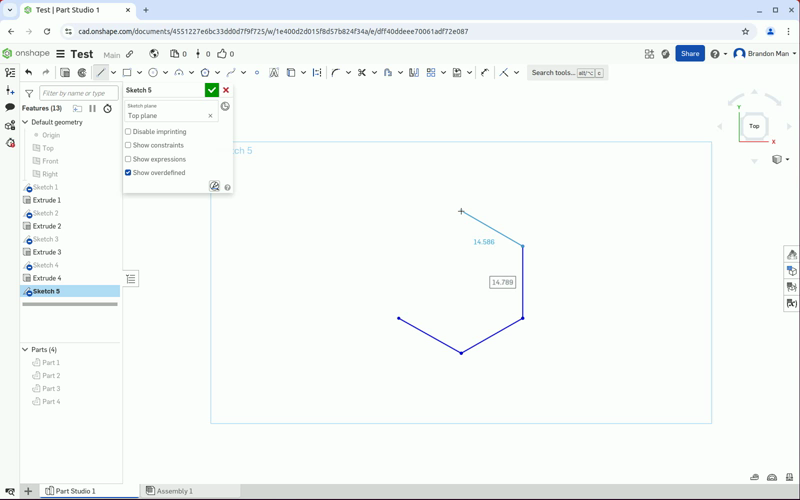
click(461, 210)
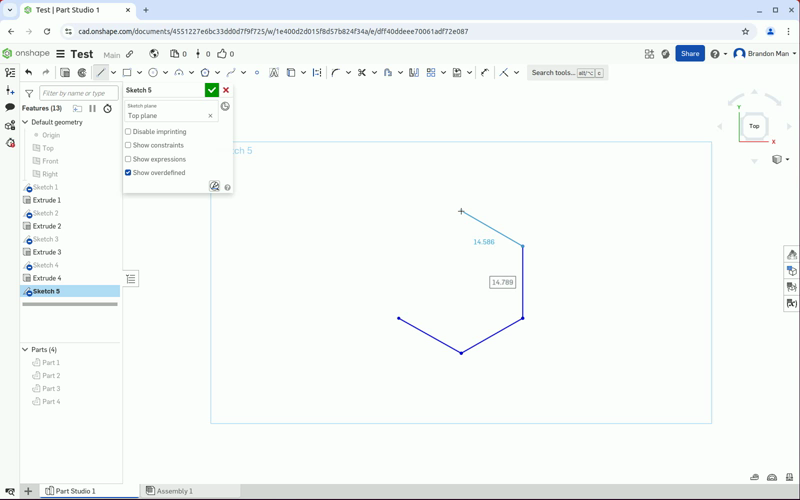
key_up(shift)
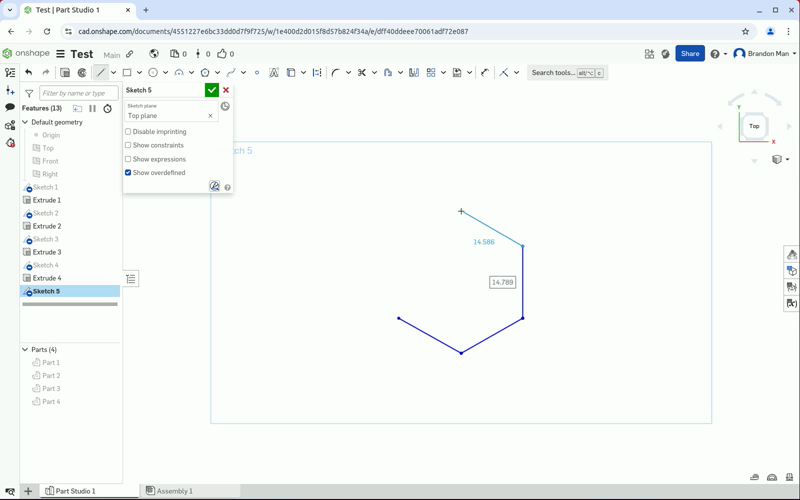
key_down(shift)
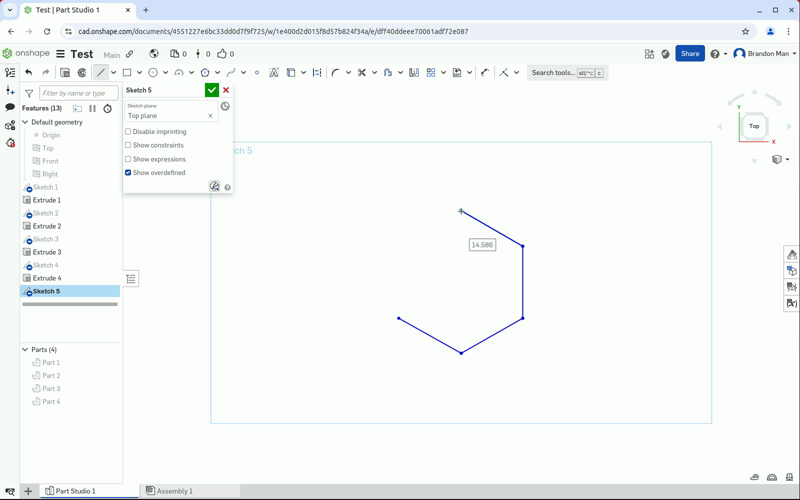
mouse_move(398, 246)
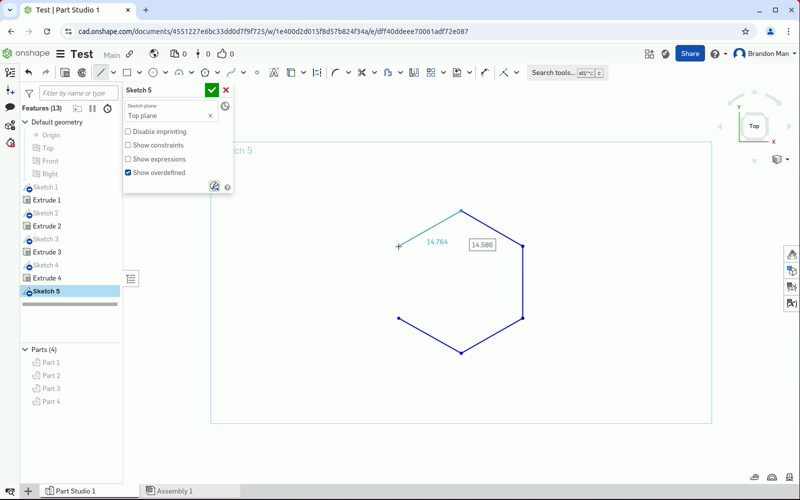
click(398, 246)
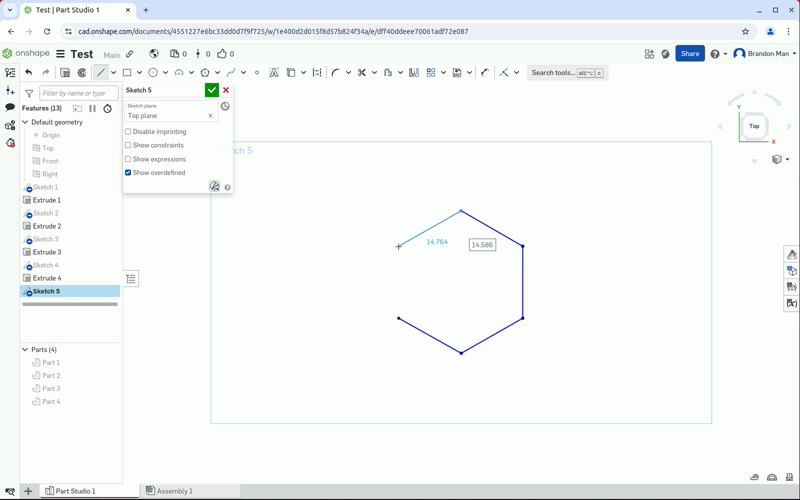
key_up(shift)
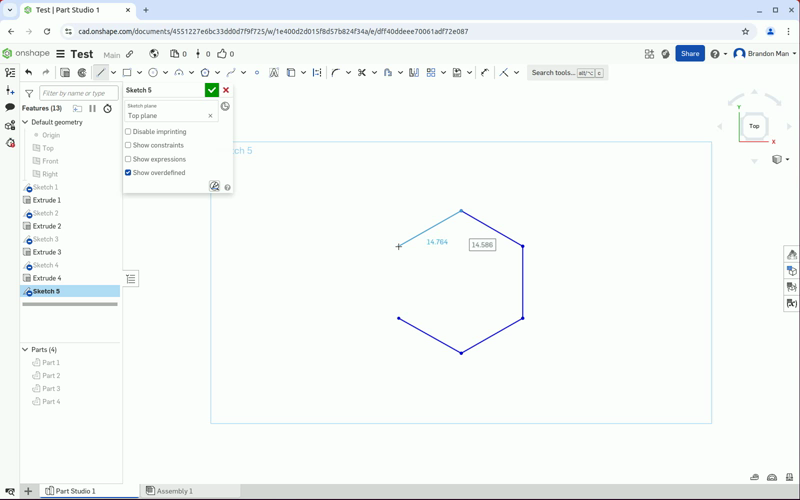
key_down(shift)
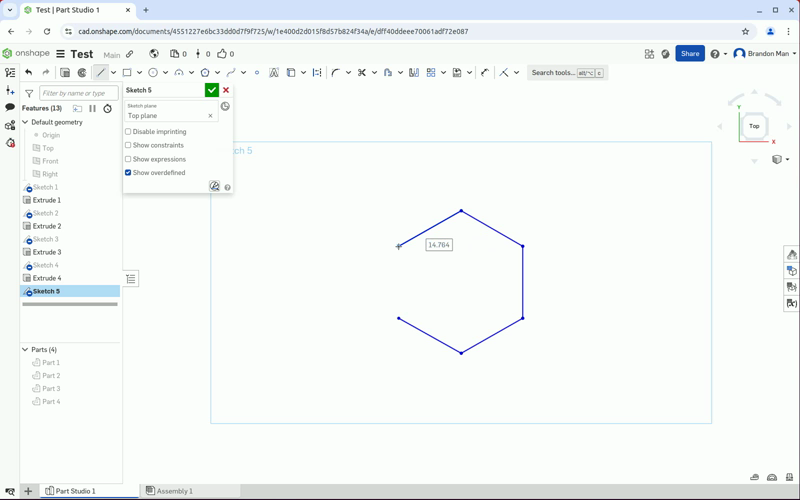
mouse_move(398, 318)
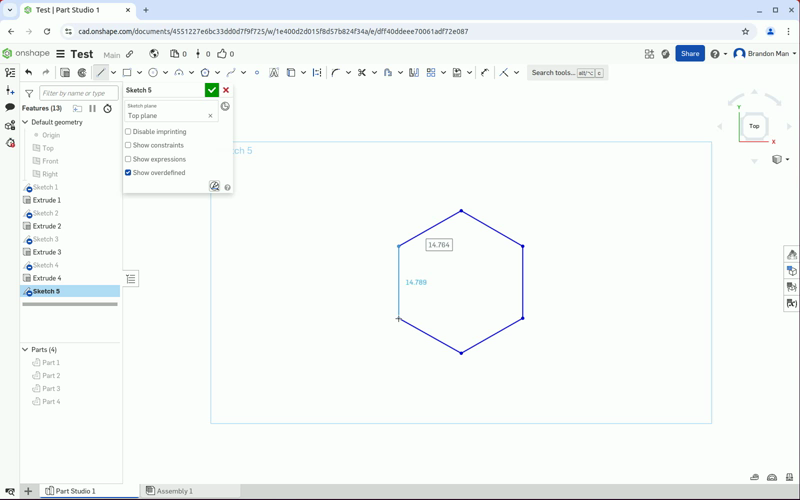
key_up(shift)
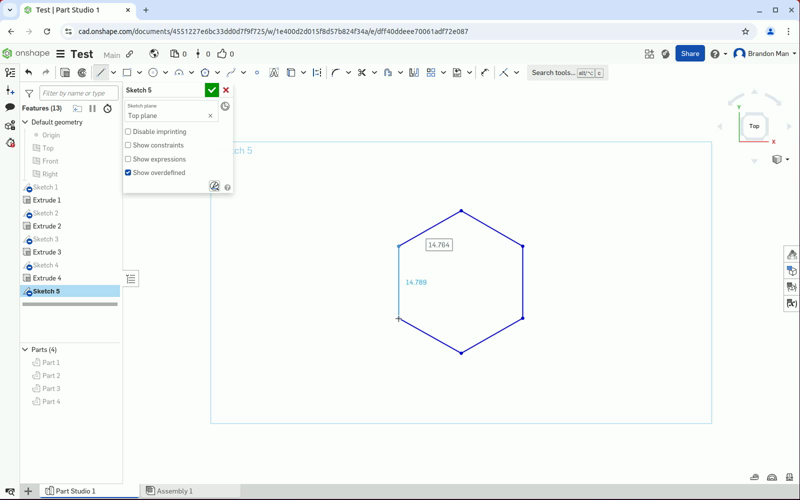
click(398, 318)
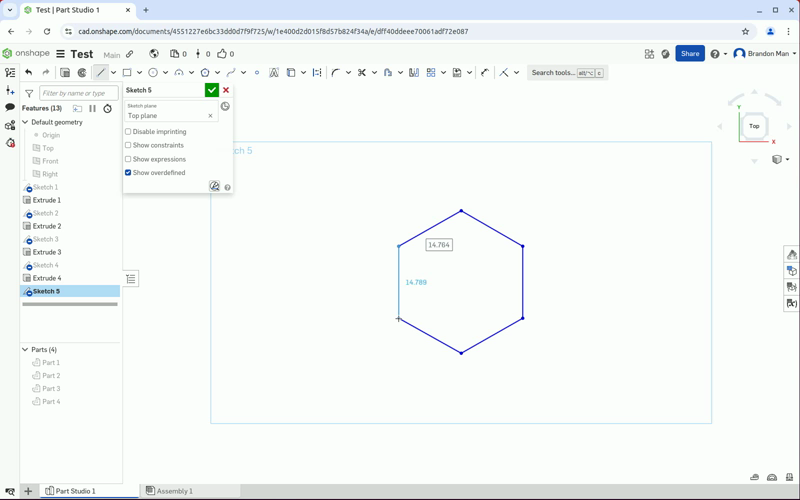
key(esc)
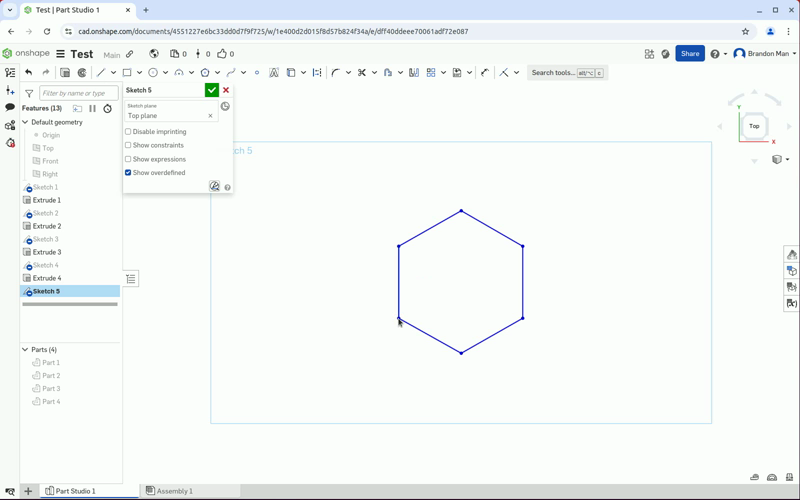
key(c)
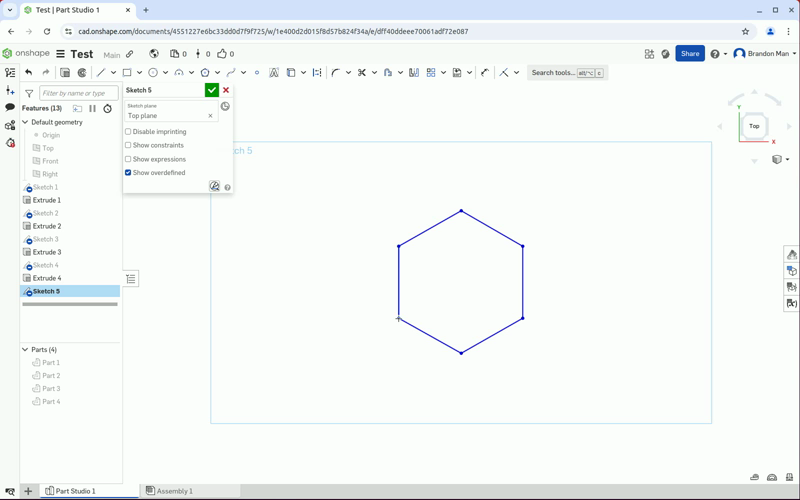
key_down(shift)
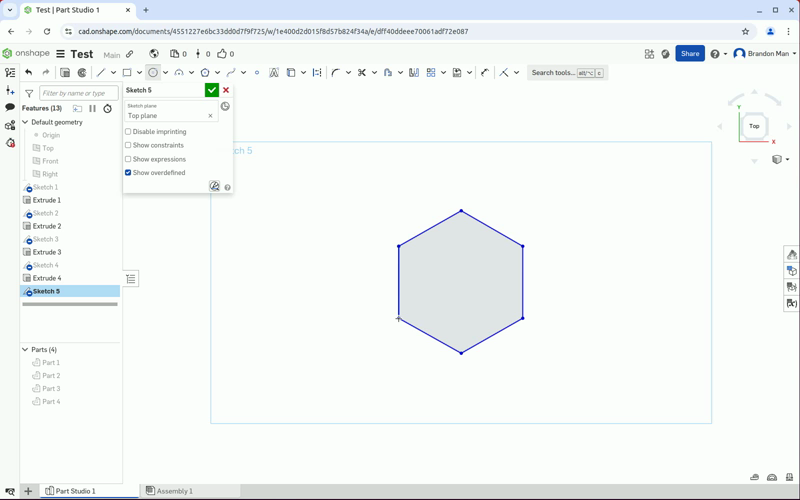
mouse_move(461, 282)
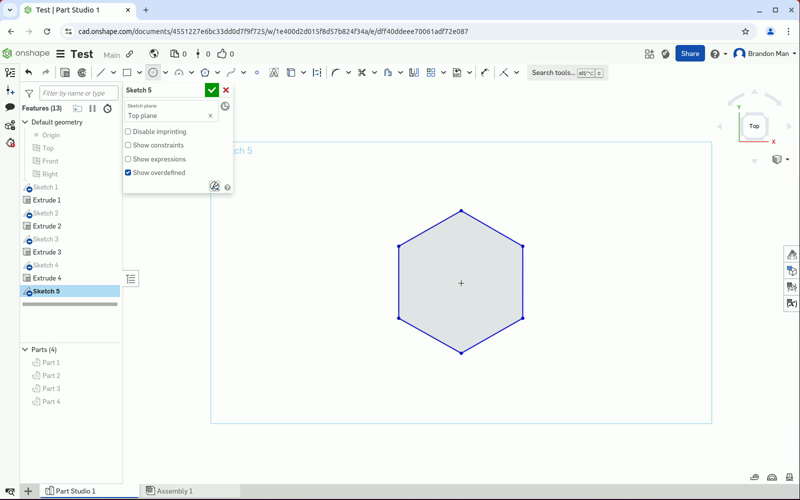
click(461, 282)
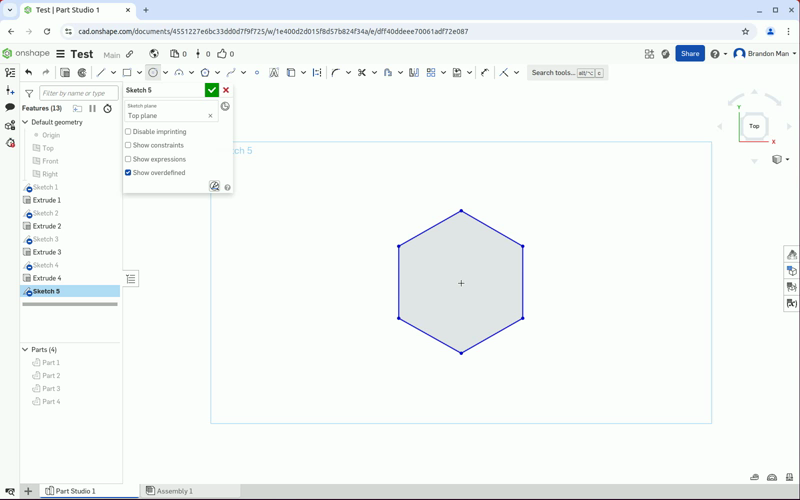
key_up(shift)
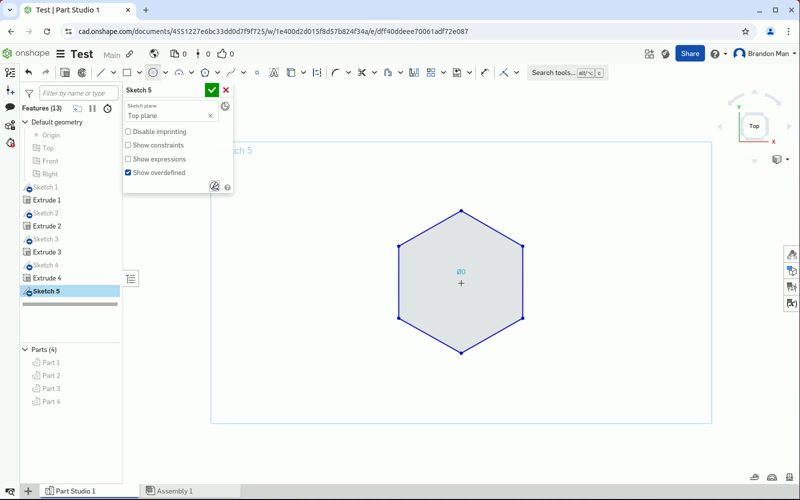
mouse_move(498, 282)
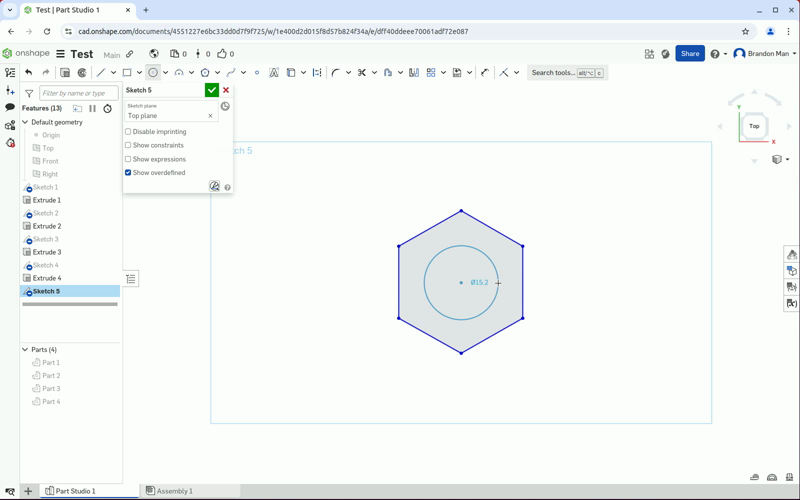
click(498, 282)
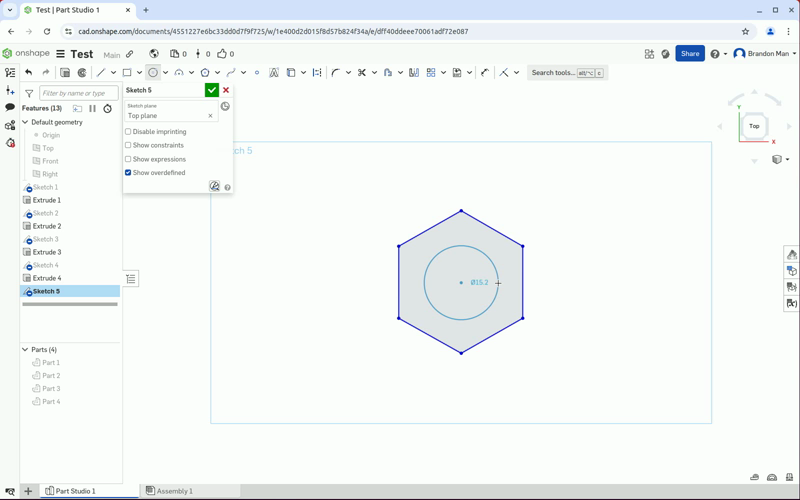
key(esc)
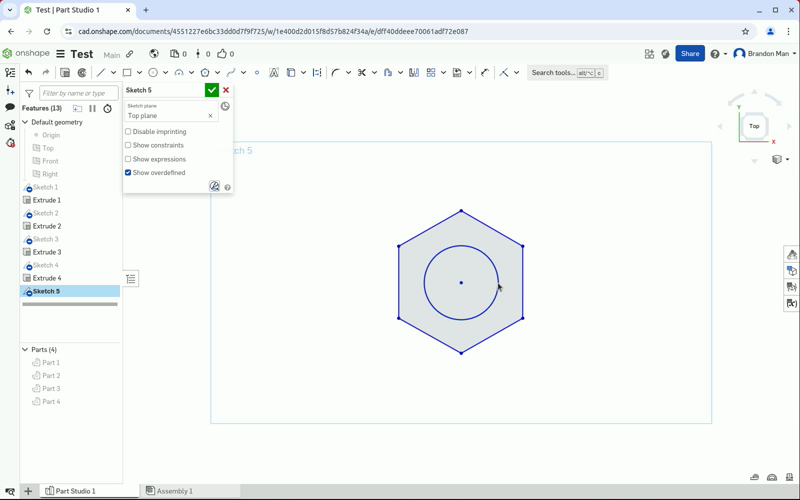
mouse_move(477, 228)
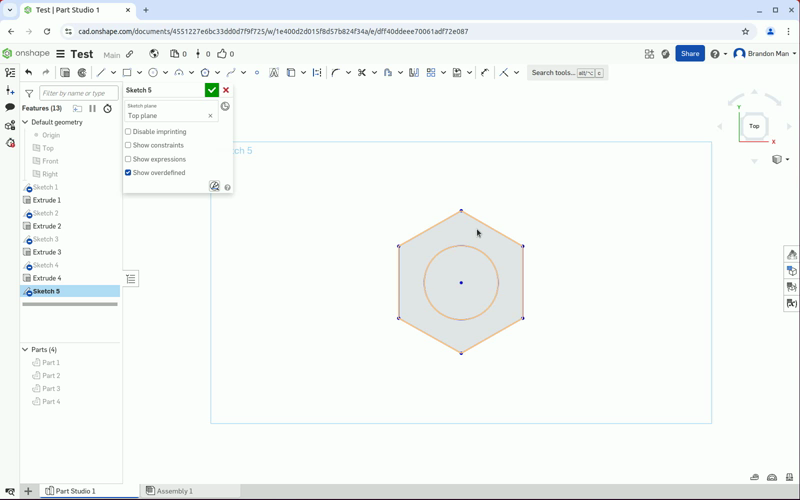
click(477, 228)
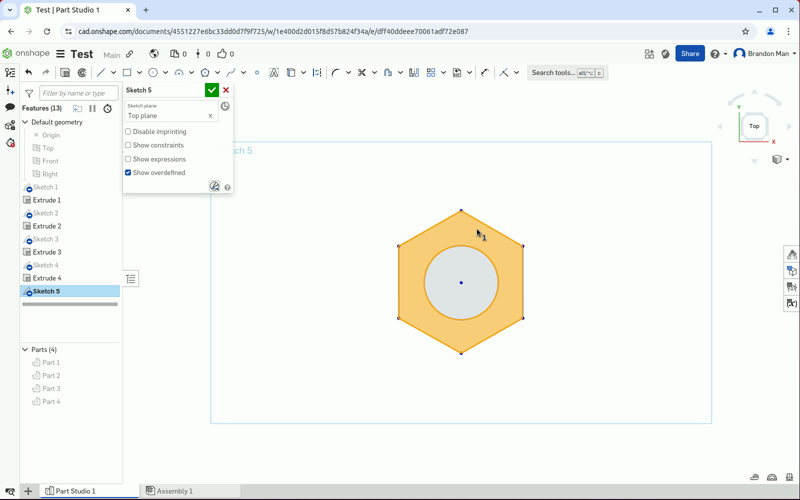
mouse_move(73, 352)
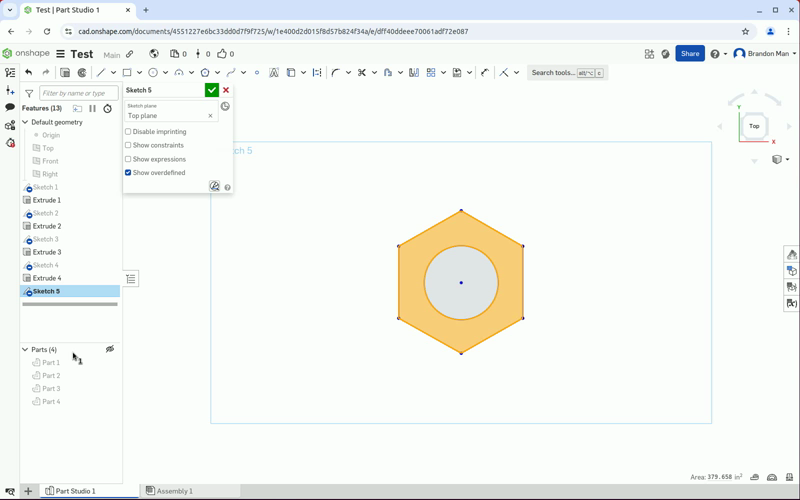
key(shift+y)
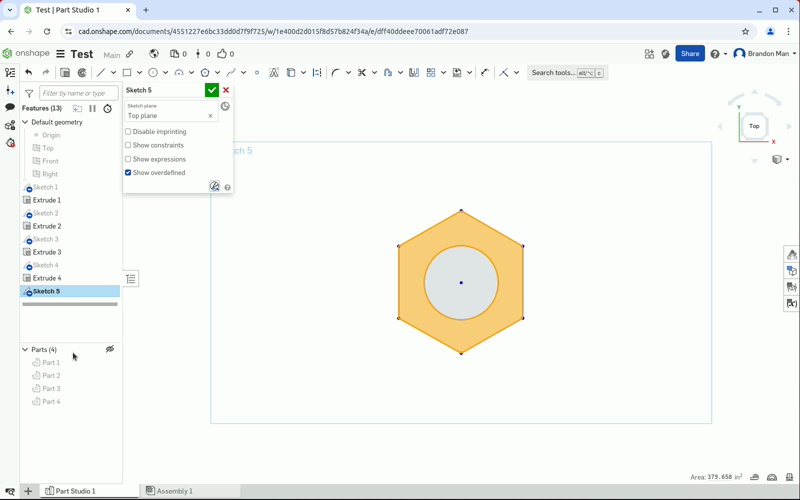
key(shift+e)
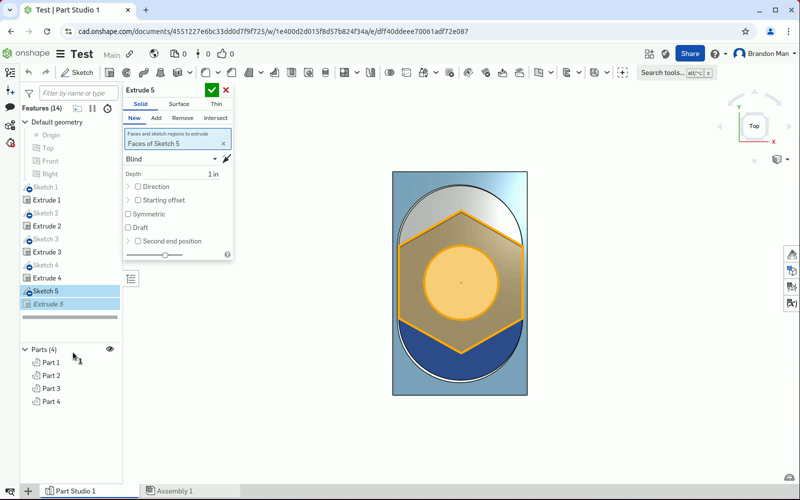
mouse_move(143, 106)
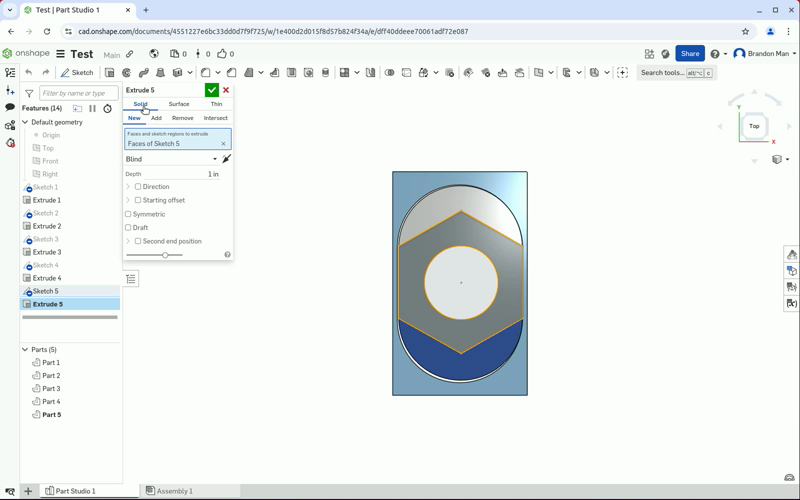
click(143, 106)
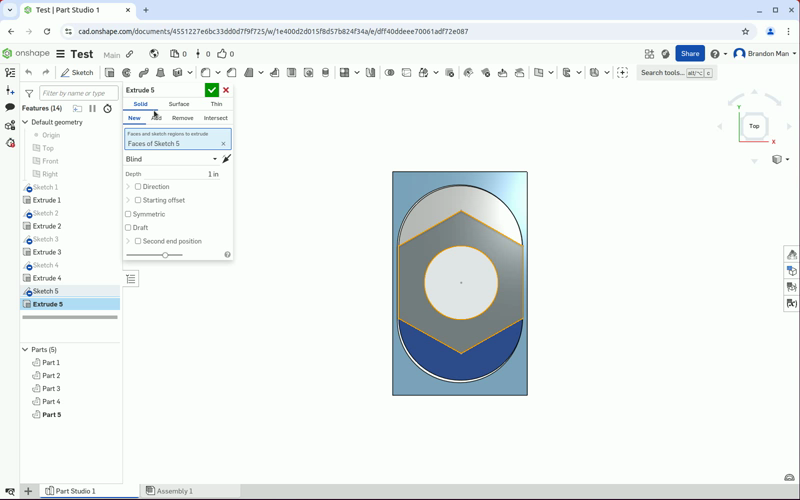
mouse_move(186, 120)
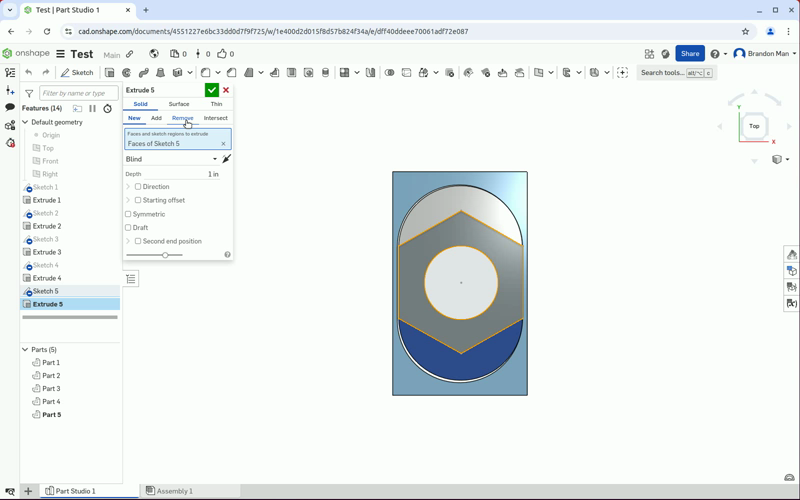
click(186, 120)
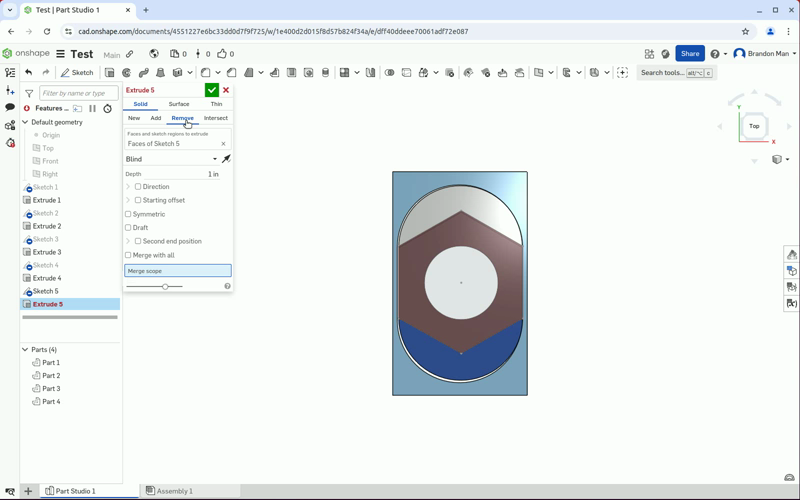
key(tab, 4)
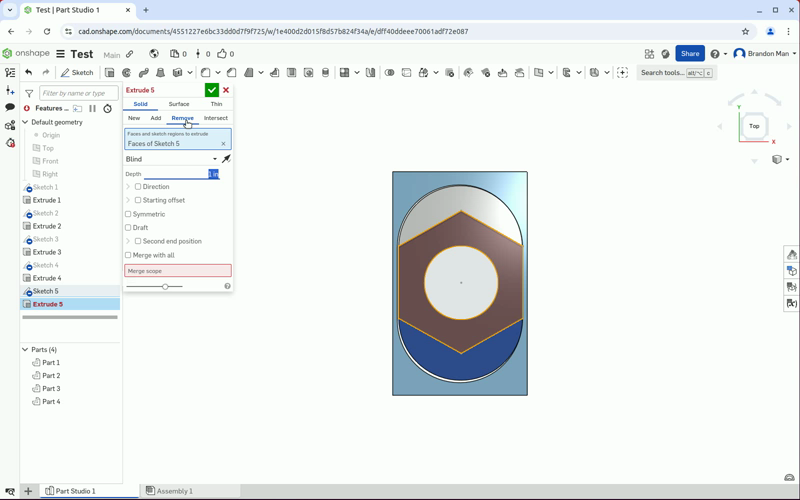
text(9.147)
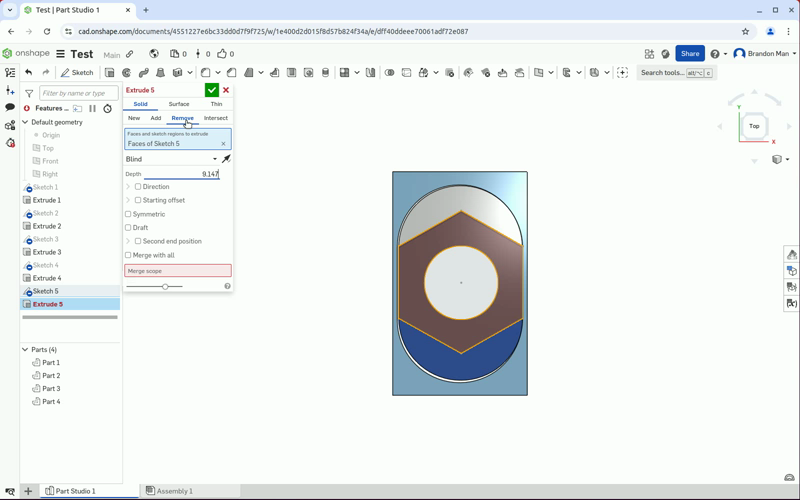
key(tab, 6)
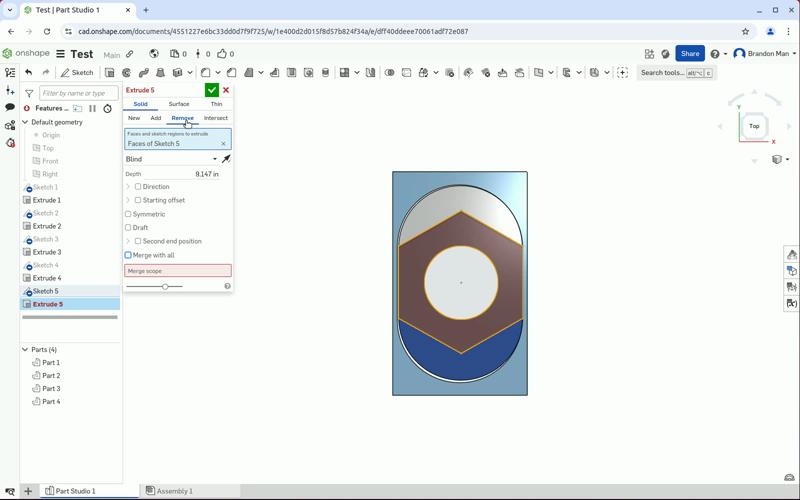
key(space)
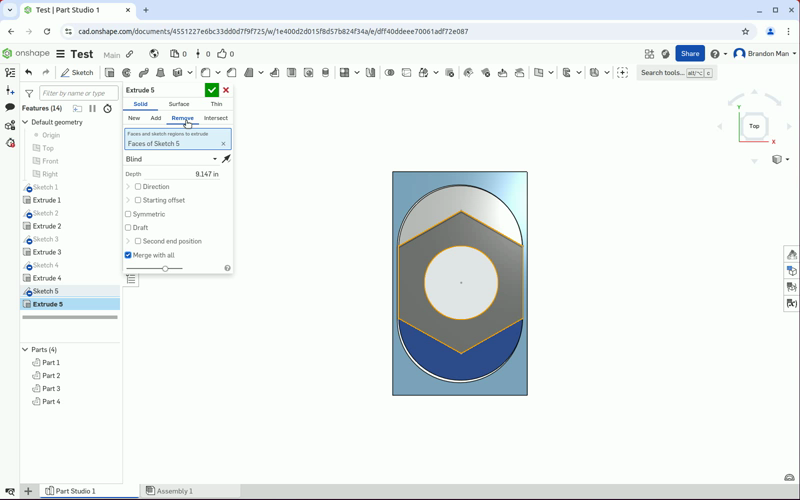
key(enter)
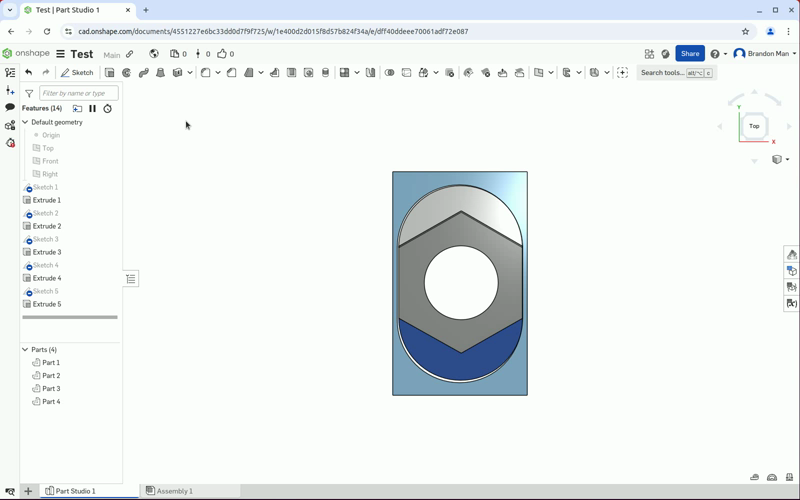
key(shift+h)
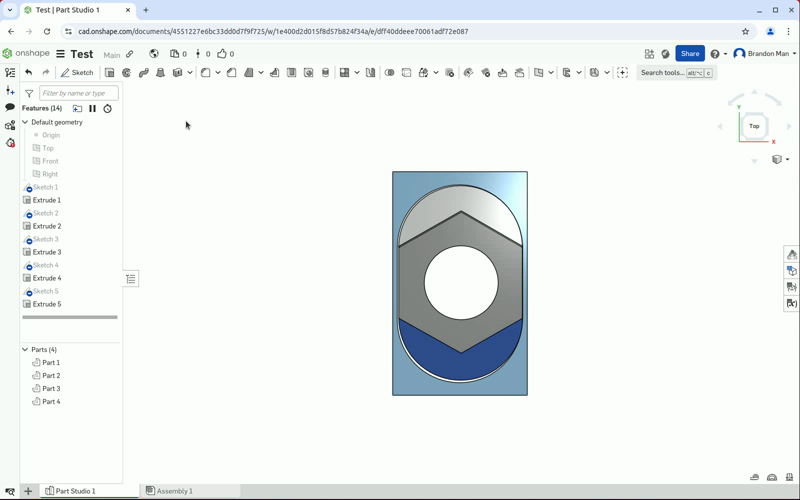
key(shift+h)
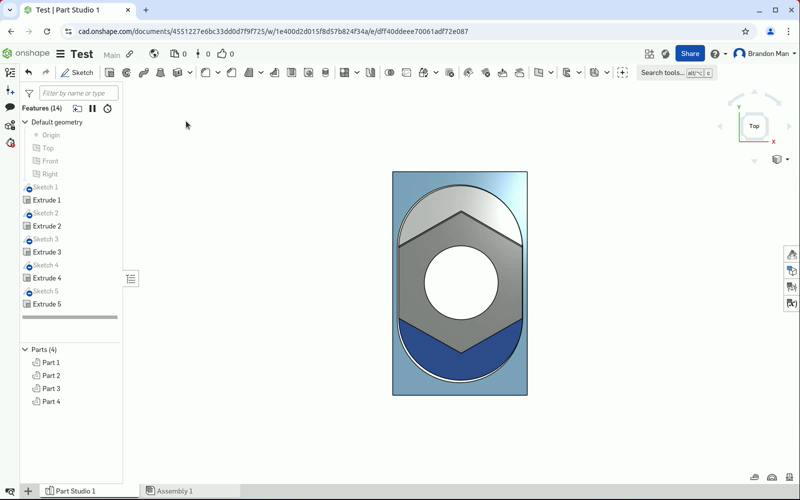
mouse_move(73, 189)
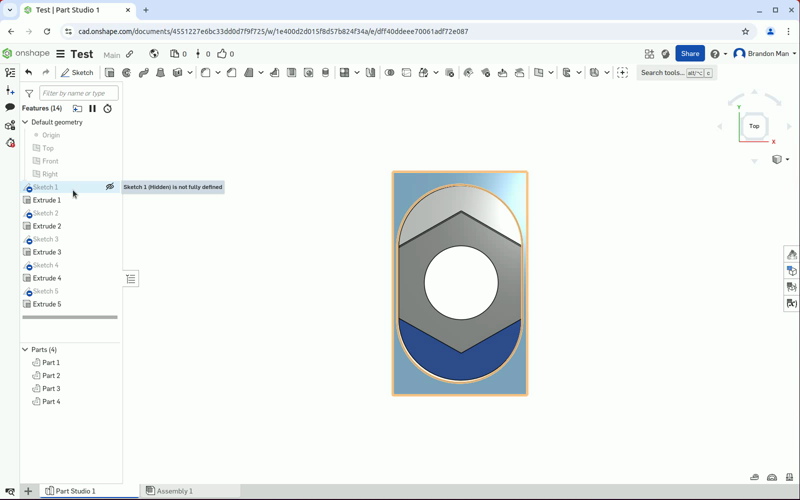
click(73, 189)
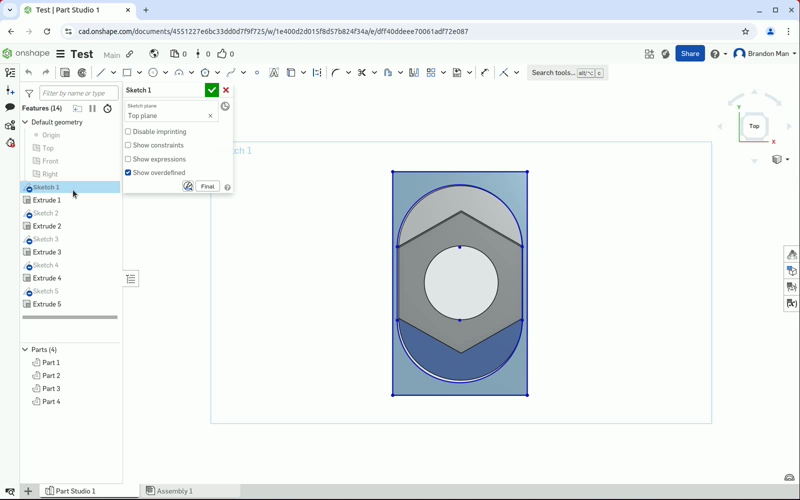
mouse_move(229, 92)
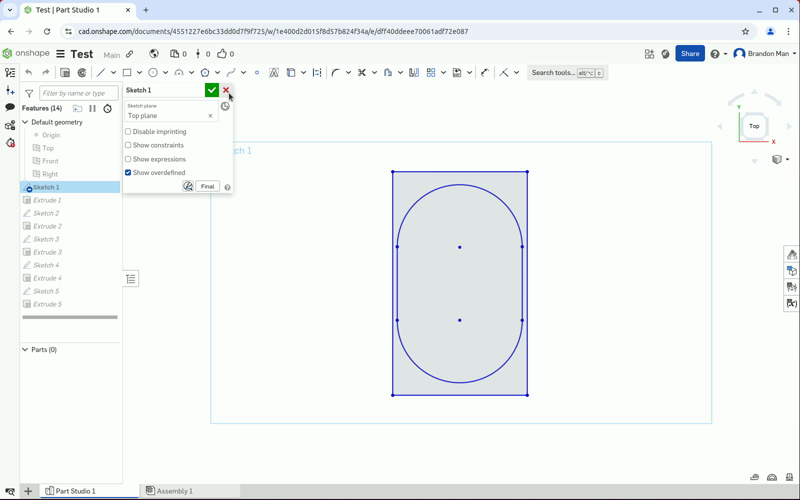
click(229, 92)
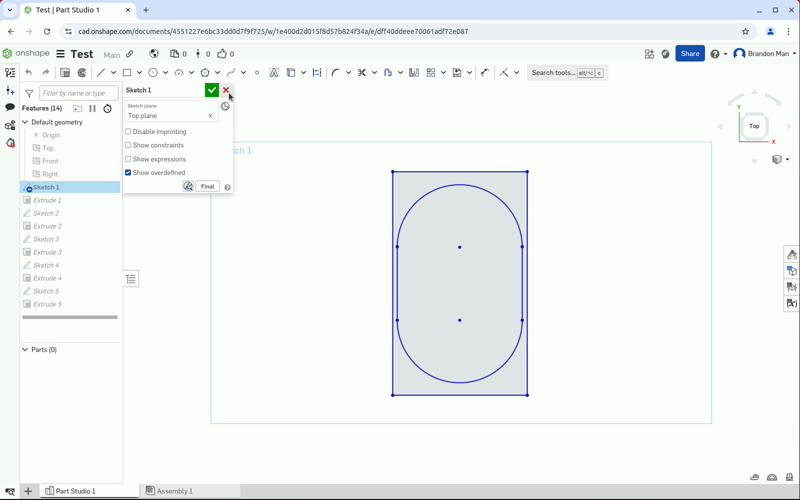
key(shift+s)
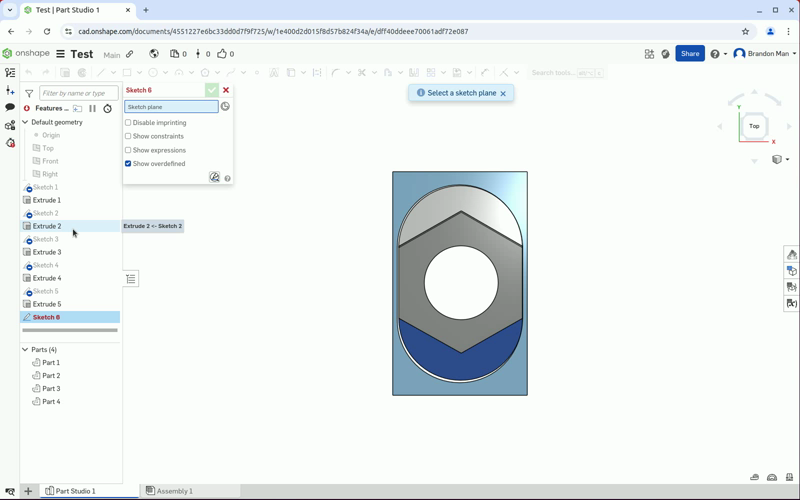
scroll(3)
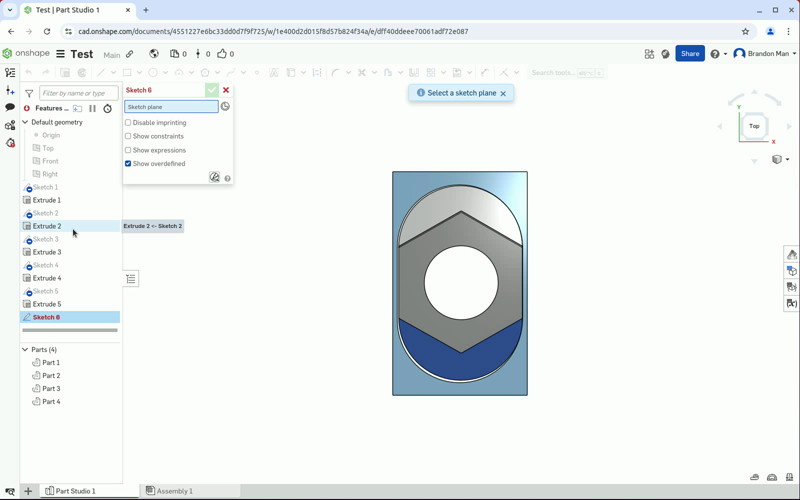
mouse_move(73, 150)
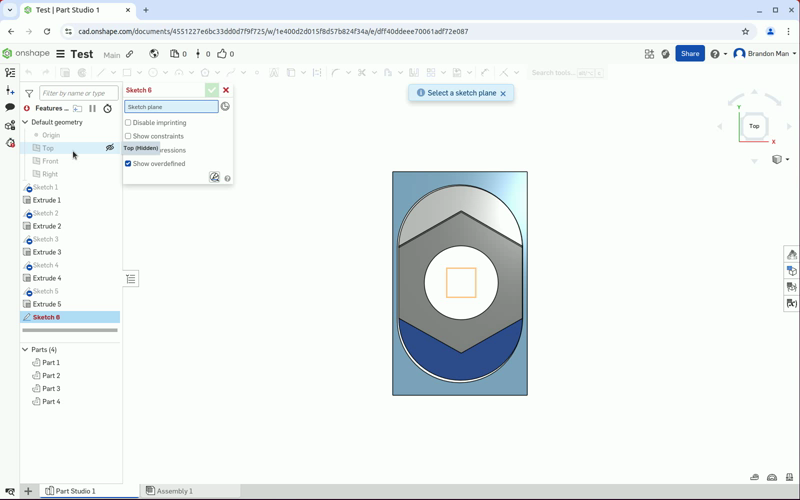
click(73, 150)
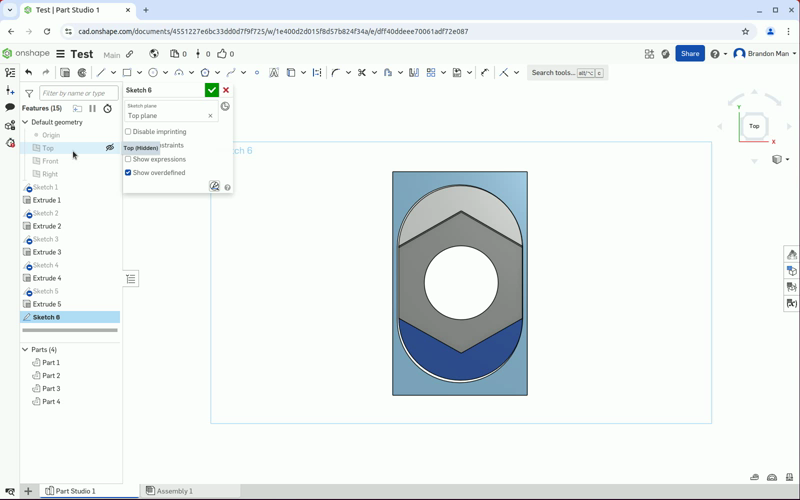
mouse_move(73, 352)
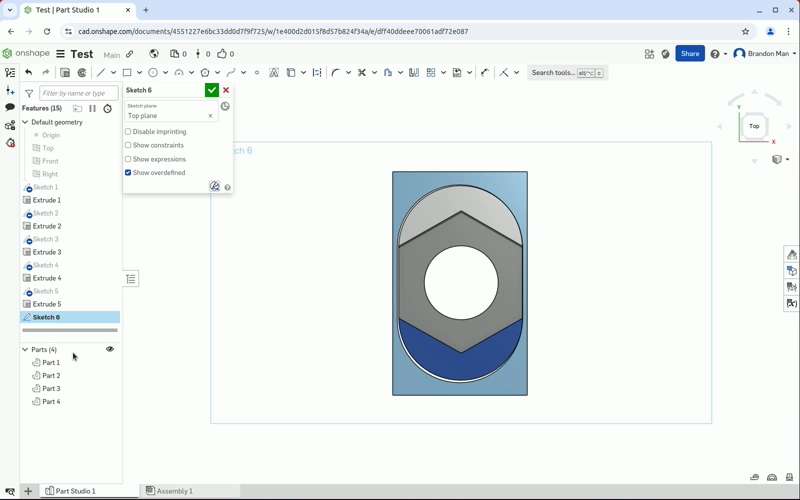
key(y)
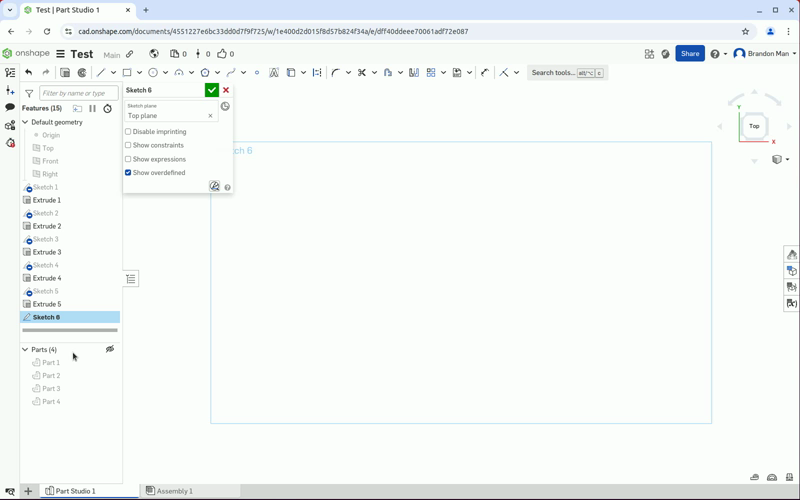
key(l)
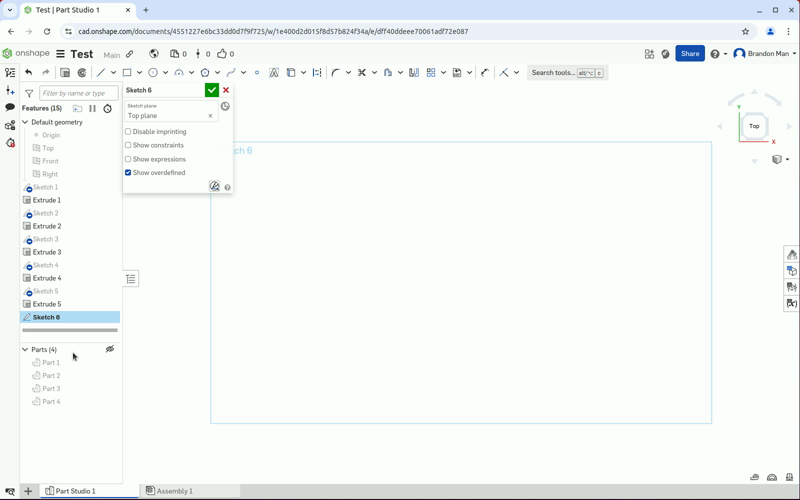
key_down(shift)
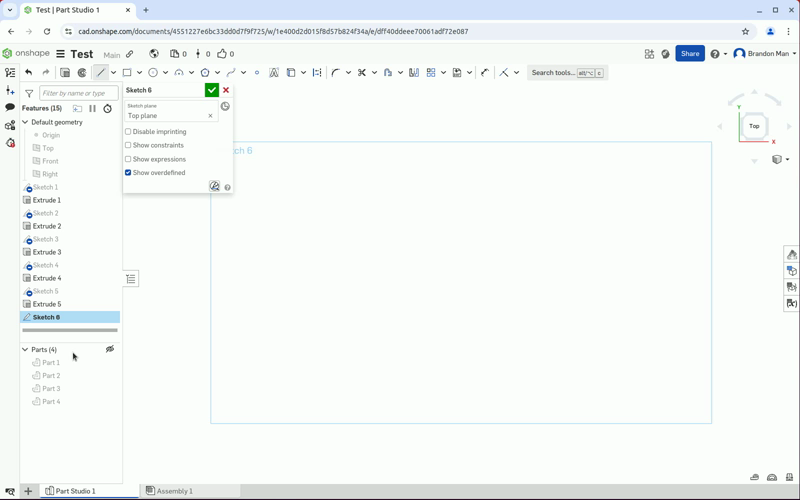
mouse_move(398, 247)
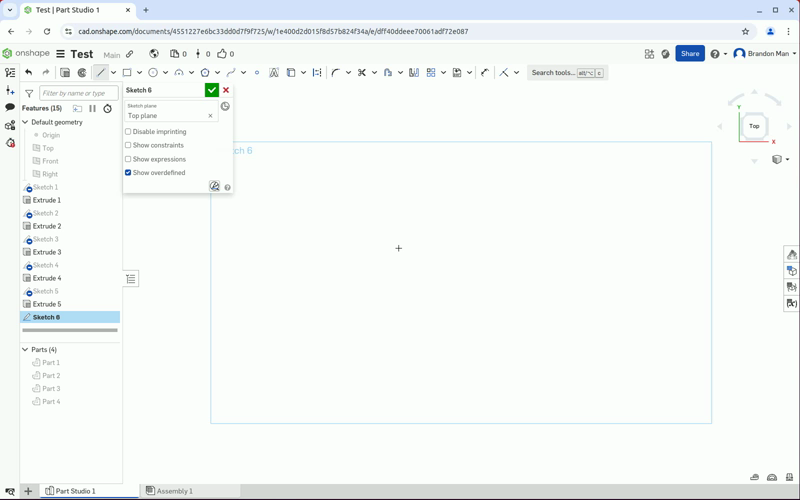
click(398, 247)
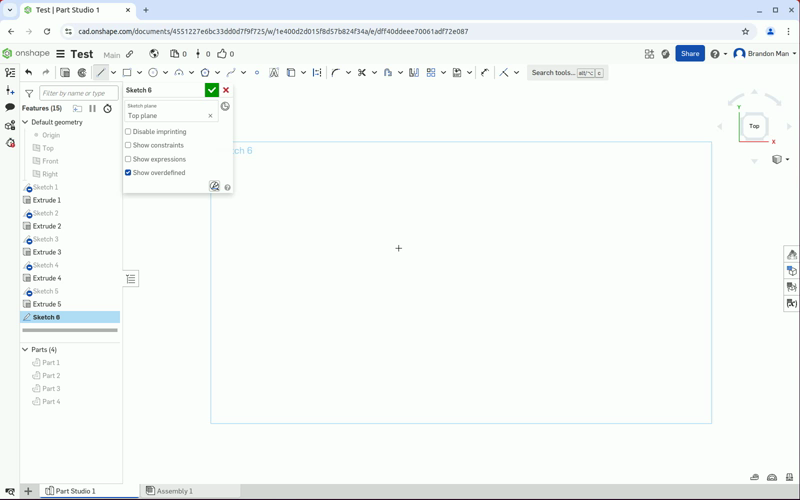
key_up(shift)
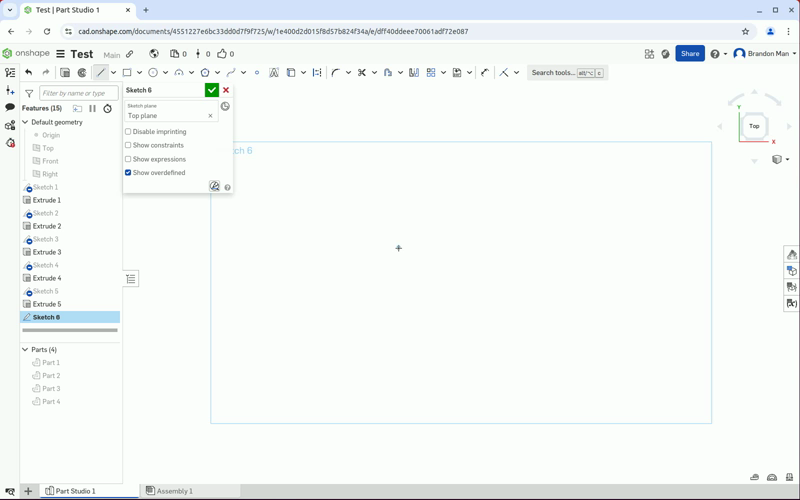
key_down(shift)
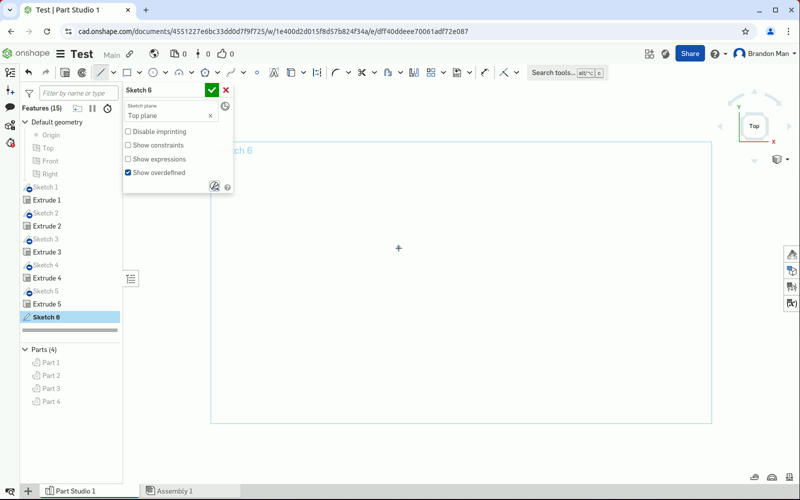
mouse_move(461, 212)
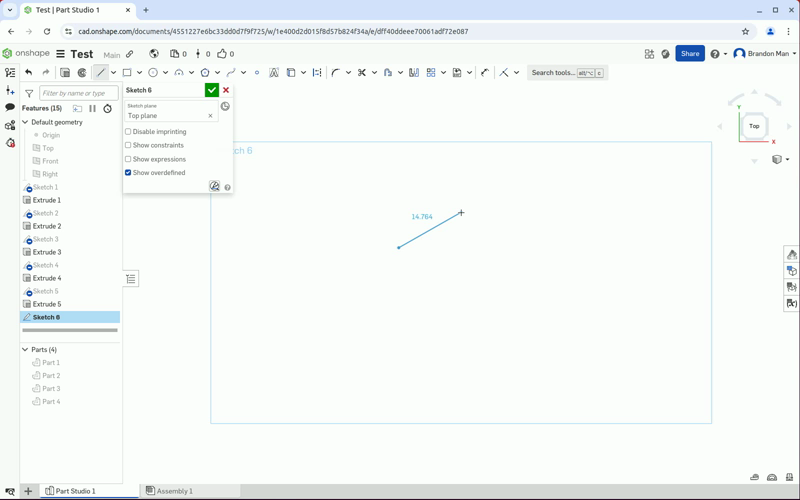
click(461, 212)
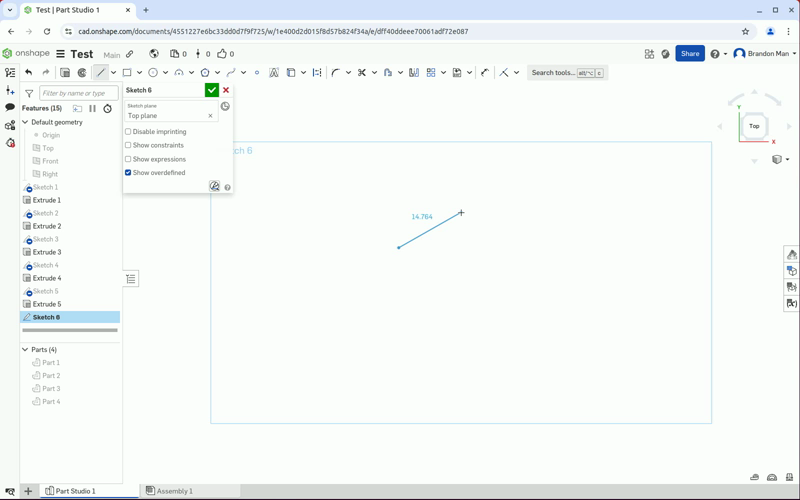
key_up(shift)
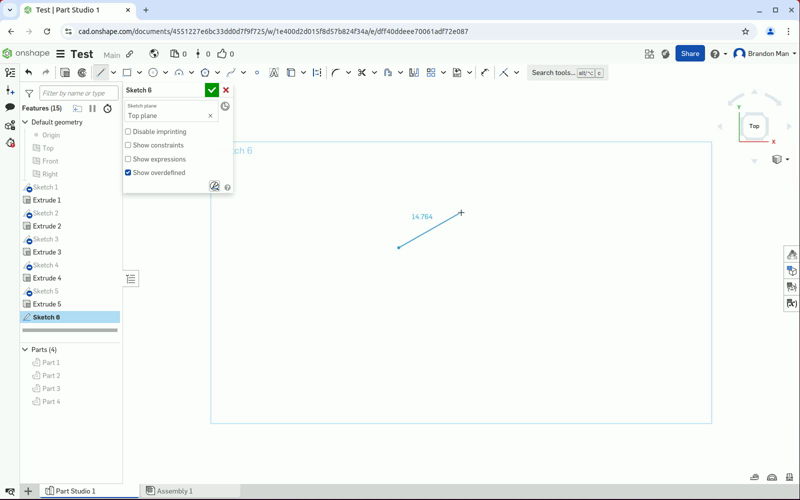
key_down(shift)
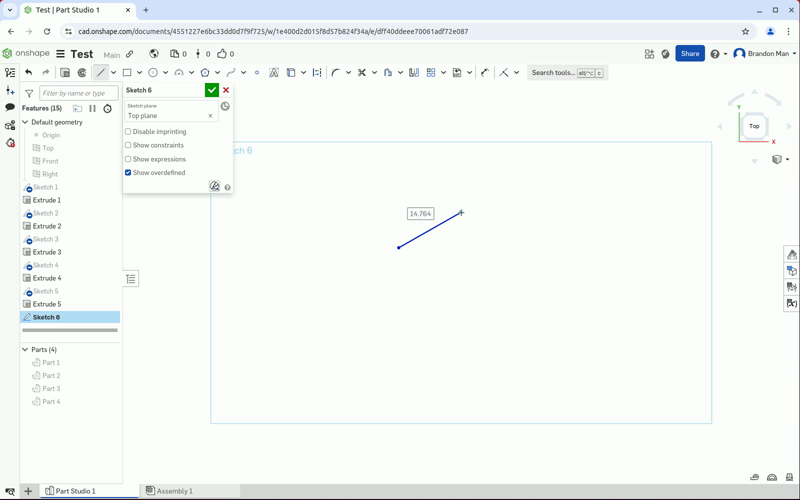
mouse_move(522, 247)
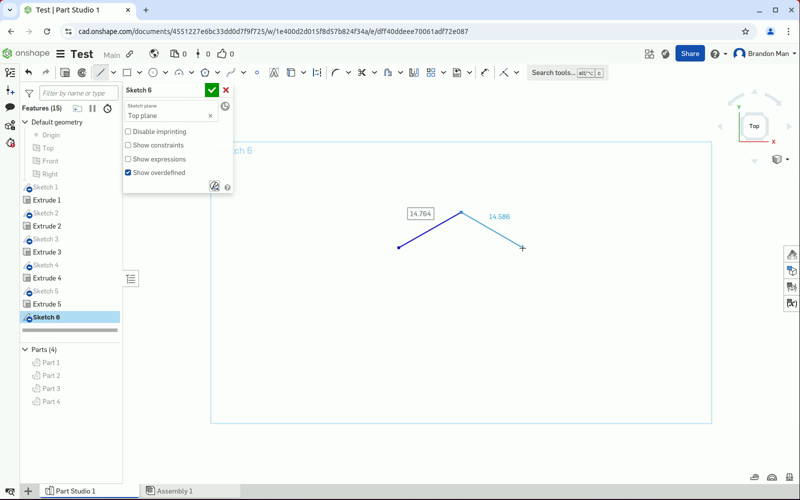
click(522, 247)
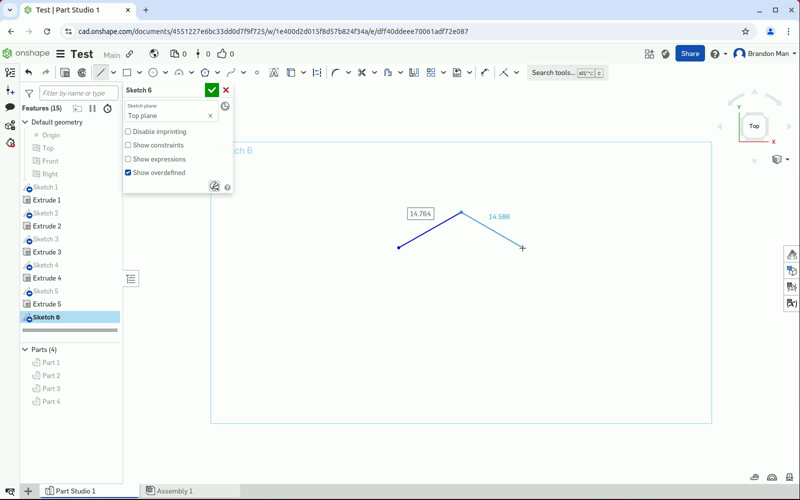
key_up(shift)
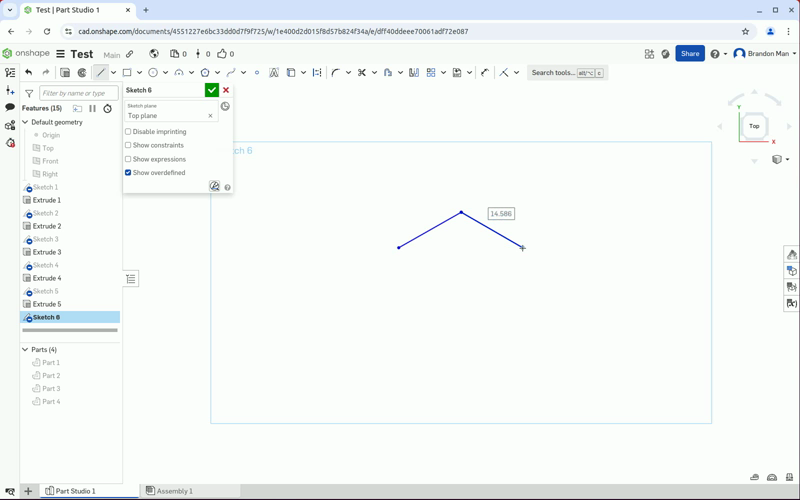
key(esc)
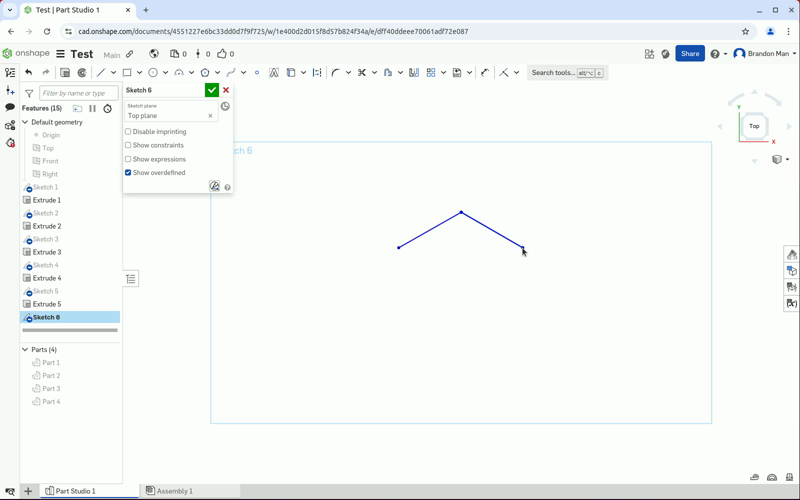
key(a)
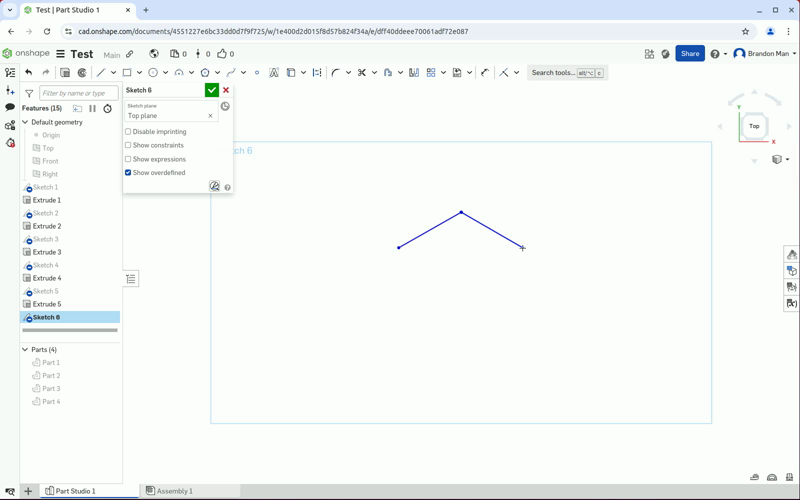
mouse_move(522, 247)
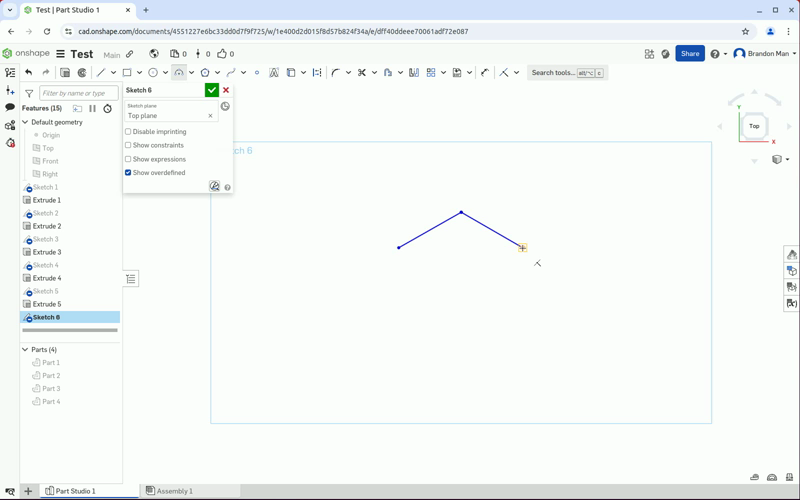
click(522, 247)
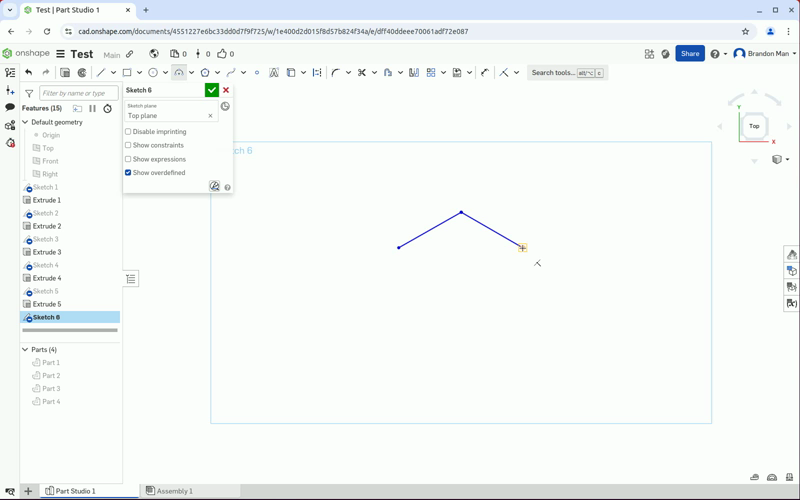
mouse_move(398, 247)
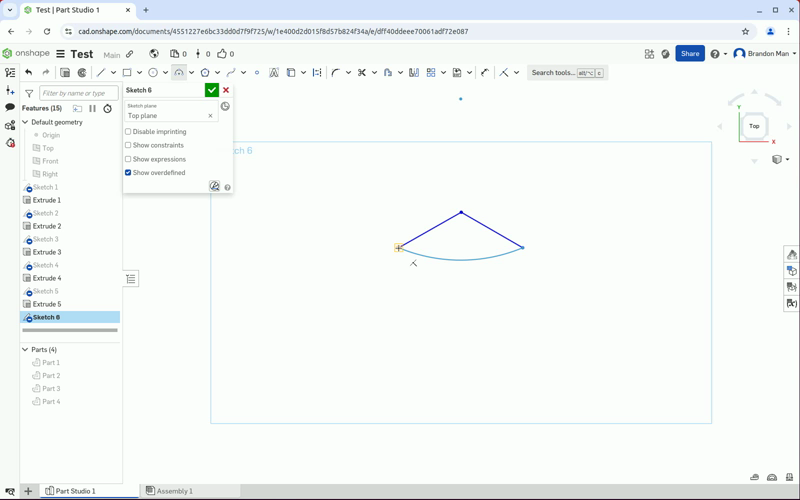
click(398, 247)
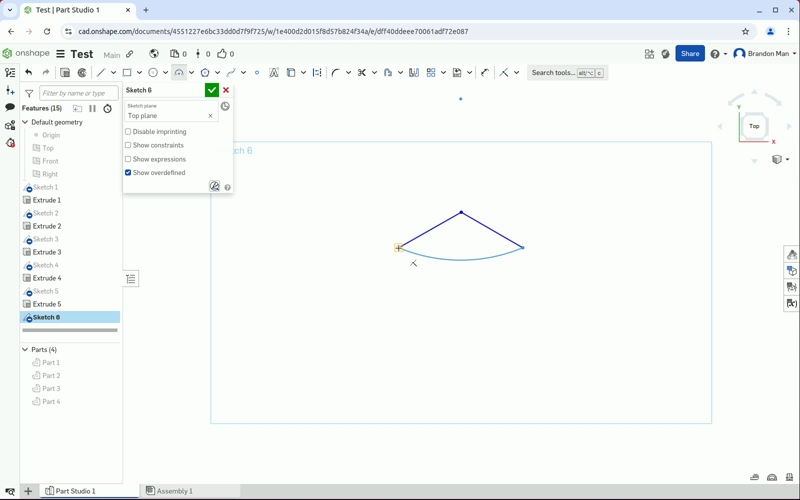
key_down(shift)
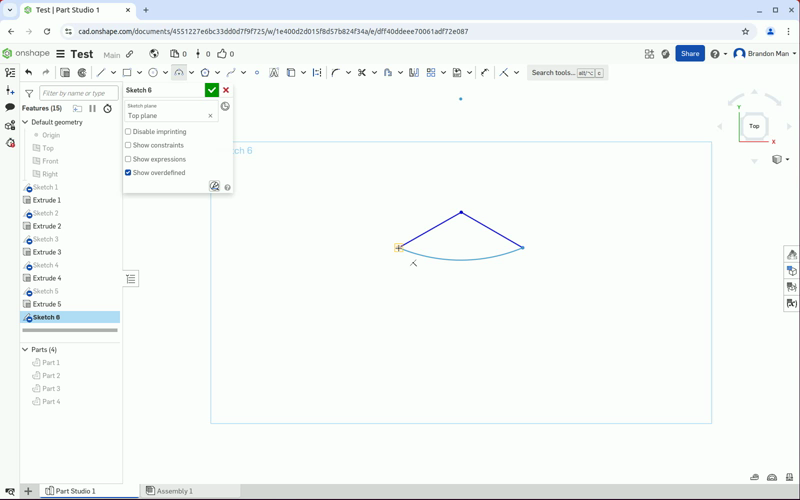
mouse_move(460, 185)
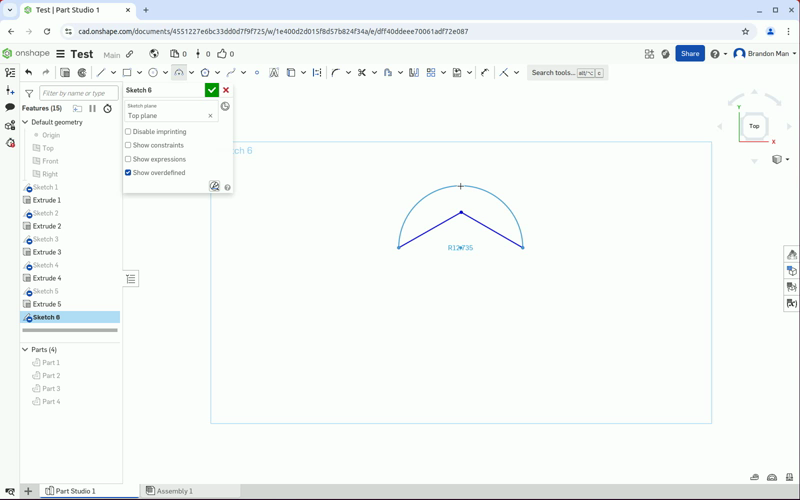
click(460, 185)
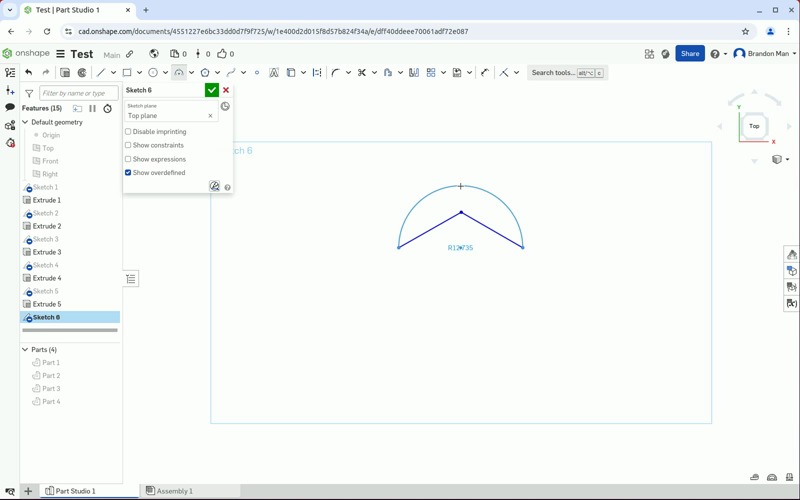
key_up(shift)
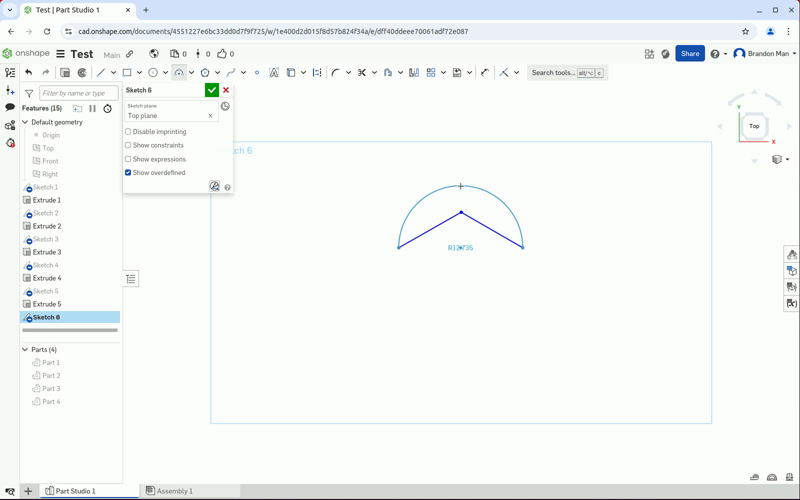
key(esc)
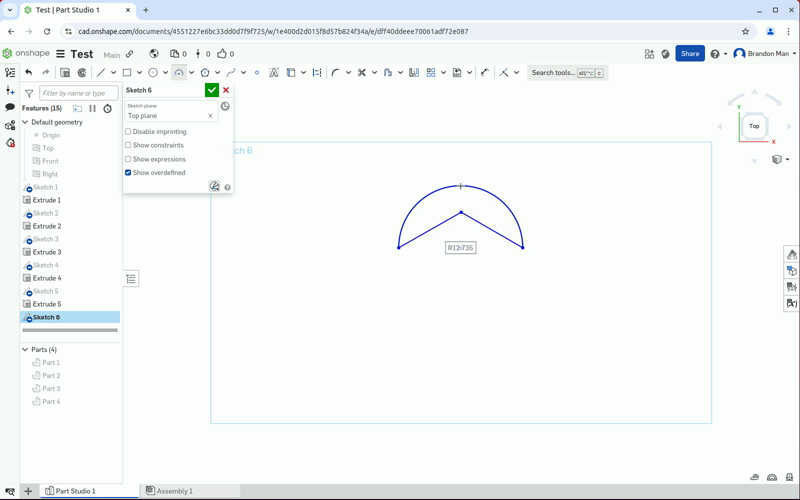
mouse_move(417, 210)
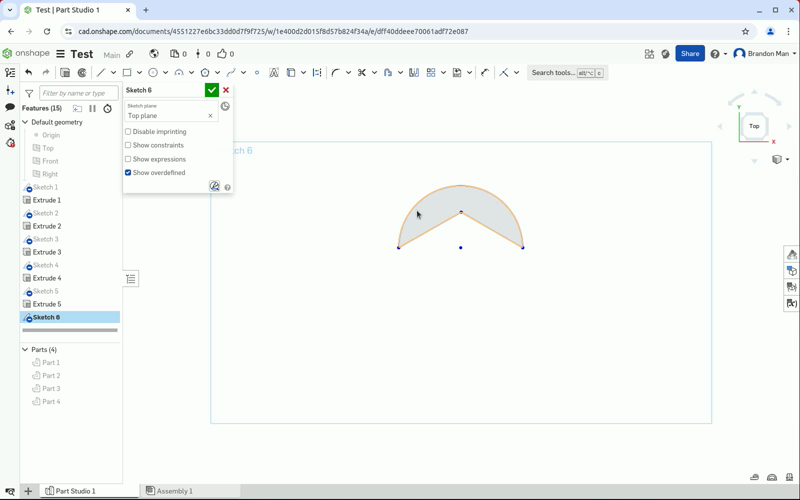
click(417, 210)
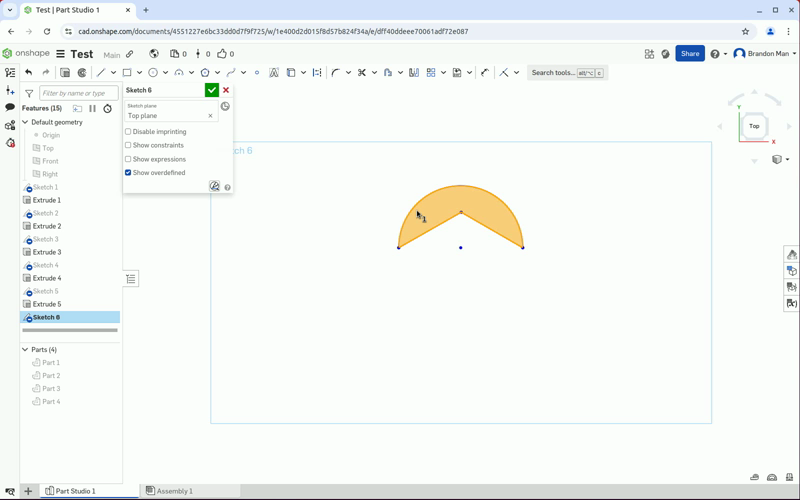
mouse_move(73, 352)
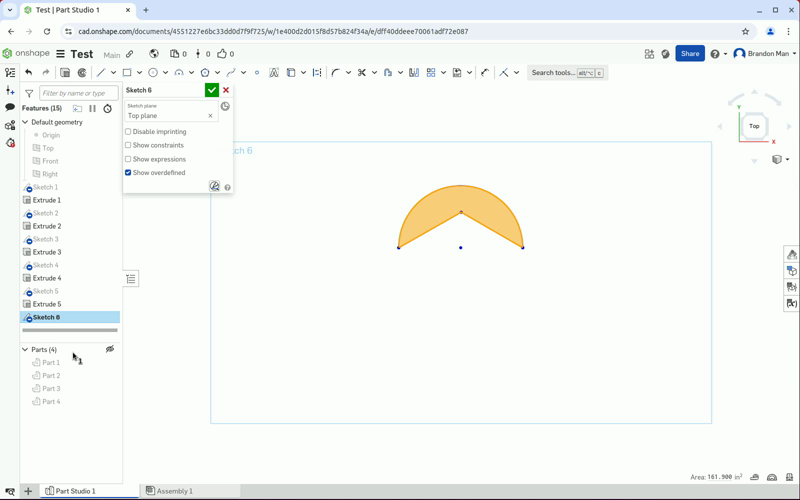
key(shift+y)
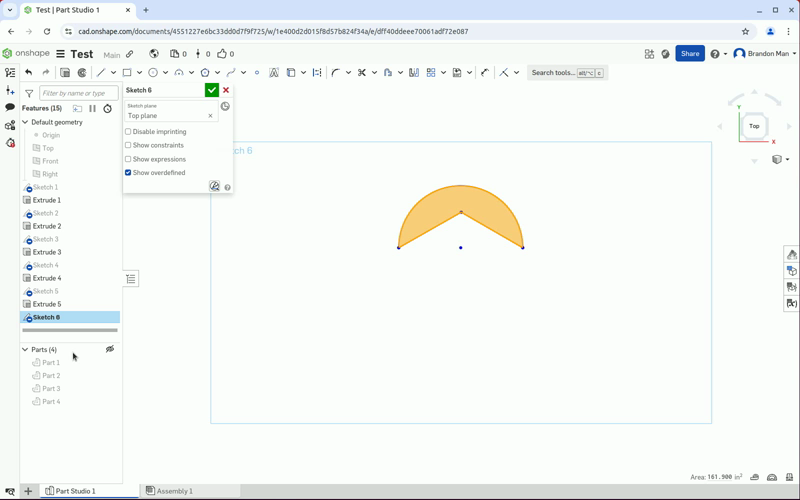
key(shift+e)
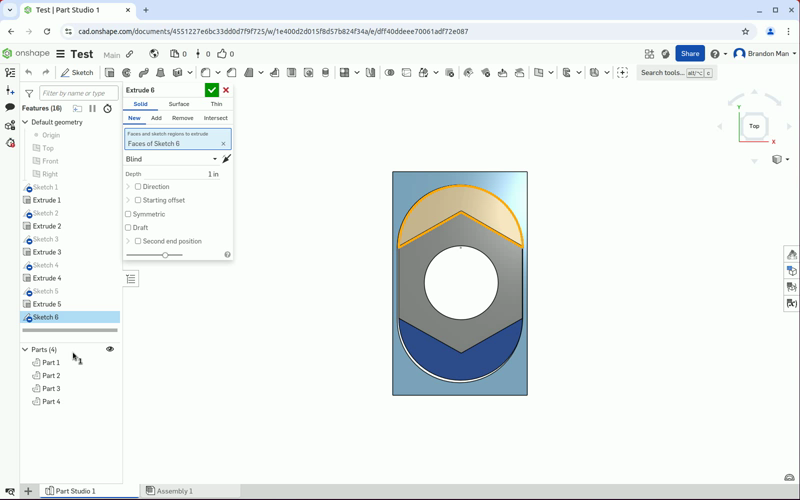
mouse_move(143, 106)
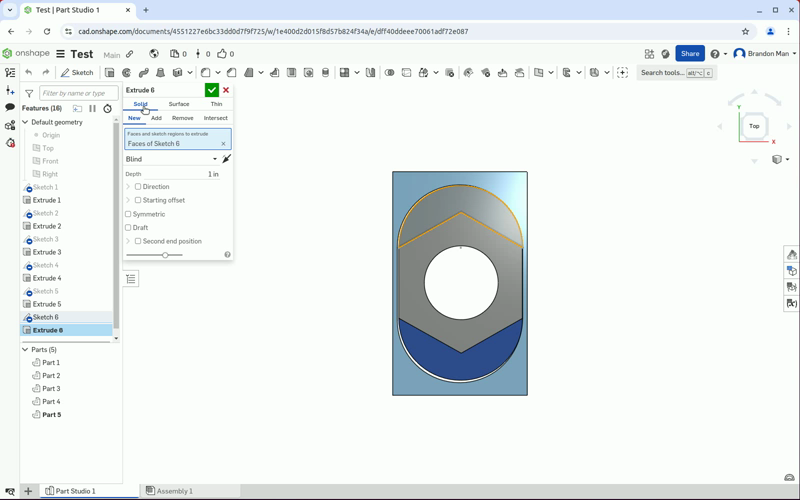
click(143, 106)
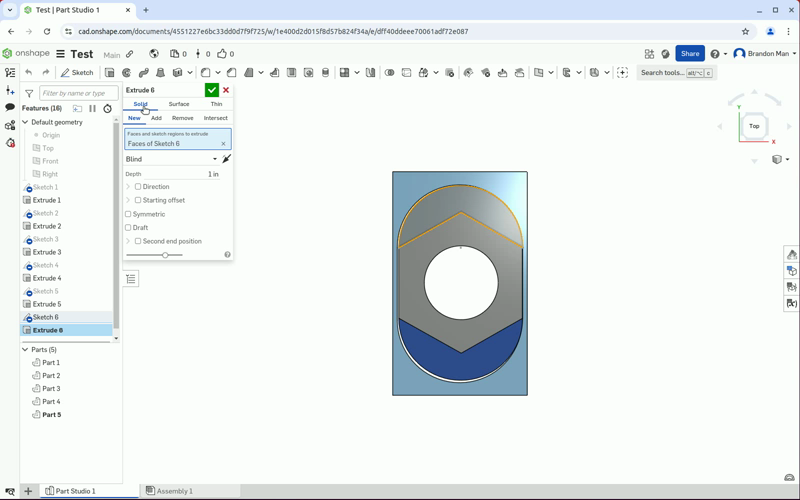
mouse_move(186, 120)
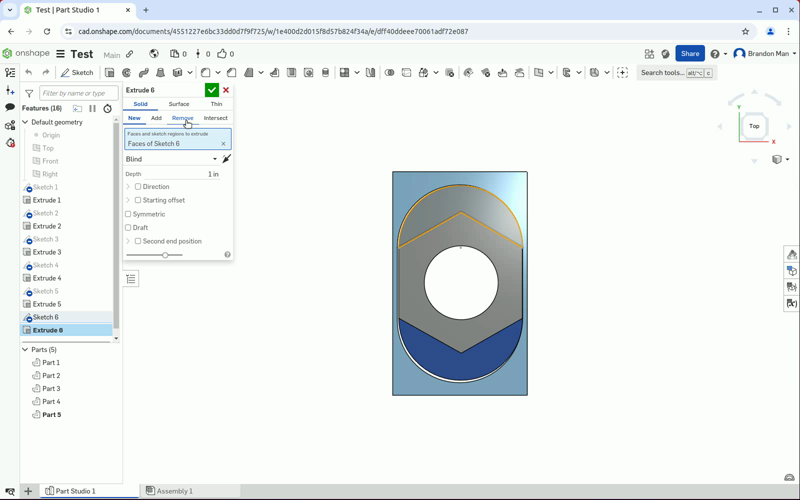
click(186, 120)
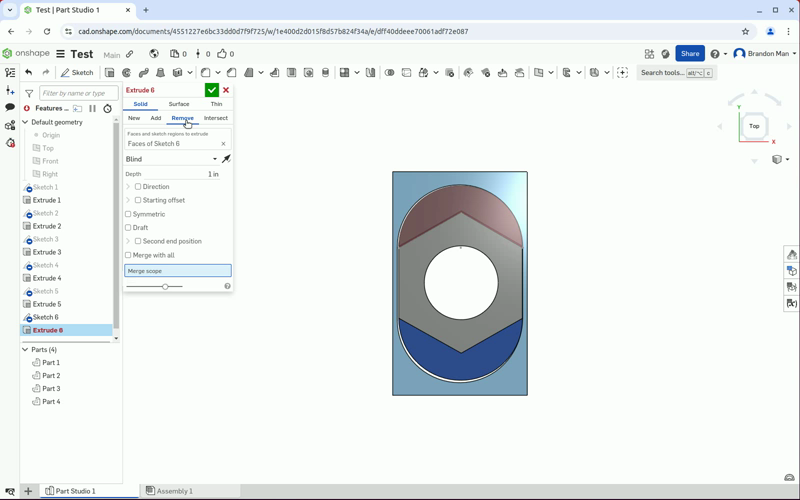
key(tab, 4)
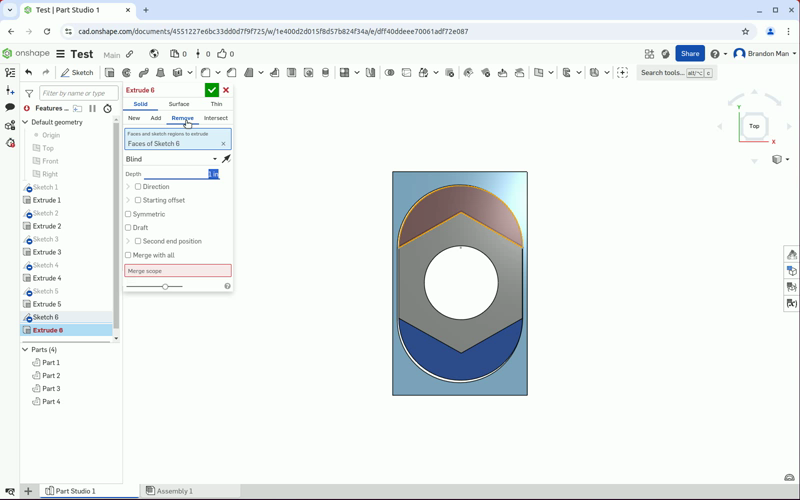
text(9.147)
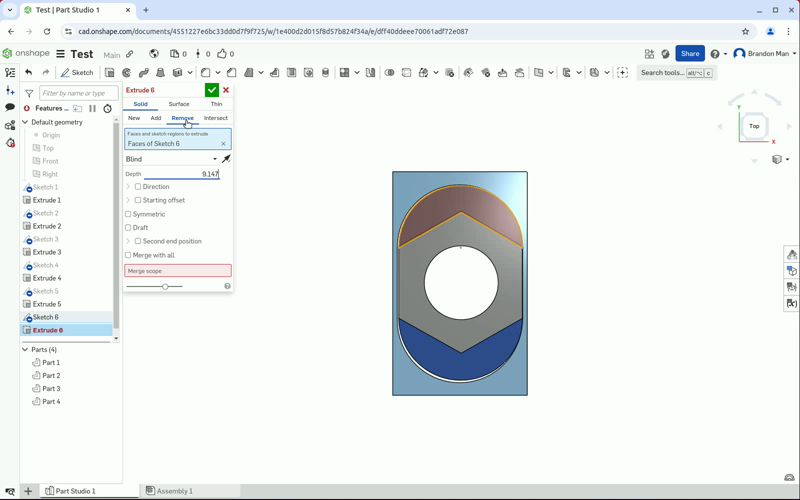
key(tab, 6)
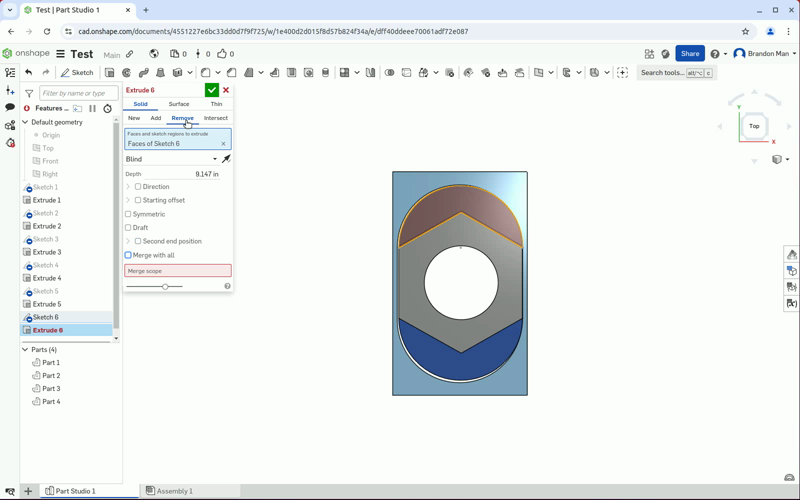
key(space)
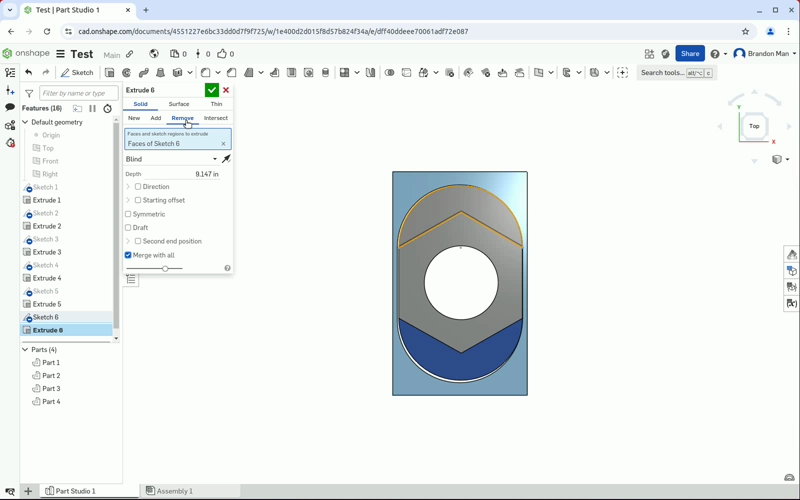
key(enter)
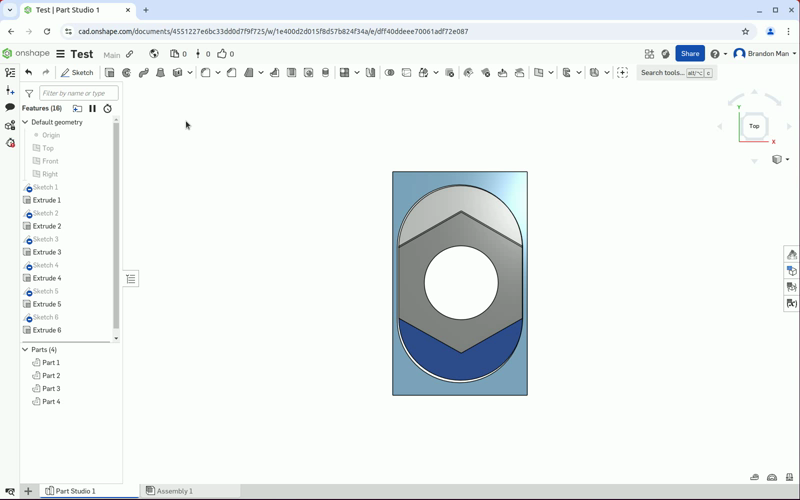
key(shift+h)
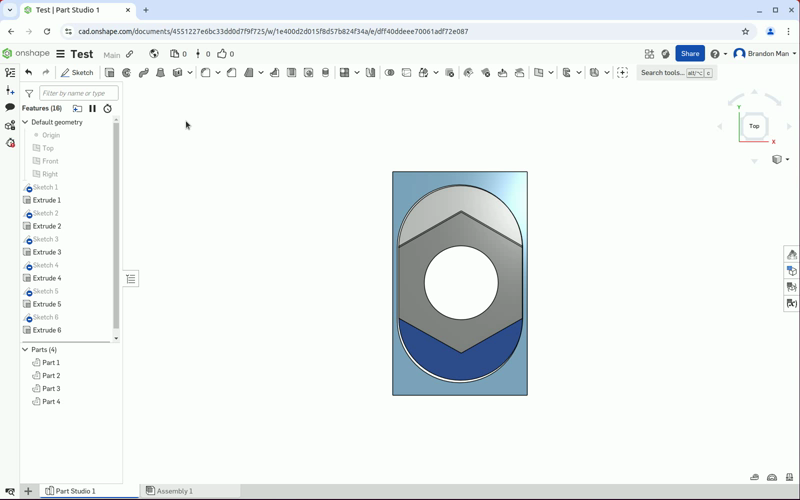
key(shift+h)
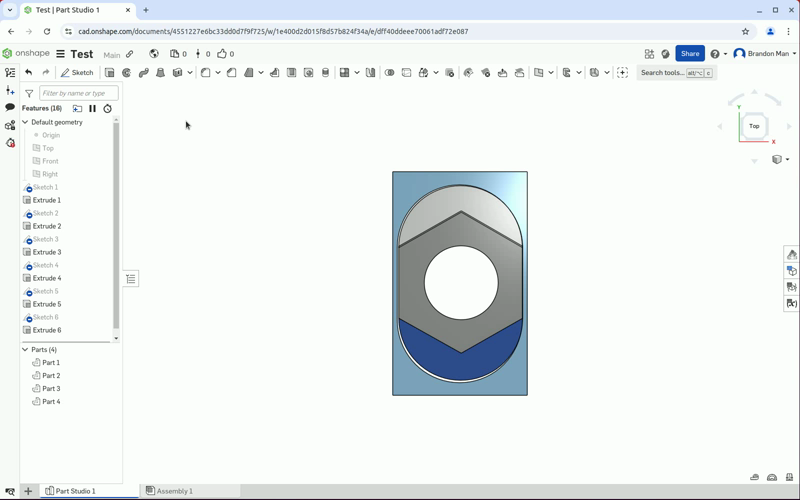
mouse_move(69, 189)
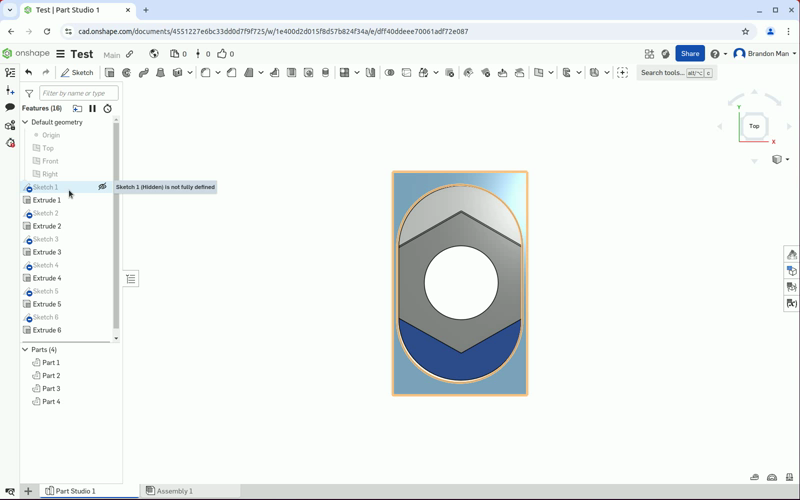
click(69, 189)
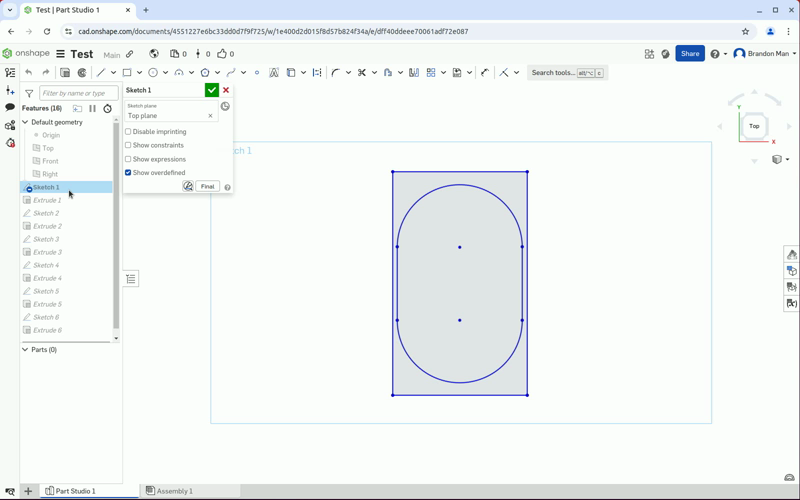
mouse_move(229, 92)
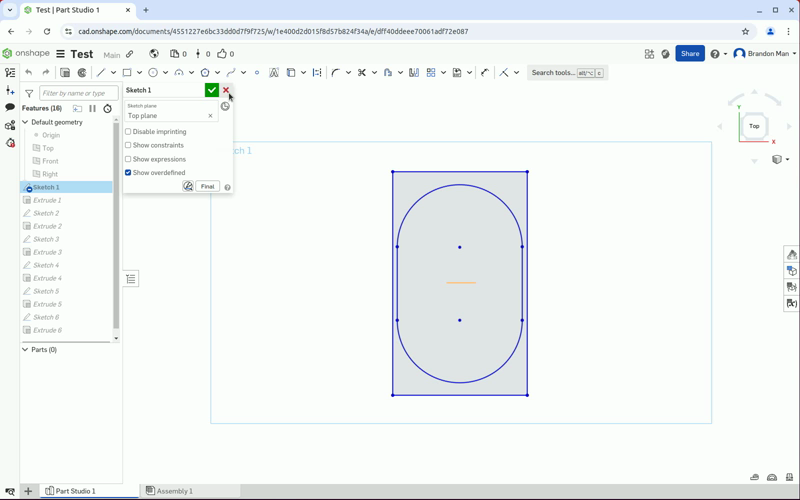
click(229, 92)
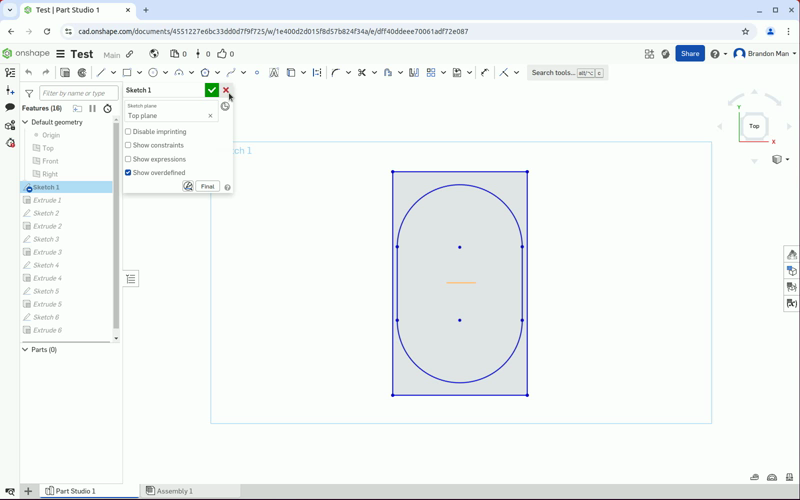
key(shift+s)
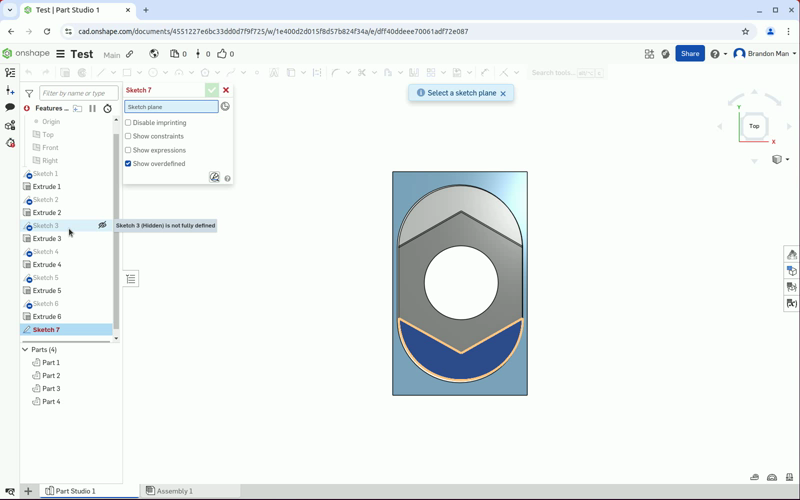
scroll(3)
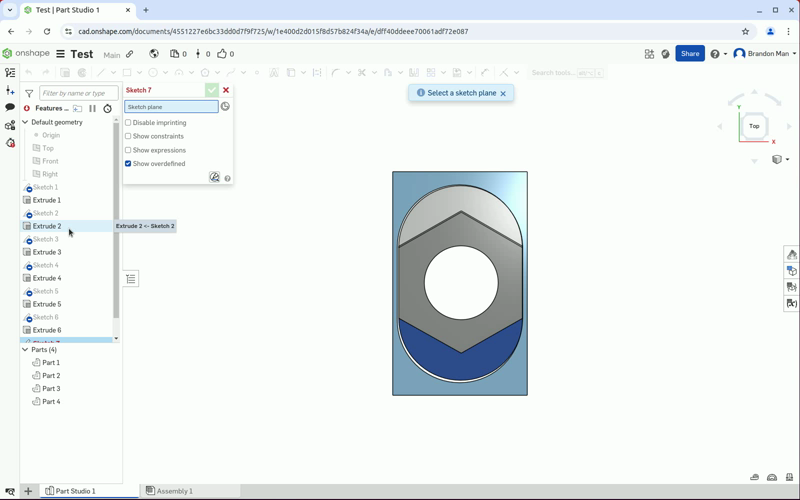
mouse_move(69, 150)
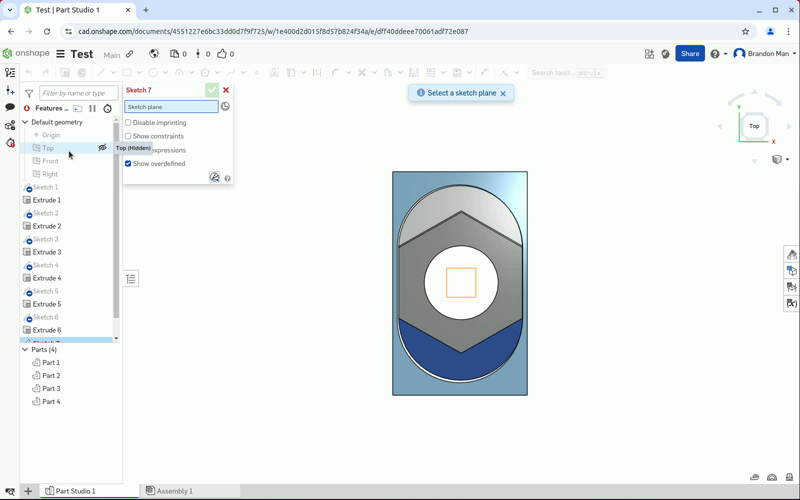
click(69, 150)
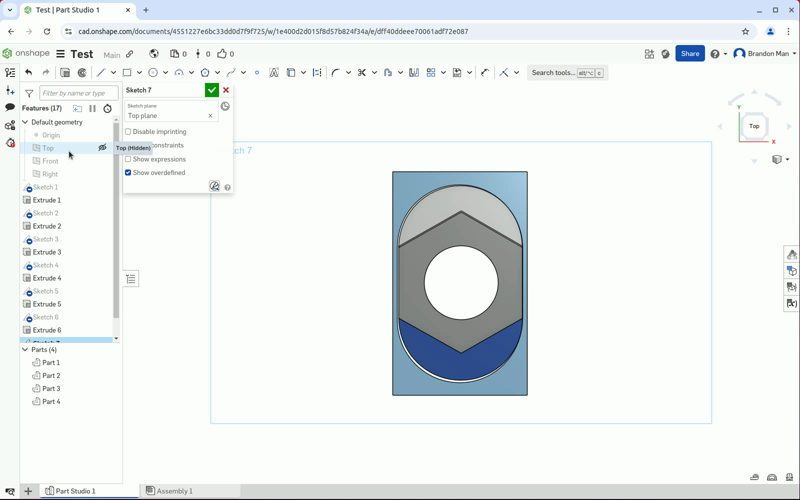
mouse_move(73, 352)
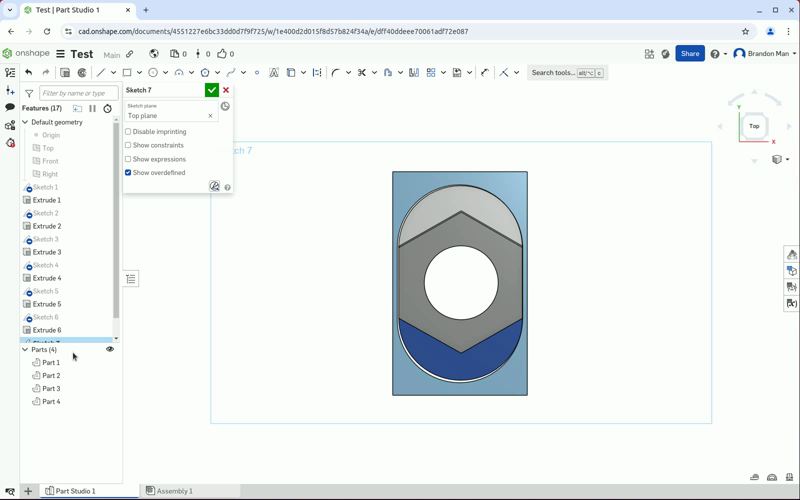
key(y)
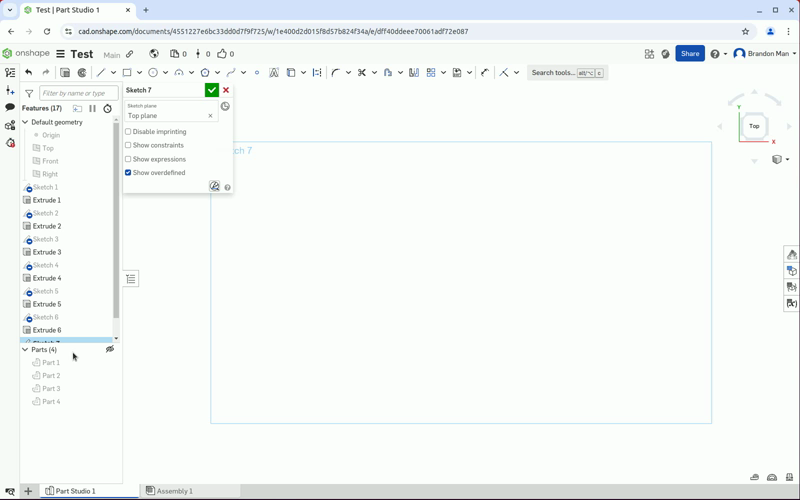
key(a)
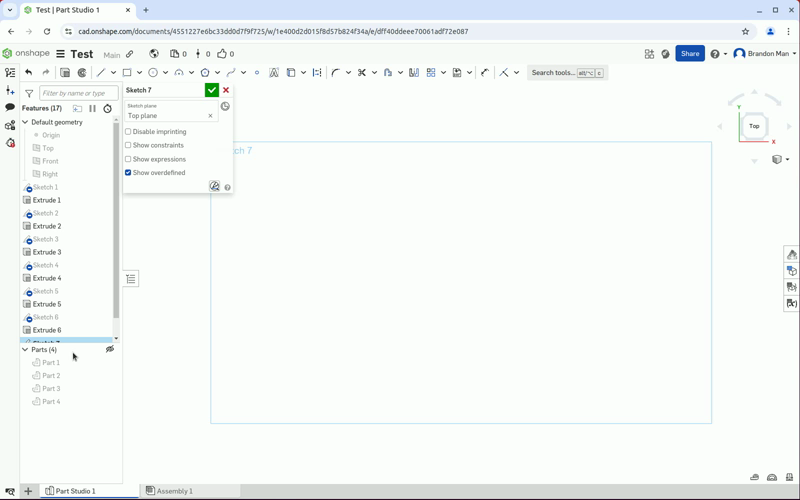
key_down(shift)
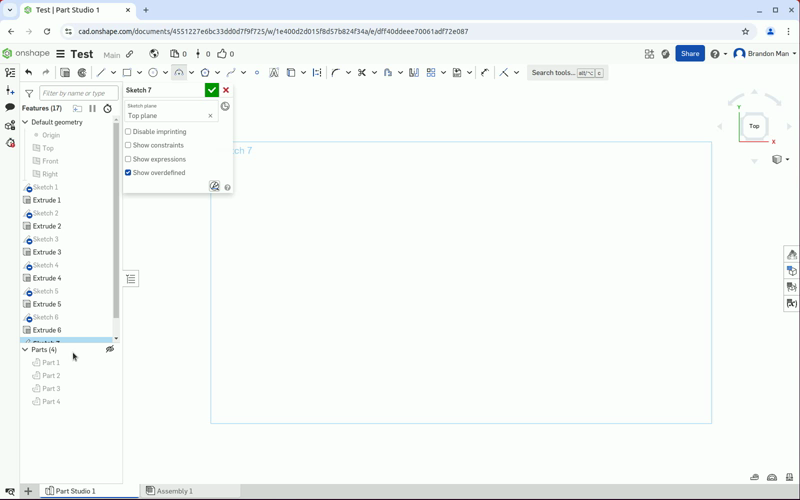
mouse_move(398, 318)
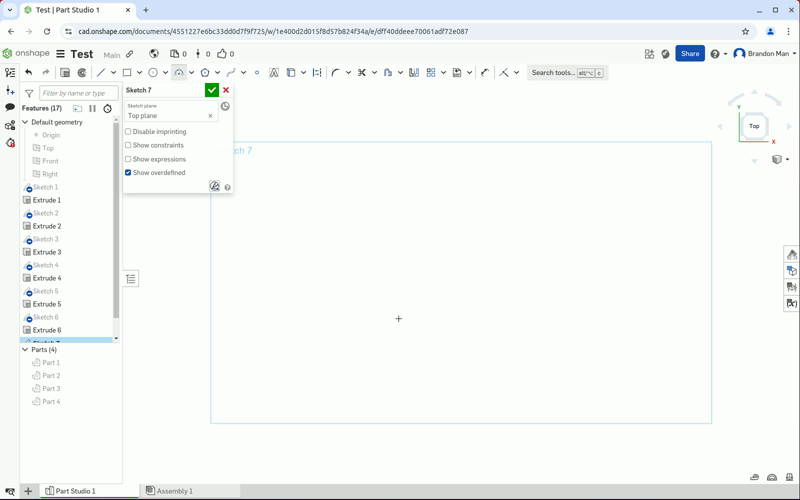
click(398, 318)
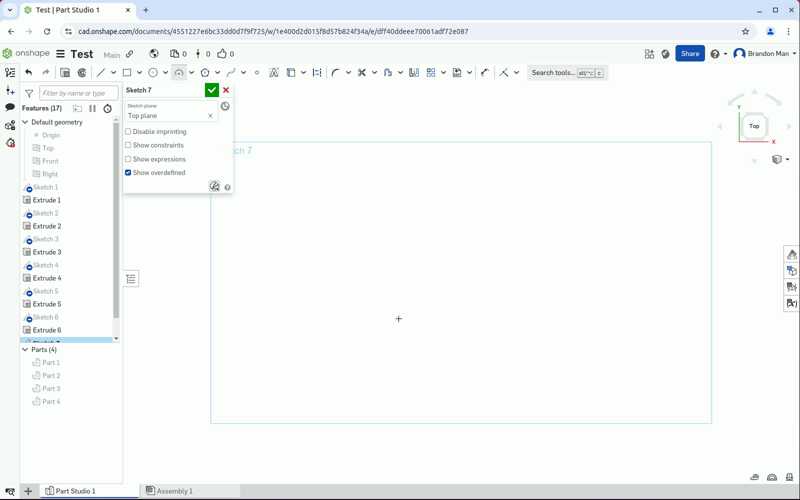
key_up(shift)
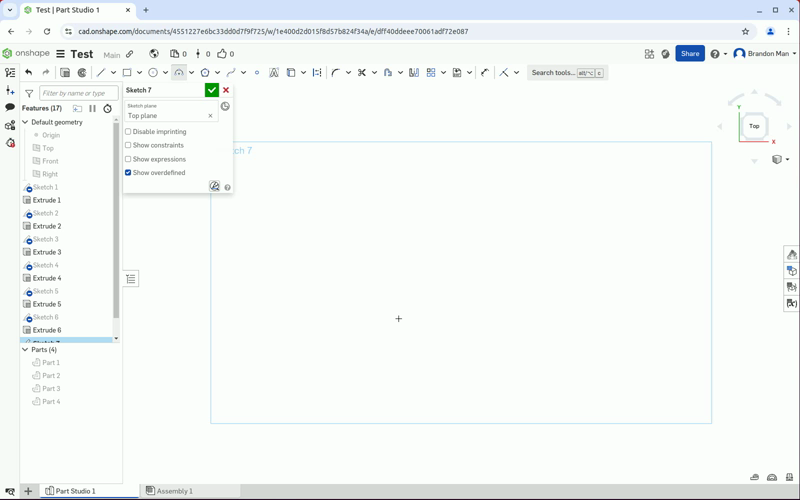
key_down(shift)
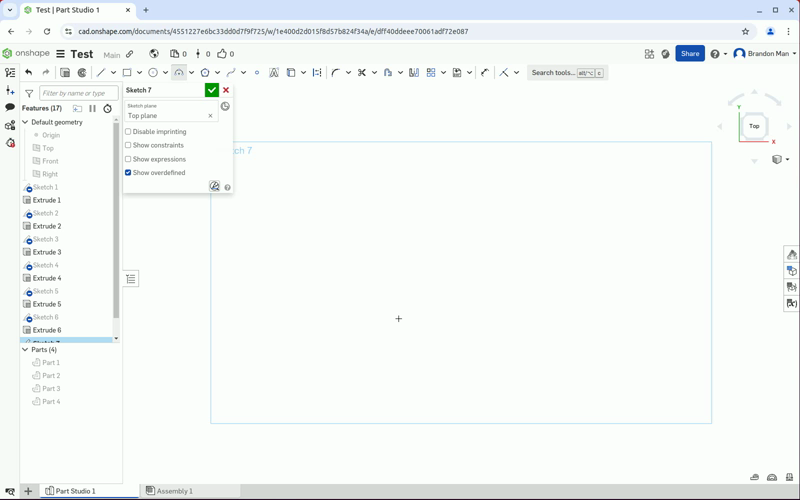
mouse_move(522, 318)
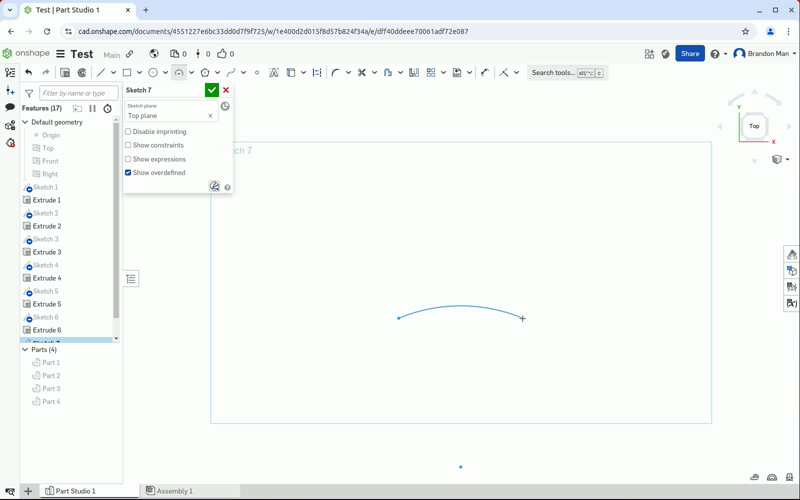
click(522, 318)
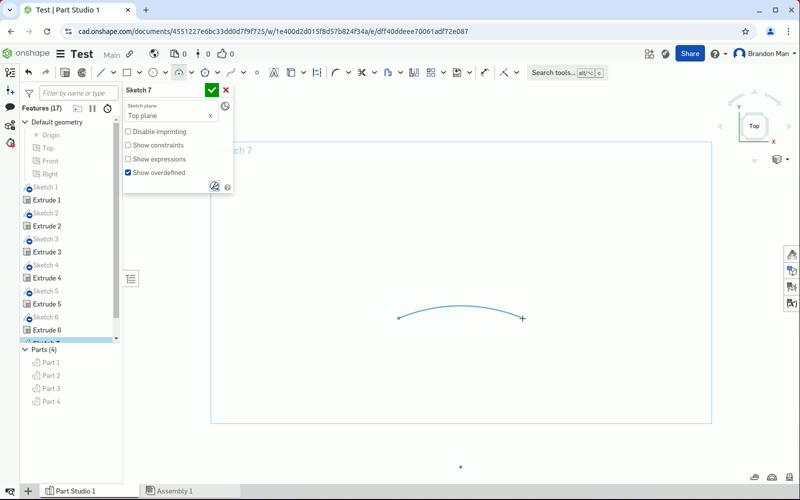
mouse_move(460, 380)
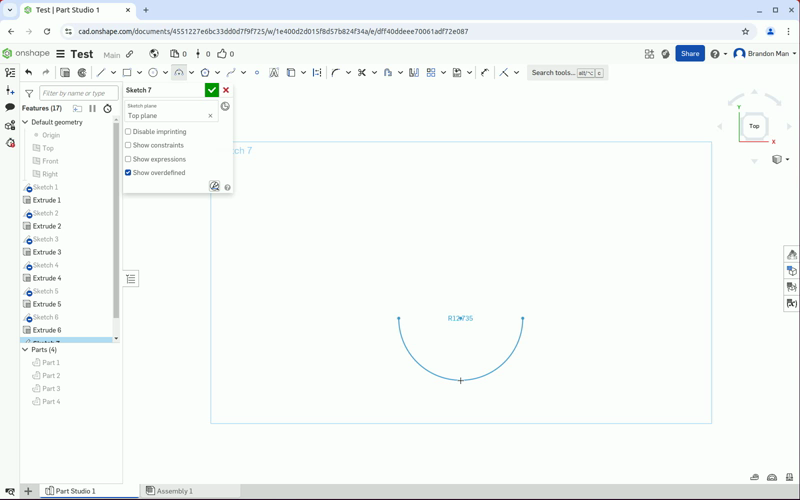
click(460, 380)
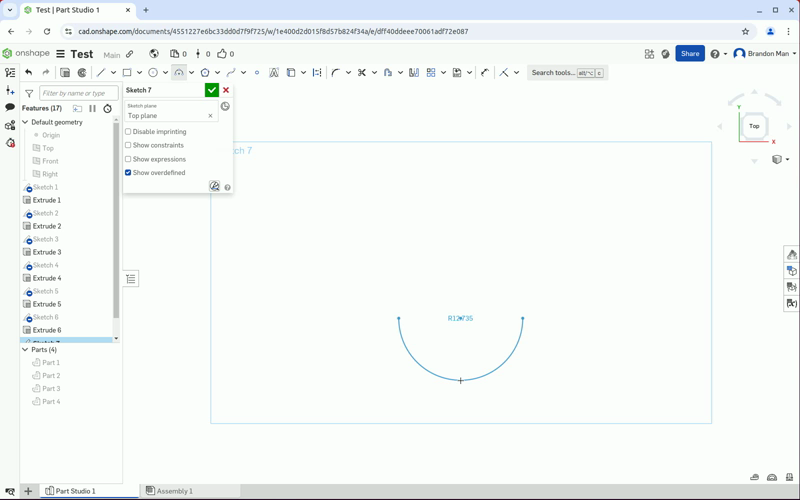
key_up(shift)
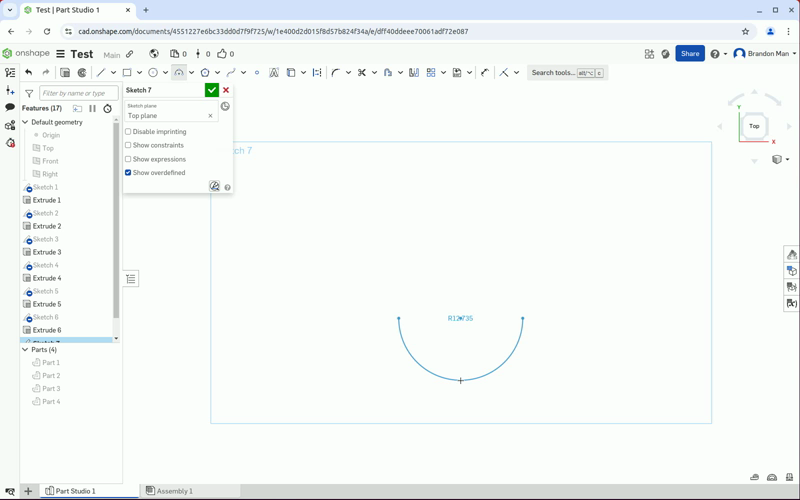
key(esc)
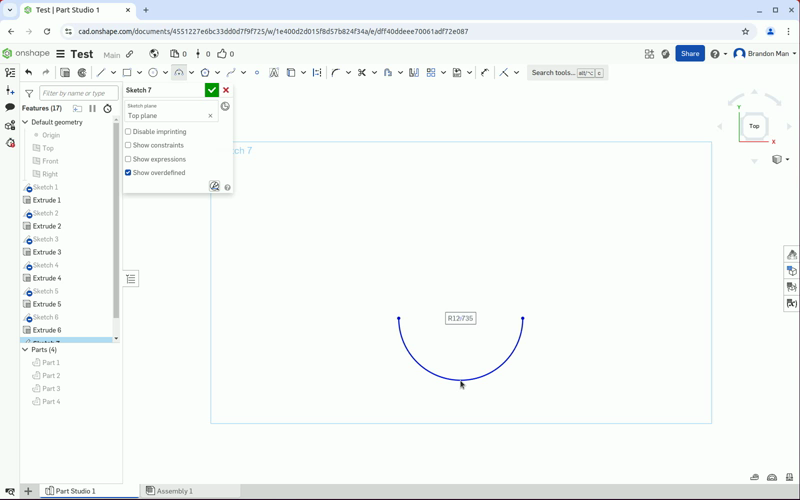
key(l)
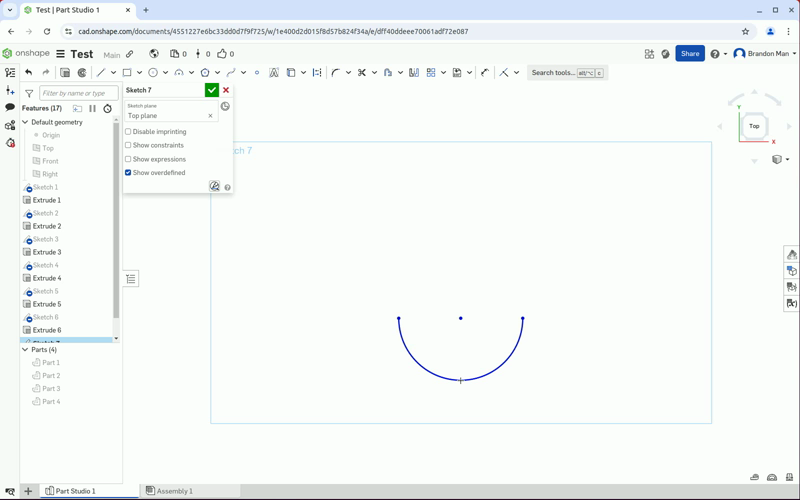
mouse_move(522, 318)
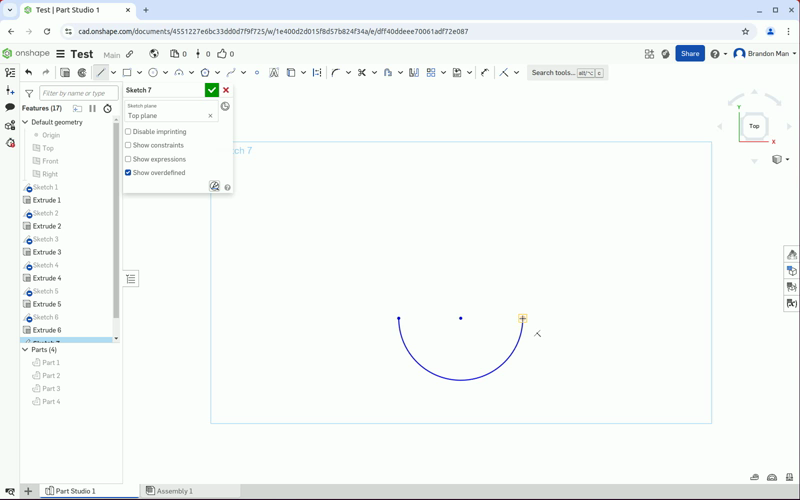
click(522, 318)
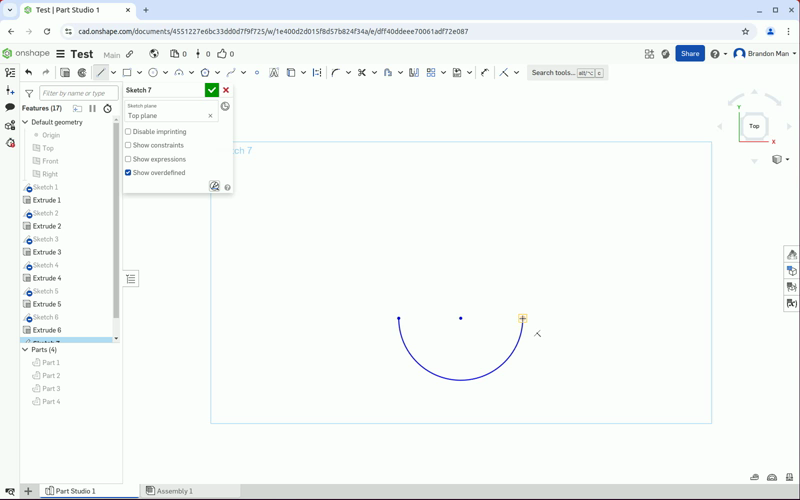
key_down(shift)
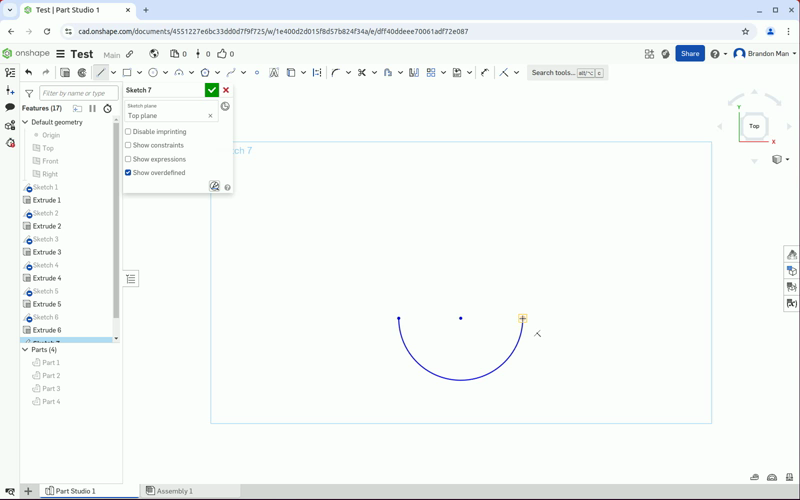
mouse_move(461, 353)
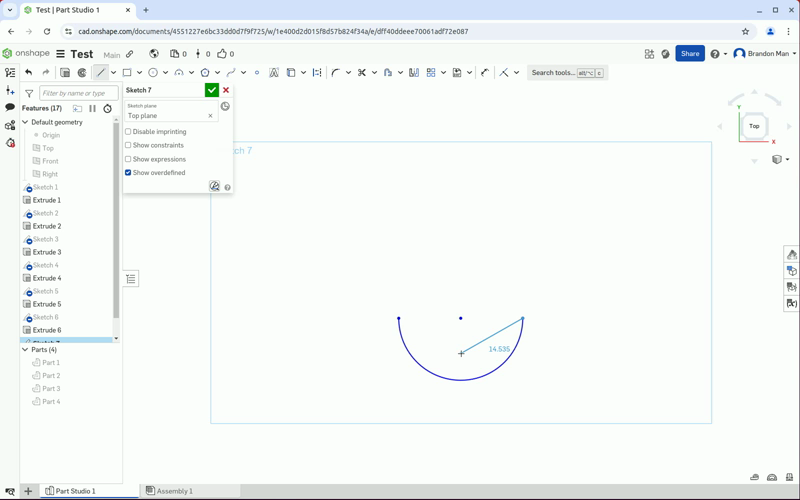
click(461, 353)
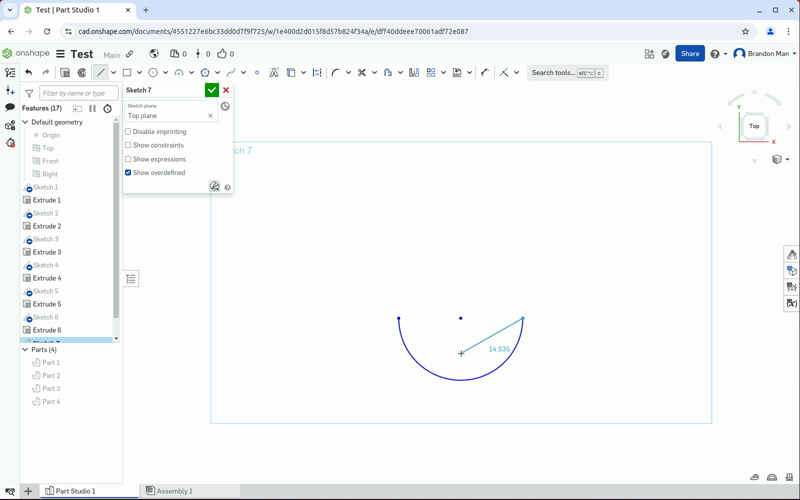
key_up(shift)
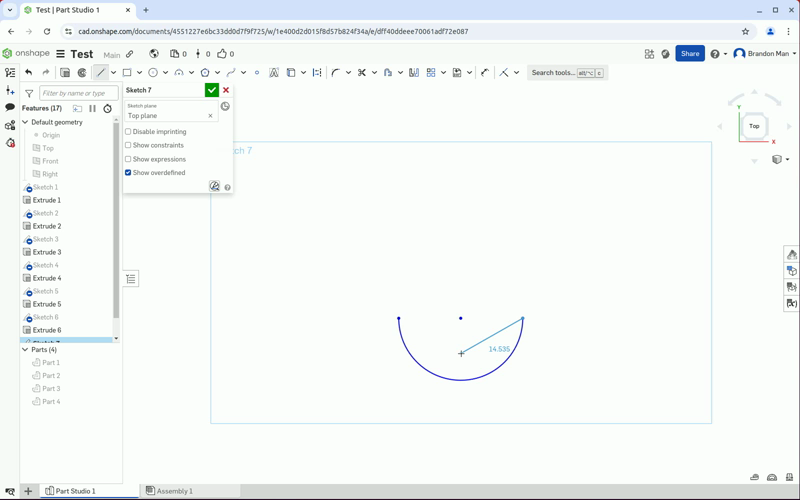
key_down(shift)
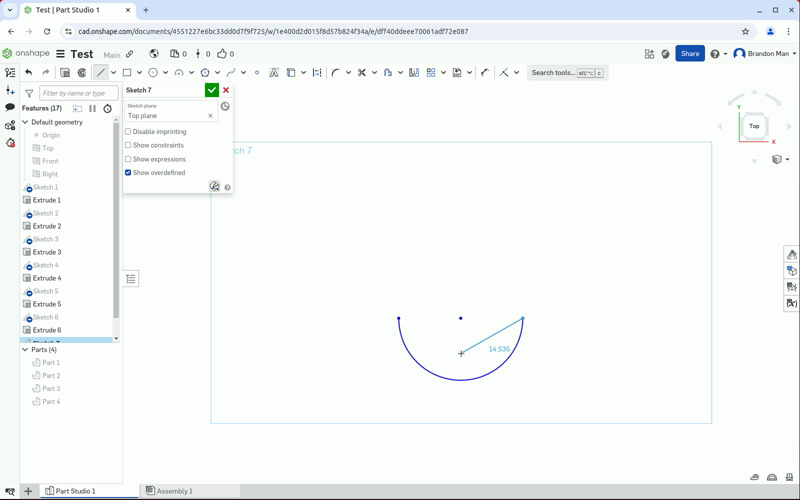
mouse_move(398, 318)
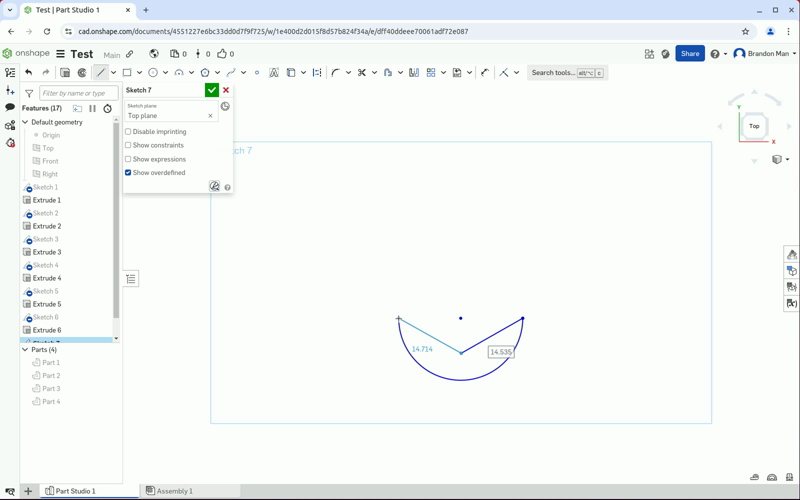
key_up(shift)
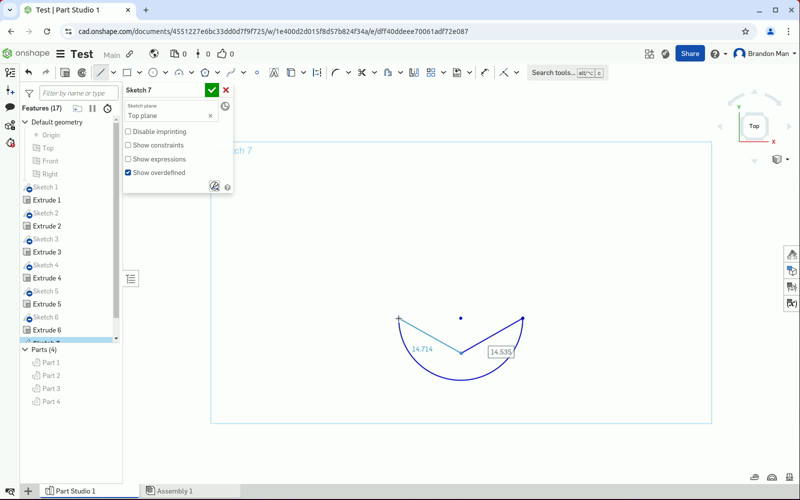
click(398, 318)
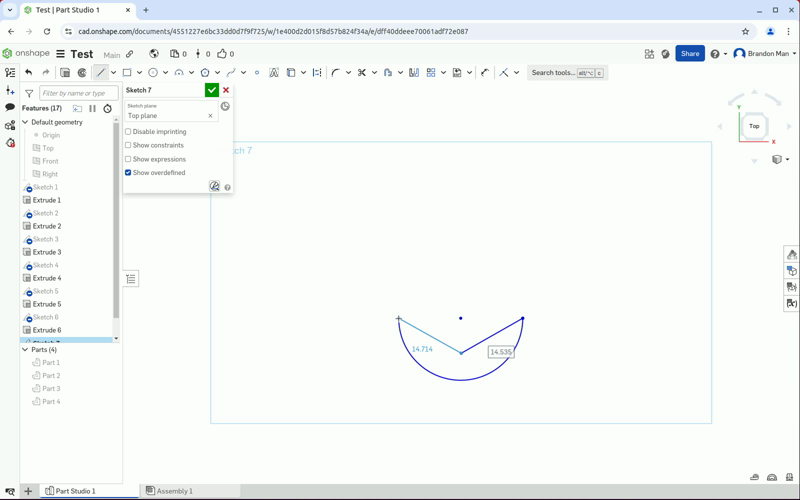
key(esc)
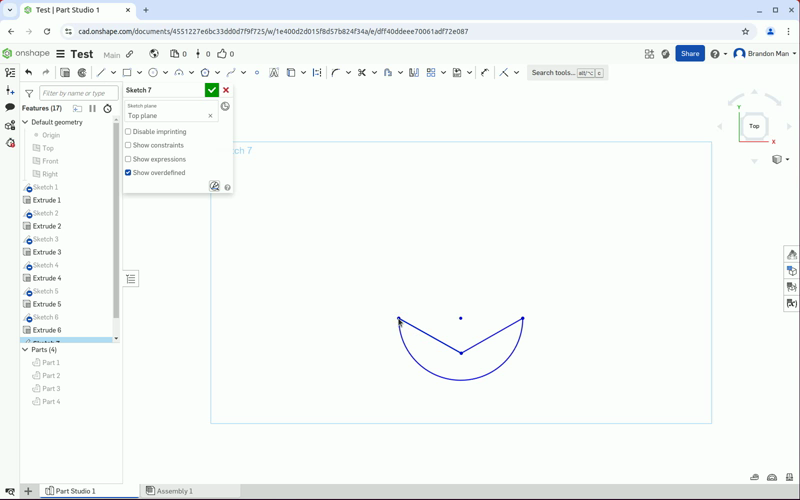
mouse_move(460, 359)
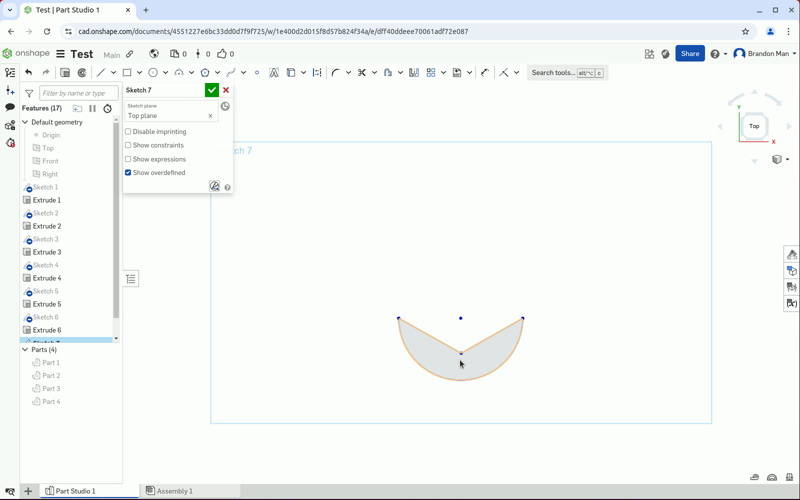
click(460, 359)
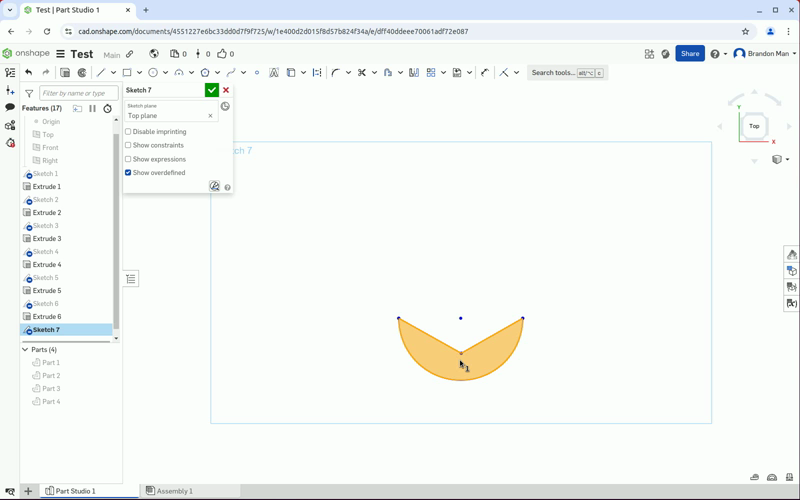
mouse_move(73, 352)
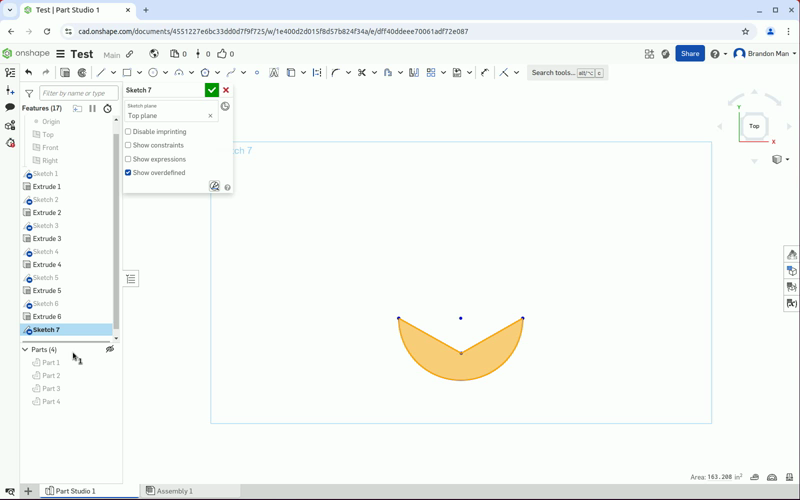
key(shift+y)
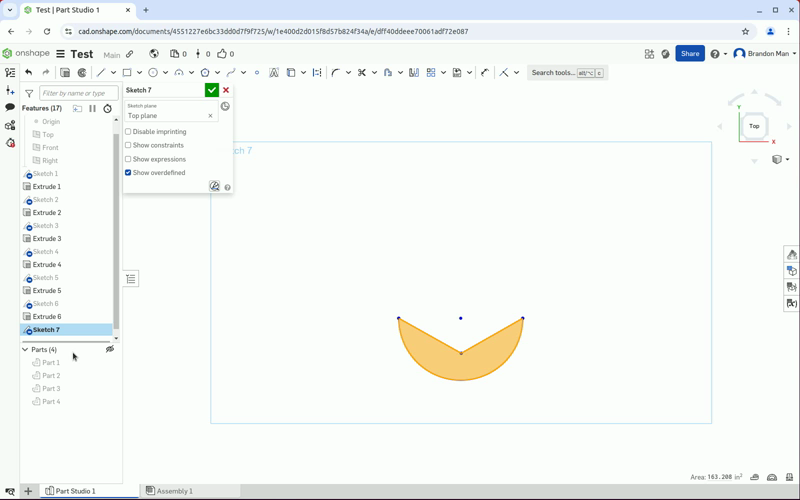
key(shift+e)
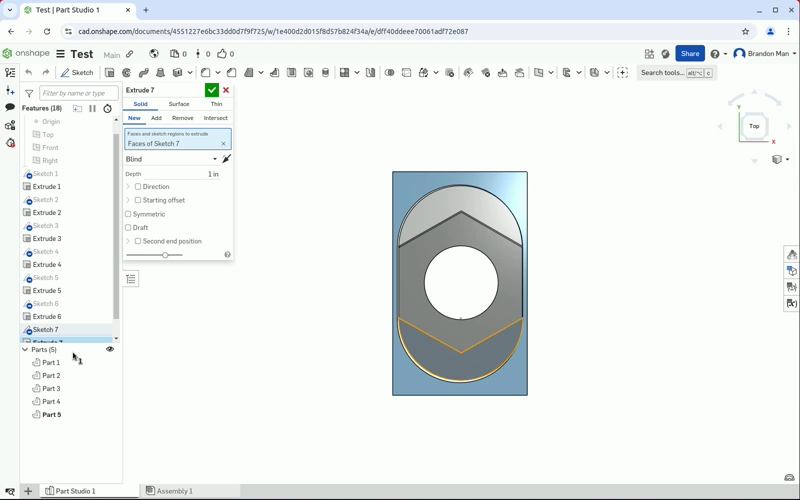
mouse_move(143, 106)
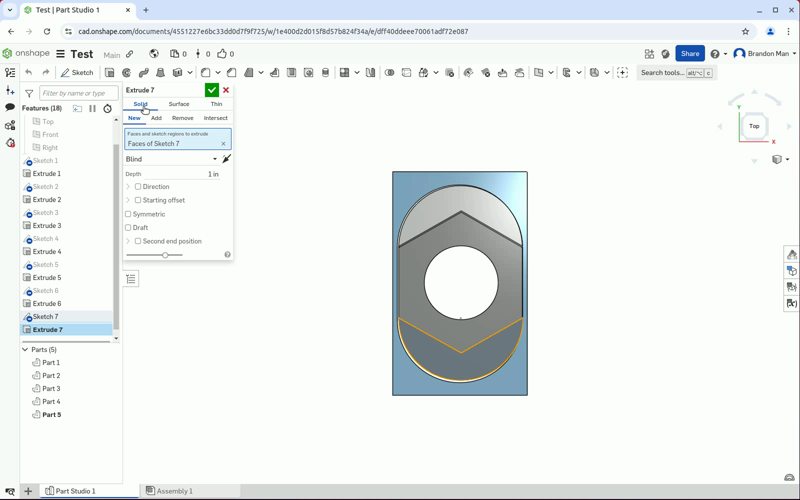
click(143, 106)
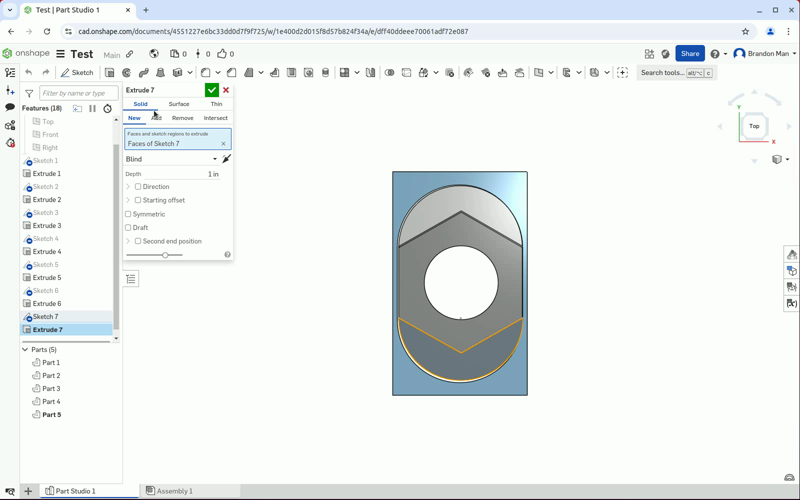
mouse_move(186, 120)
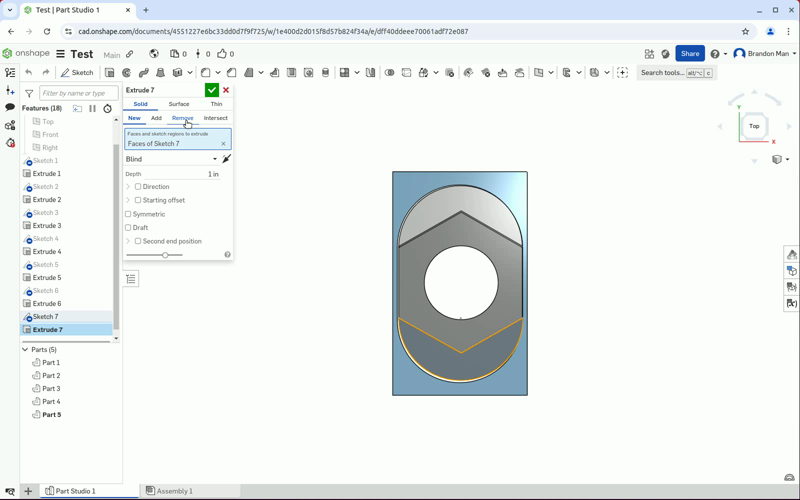
click(186, 120)
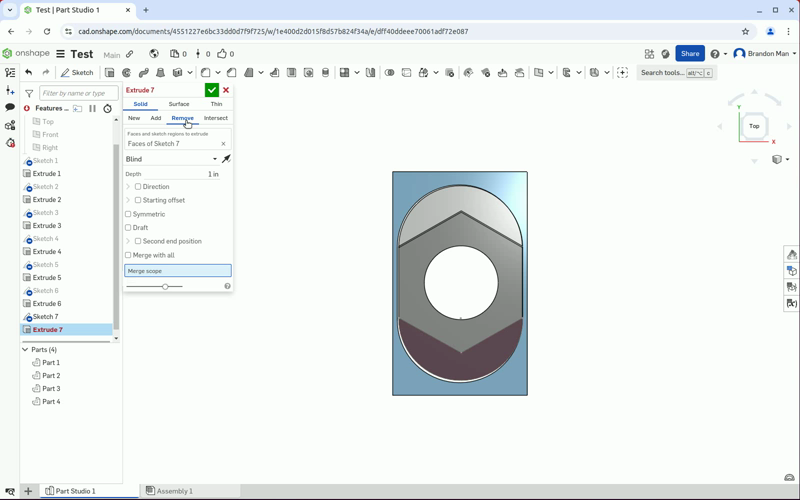
key(tab, 4)
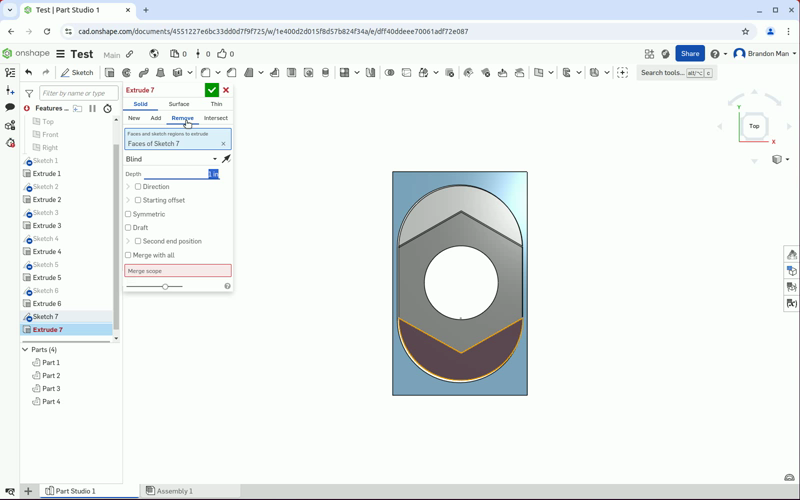
text(9.147)
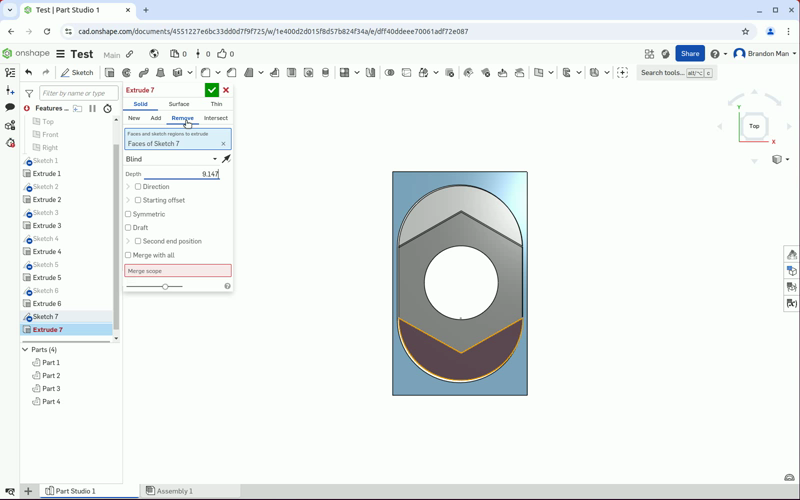
key(tab, 6)
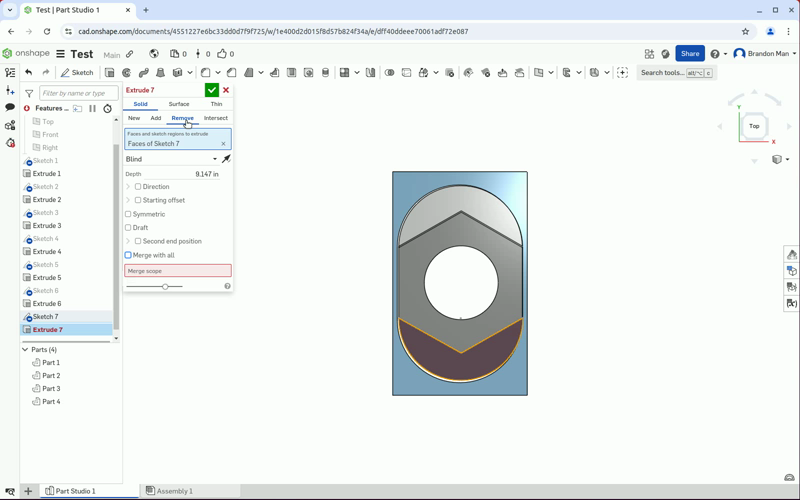
key(space)
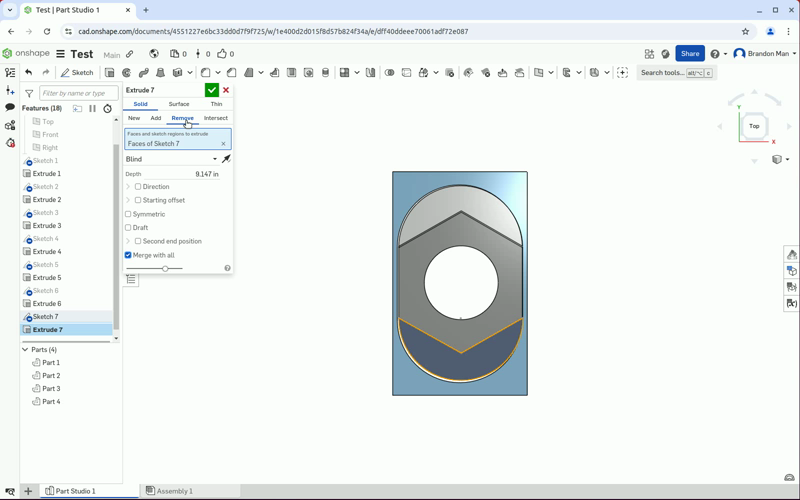
key(enter)
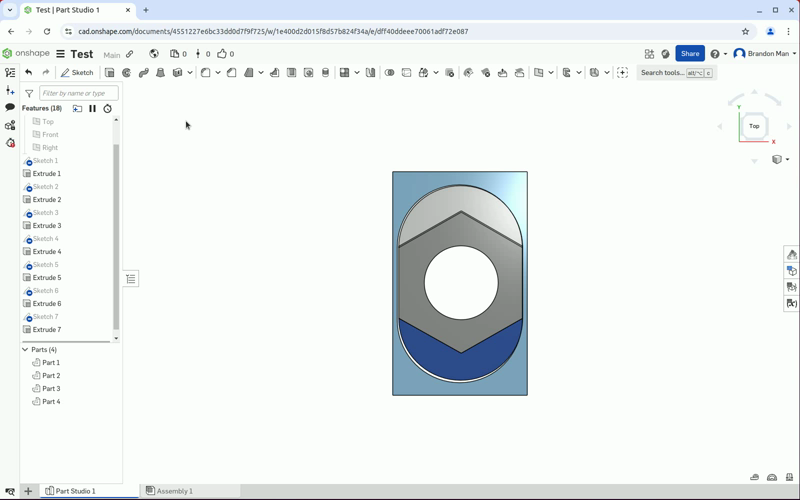
key(shift+h)
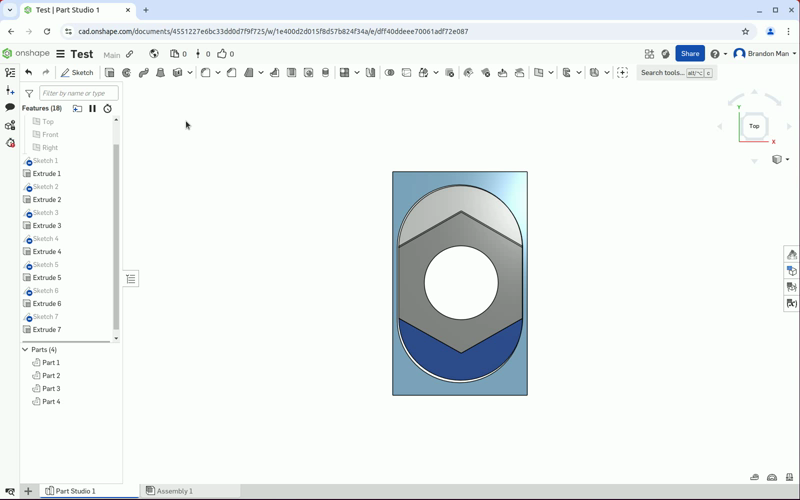
key(shift+h)
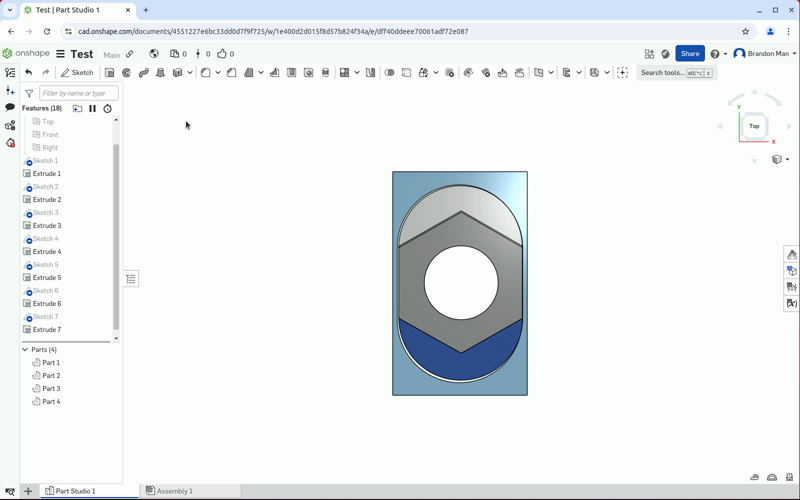
key(shift+7)
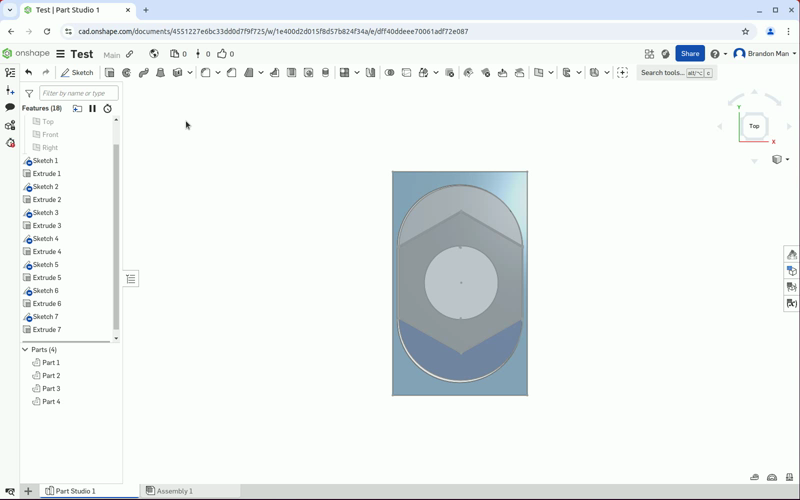
key(up, 3)
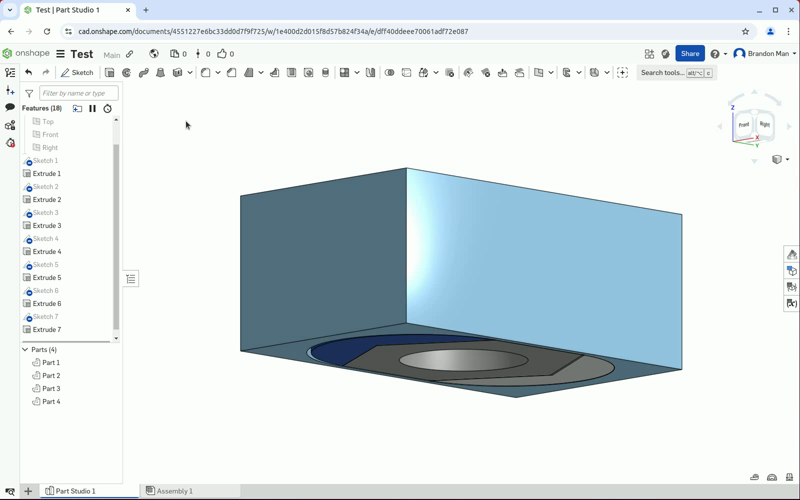
key(left, 3)
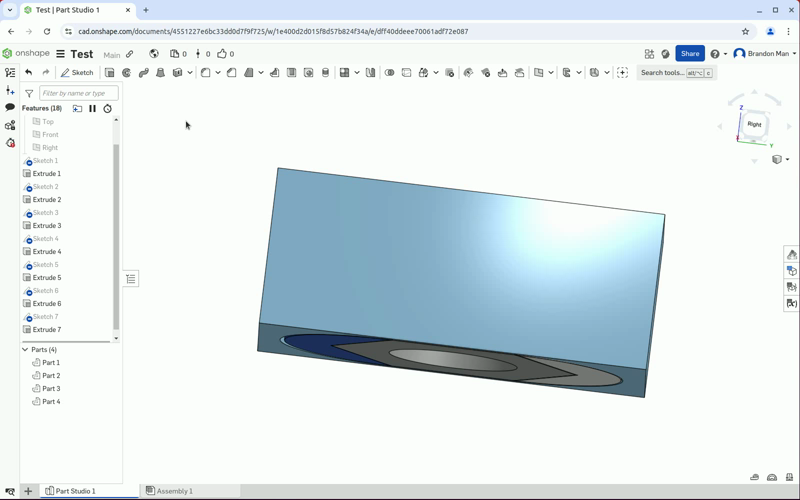
key(right, 3)
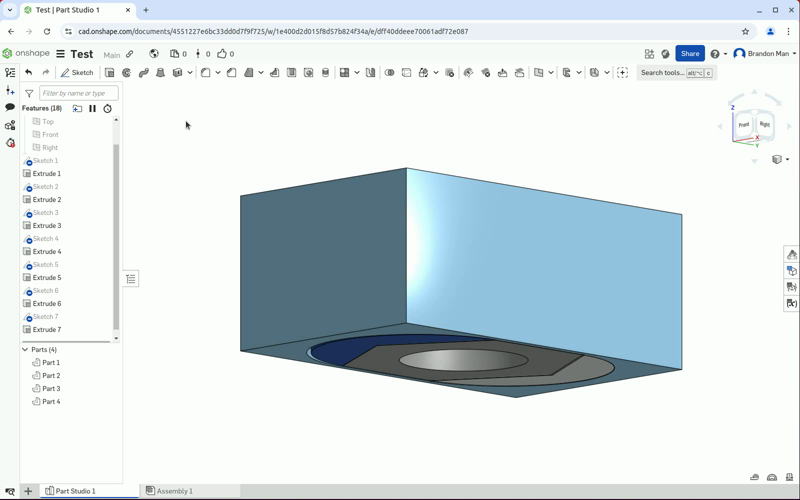
key(down, 3)
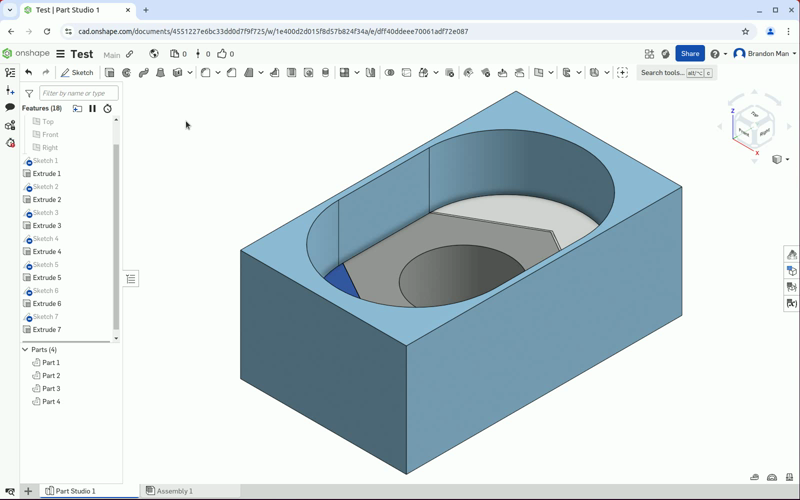
mouse_move(69, 163)
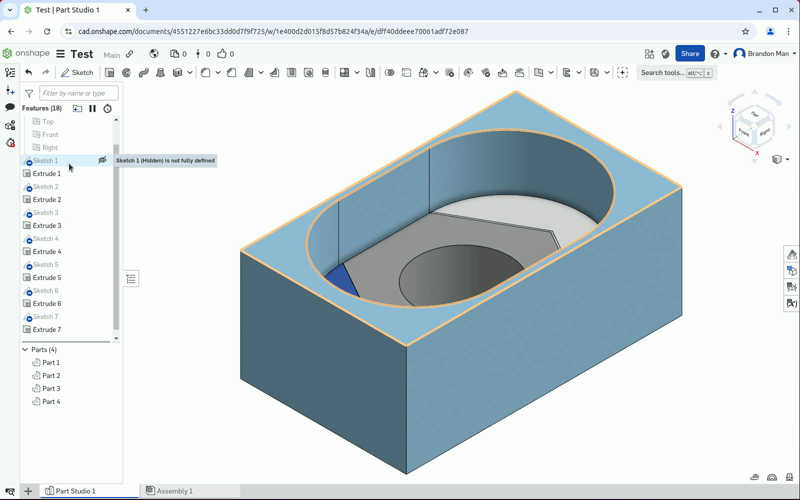
click(69, 163)